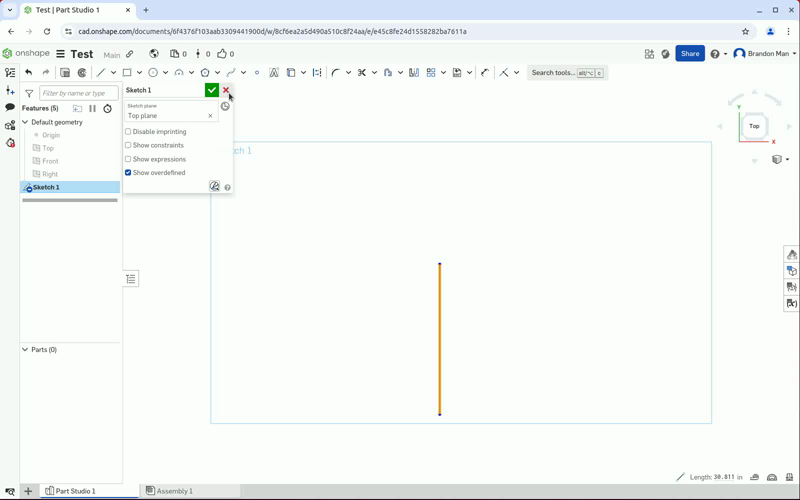
key(shift+h)
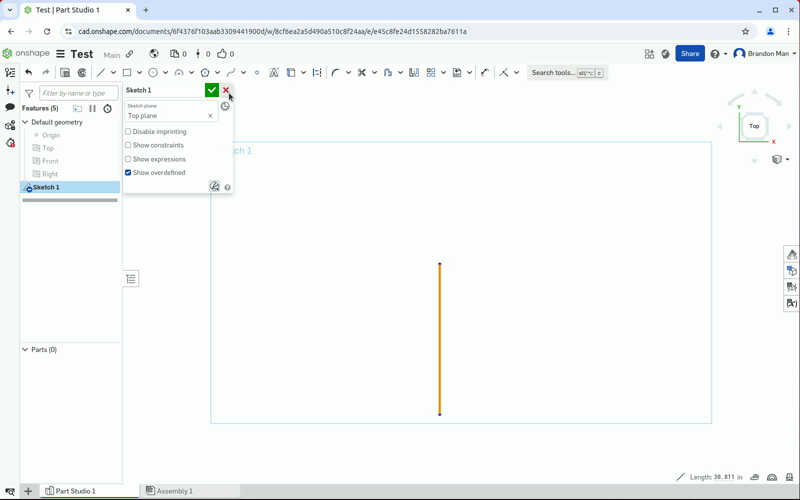
key(shift+s)
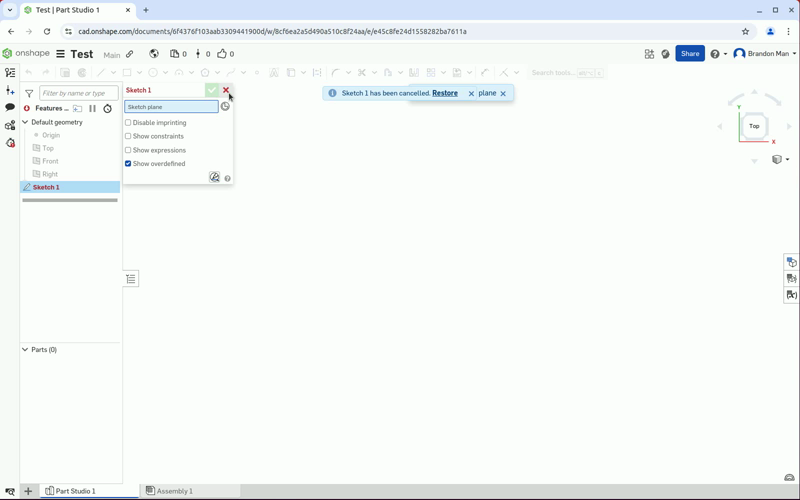
mouse_move(73, 150)
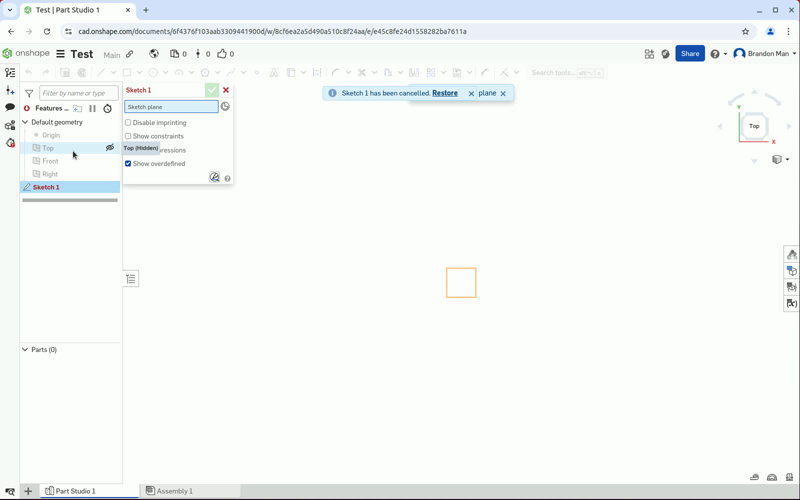
click(73, 150)
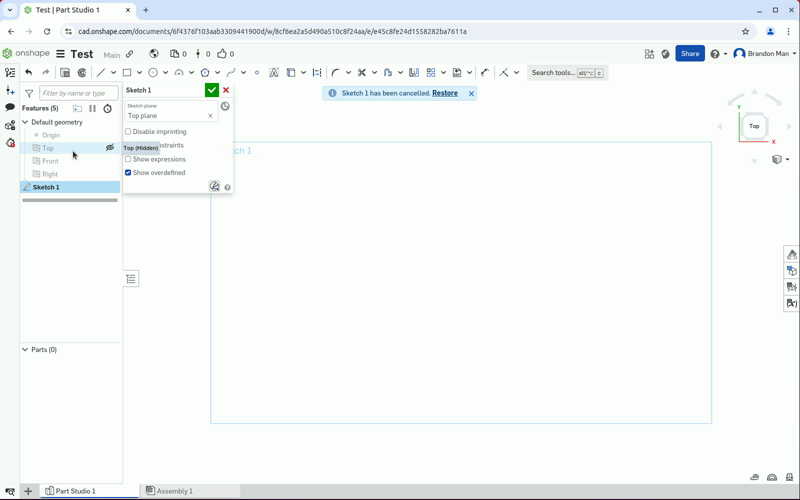
mouse_move(73, 352)
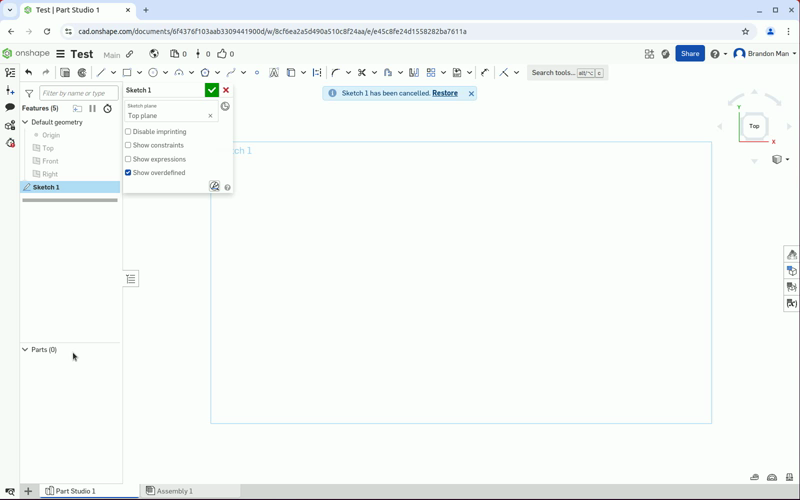
key(y)
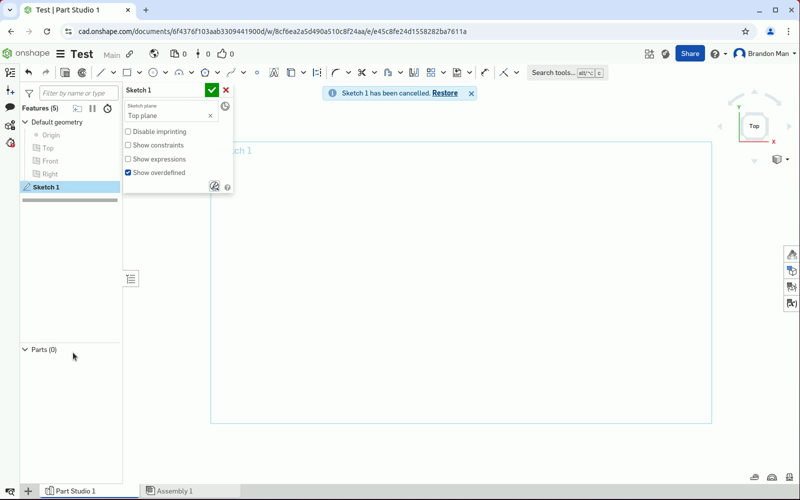
key(l)
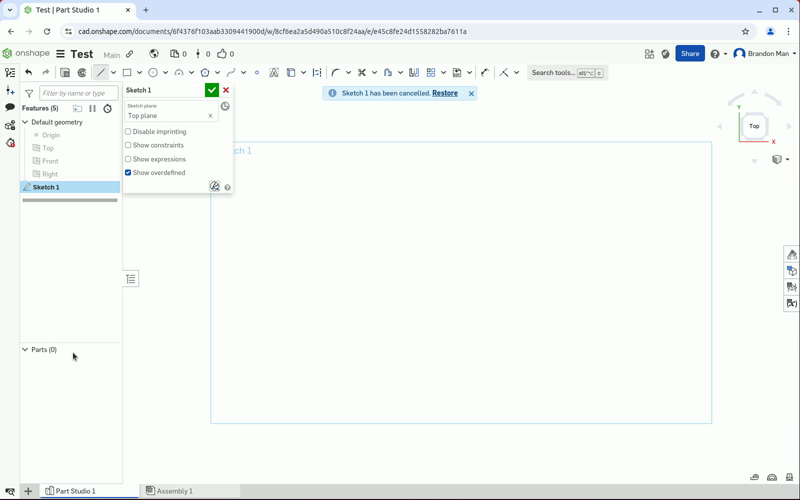
key_down(shift)
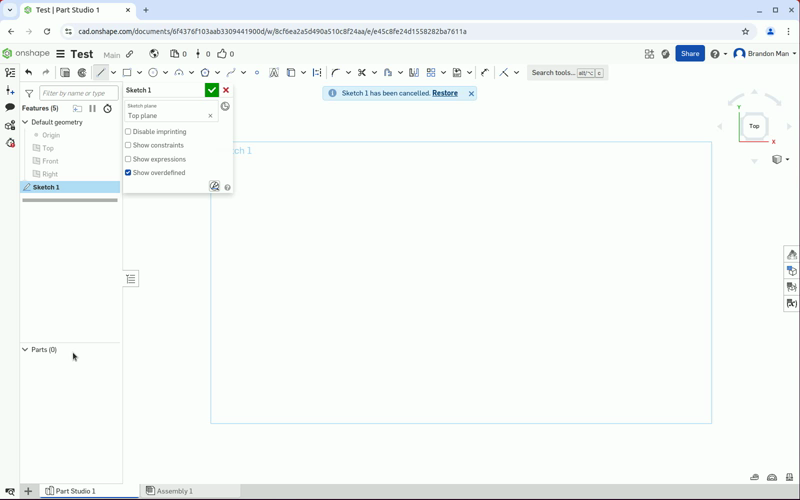
mouse_move(351, 335)
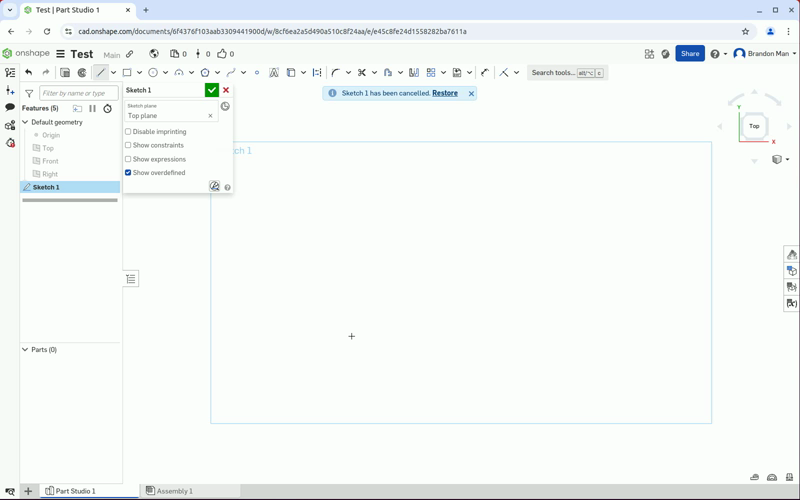
click(351, 335)
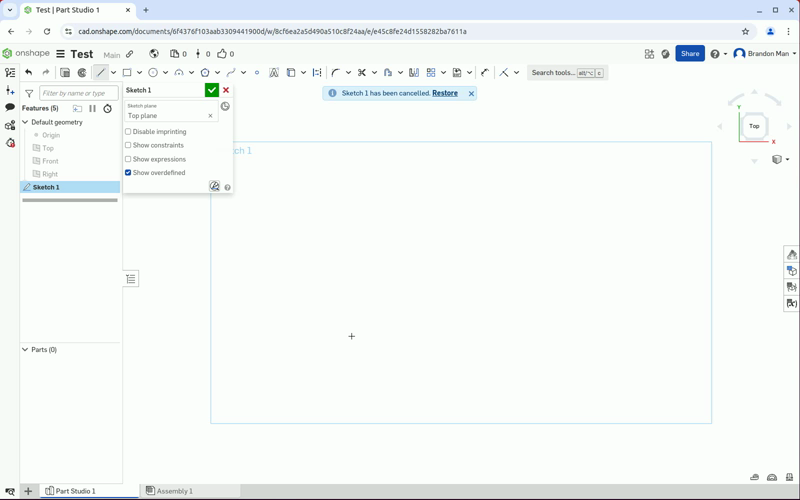
key_up(shift)
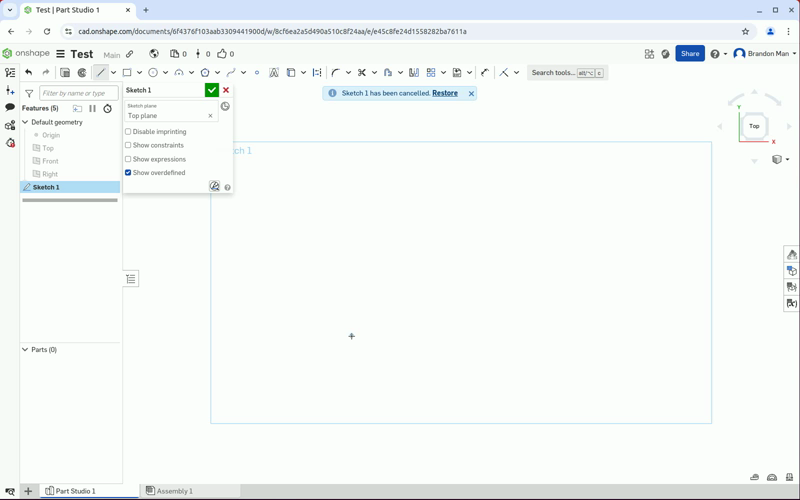
key_down(shift)
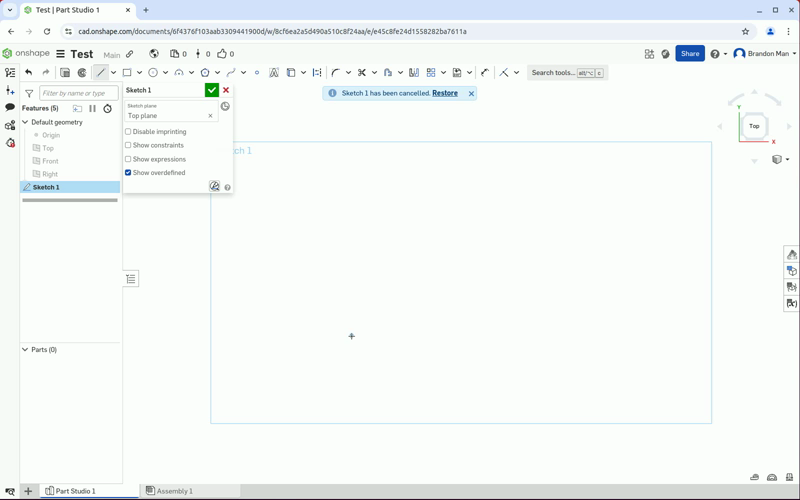
mouse_move(569, 335)
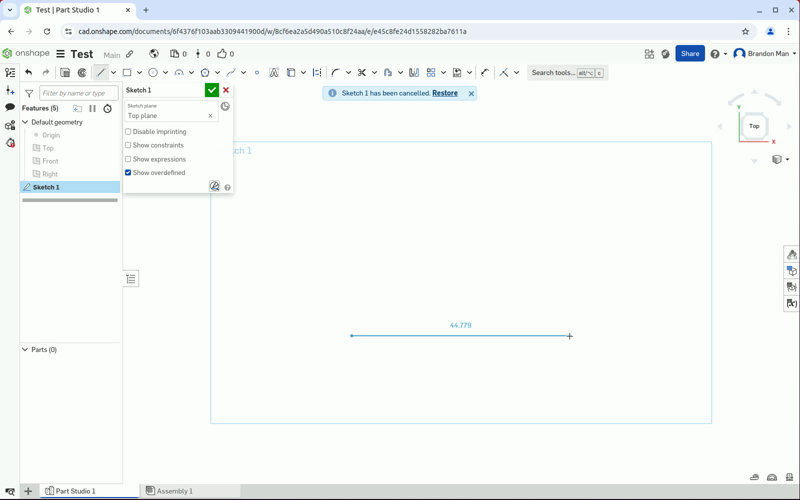
click(569, 335)
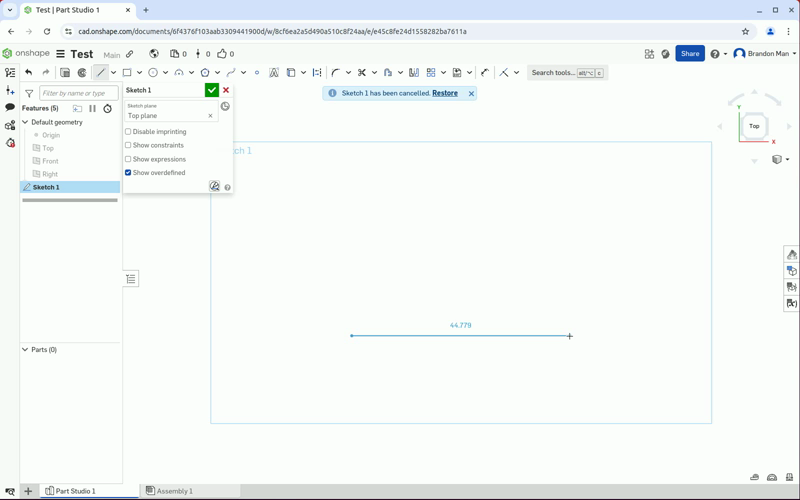
key_up(shift)
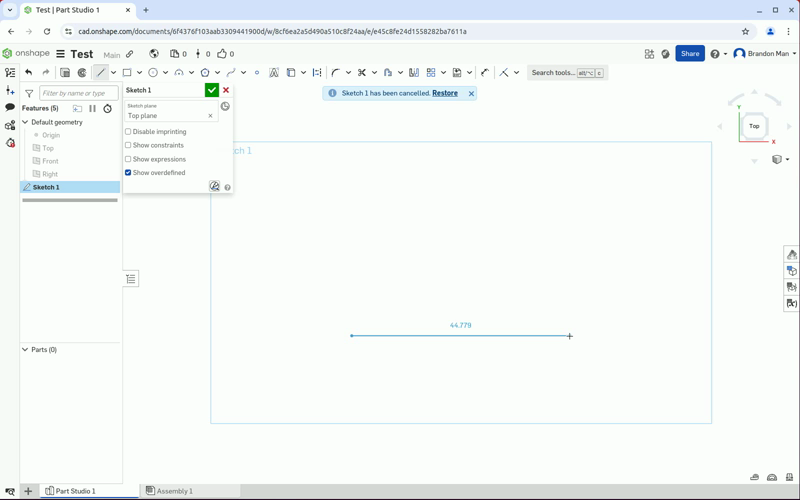
key_down(shift)
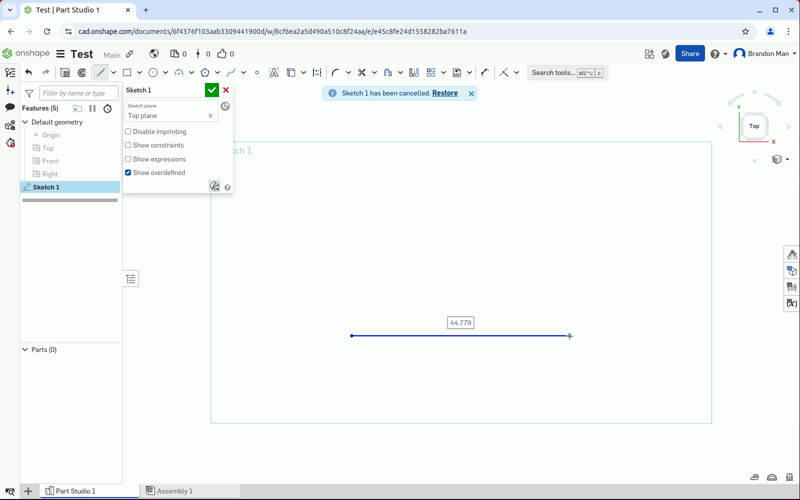
mouse_move(569, 230)
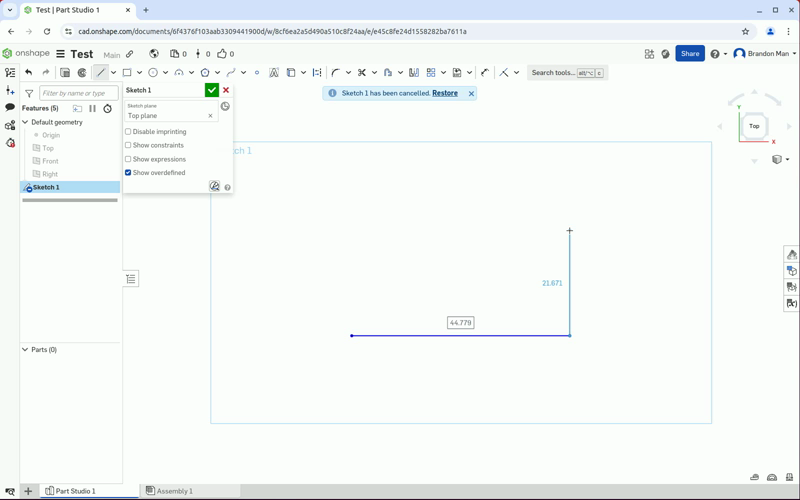
click(569, 230)
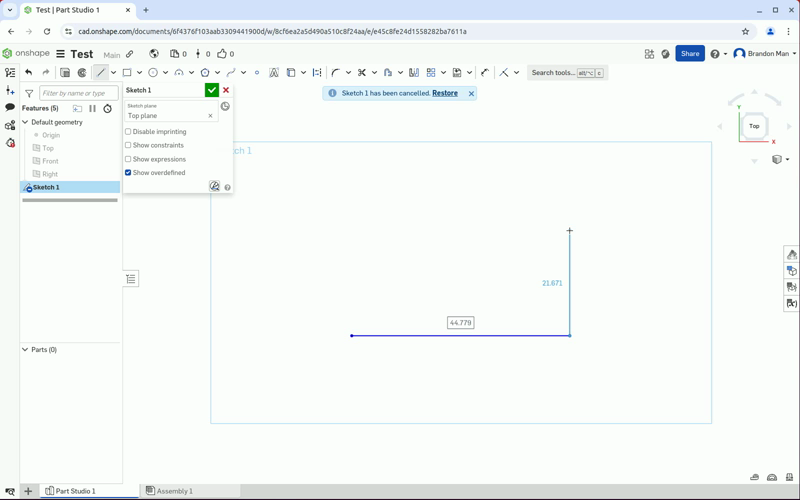
key_up(shift)
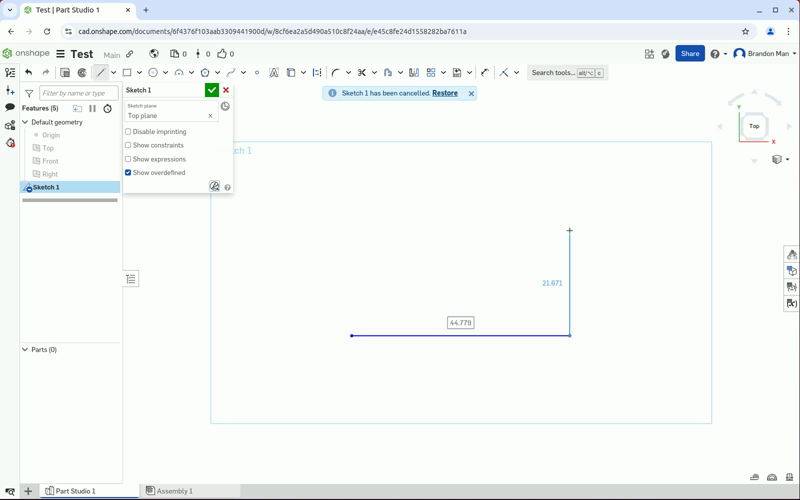
key_down(shift)
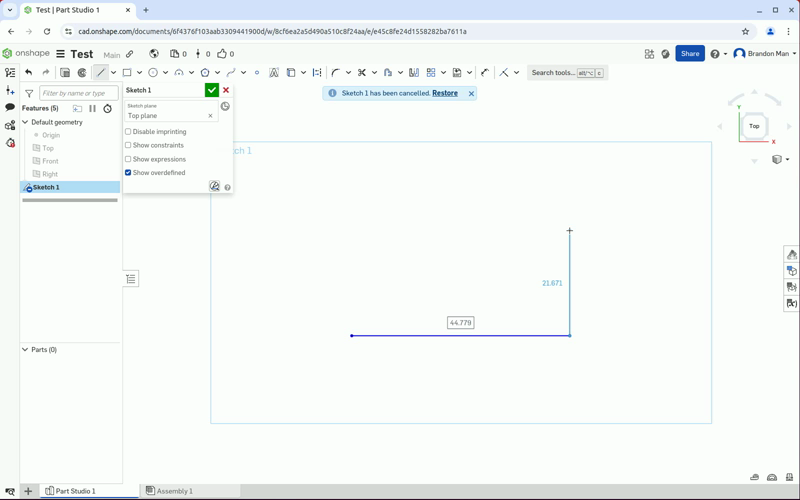
mouse_move(351, 230)
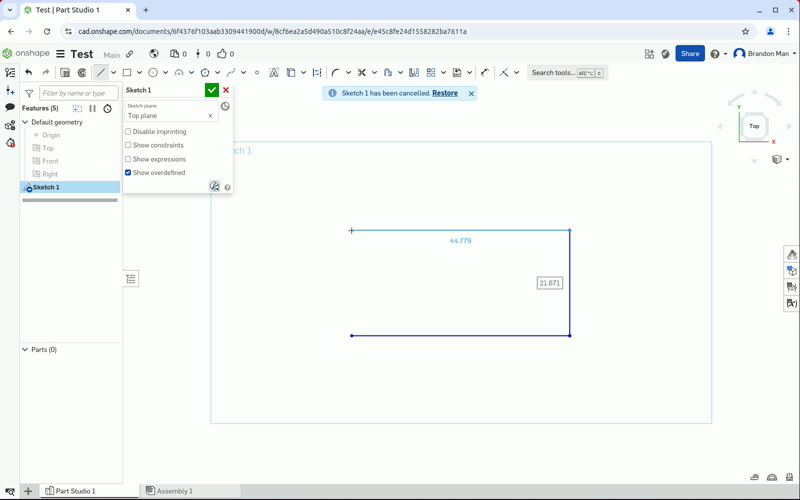
click(351, 230)
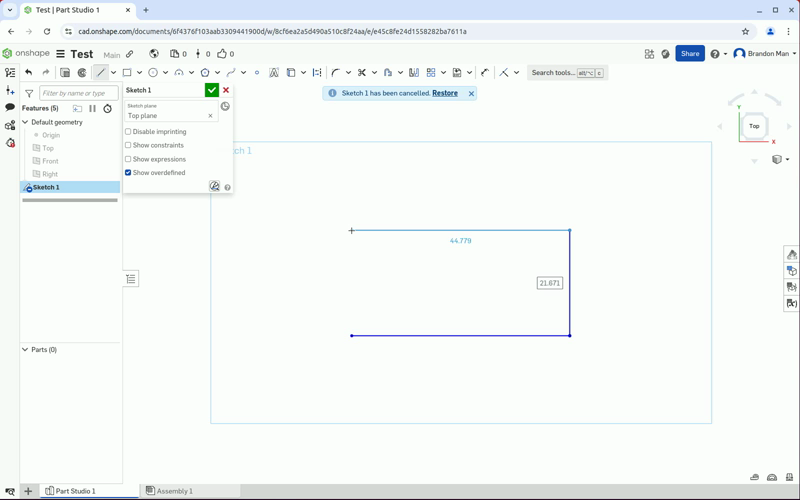
key_up(shift)
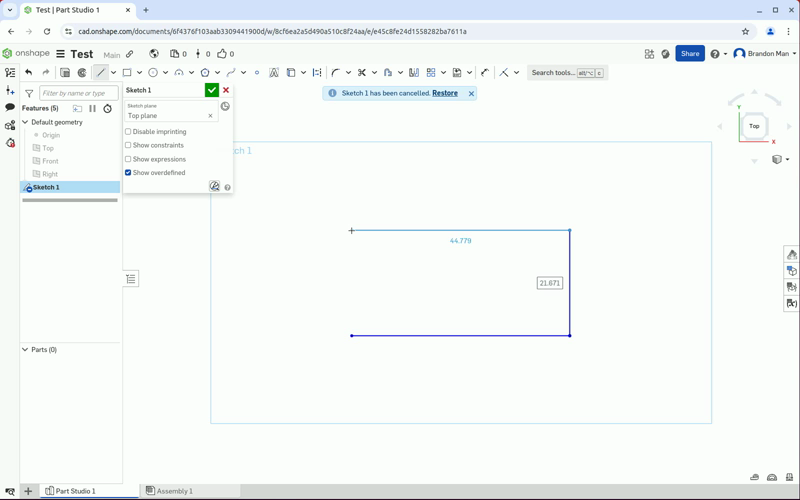
key_down(shift)
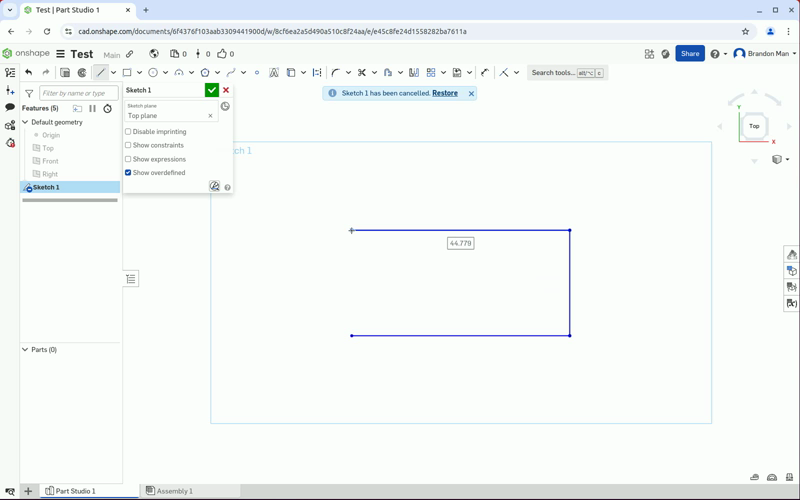
mouse_move(351, 335)
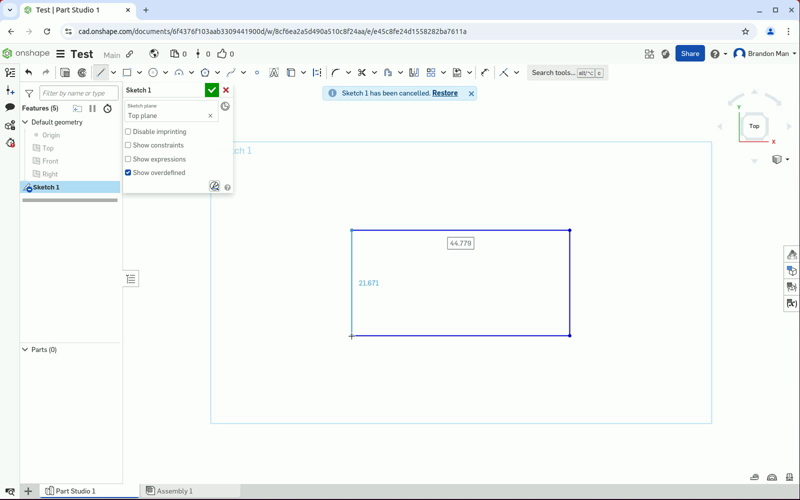
key_up(shift)
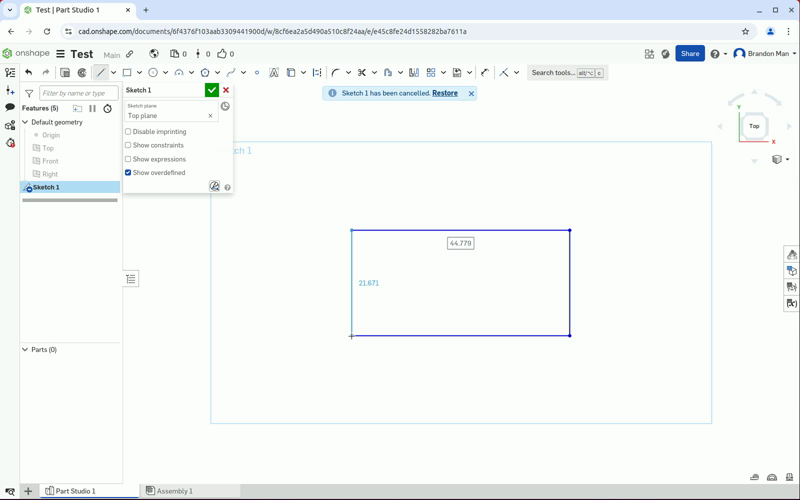
click(351, 335)
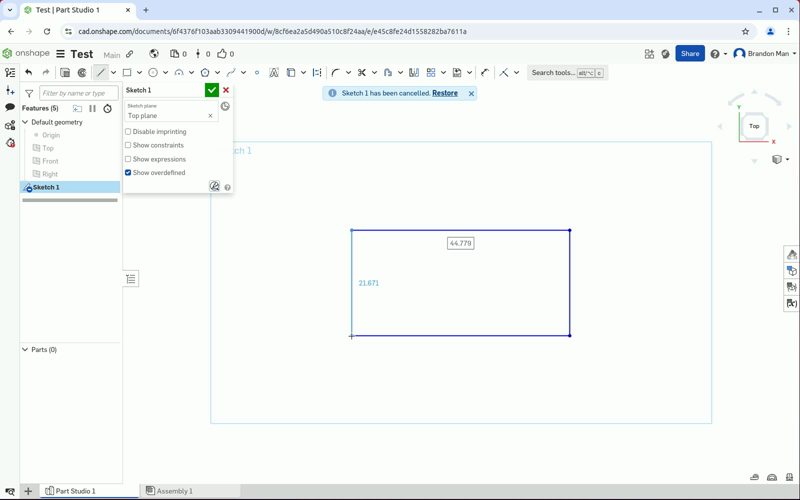
key(esc)
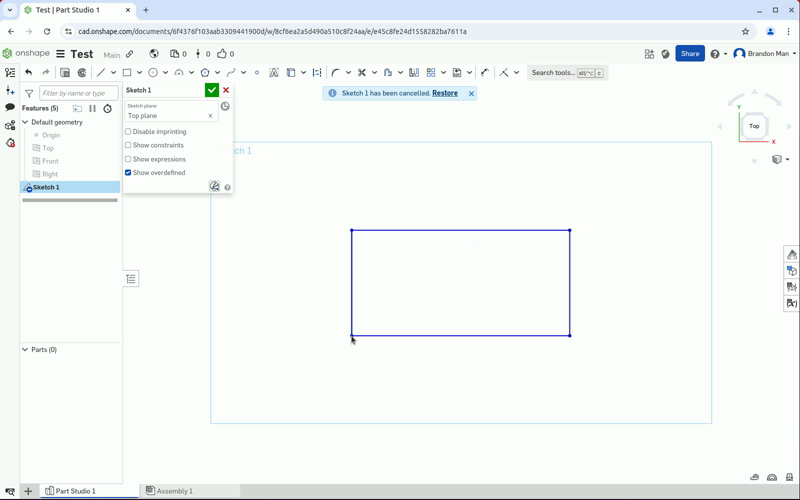
mouse_move(407, 290)
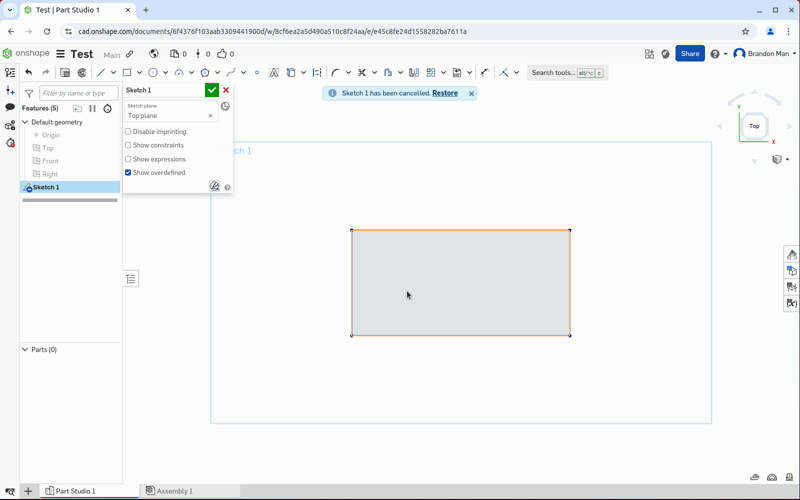
click(407, 290)
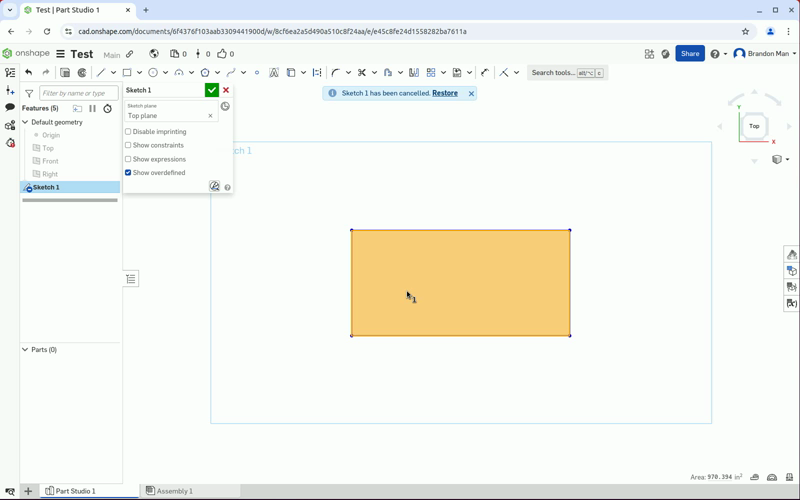
mouse_move(73, 352)
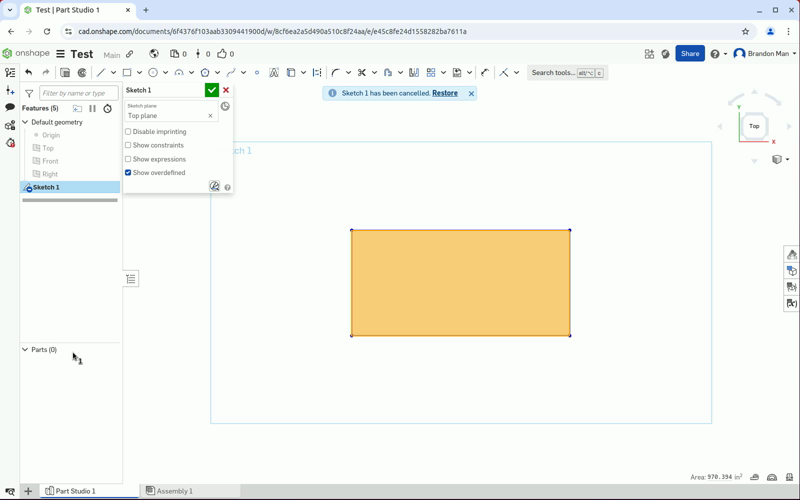
key(shift+y)
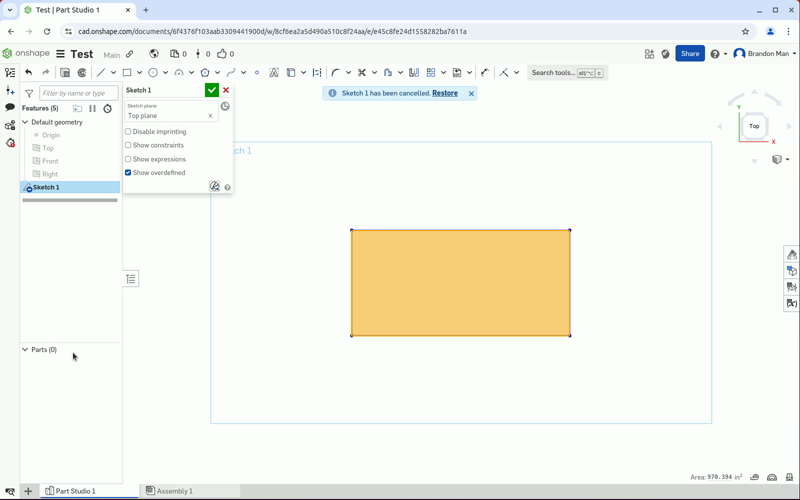
key(shift+e)
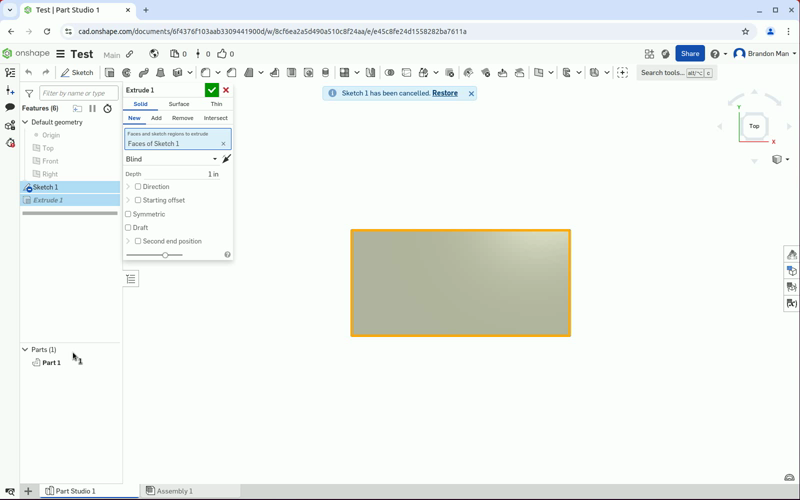
mouse_move(143, 106)
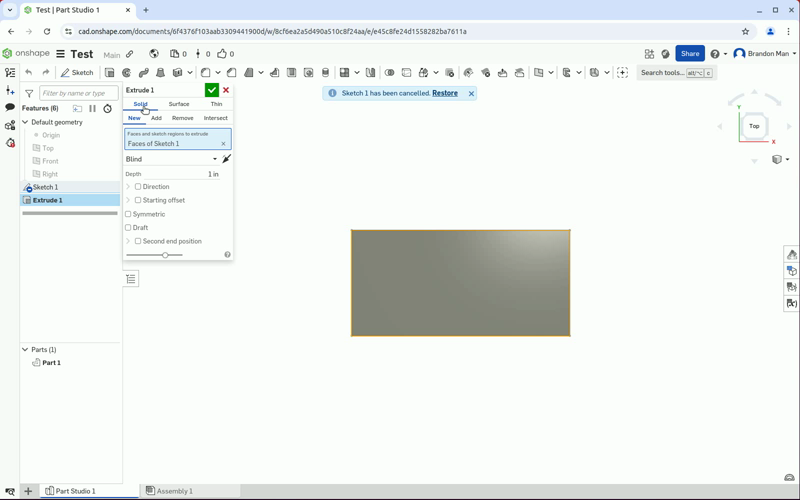
click(143, 106)
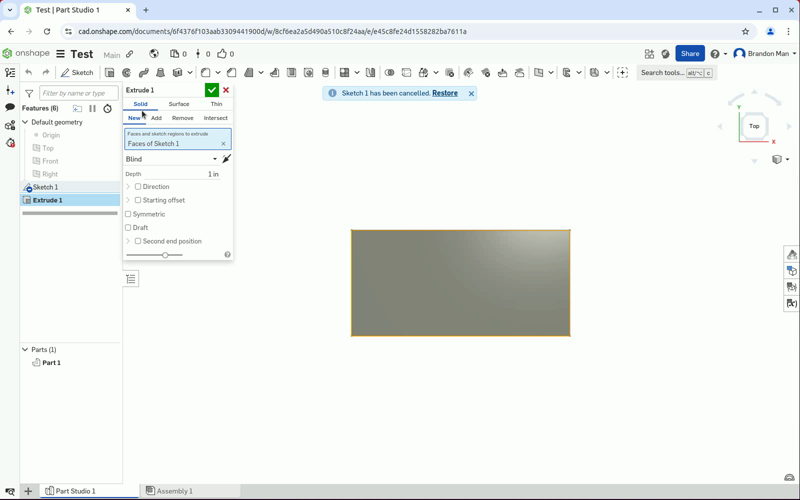
mouse_move(137, 120)
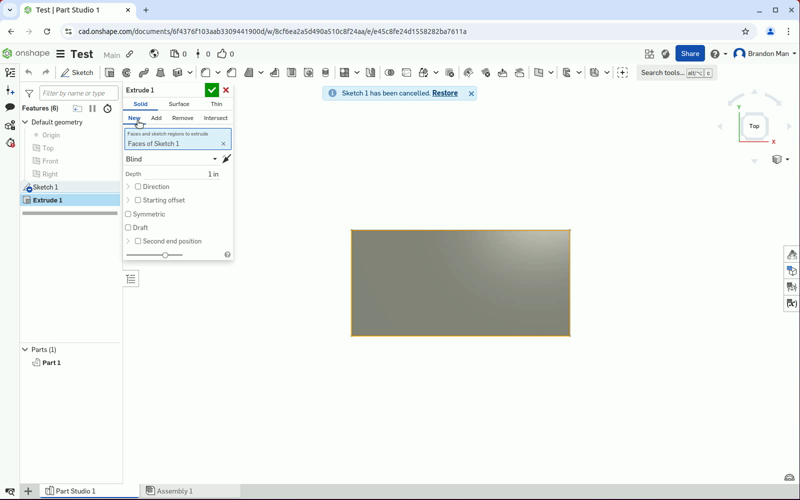
click(137, 120)
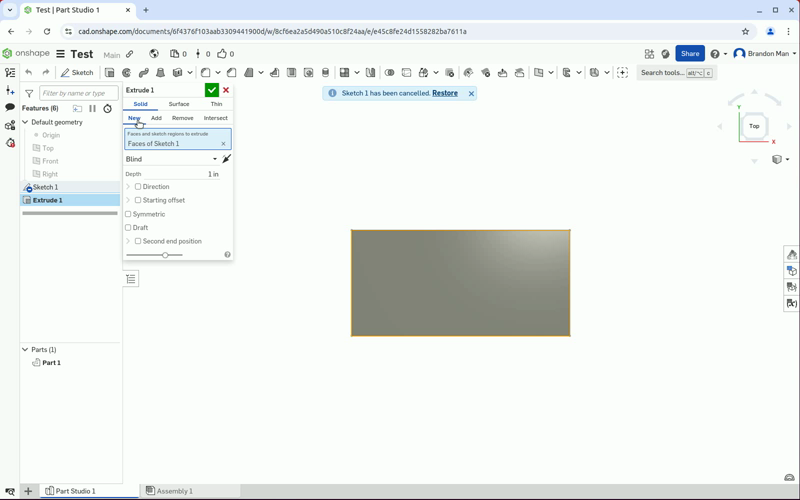
key(tab, 4)
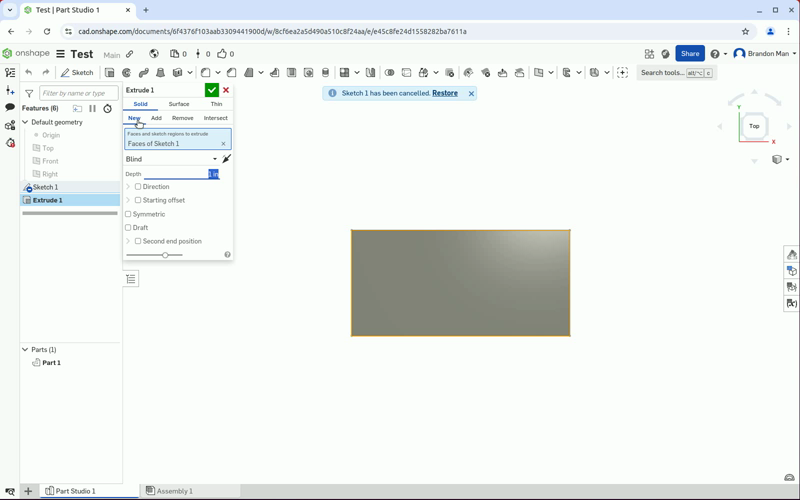
text(4.574)
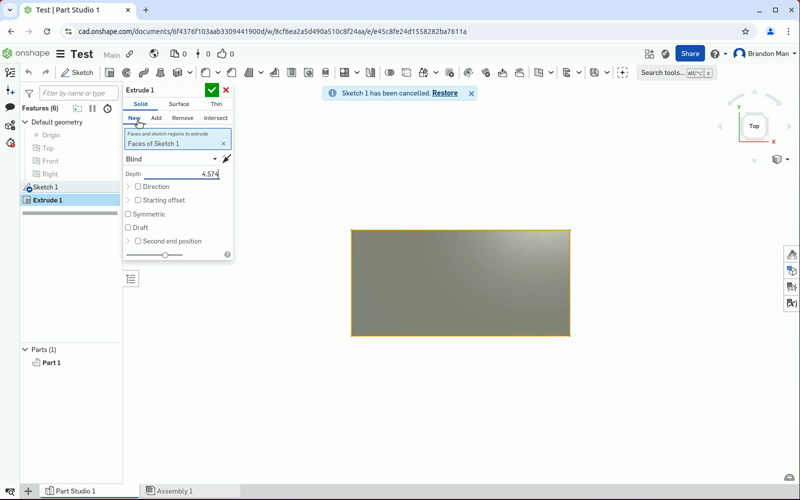
key(enter)
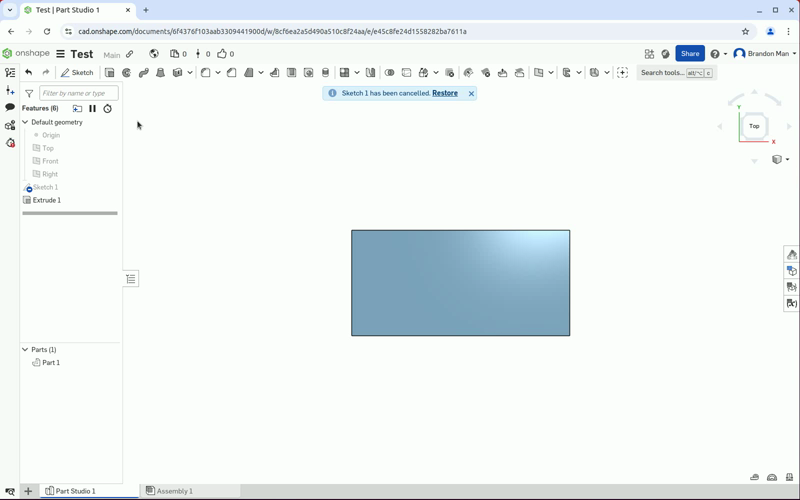
key(shift+h)
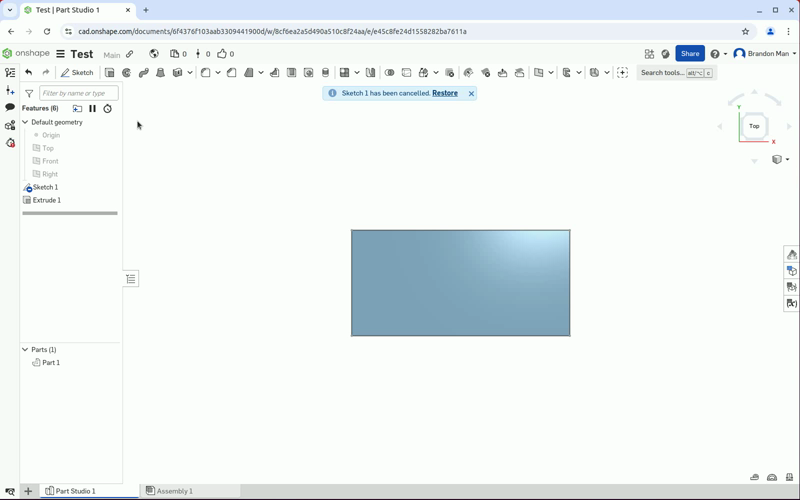
key(shift+h)
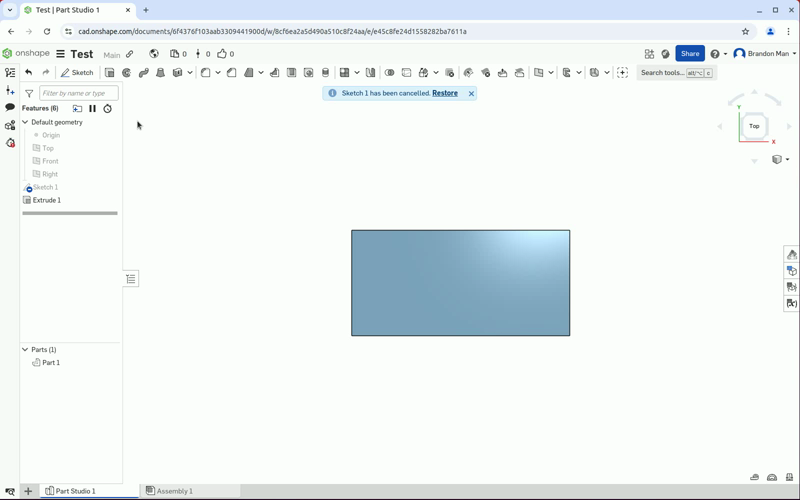
mouse_move(73, 189)
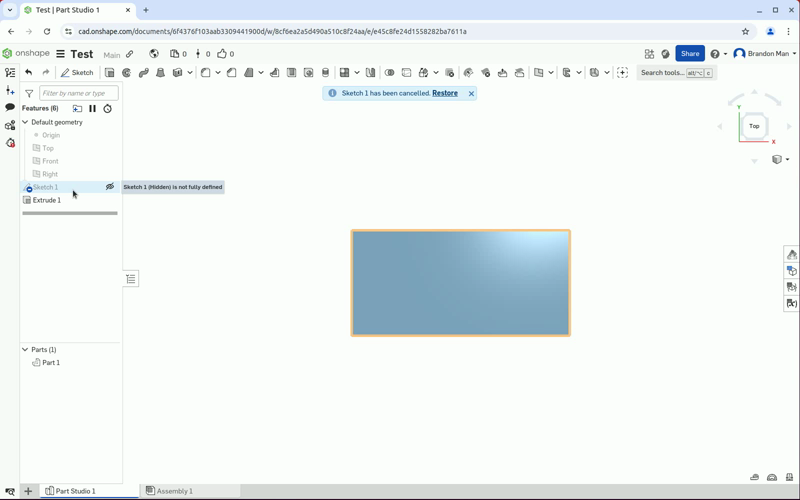
click(73, 189)
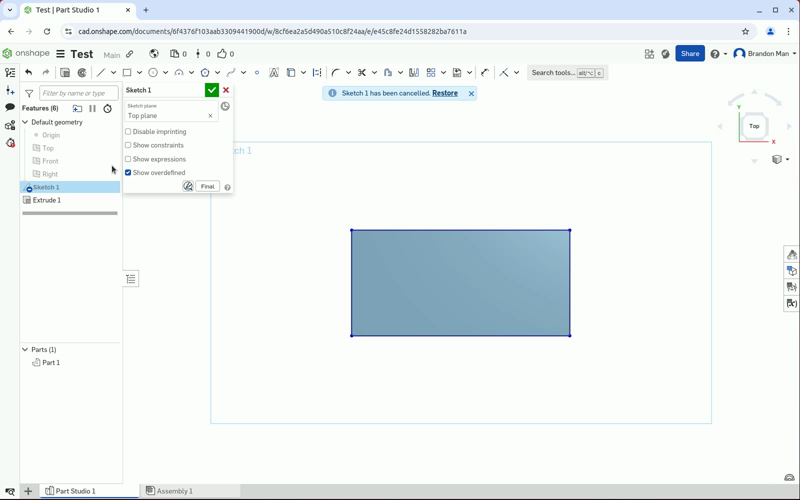
mouse_move(229, 92)
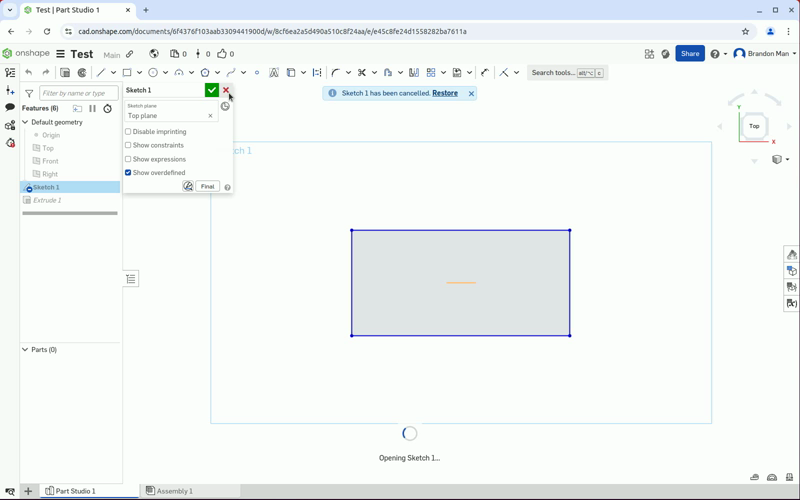
click(229, 92)
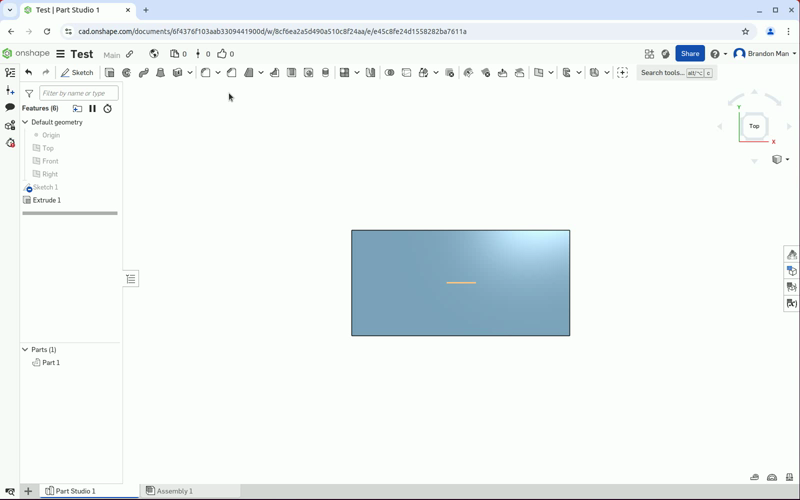
mouse_move(73, 352)
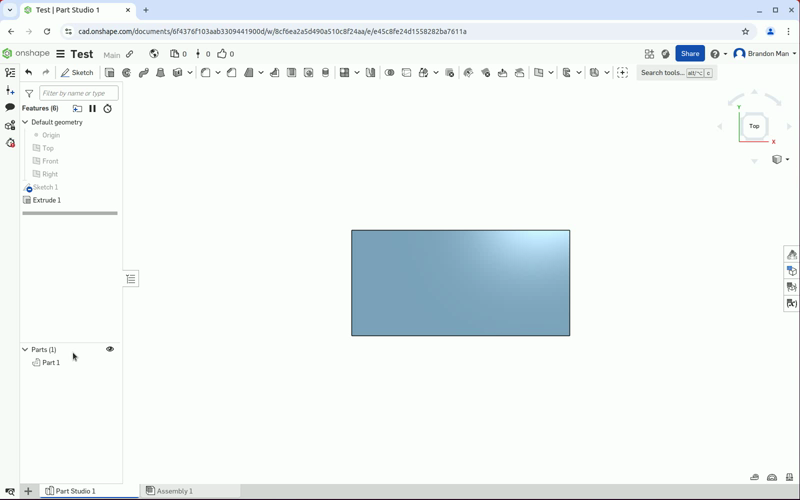
key(y)
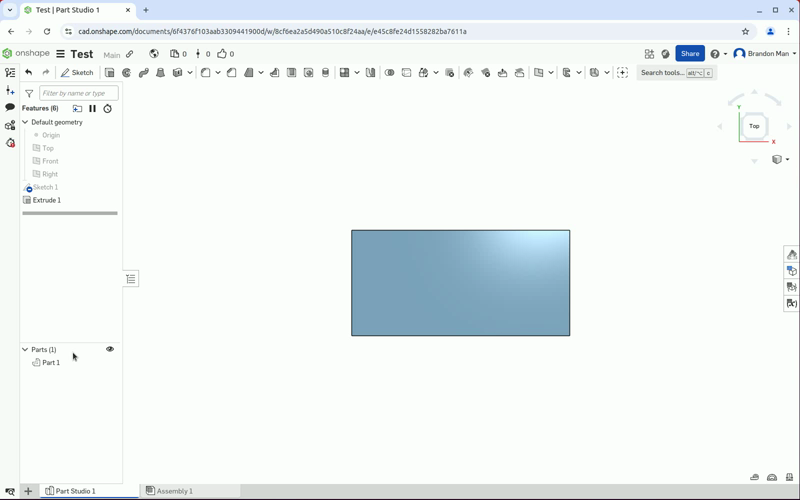
key(shift+p)
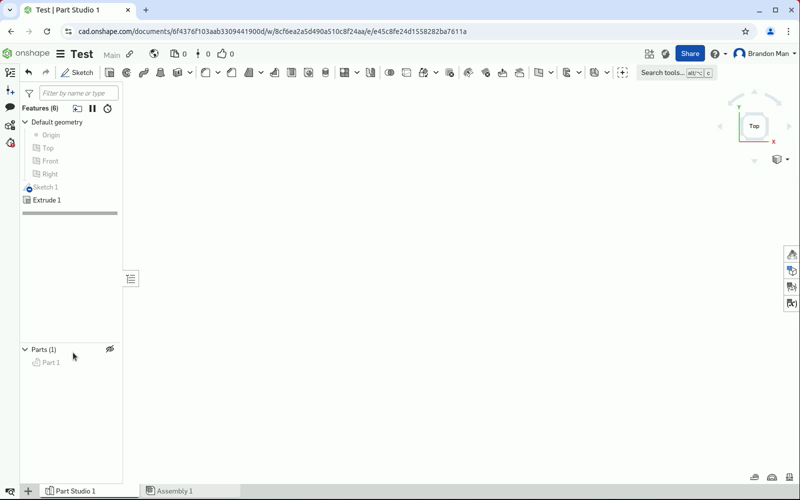
key(space)
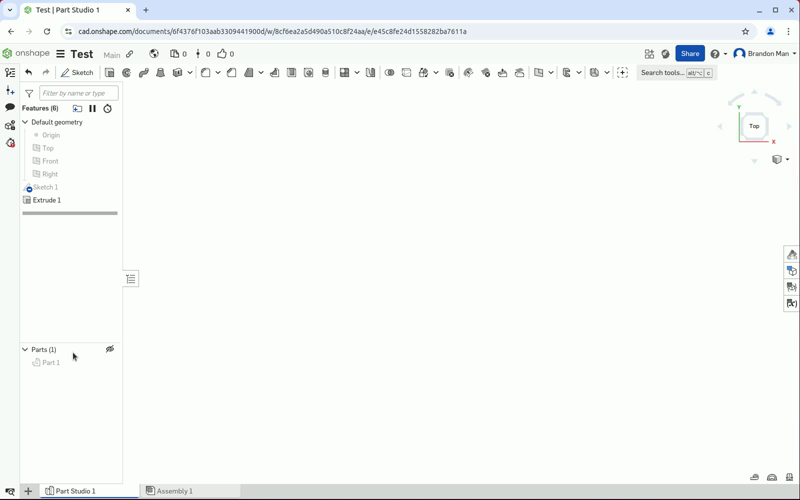
key_down(shift)
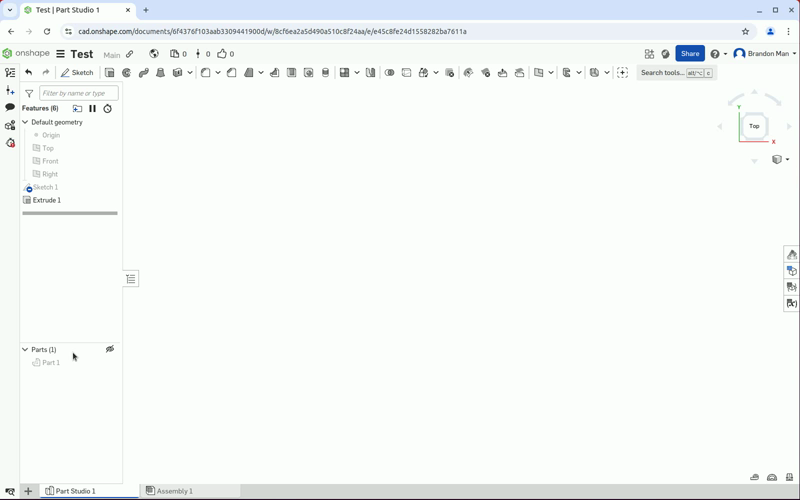
key(up)
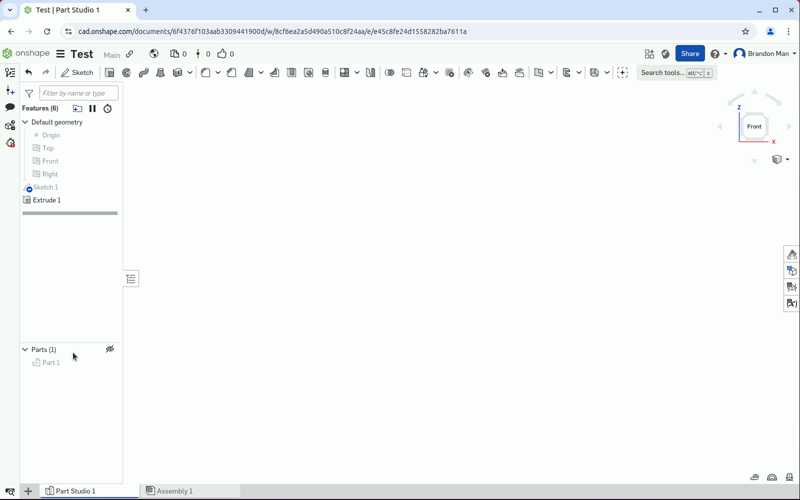
key_up(shift)
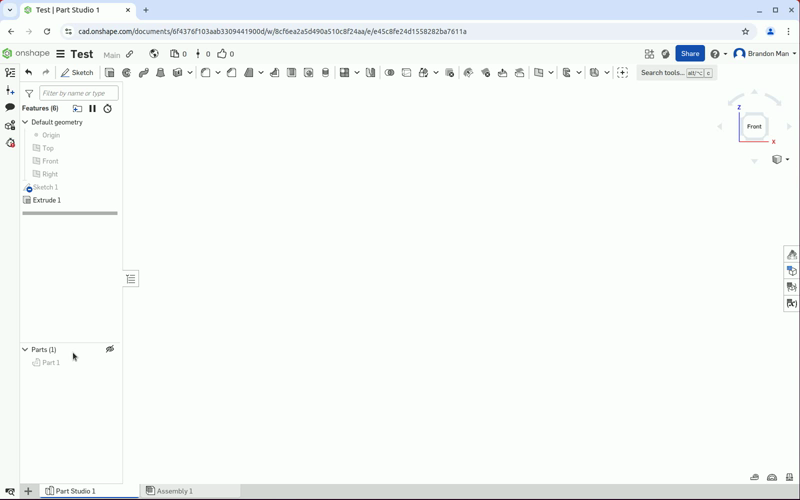
key(space)
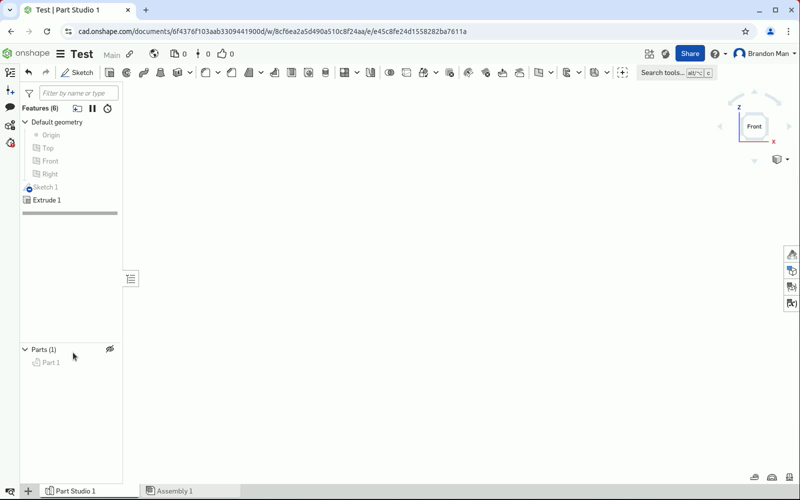
key_down(shift)
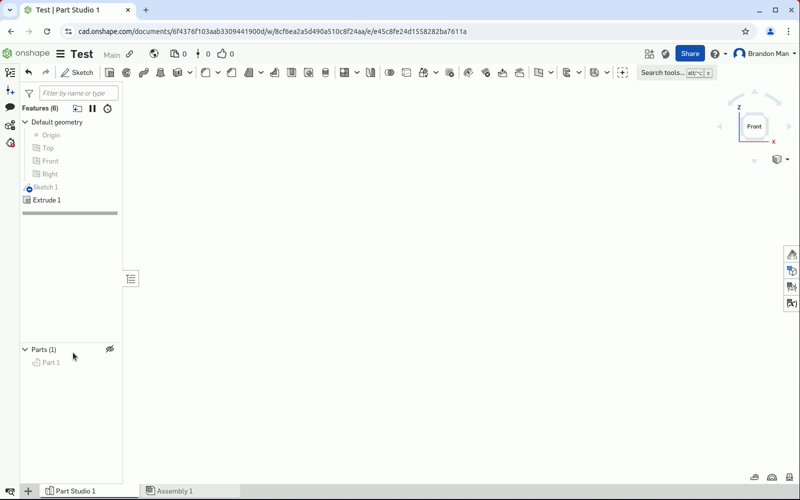
key(left)
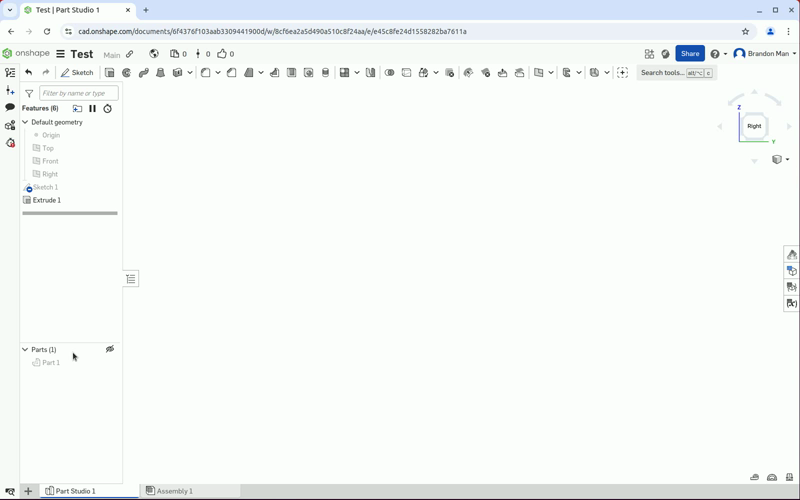
key_up(shift)
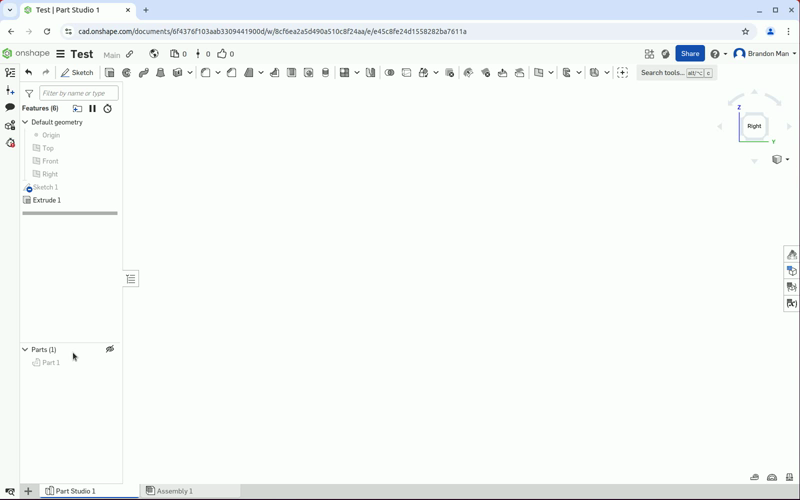
mouse_move(73, 352)
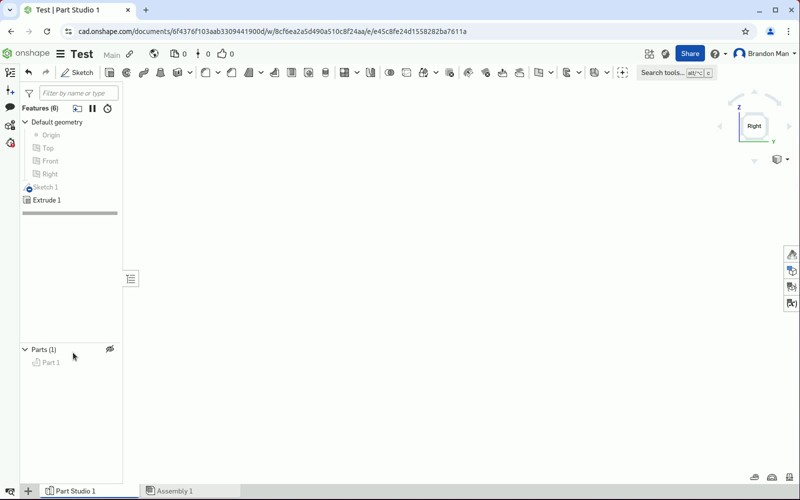
key(shift+y)
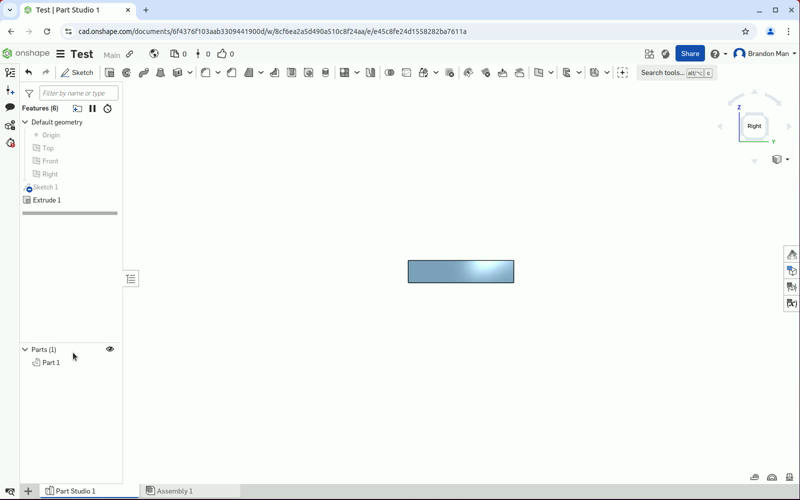
mouse_move(541, 75)
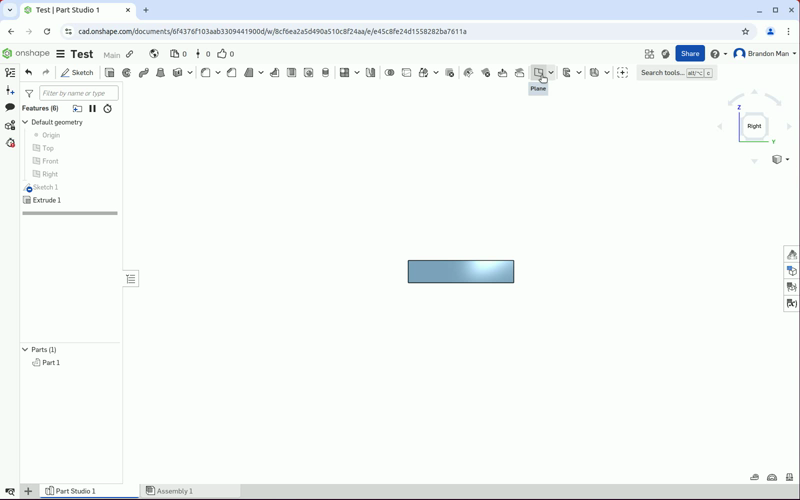
click(541, 75)
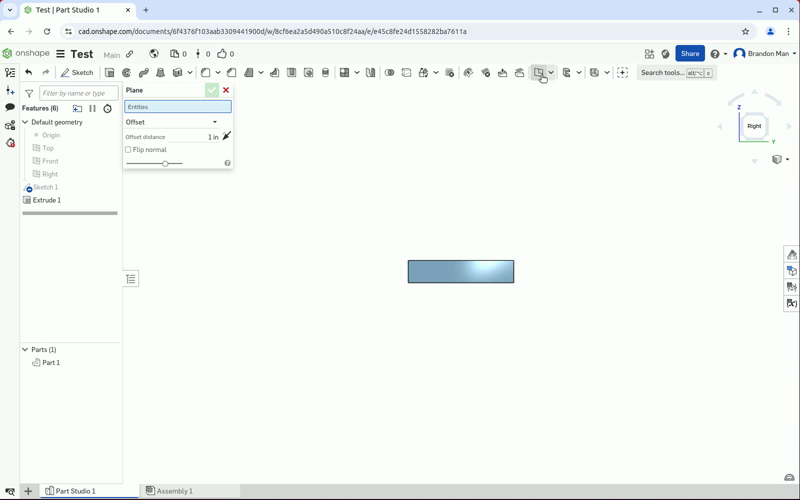
mouse_move(73, 176)
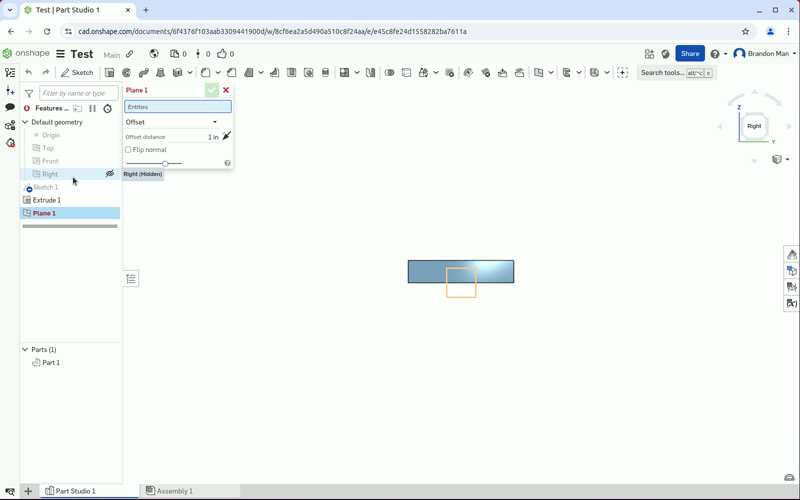
click(73, 176)
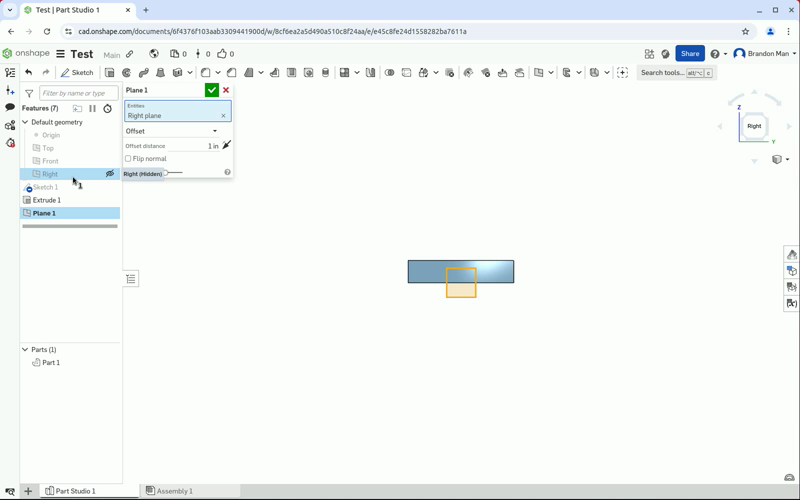
key(tab, 2)
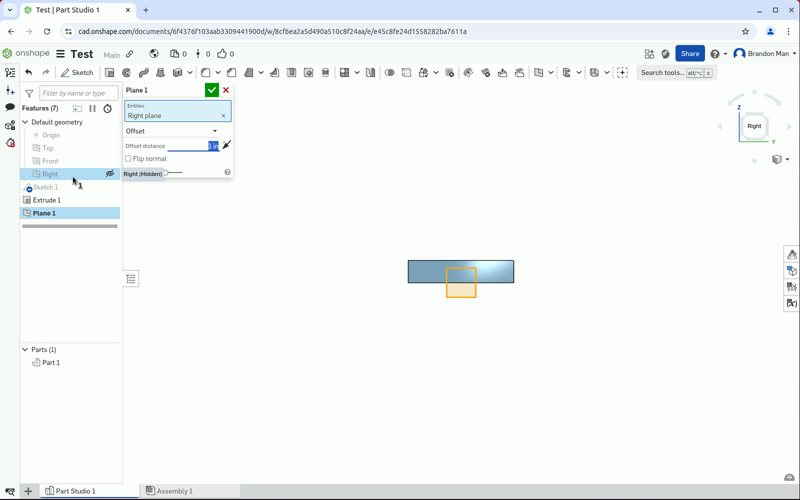
text(22.4)
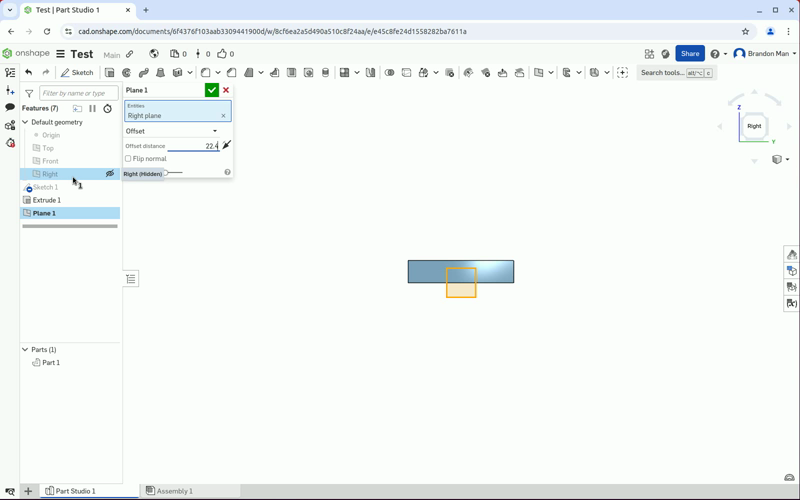
key(enter, 2)
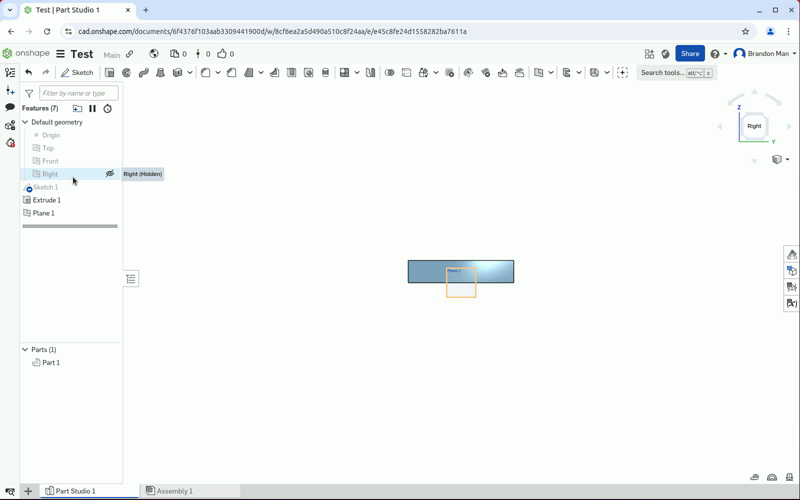
key(shift+s)
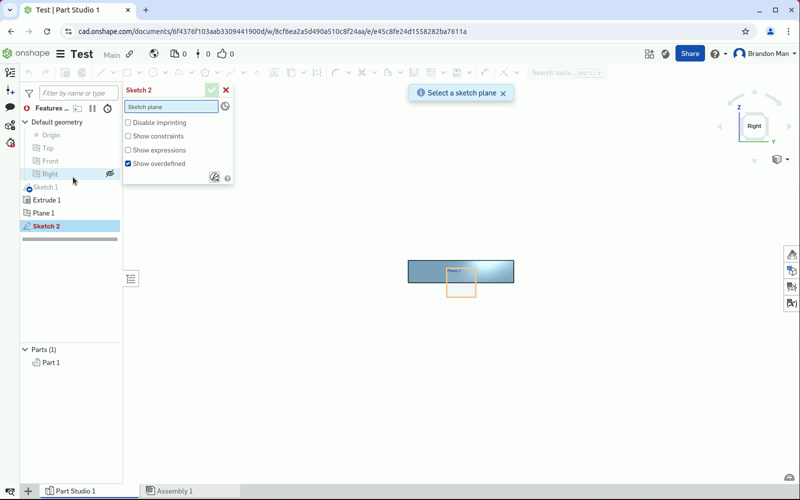
mouse_move(73, 215)
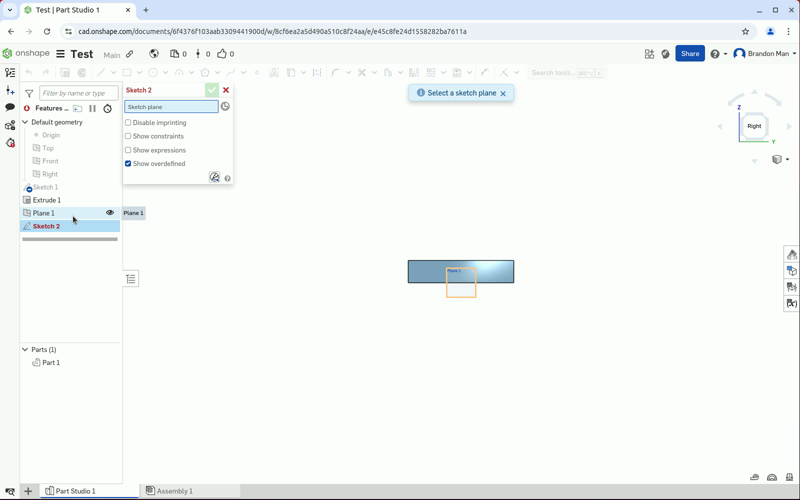
click(73, 215)
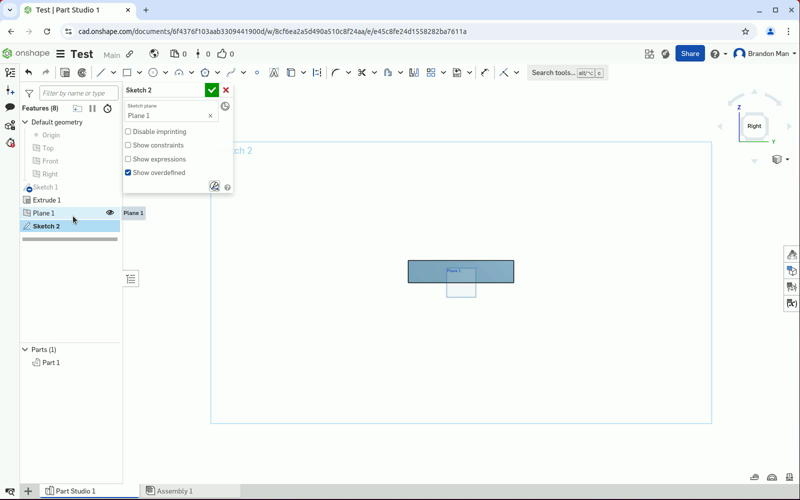
mouse_move(73, 352)
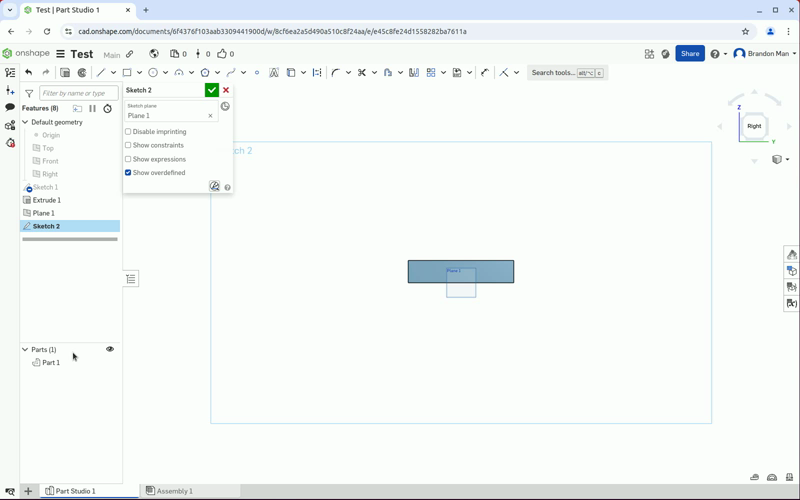
key(y)
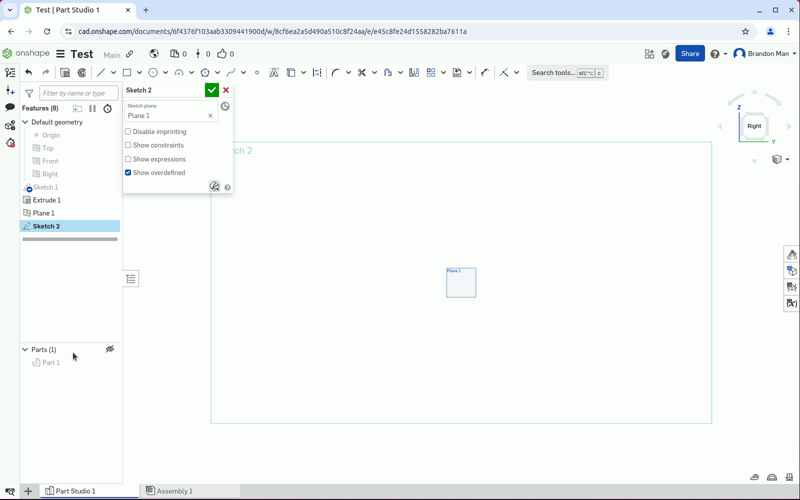
key(l)
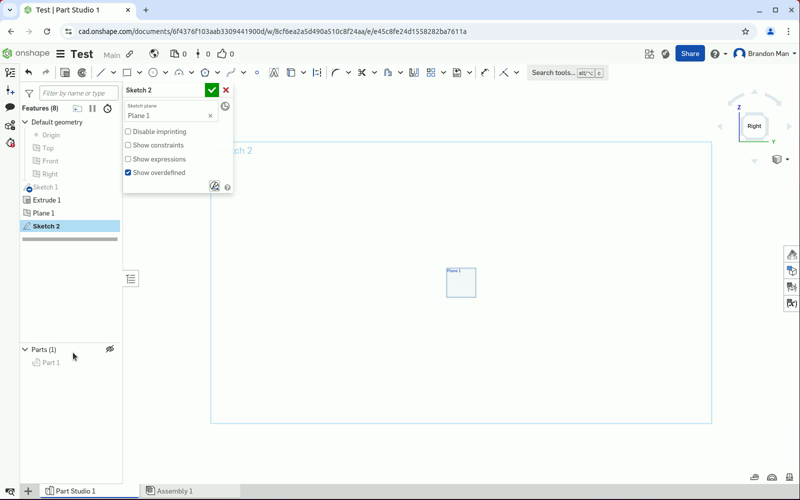
key_down(shift)
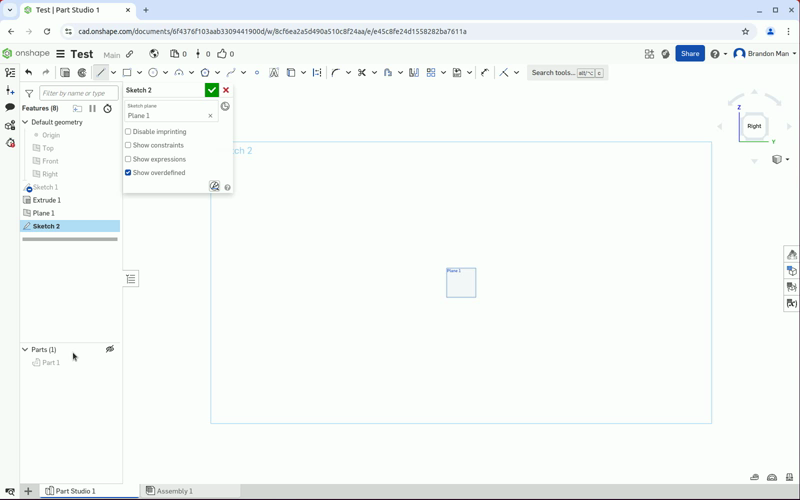
mouse_move(407, 282)
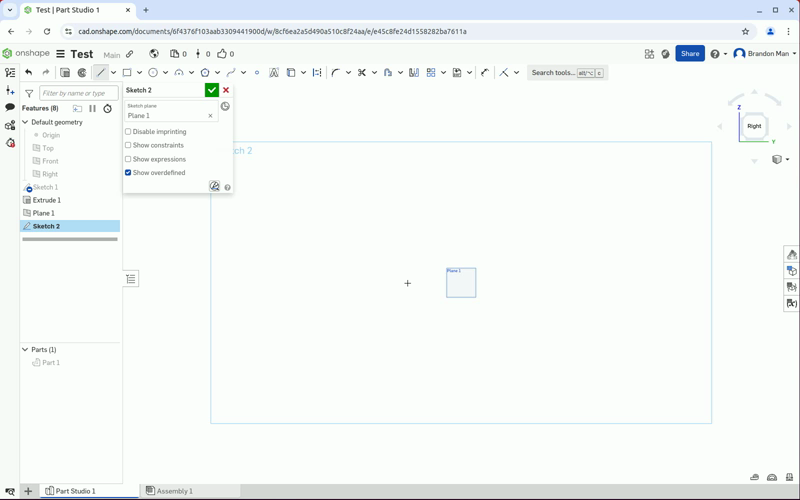
click(407, 282)
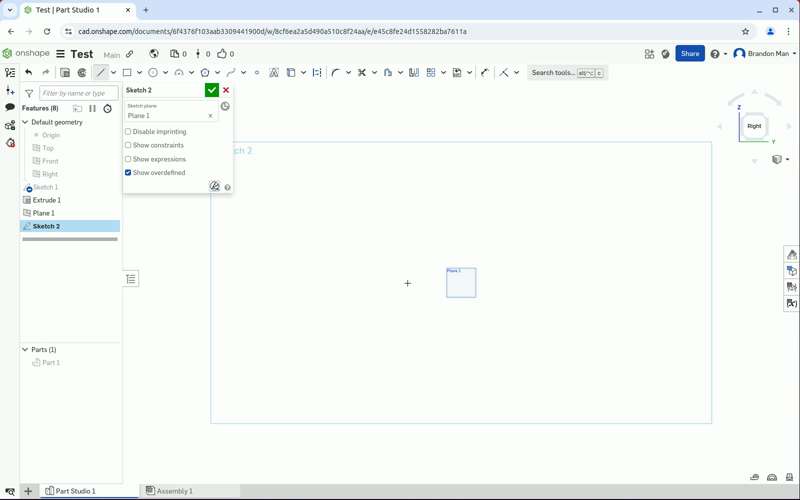
key_up(shift)
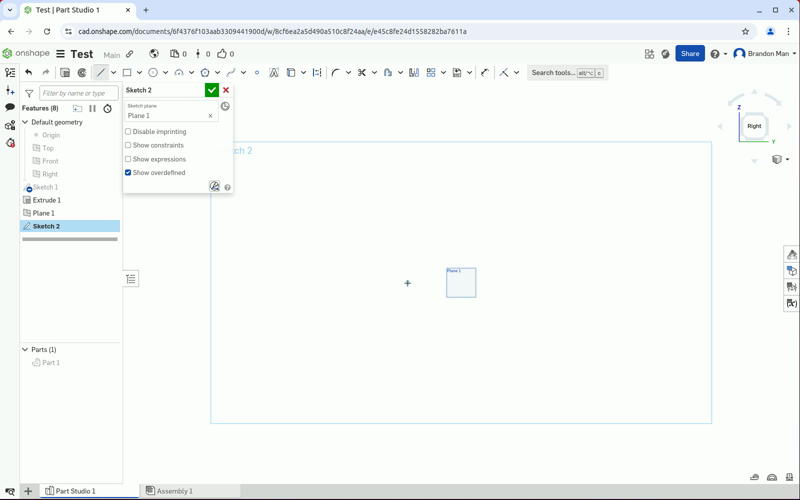
key_down(shift)
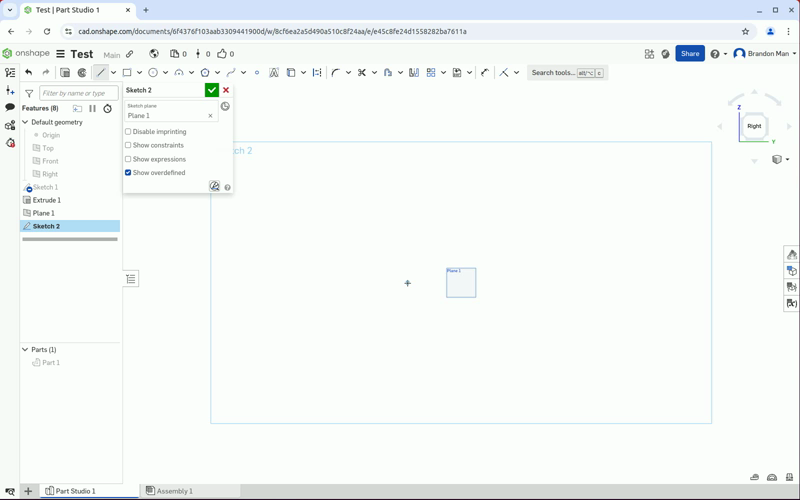
mouse_move(513, 282)
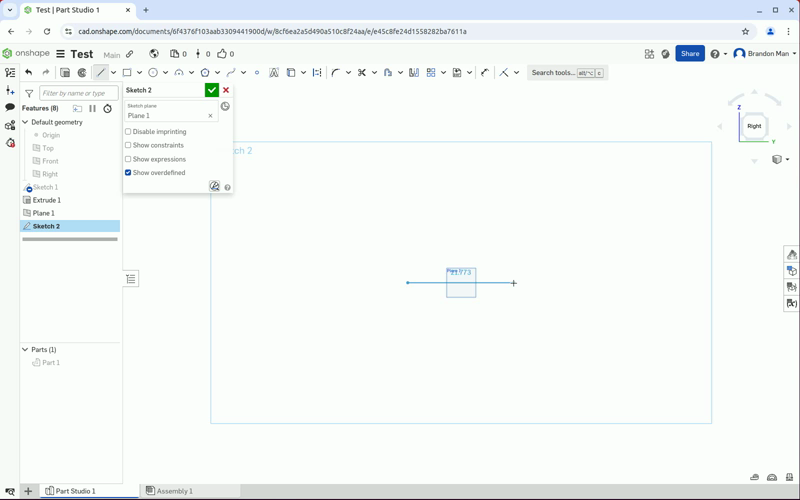
click(513, 282)
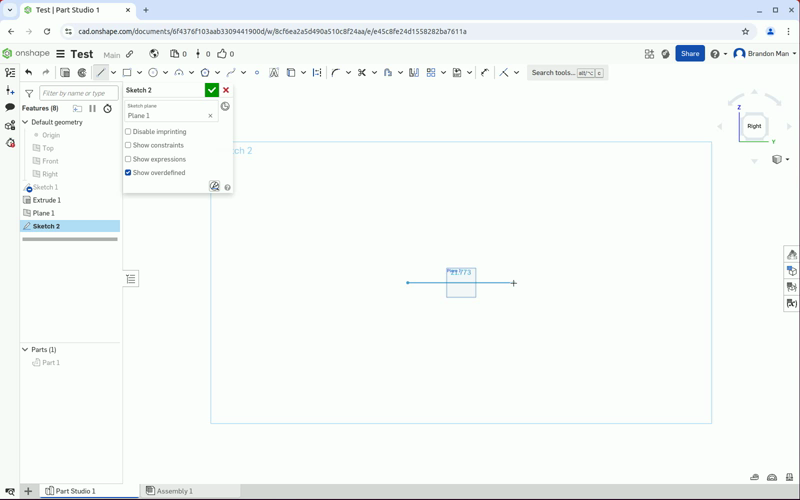
key_up(shift)
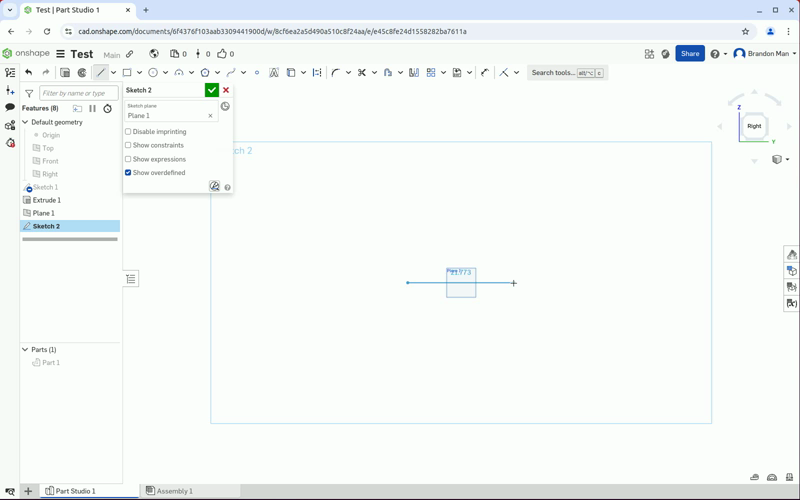
key_down(shift)
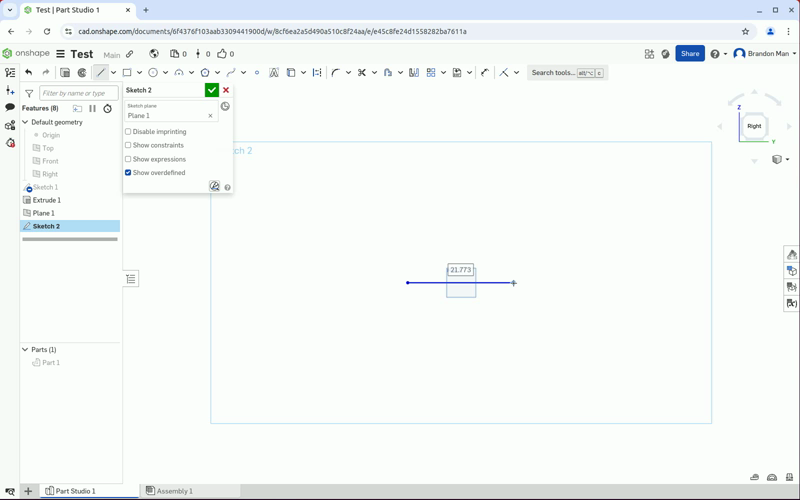
mouse_move(543, 282)
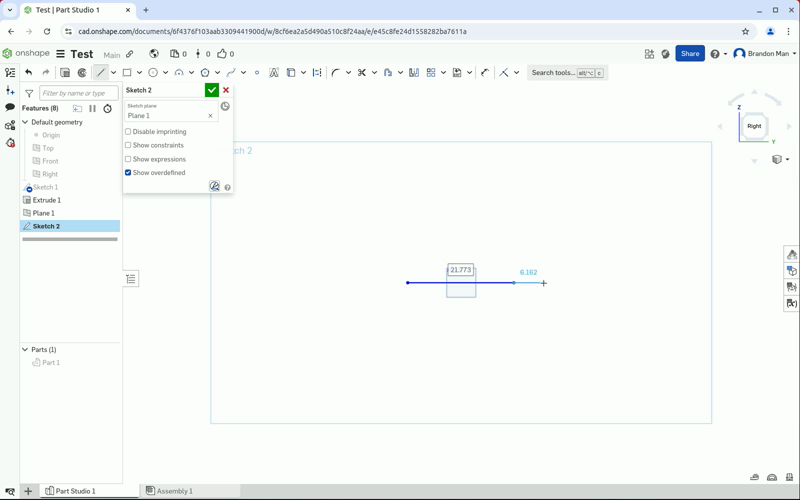
mouse_move(513, 260)
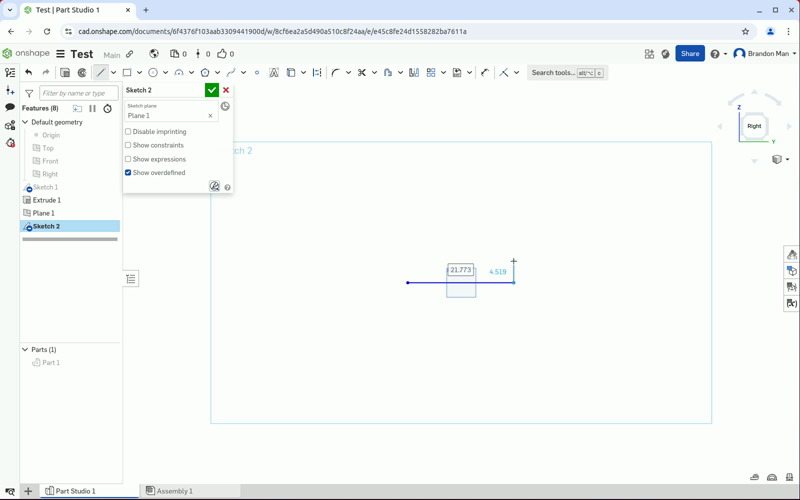
click(513, 260)
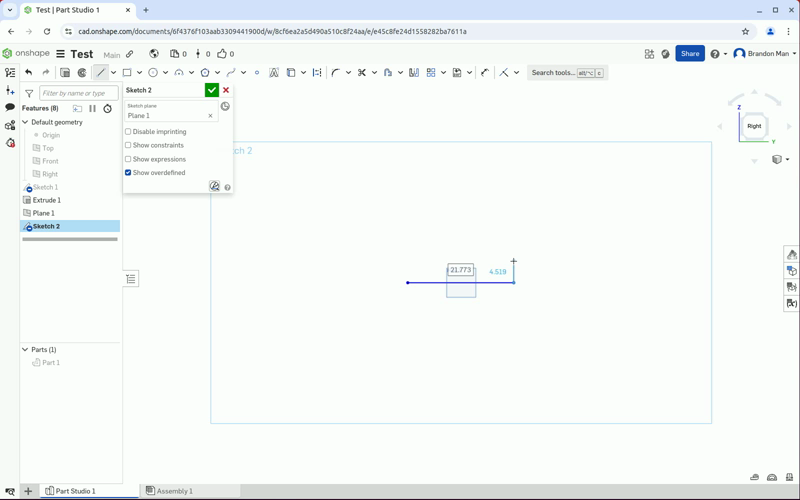
key_up(shift)
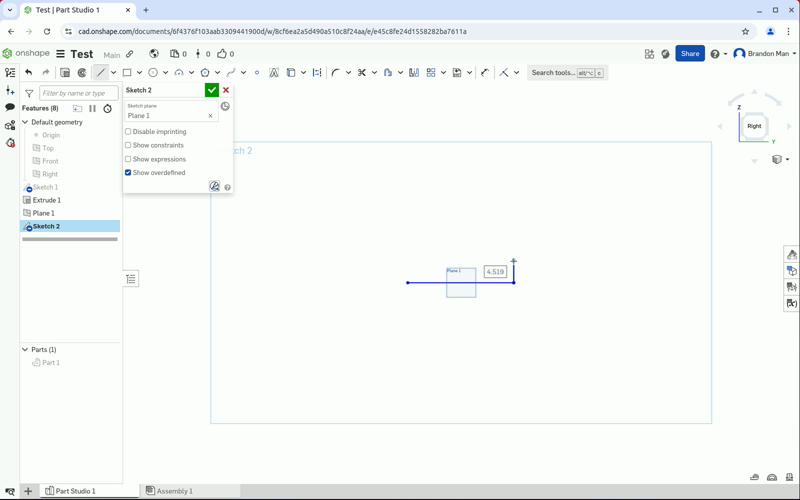
key_down(shift)
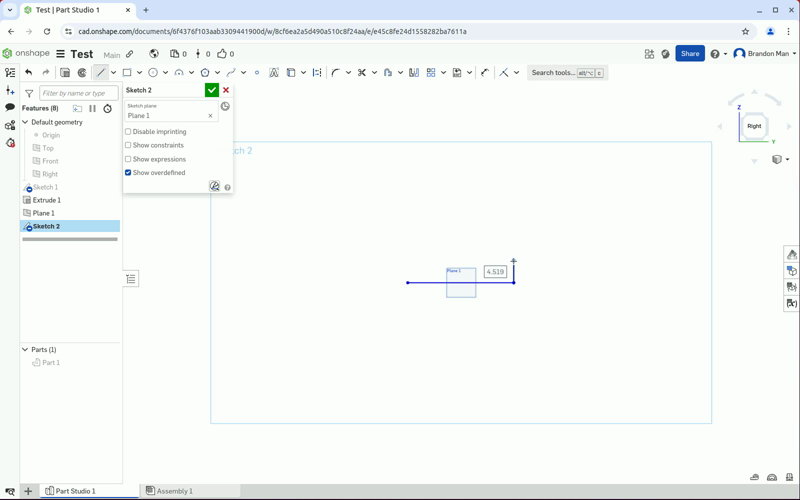
mouse_move(407, 260)
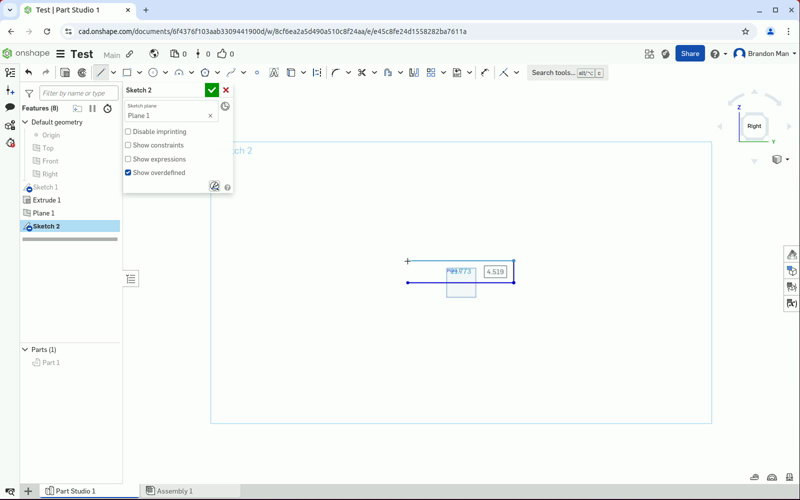
click(407, 260)
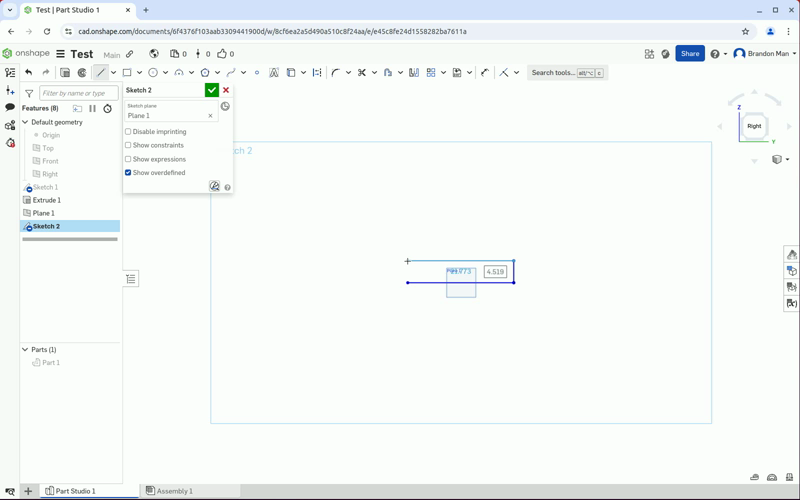
key_up(shift)
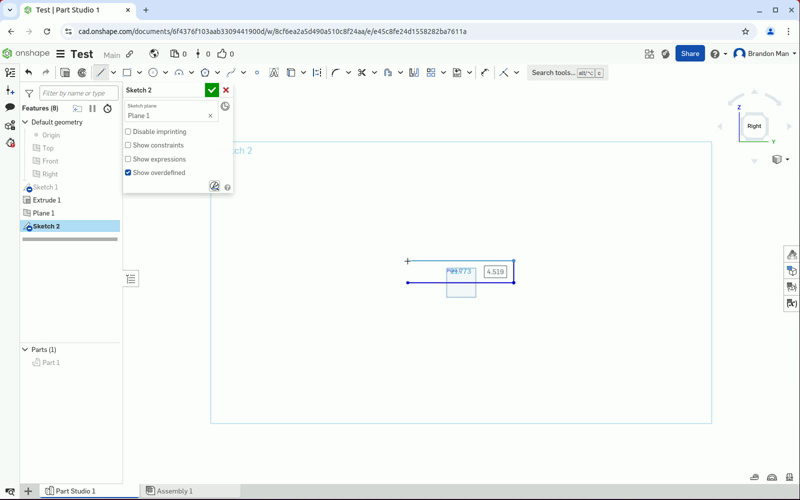
mouse_move(437, 260)
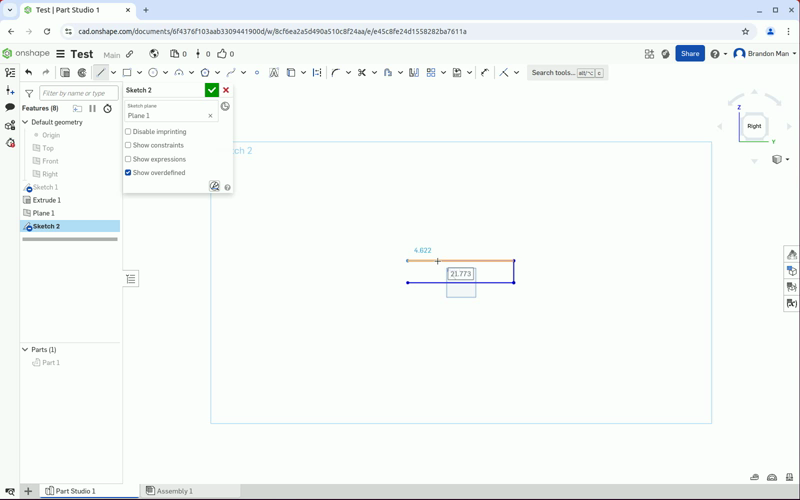
key_down(shift)
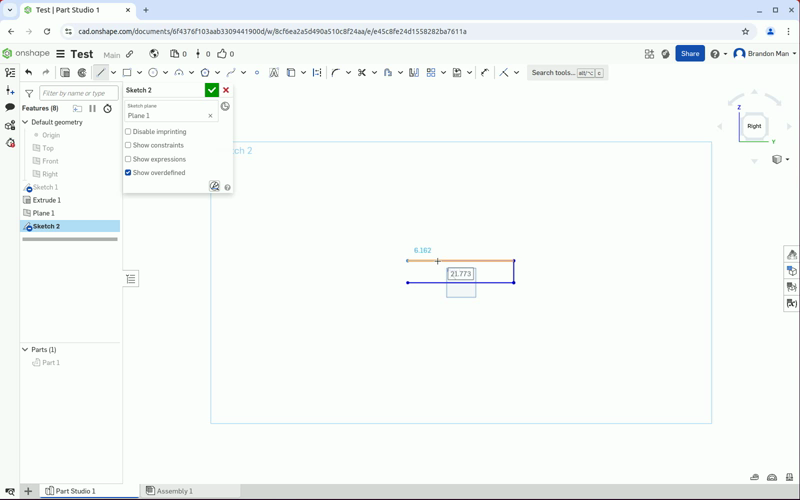
mouse_move(407, 282)
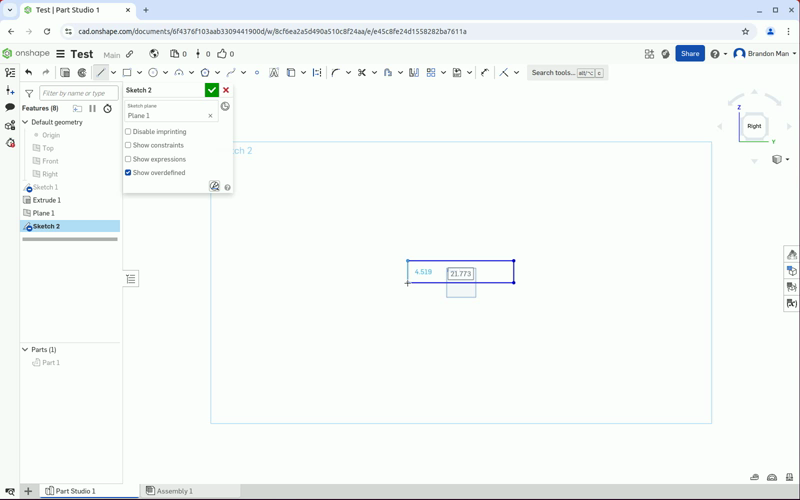
key_up(shift)
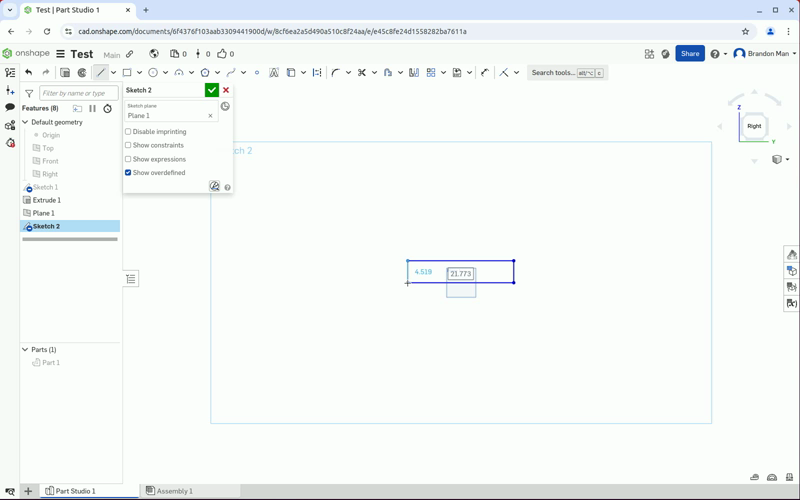
click(407, 282)
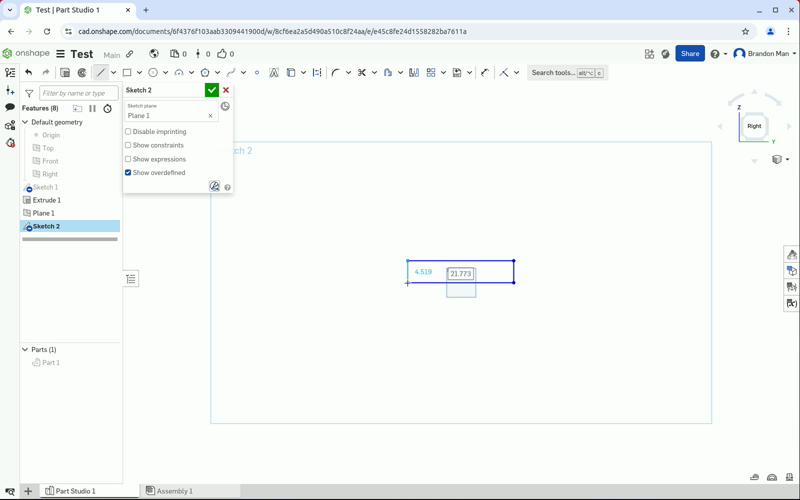
key(esc)
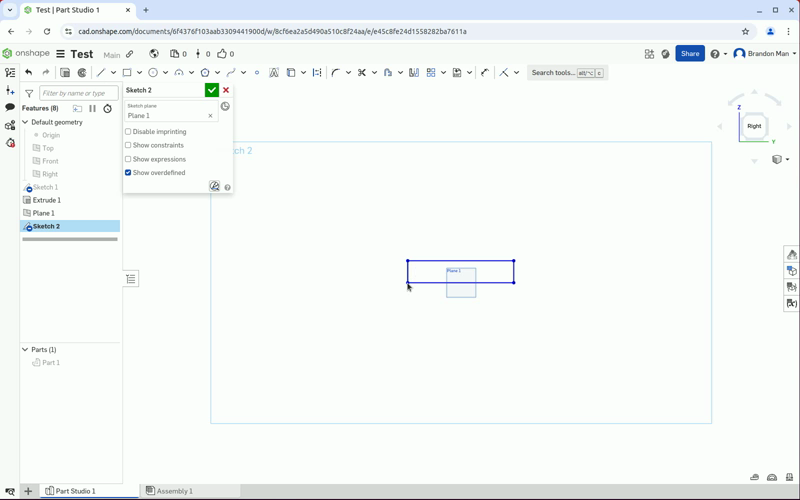
mouse_move(432, 275)
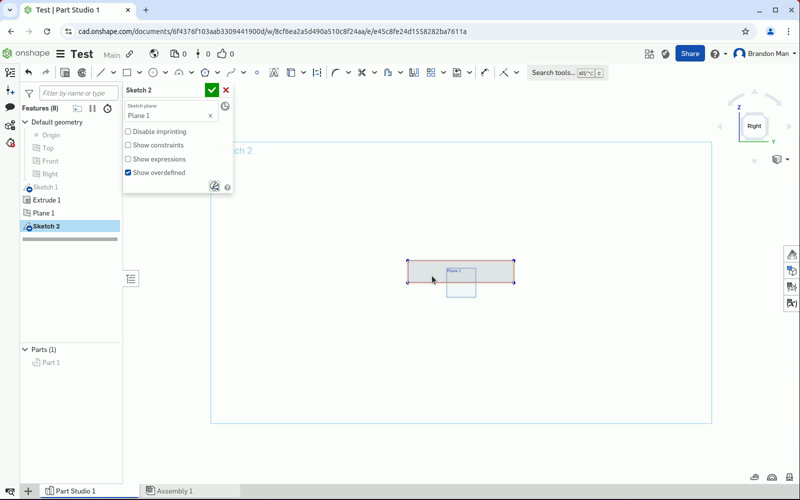
click(432, 275)
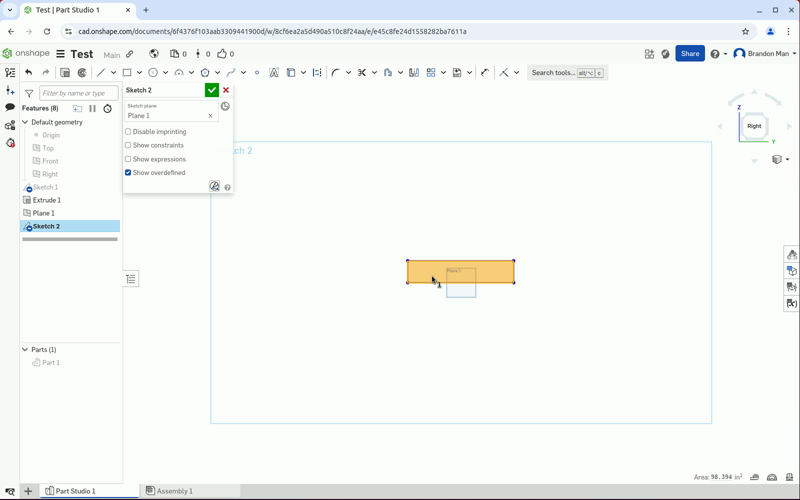
mouse_move(73, 352)
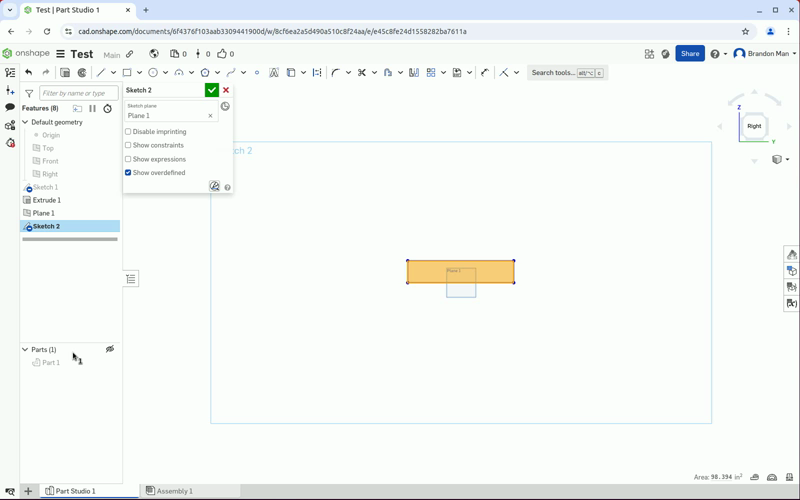
key(shift+y)
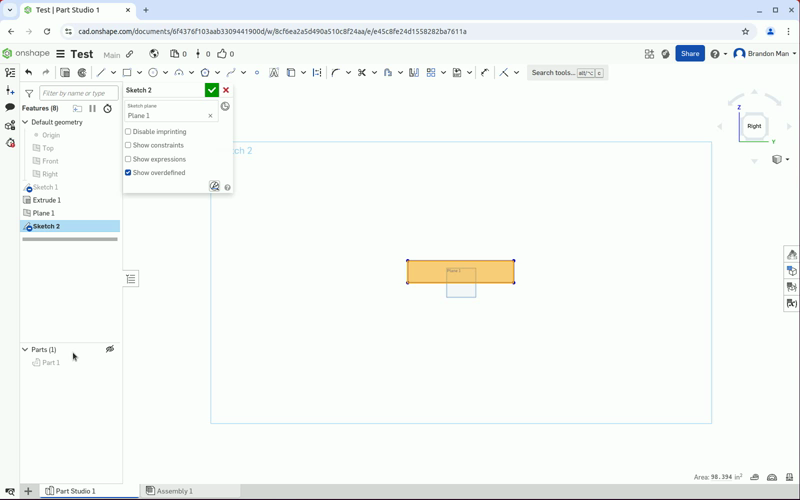
key(shift+e)
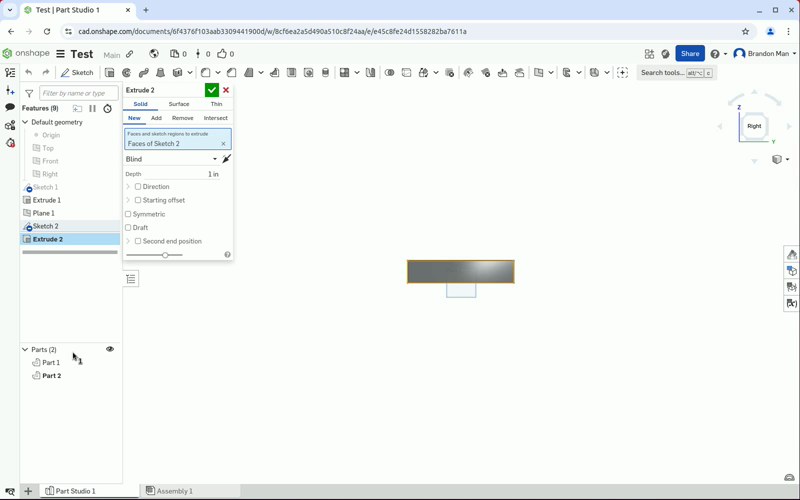
mouse_move(143, 106)
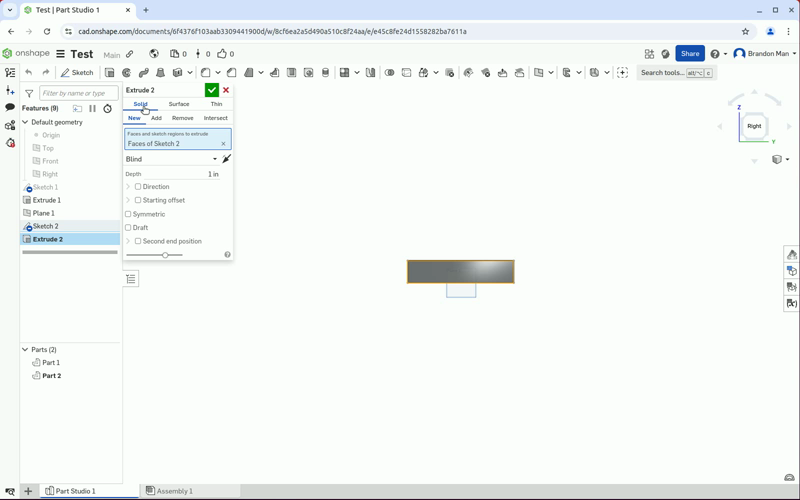
click(143, 106)
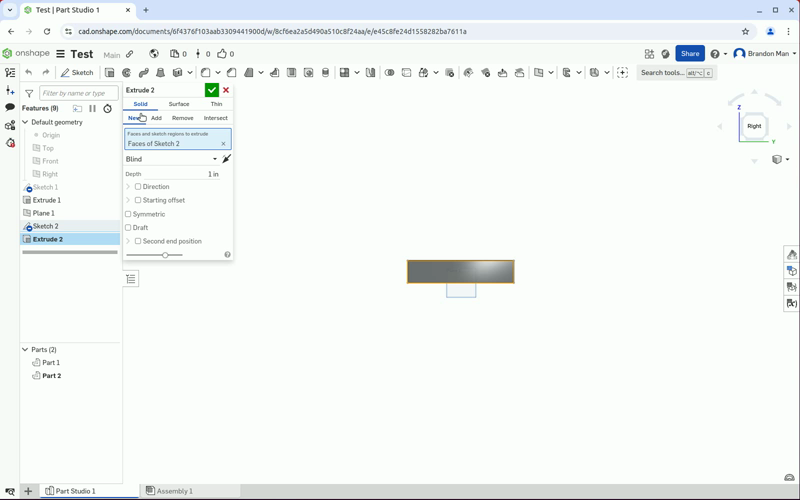
mouse_move(137, 120)
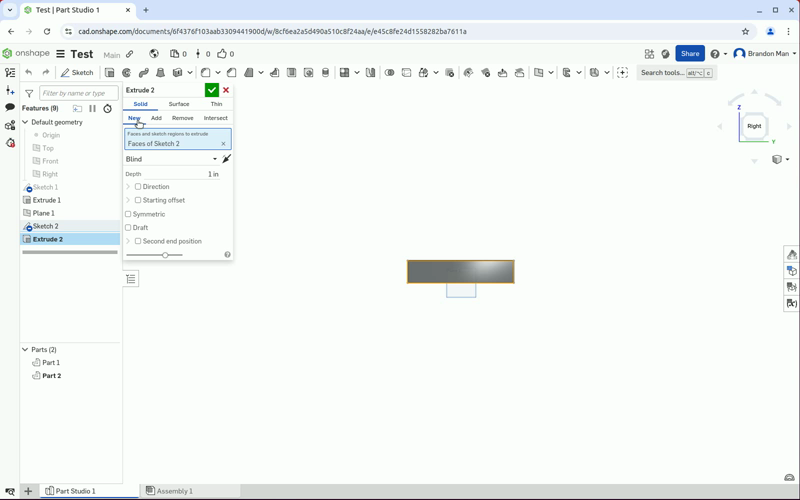
click(137, 120)
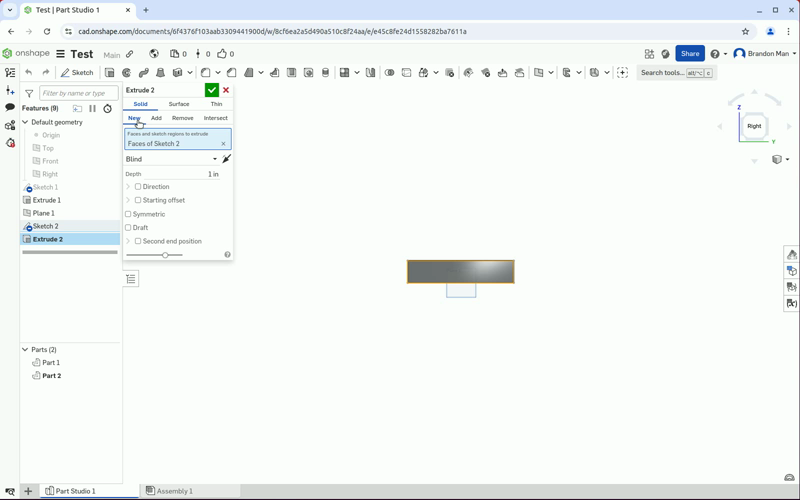
key(tab, 4)
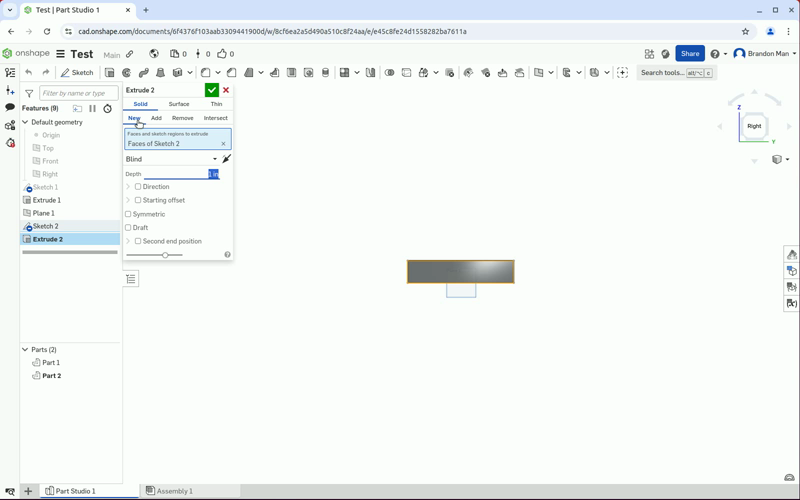
text(0.722)
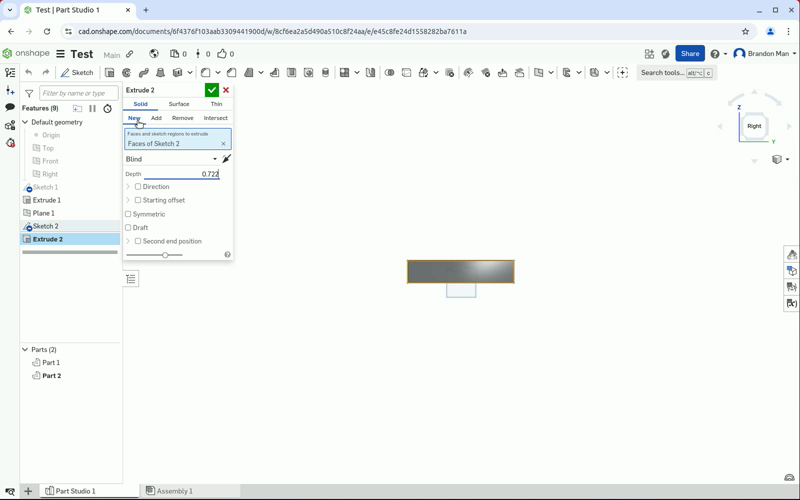
key(enter)
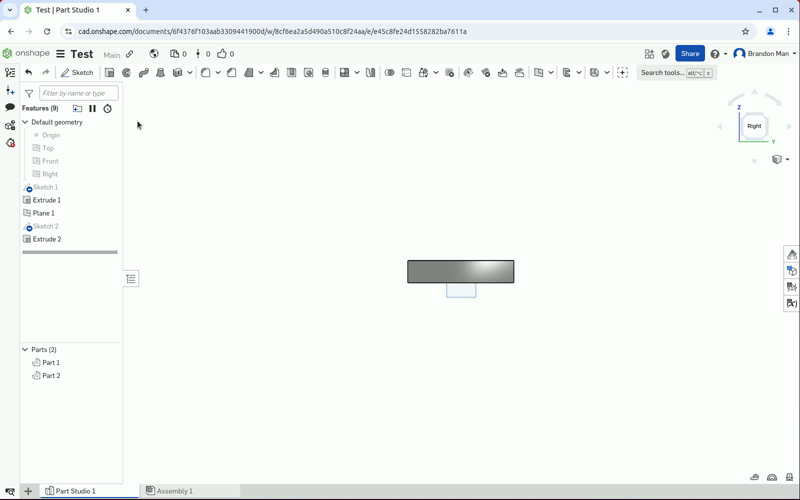
key(shift+h)
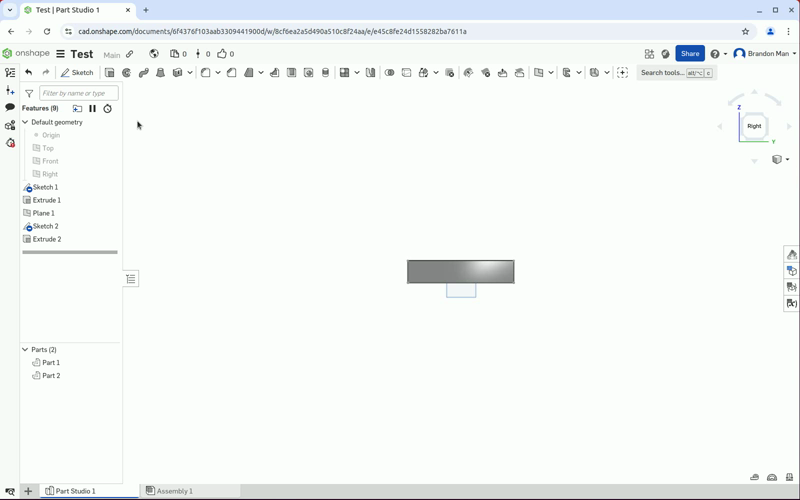
key(shift+h)
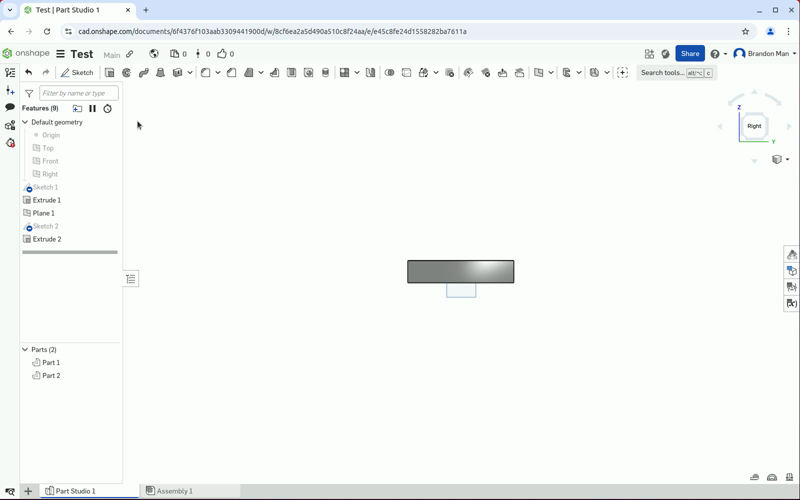
mouse_move(73, 189)
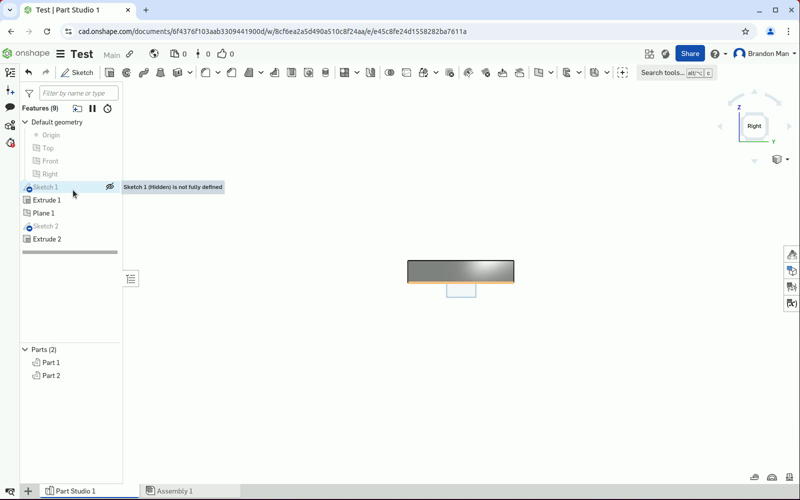
click(73, 189)
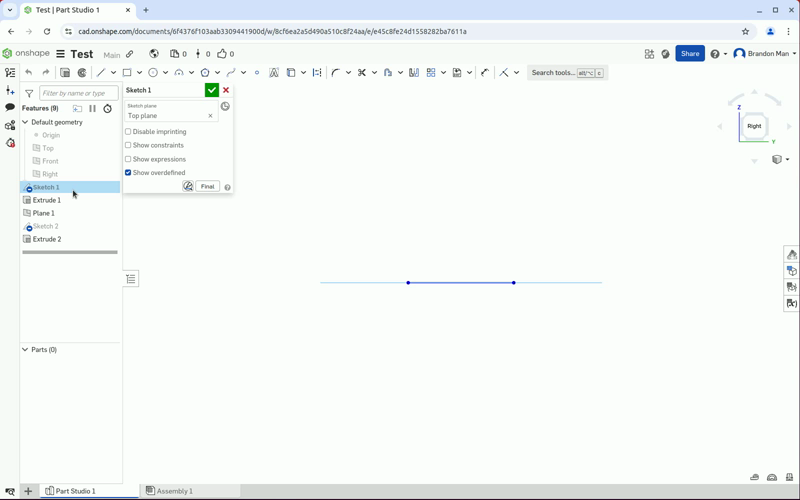
mouse_move(229, 92)
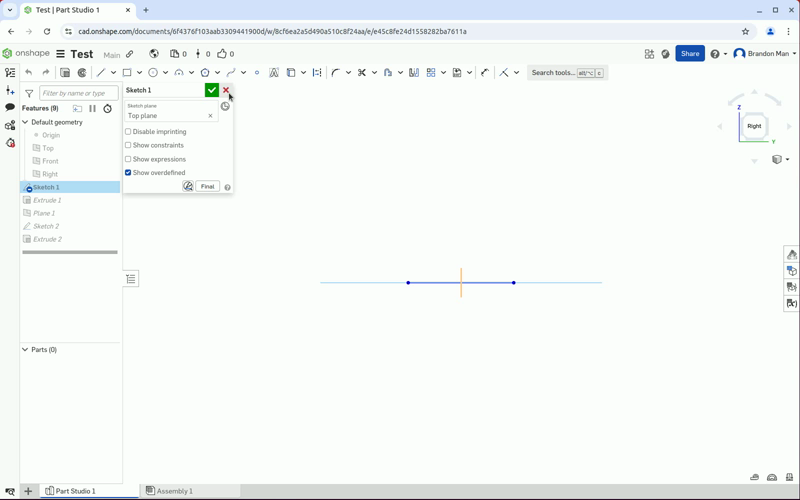
click(229, 92)
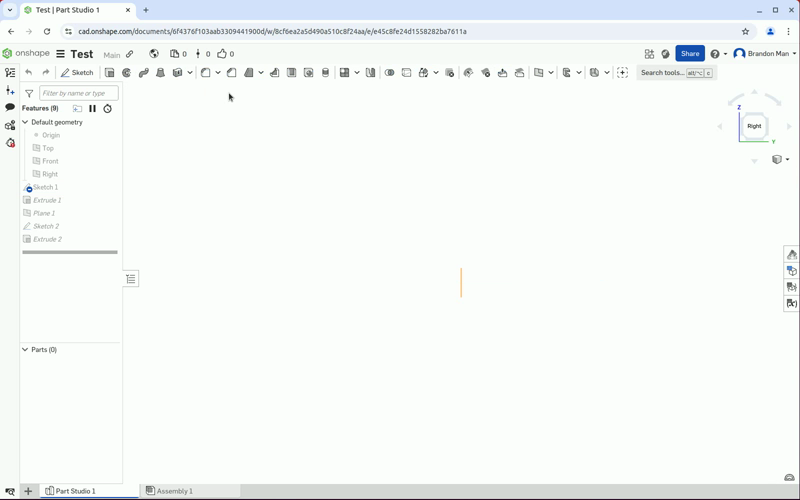
key(shift+s)
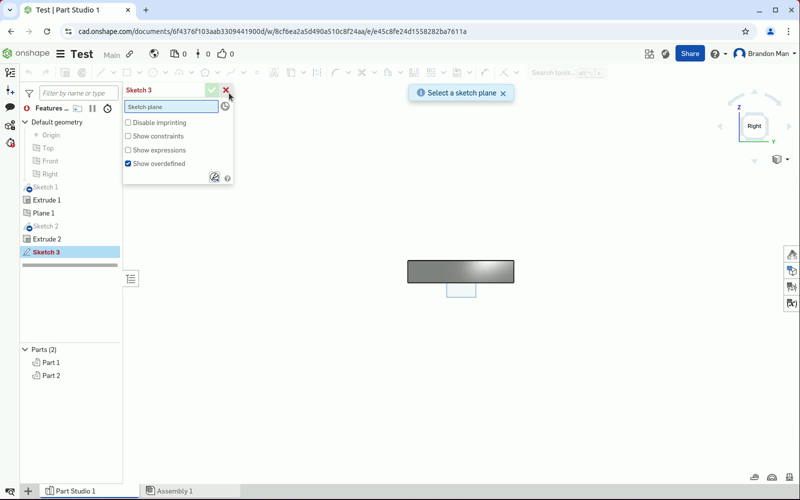
mouse_move(73, 215)
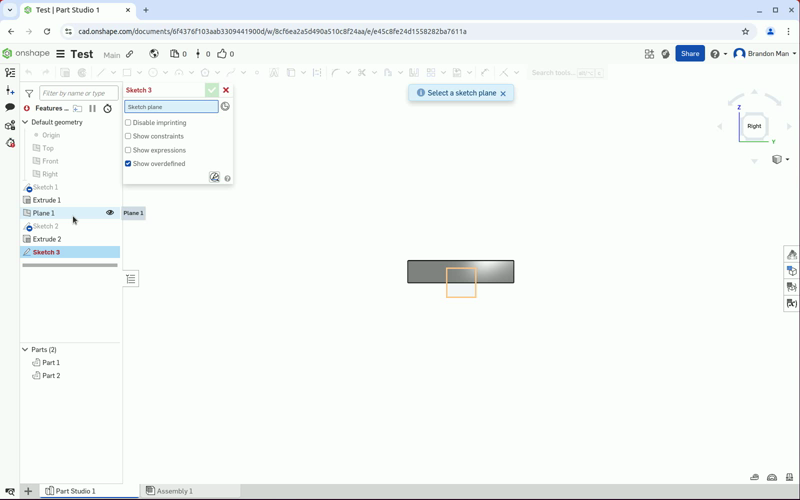
click(73, 215)
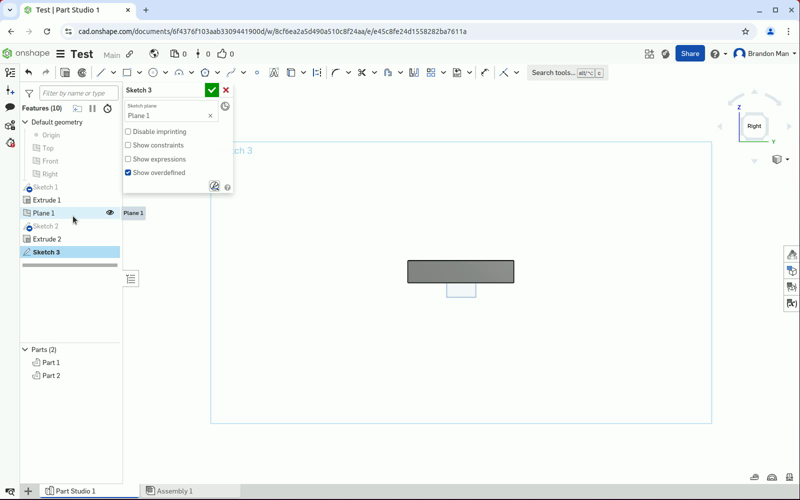
mouse_move(73, 352)
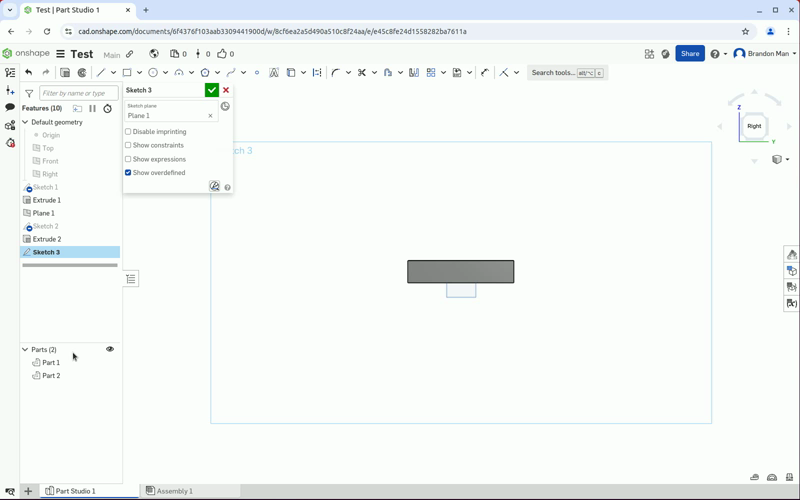
key(y)
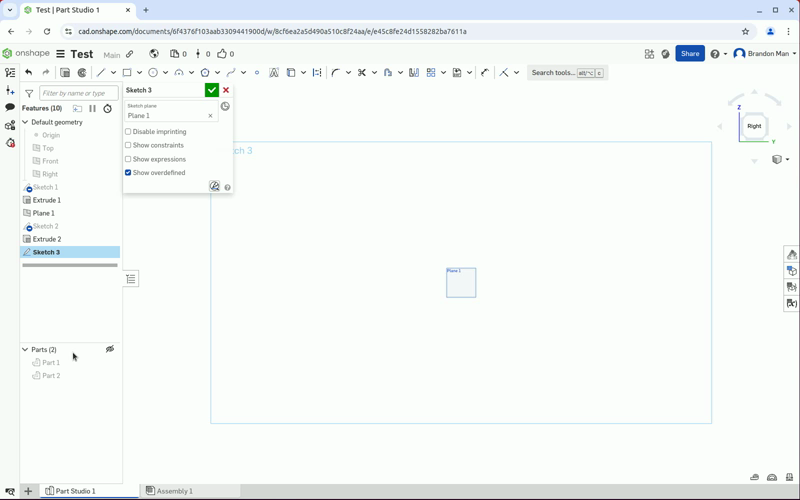
key(l)
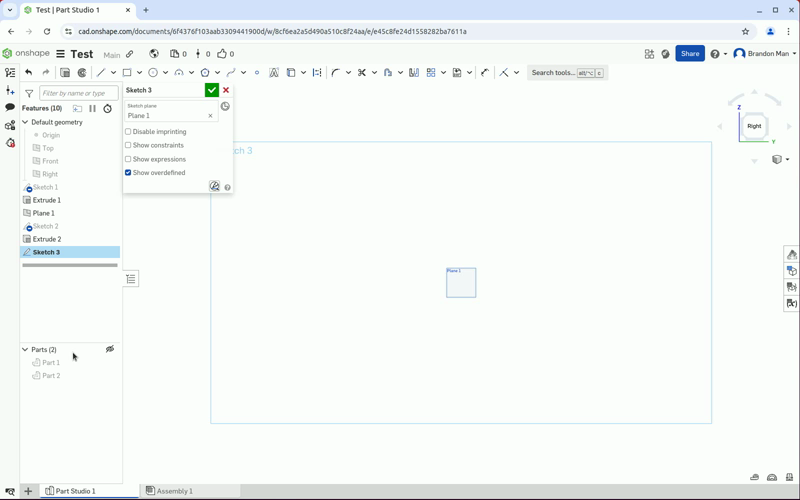
key_down(shift)
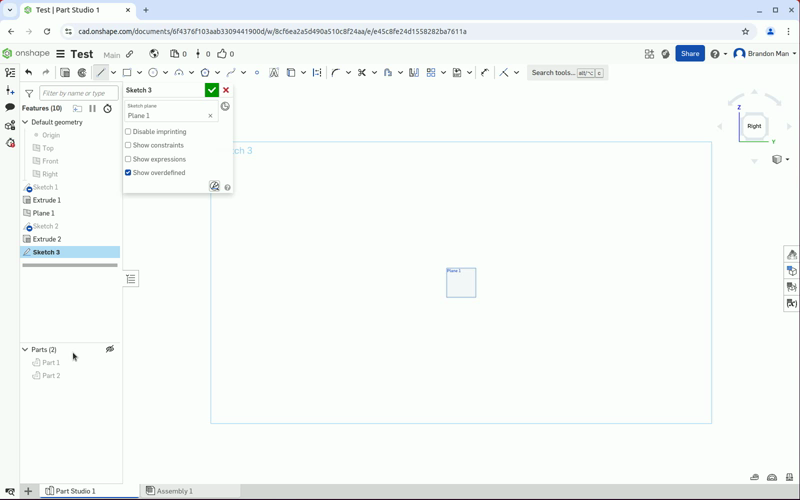
mouse_move(407, 260)
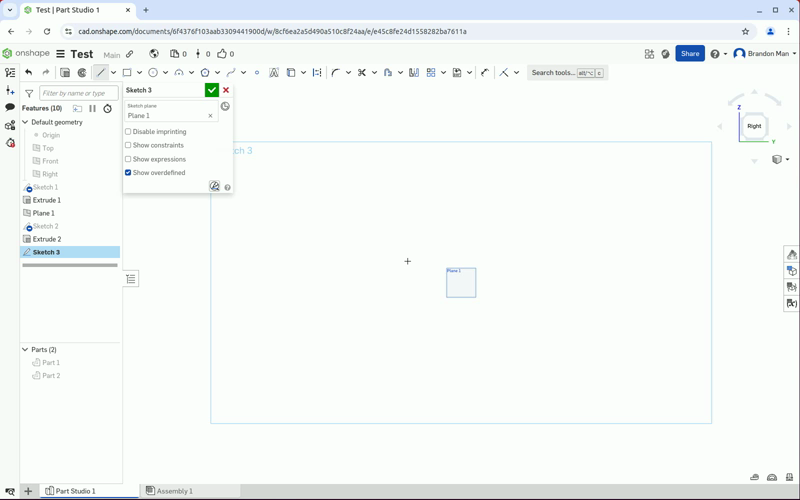
click(407, 260)
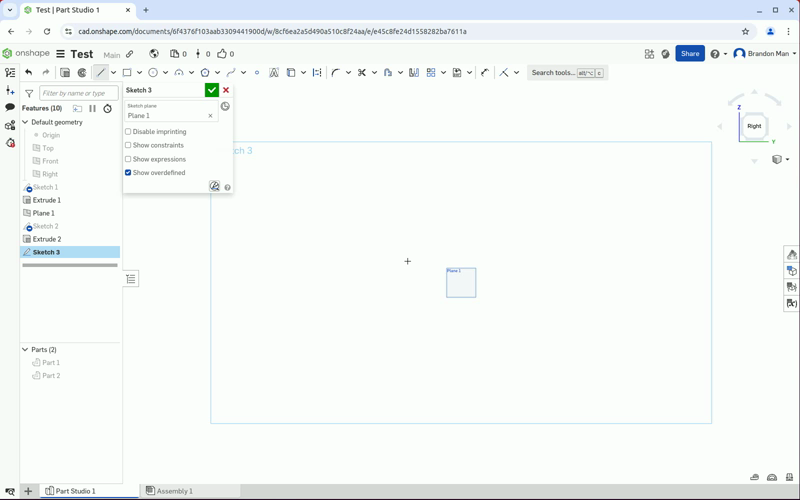
key_up(shift)
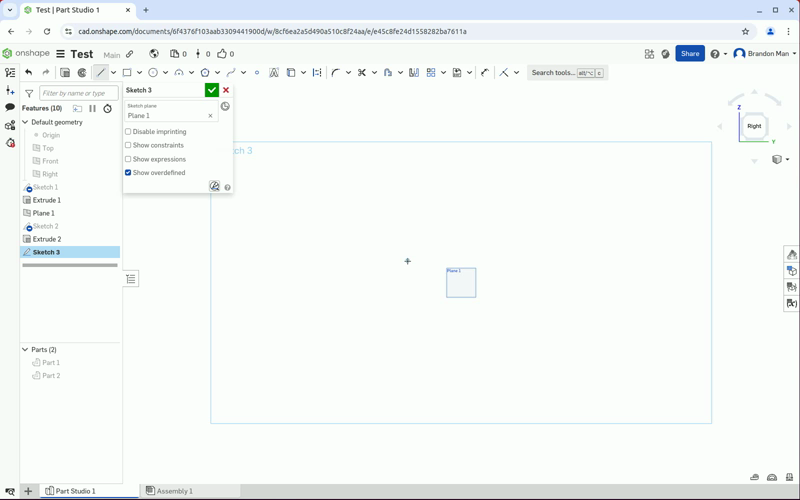
key_down(shift)
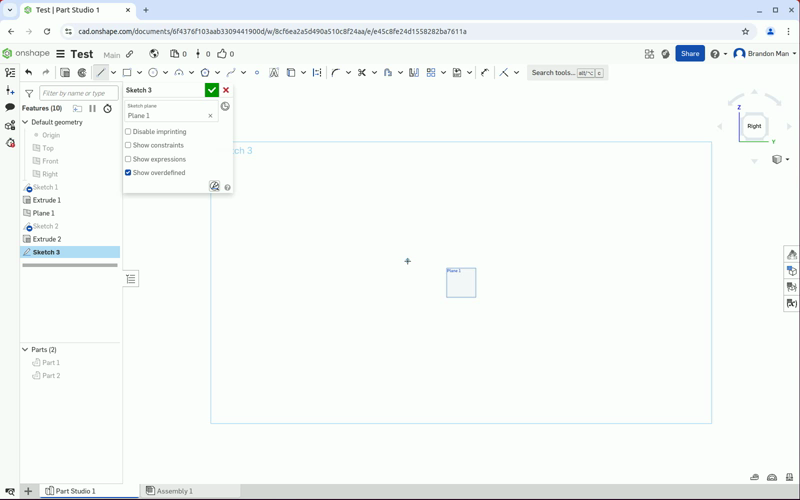
mouse_move(513, 260)
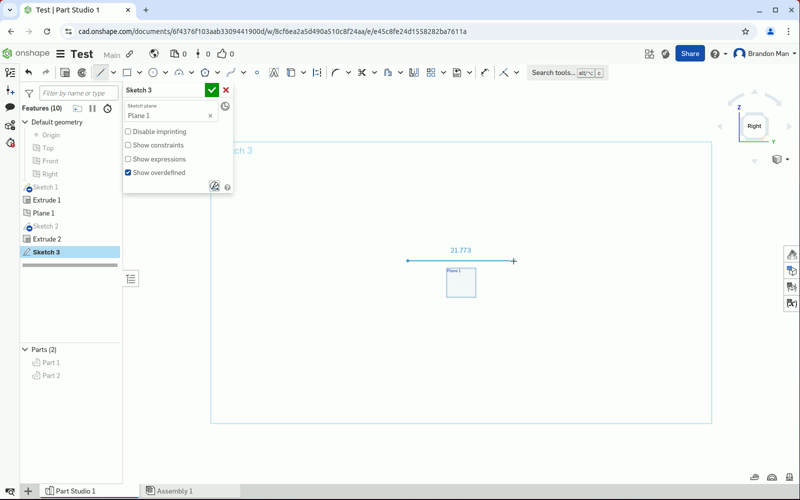
click(513, 260)
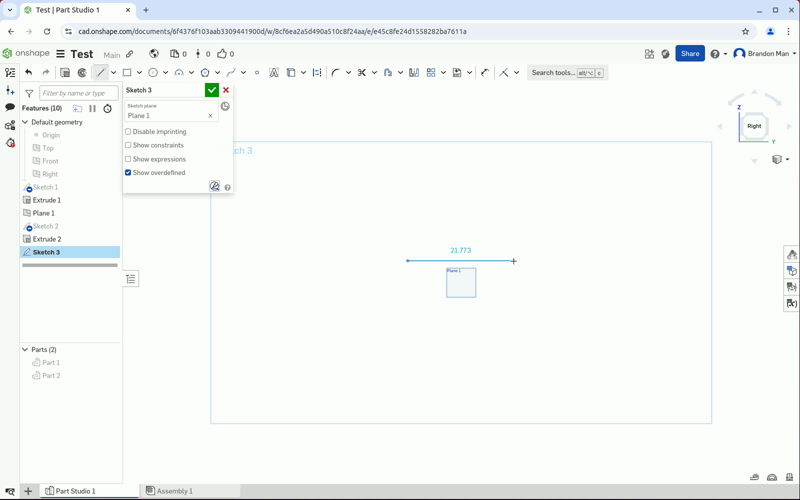
key_up(shift)
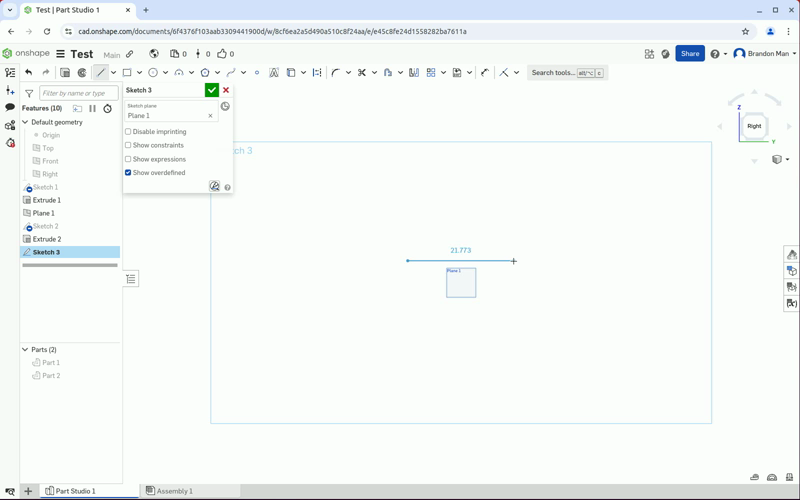
key_down(shift)
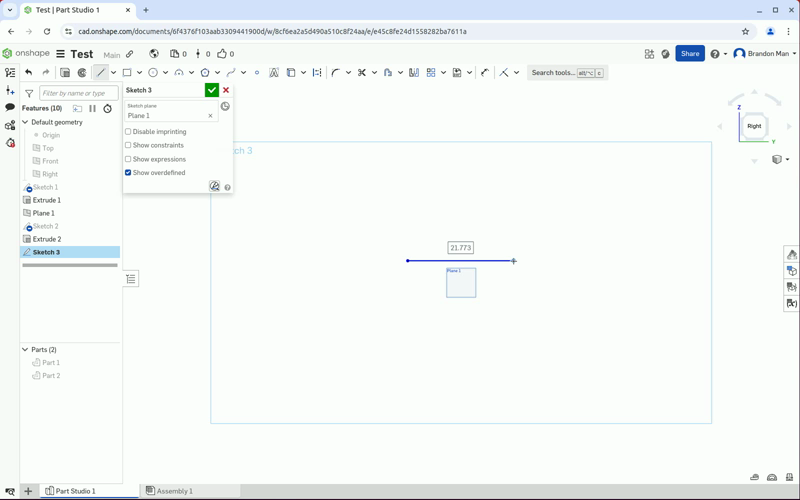
mouse_move(543, 260)
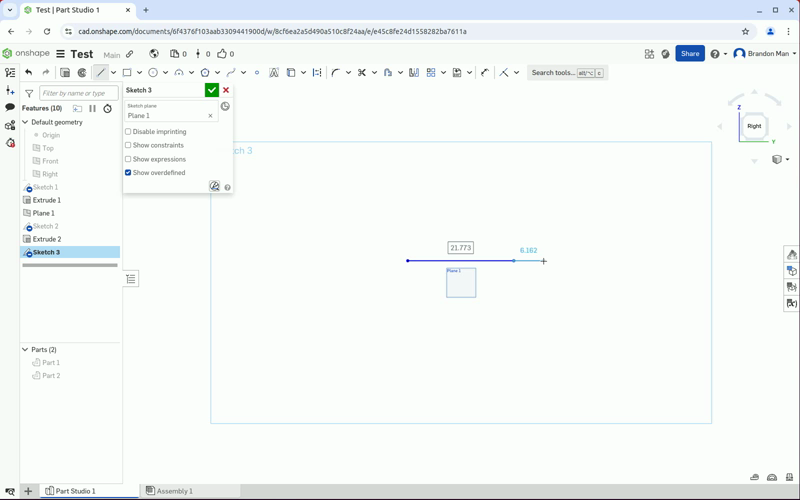
mouse_move(513, 257)
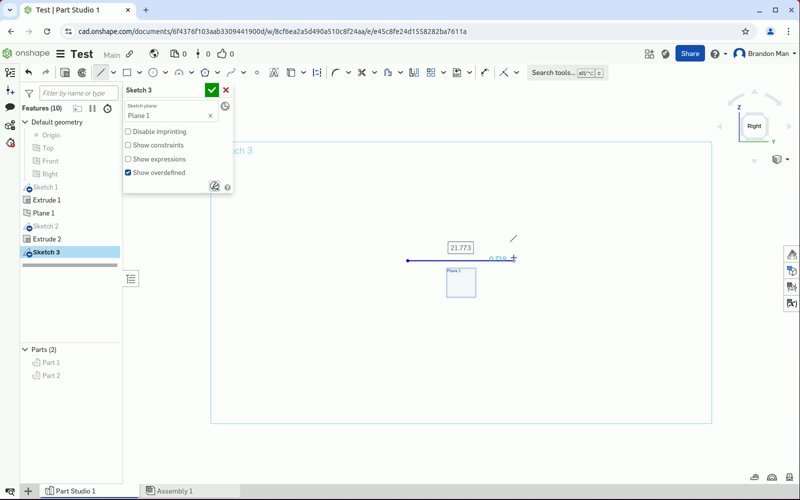
scroll(6)
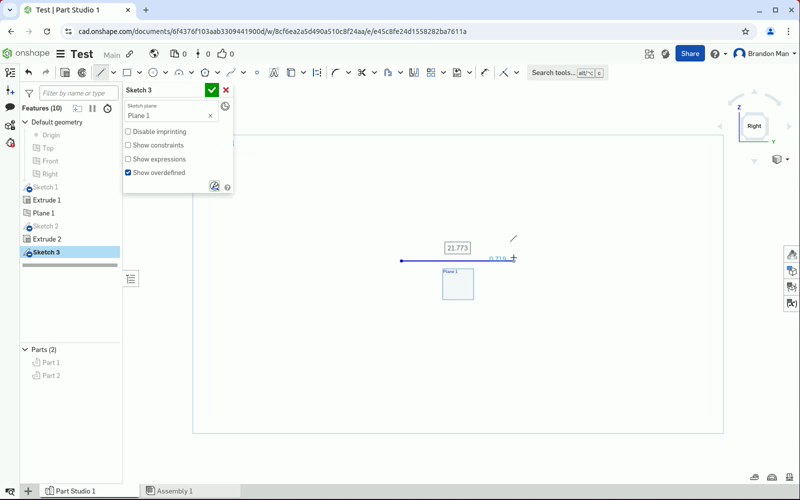
scroll(6)
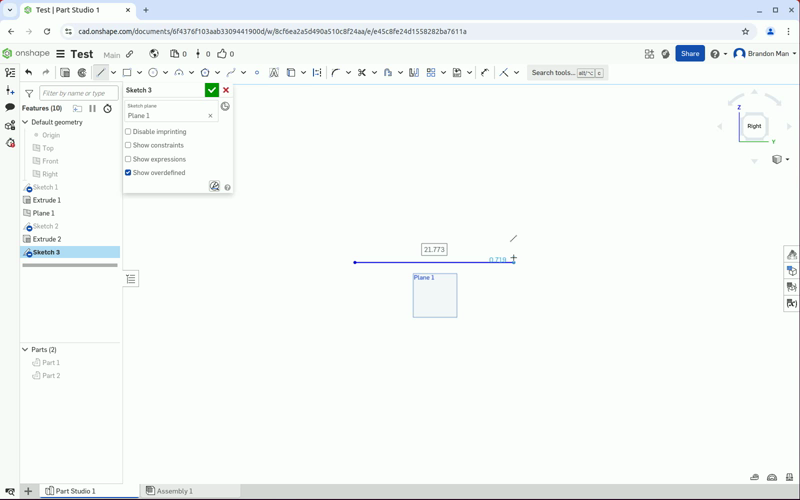
scroll(6)
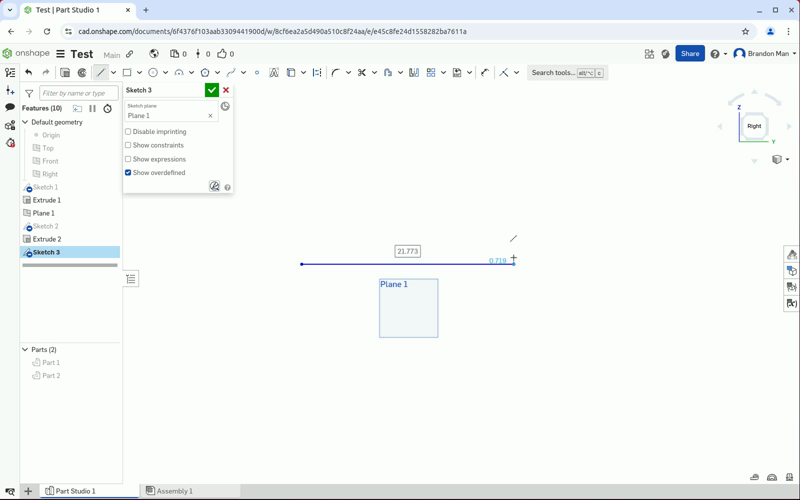
scroll(6)
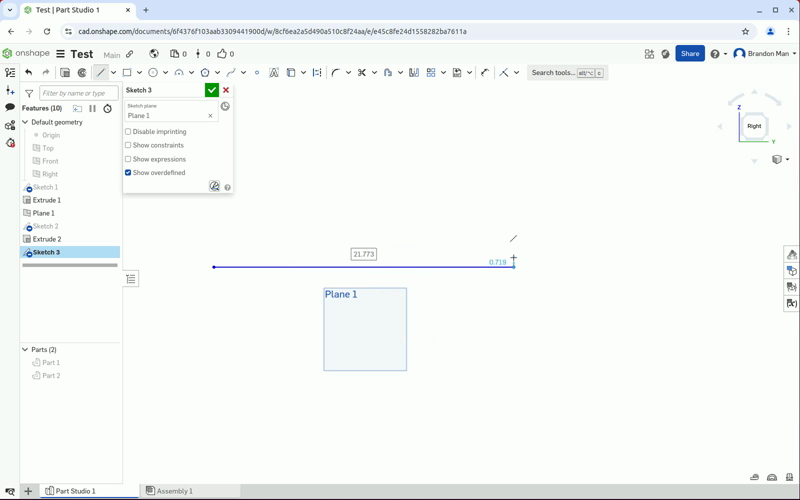
scroll(6)
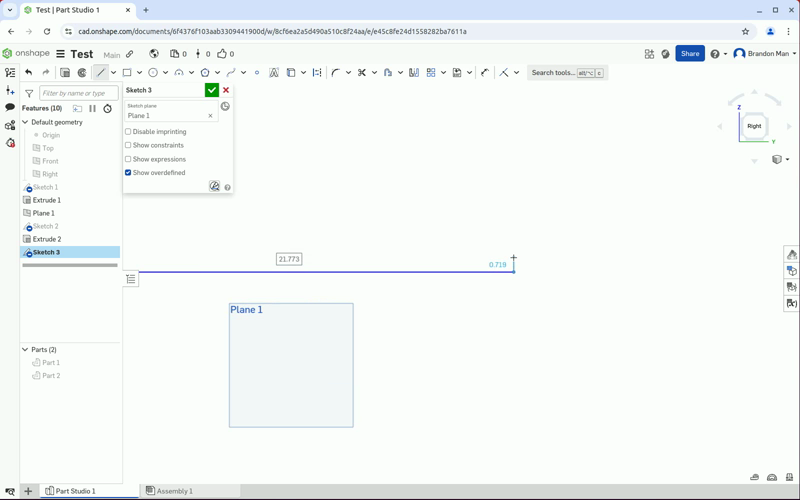
scroll(6)
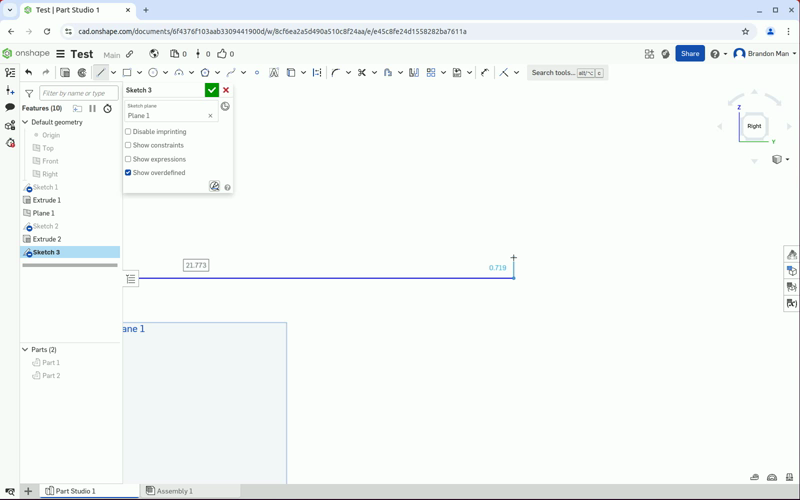
scroll(6)
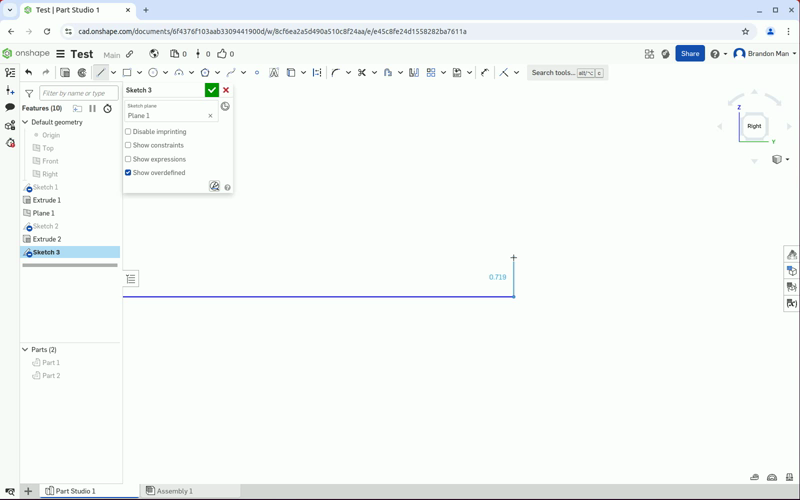
click(513, 257)
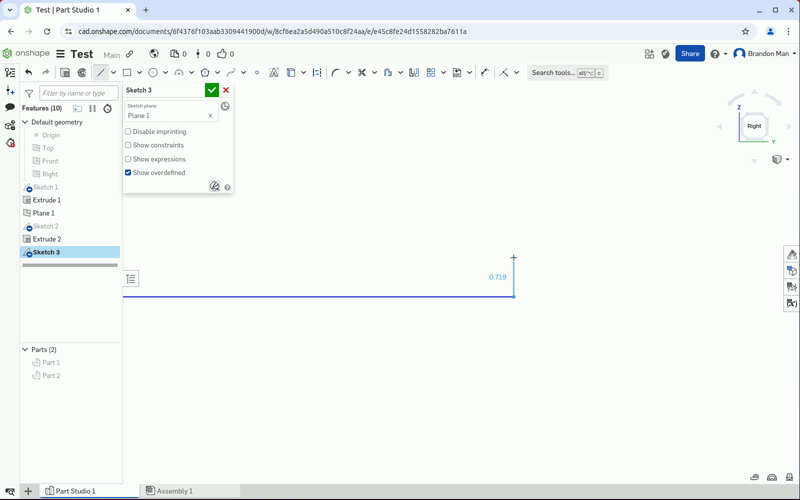
scroll(-6)
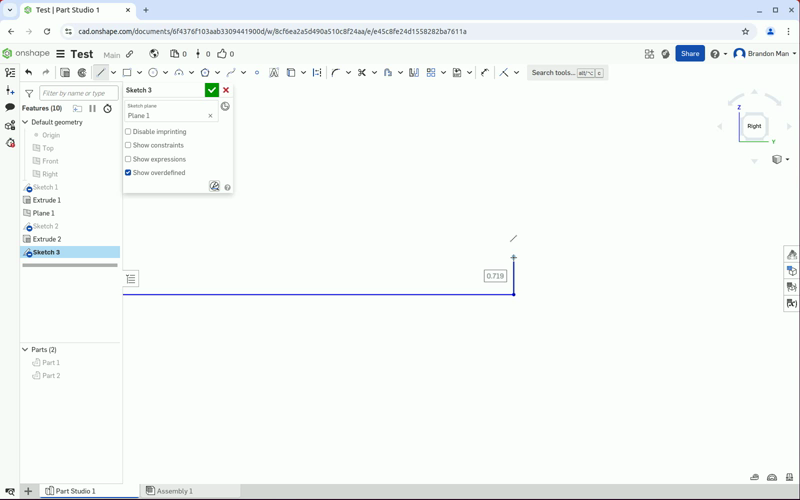
scroll(-6)
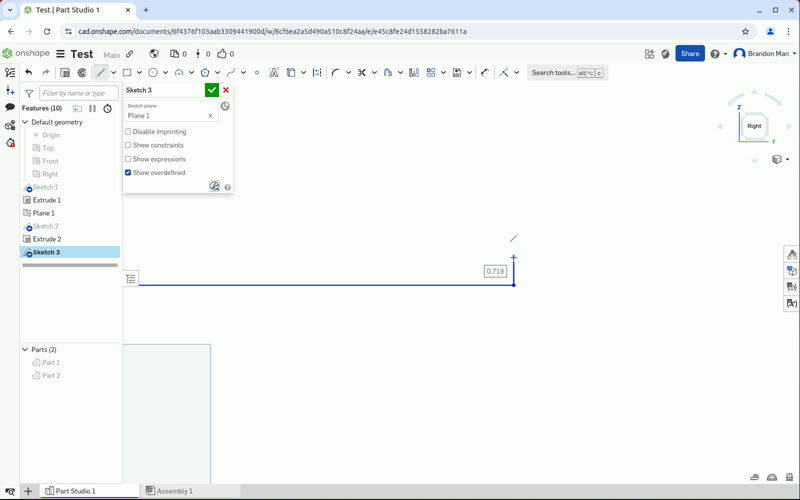
scroll(-6)
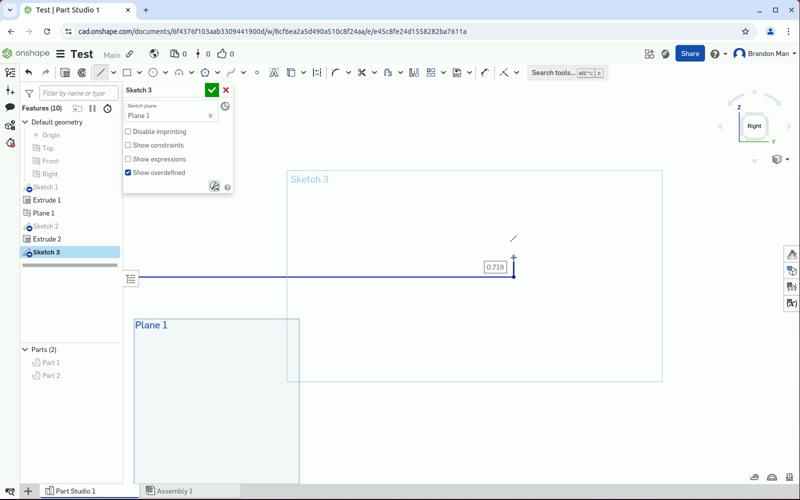
scroll(-6)
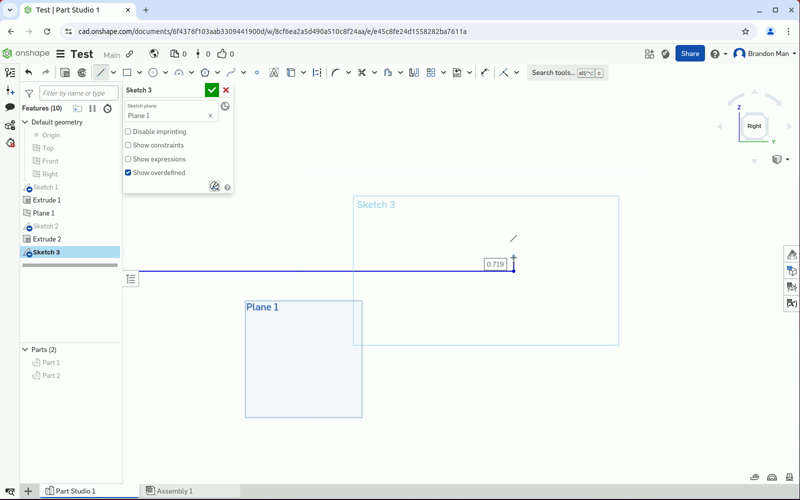
scroll(-6)
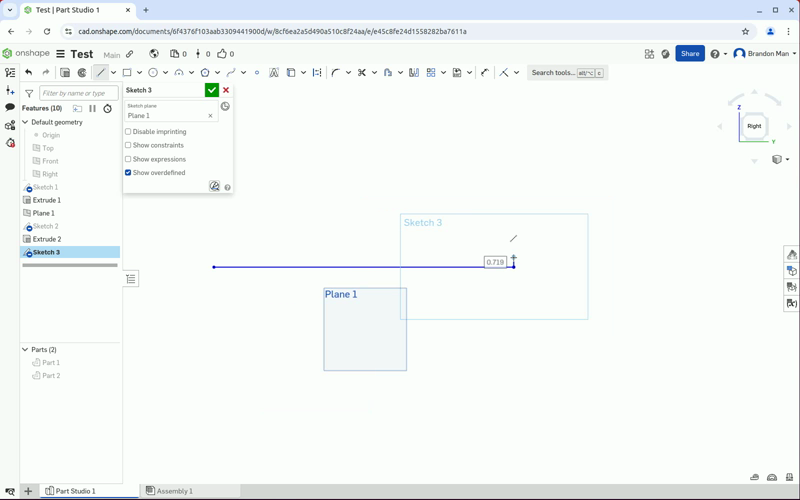
scroll(-6)
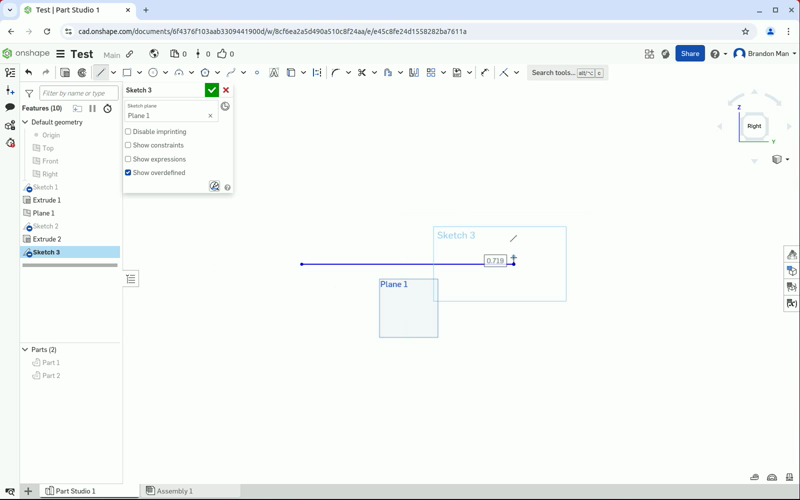
scroll(-6)
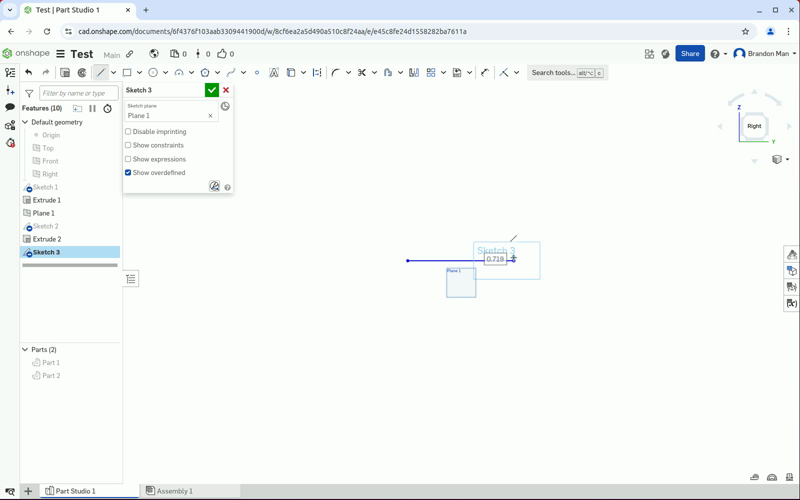
key_up(shift)
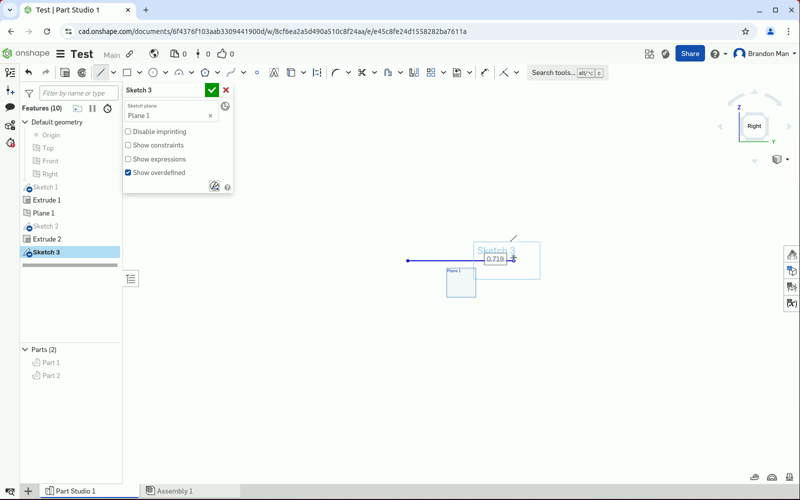
key_down(shift)
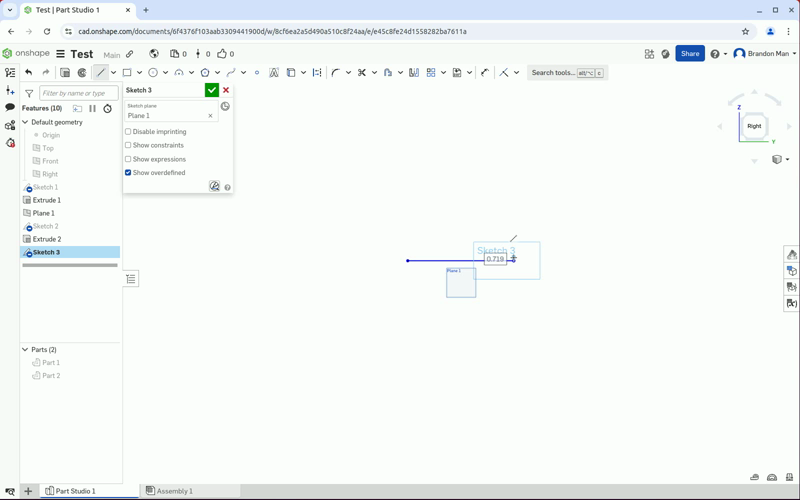
mouse_move(407, 257)
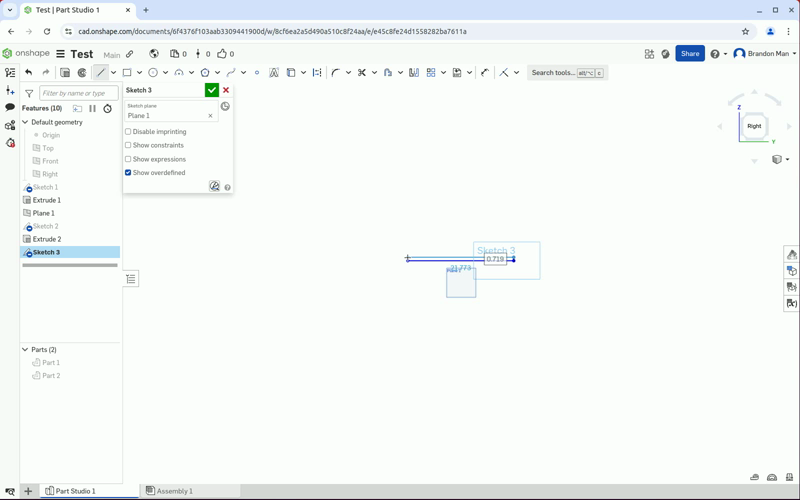
scroll(6)
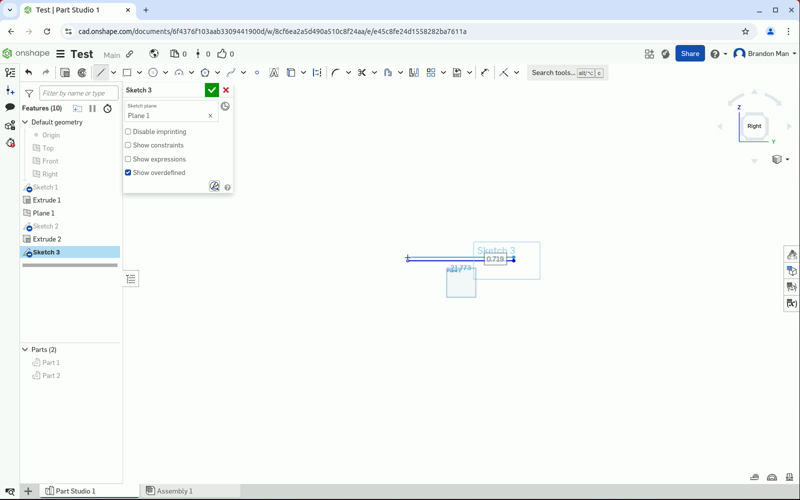
scroll(6)
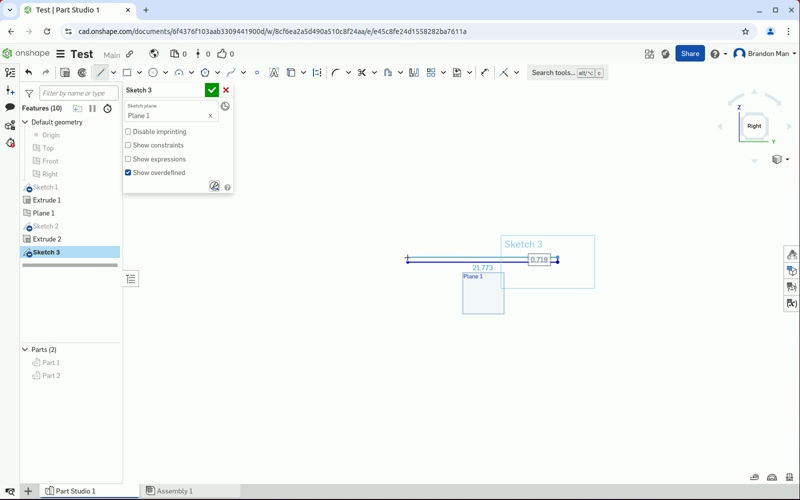
scroll(6)
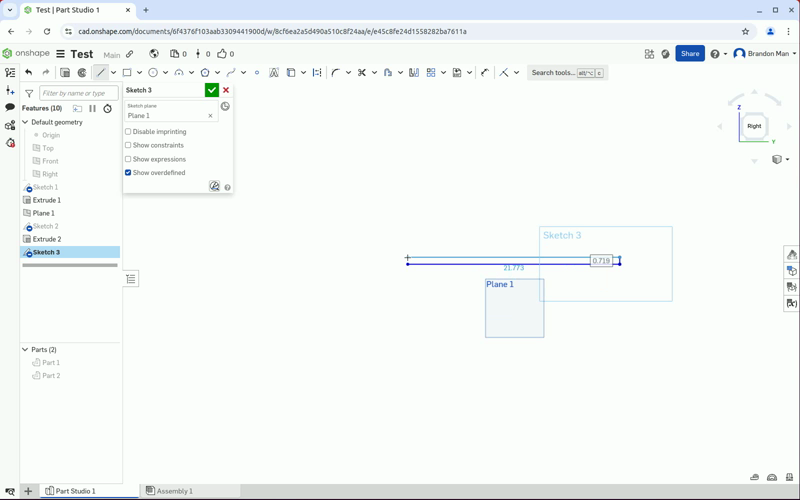
scroll(6)
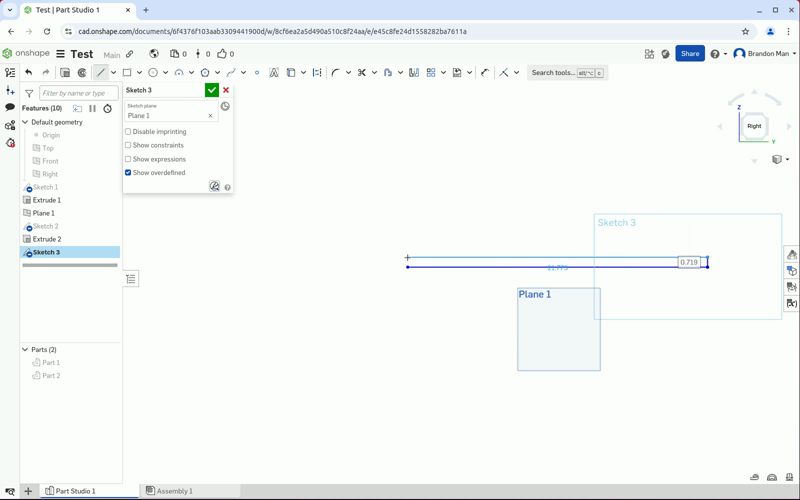
scroll(6)
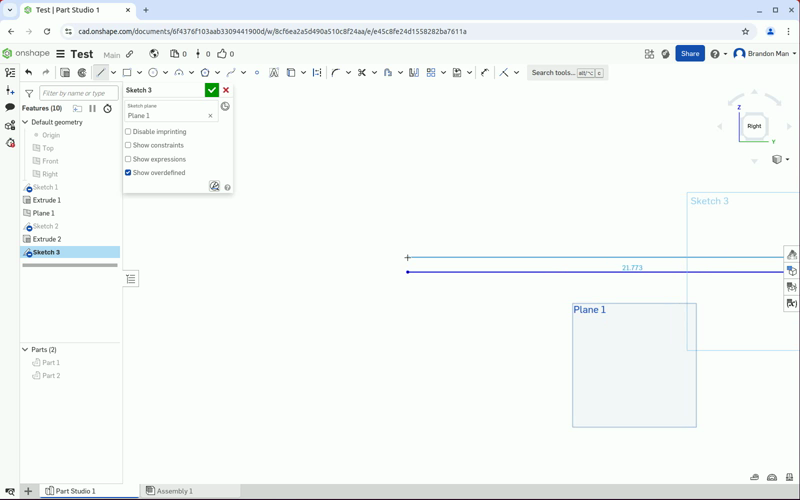
scroll(6)
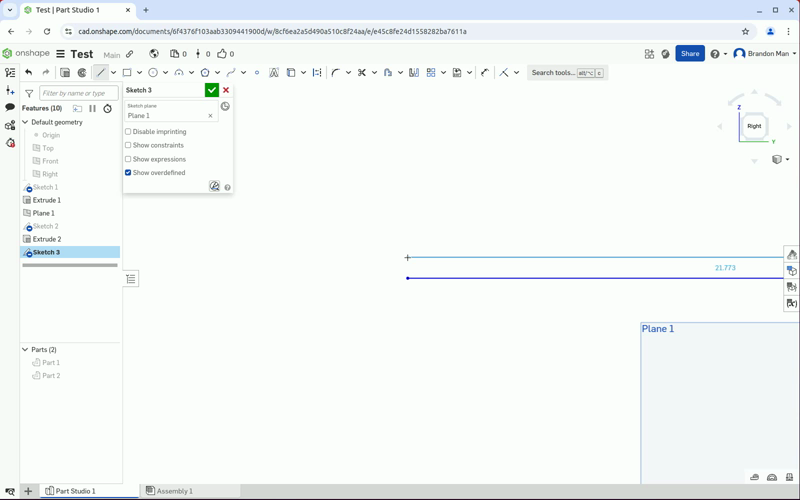
scroll(6)
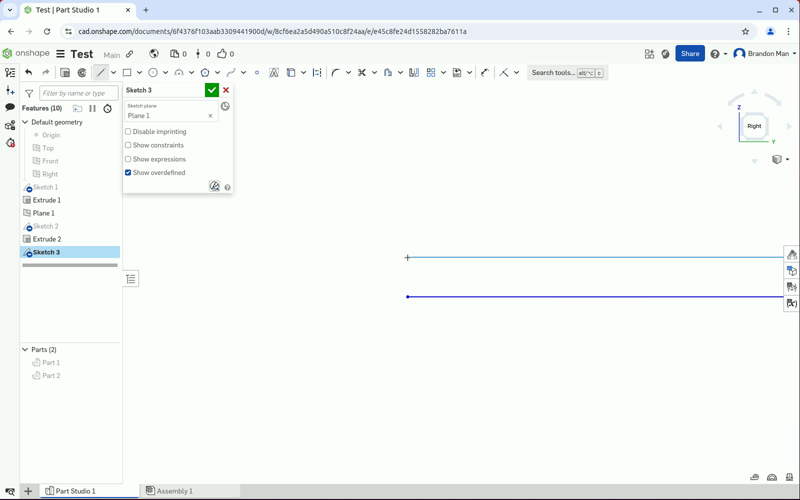
click(407, 257)
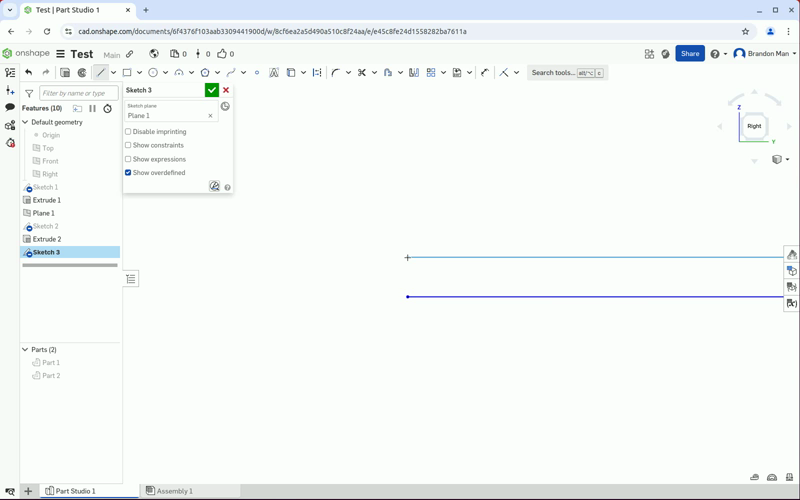
scroll(-6)
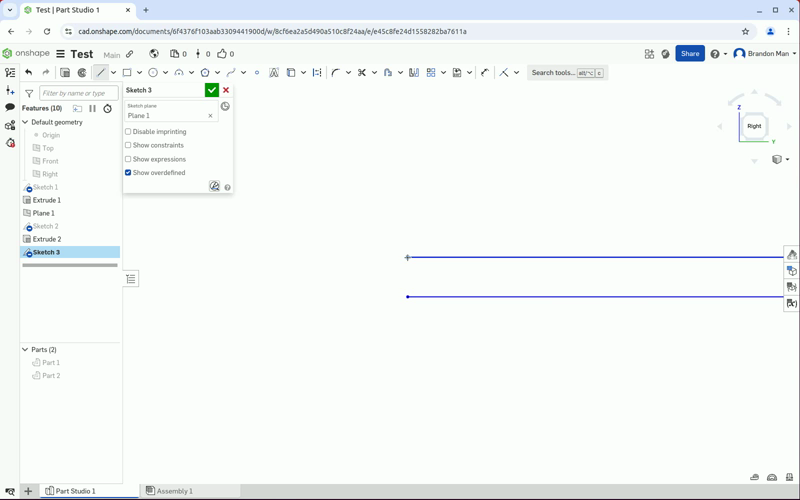
scroll(-6)
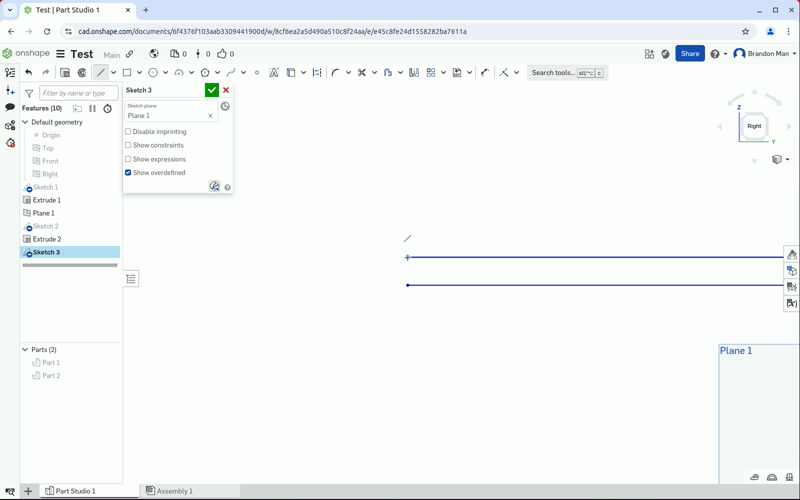
scroll(-6)
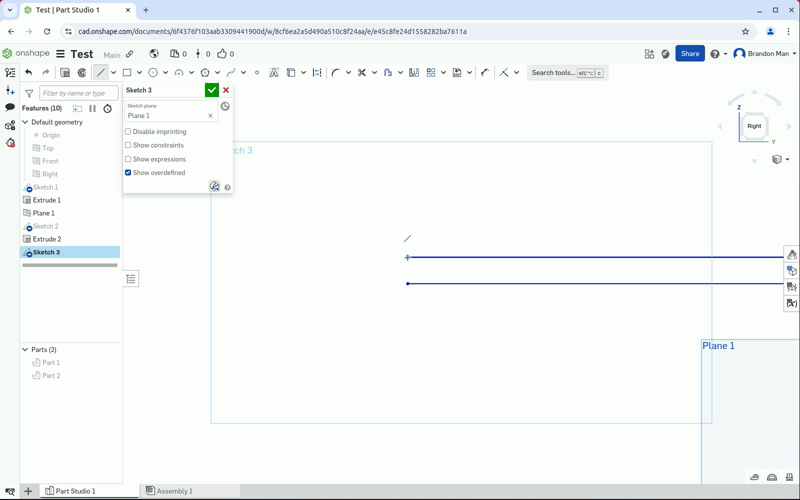
scroll(-6)
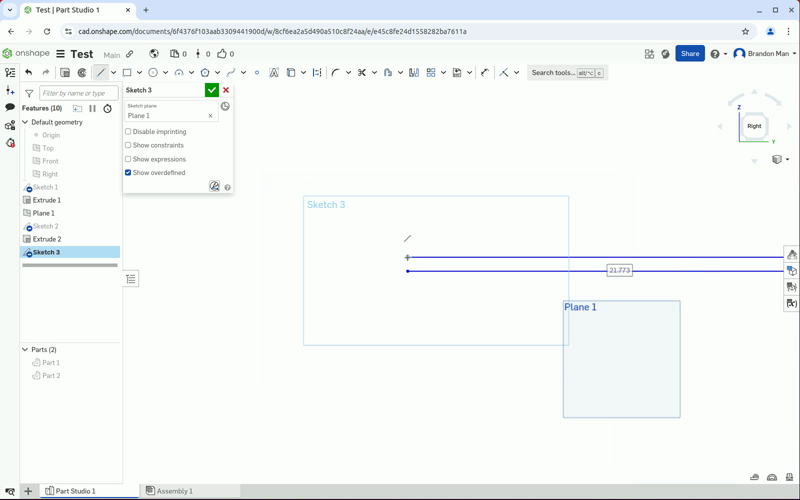
scroll(-6)
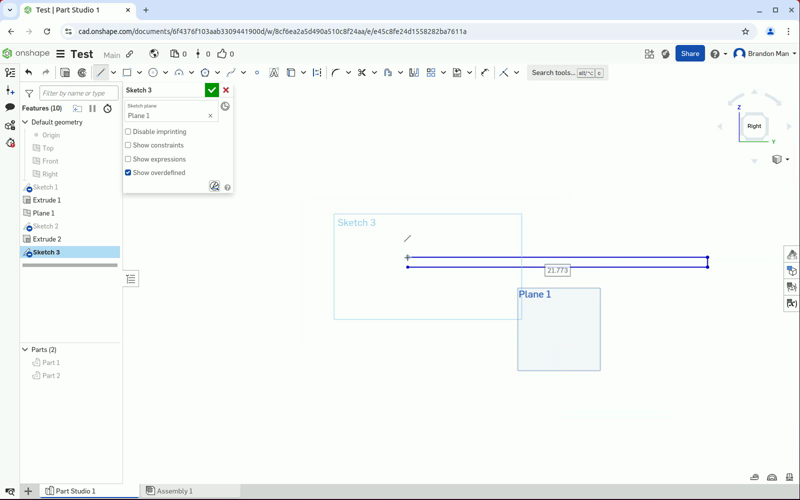
scroll(-6)
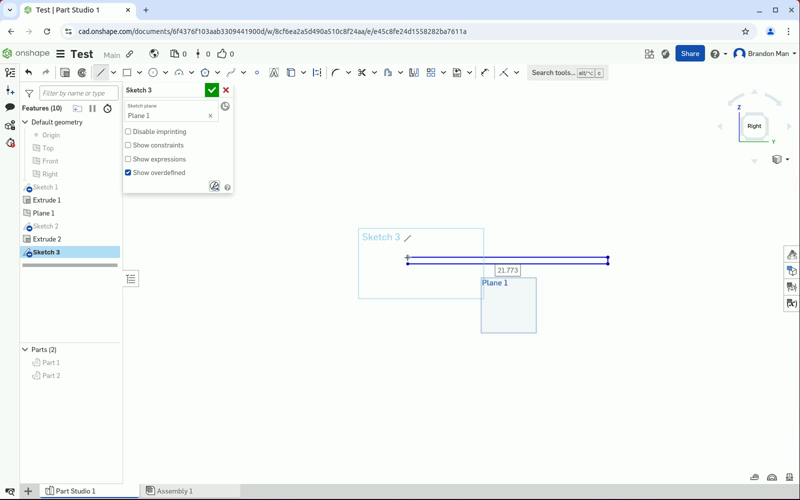
scroll(-6)
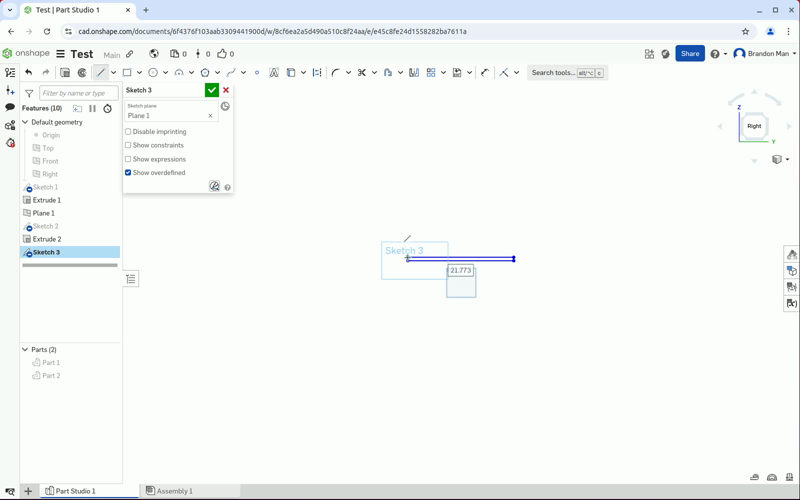
key_up(shift)
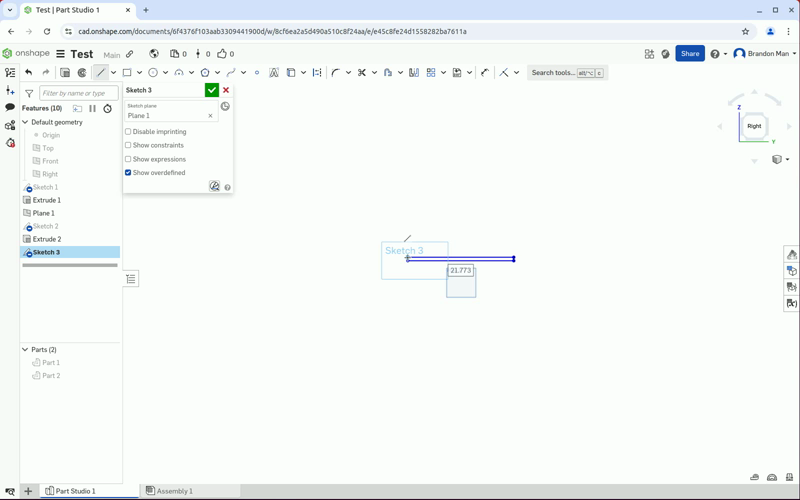
mouse_move(437, 257)
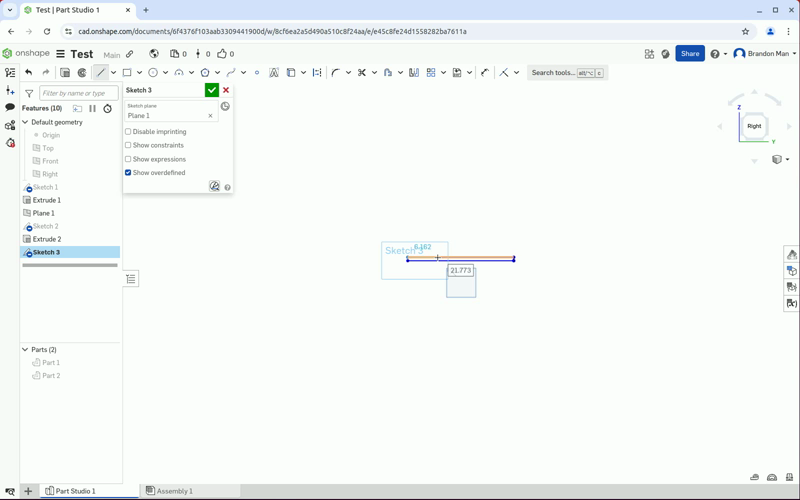
key_down(shift)
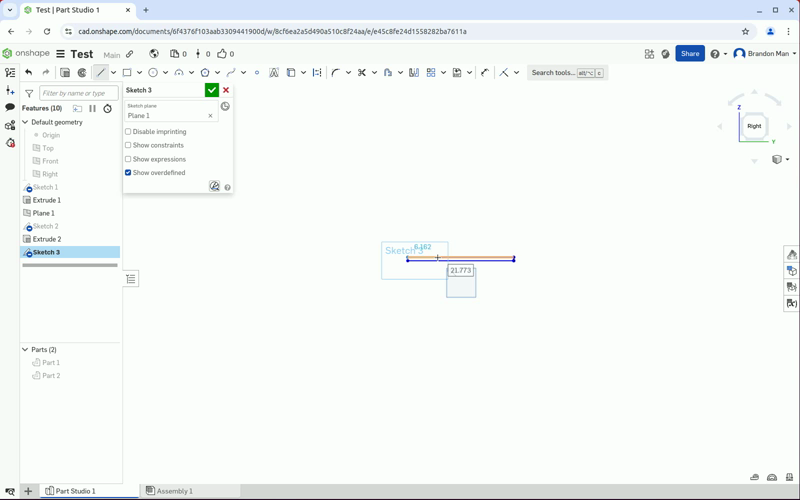
mouse_move(407, 260)
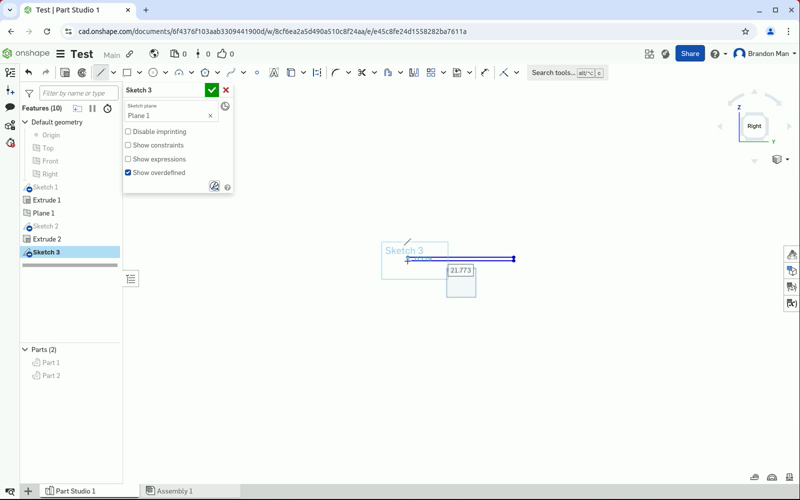
scroll(6)
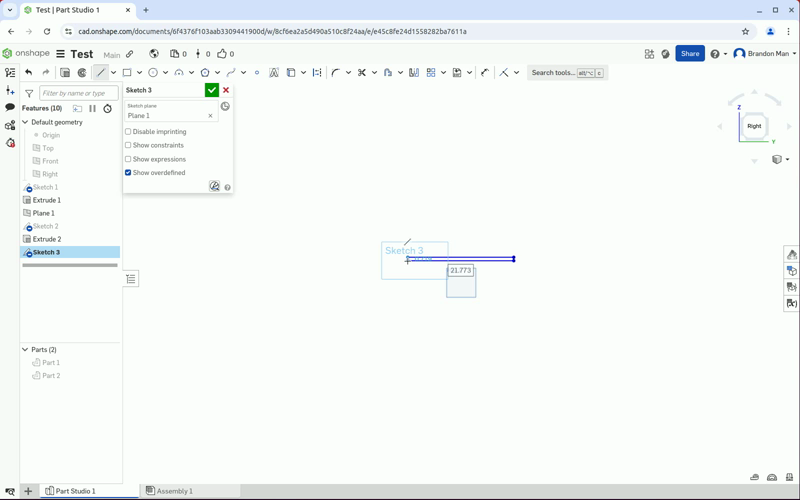
scroll(6)
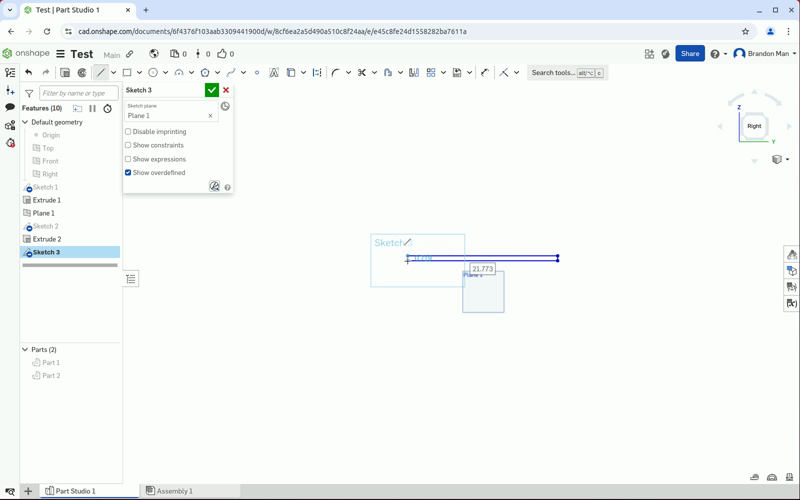
scroll(6)
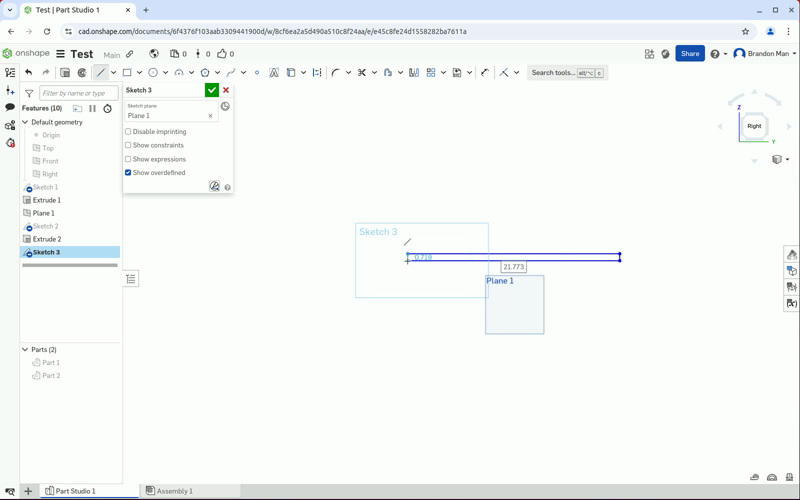
scroll(6)
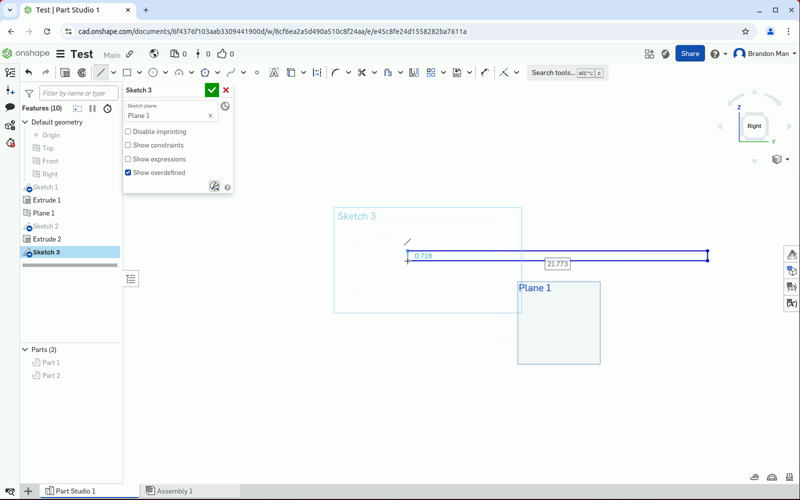
scroll(6)
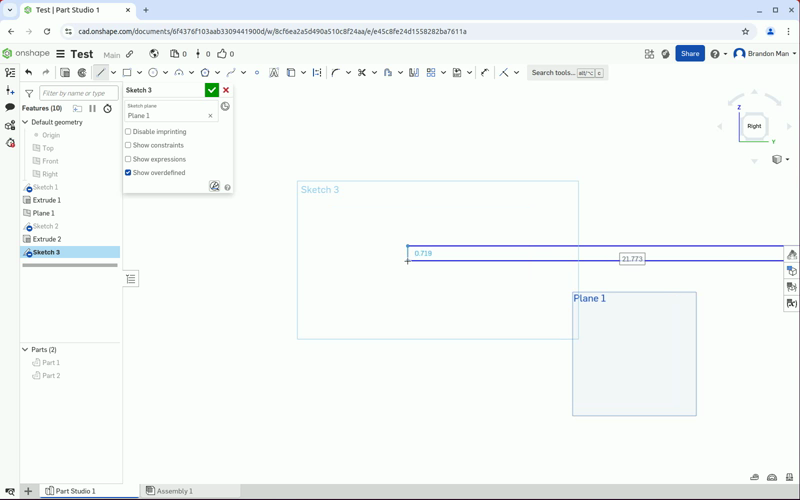
scroll(6)
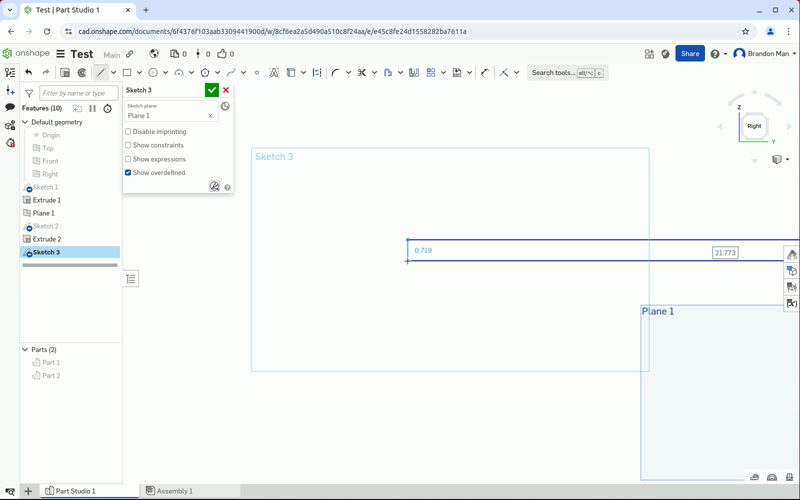
scroll(6)
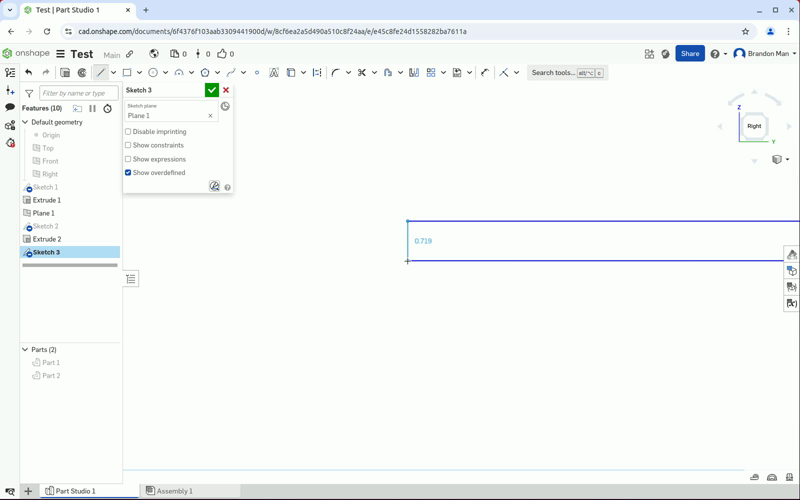
key_up(shift)
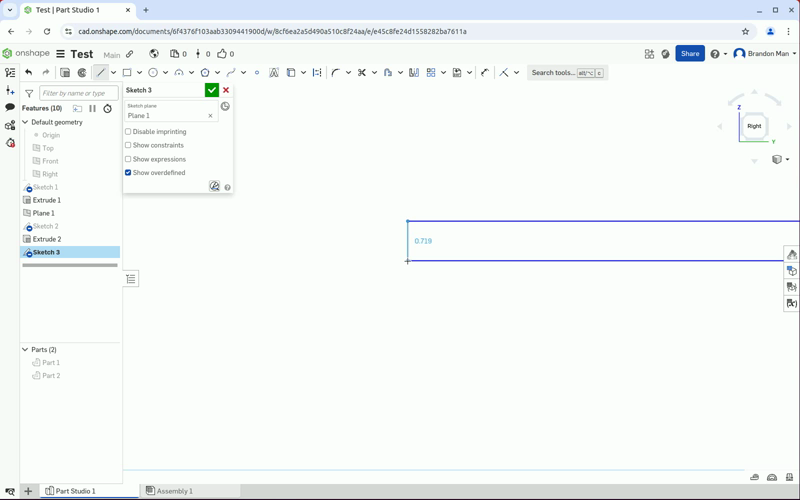
click(407, 260)
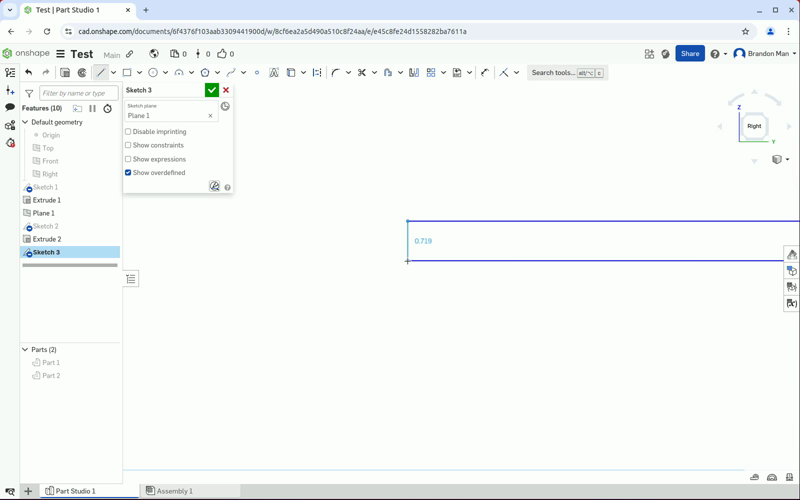
scroll(-6)
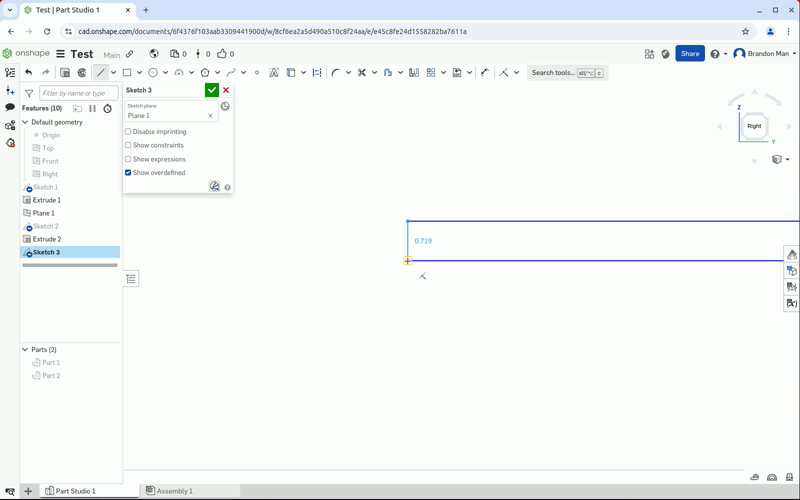
scroll(-6)
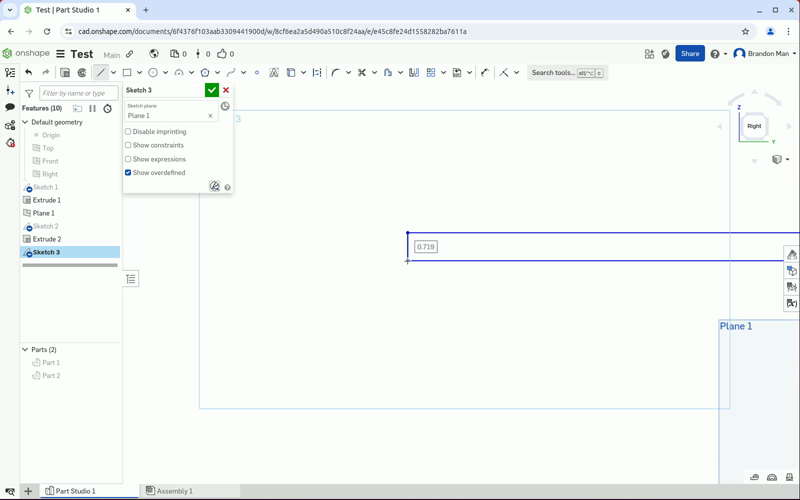
scroll(-6)
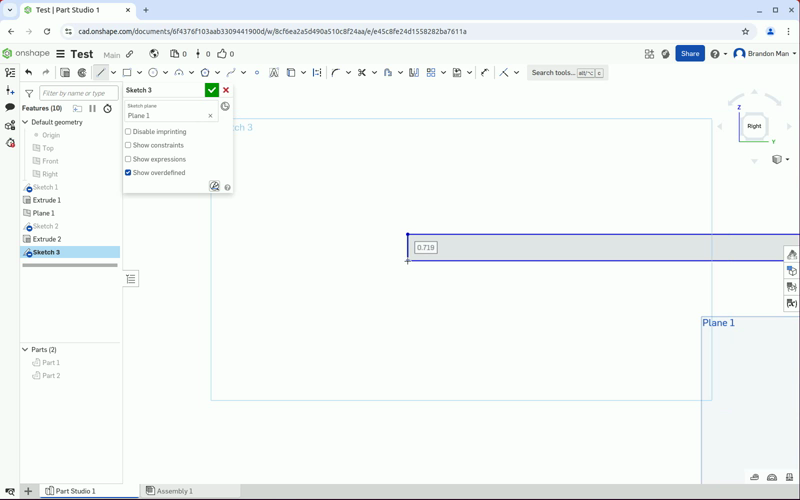
scroll(-6)
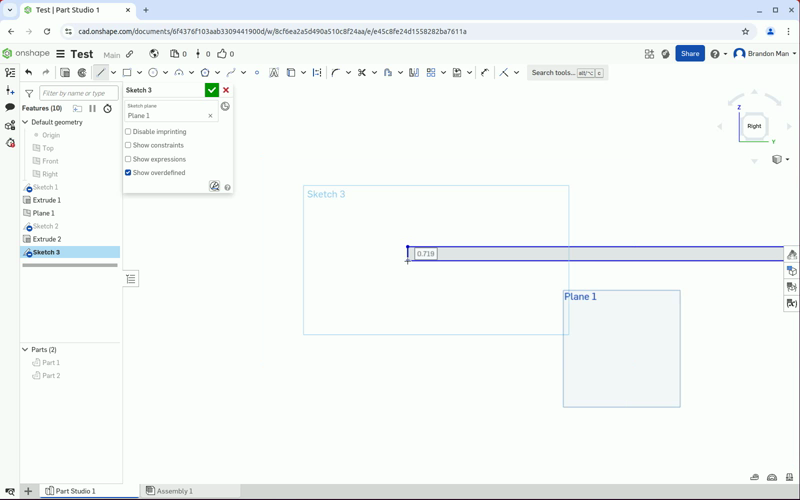
scroll(-6)
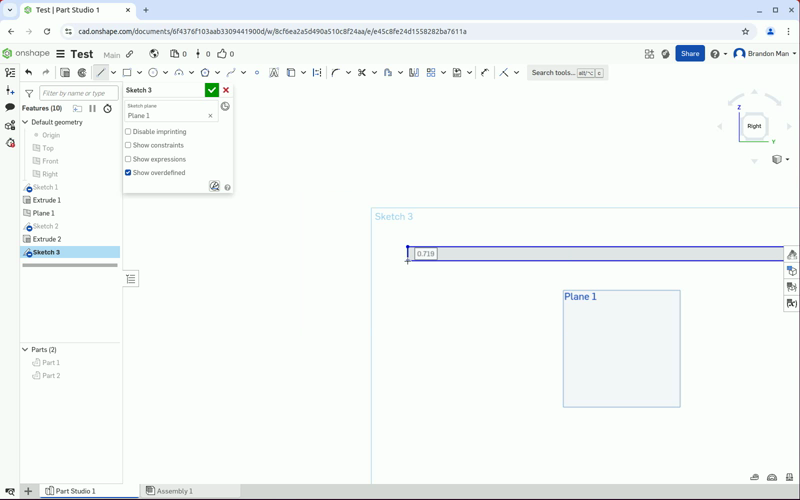
scroll(-6)
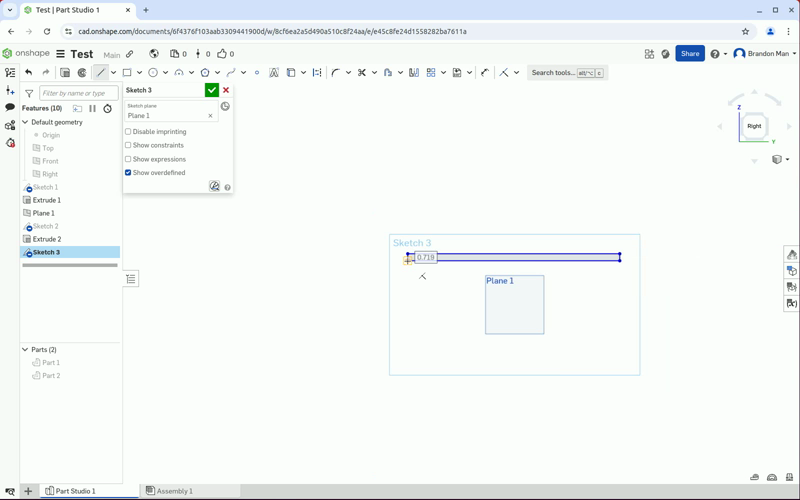
scroll(-6)
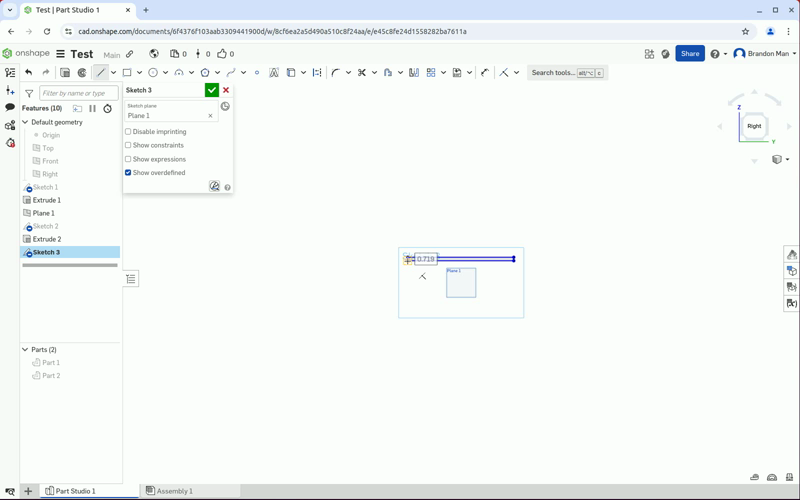
key(esc)
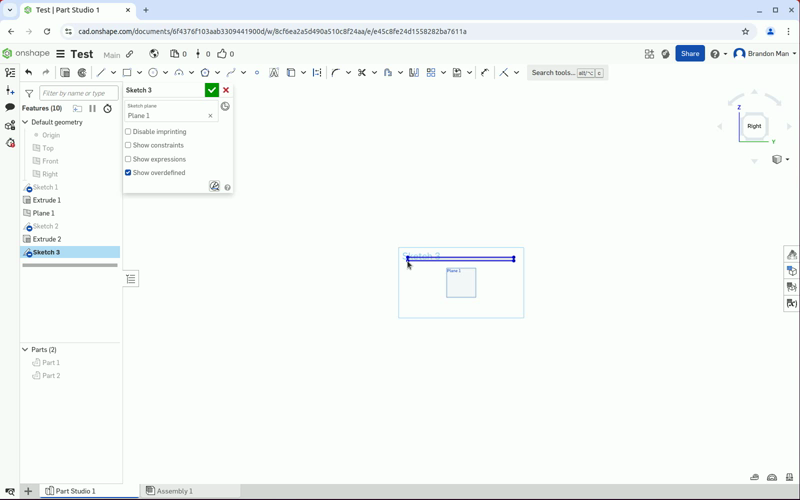
mouse_move(428, 259)
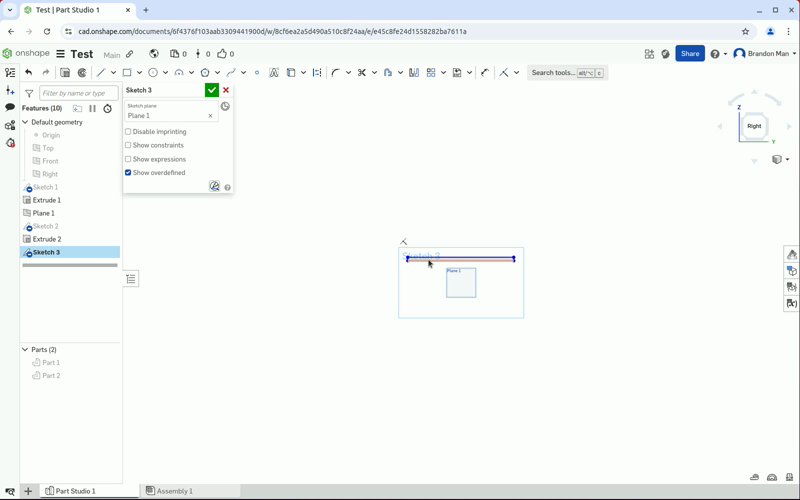
scroll(6)
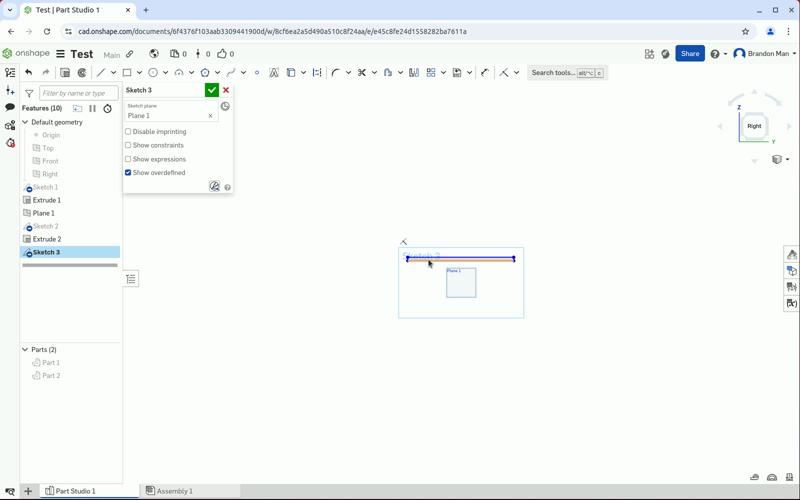
scroll(6)
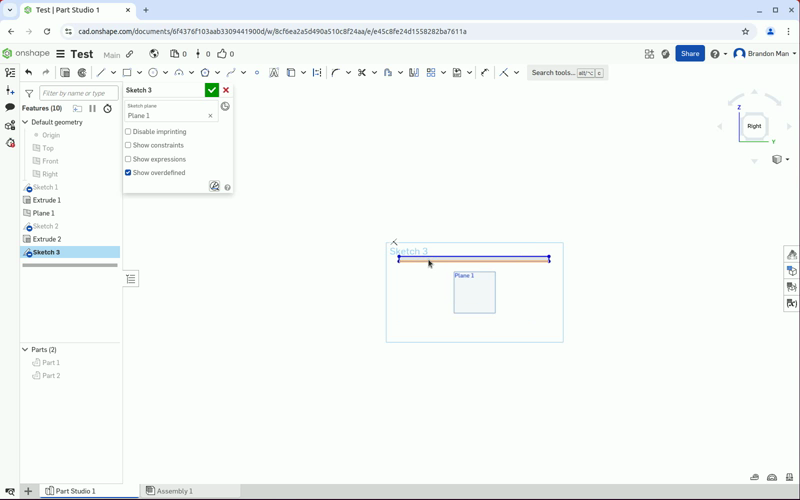
scroll(6)
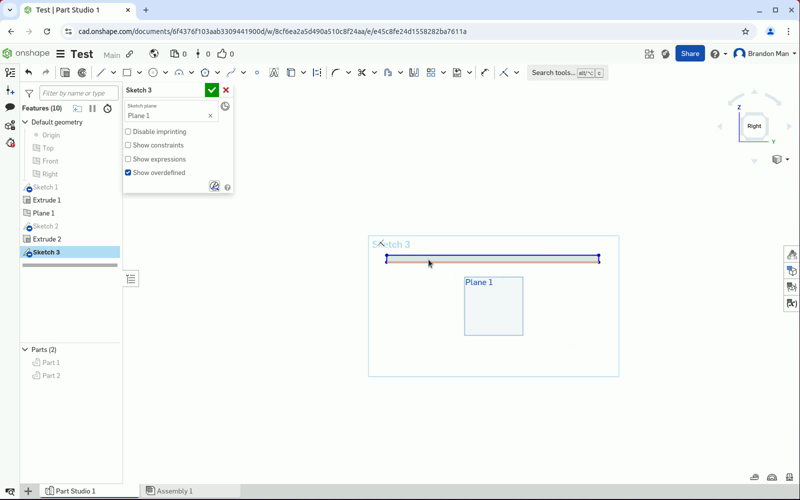
scroll(6)
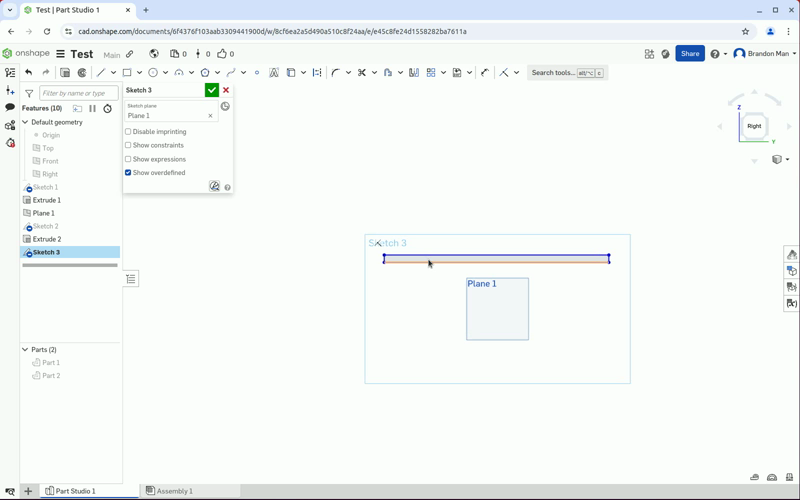
scroll(6)
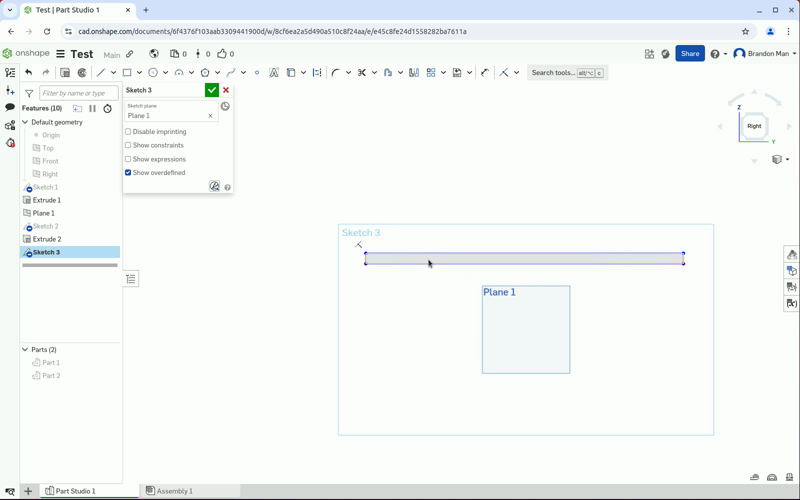
scroll(6)
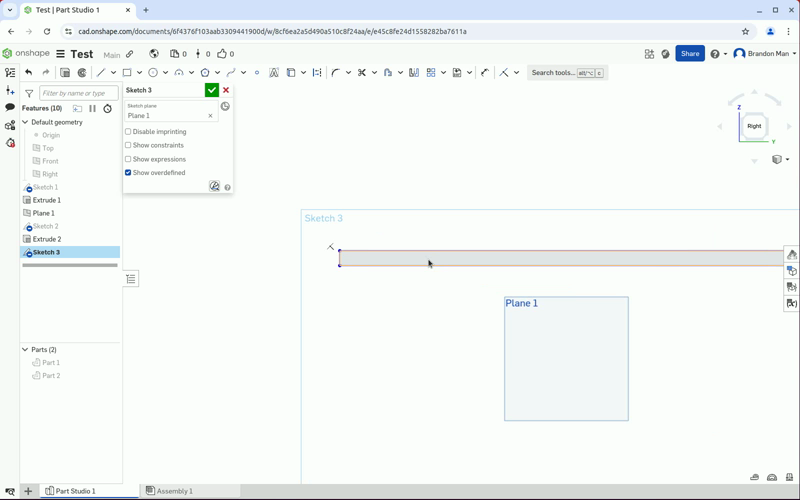
scroll(6)
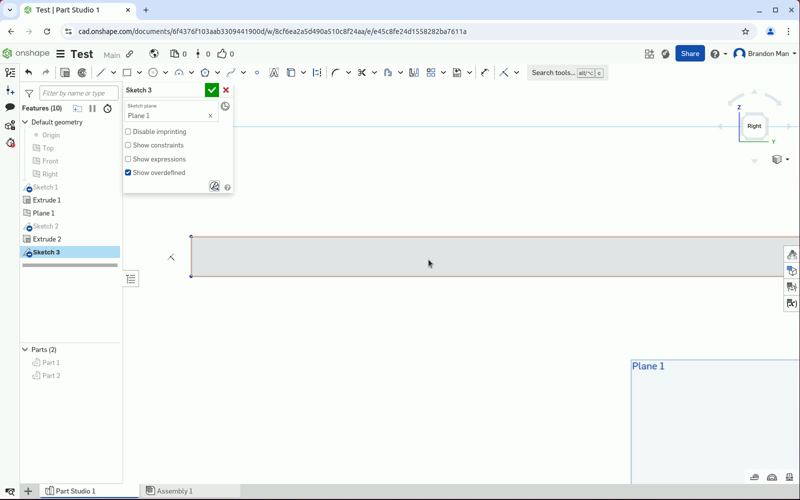
click(428, 259)
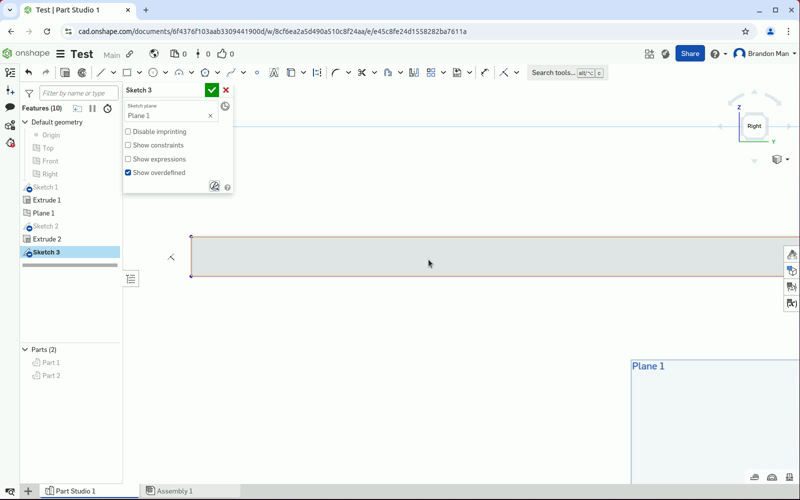
scroll(-6)
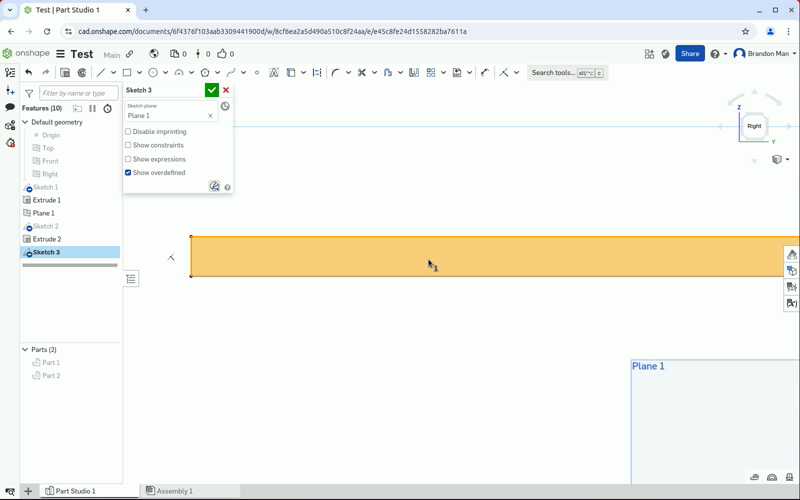
scroll(-6)
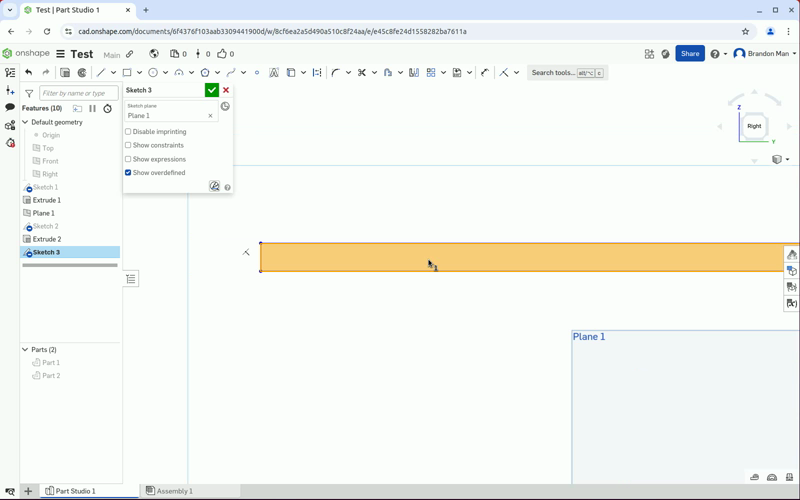
scroll(-6)
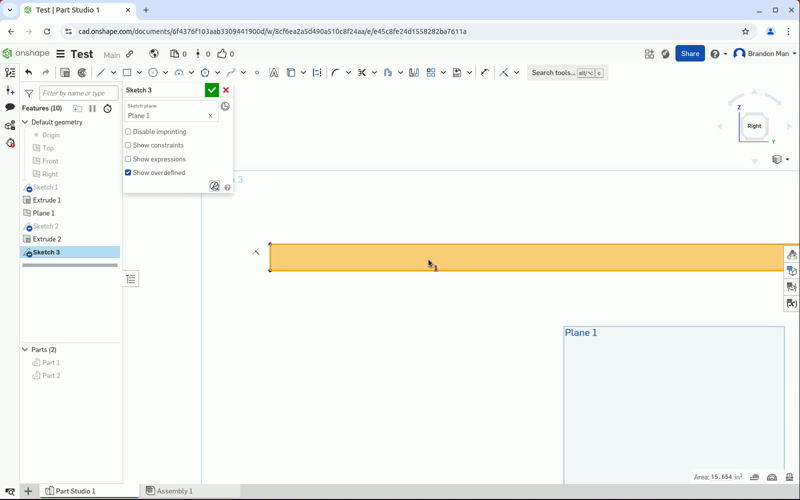
scroll(-6)
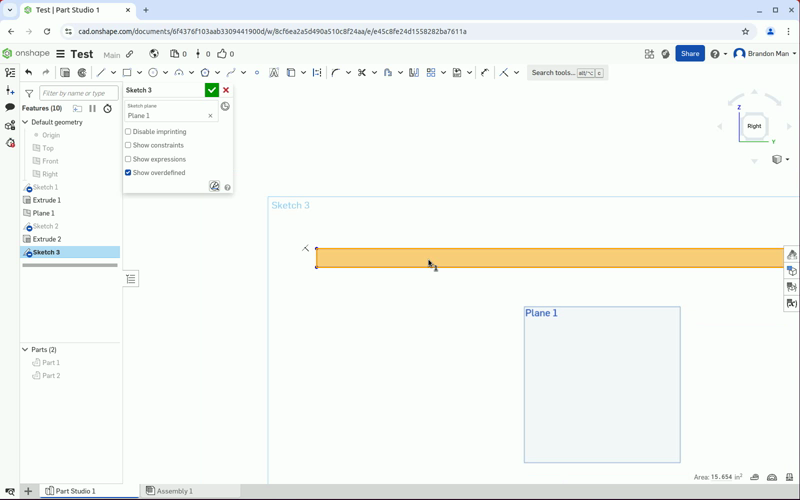
scroll(-6)
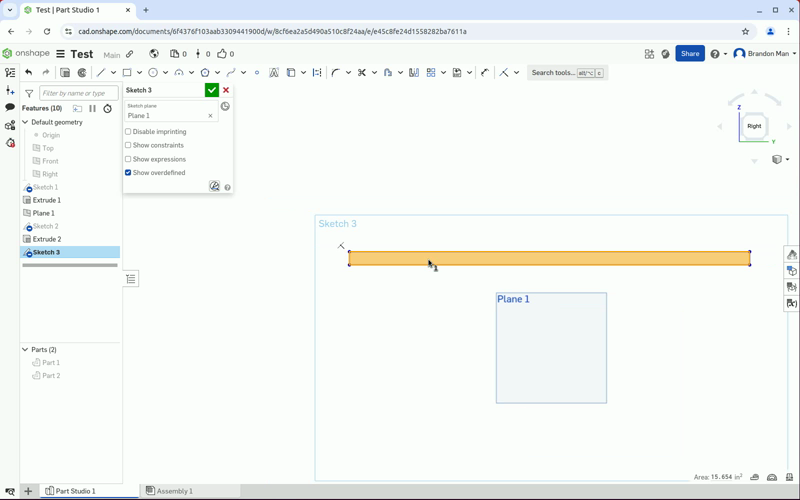
scroll(-6)
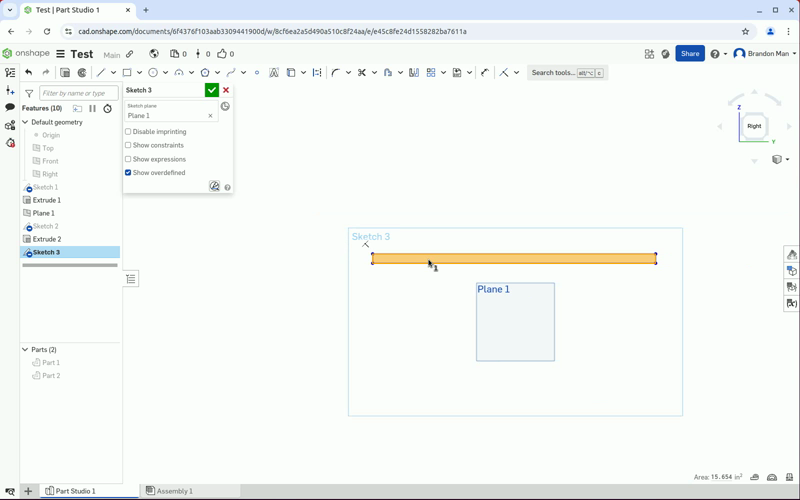
scroll(-6)
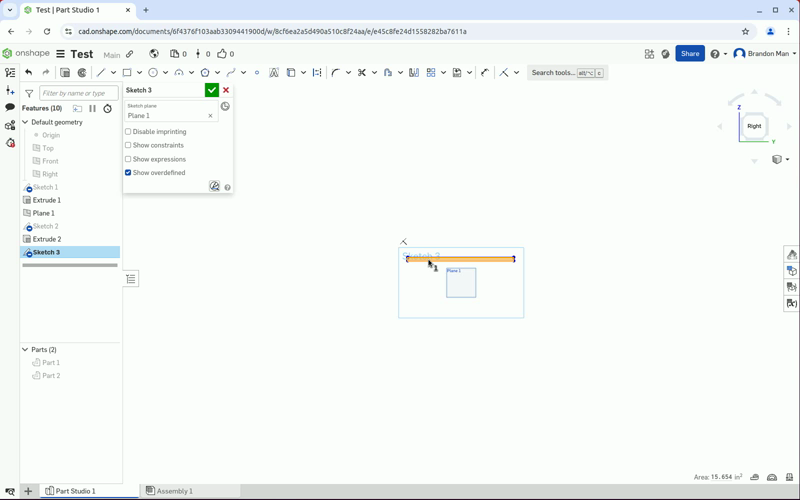
mouse_move(73, 352)
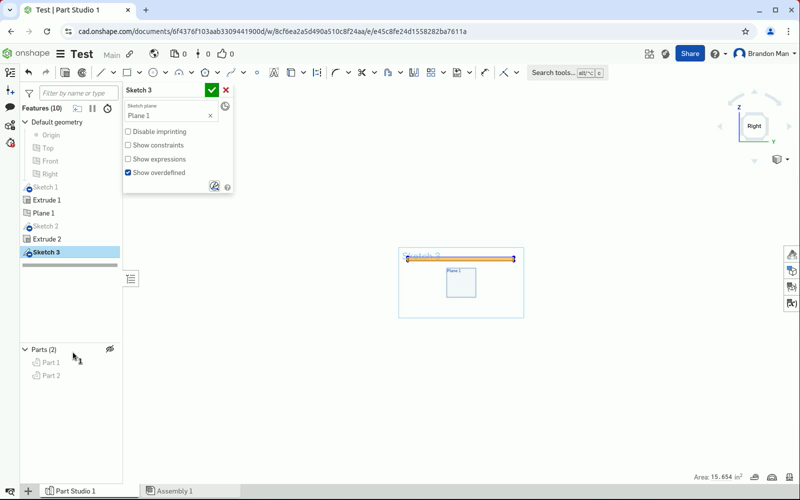
key(shift+y)
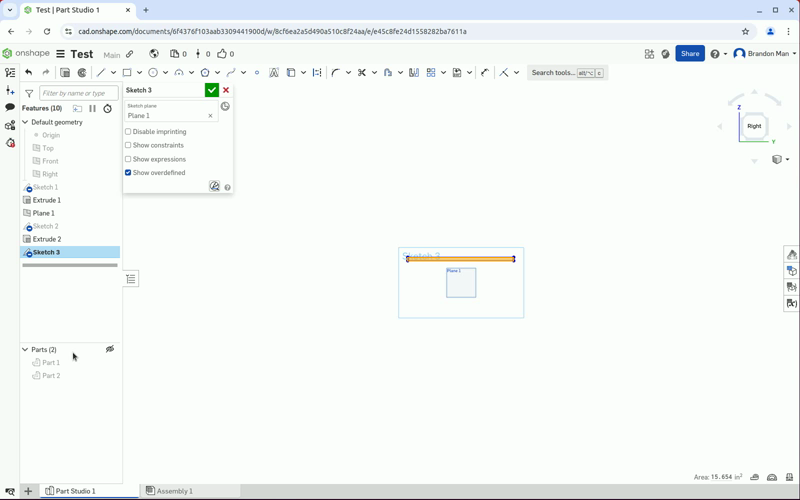
key(shift+e)
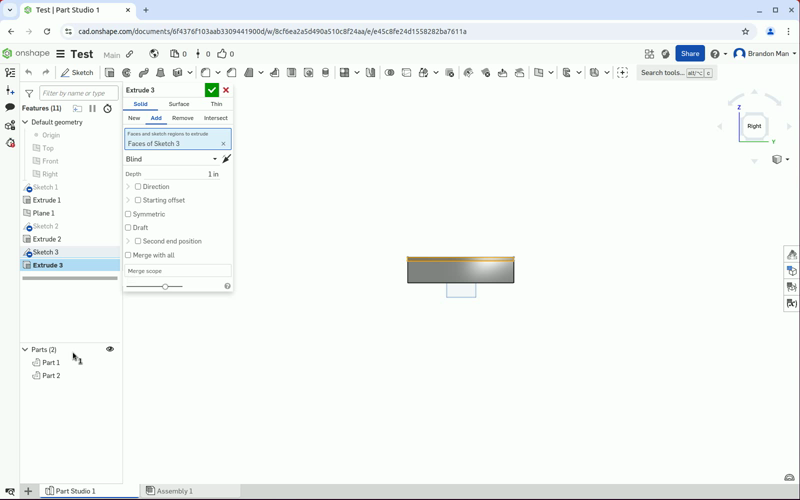
mouse_move(143, 106)
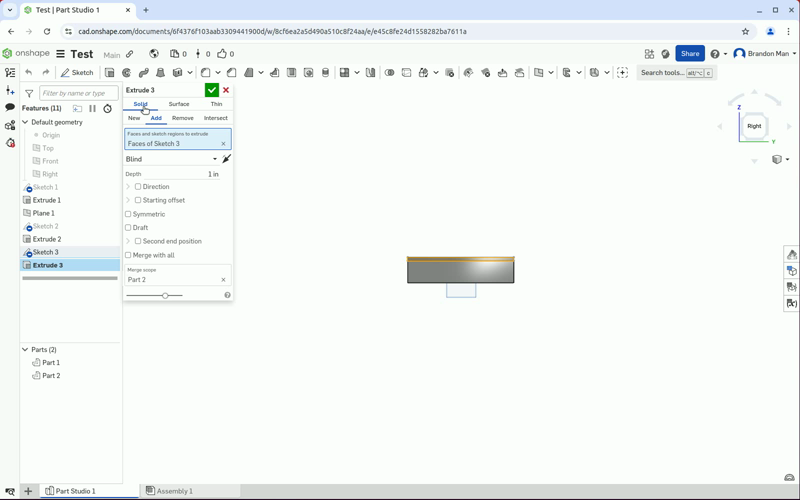
click(143, 106)
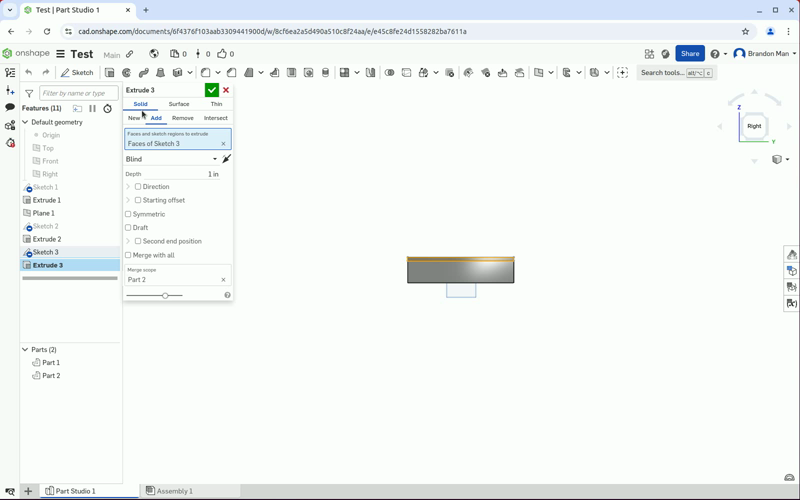
mouse_move(137, 120)
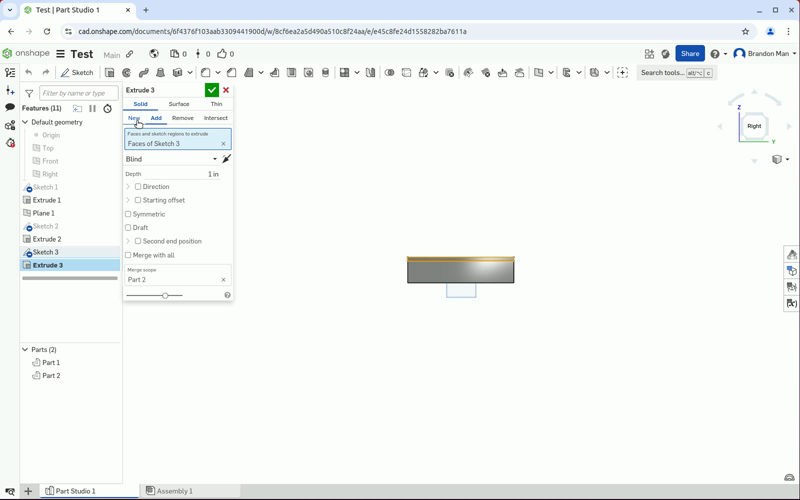
click(137, 120)
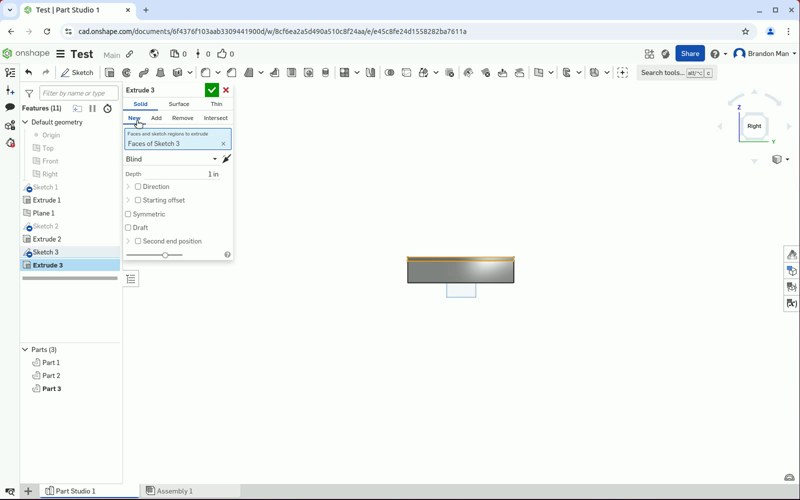
key(tab, 4)
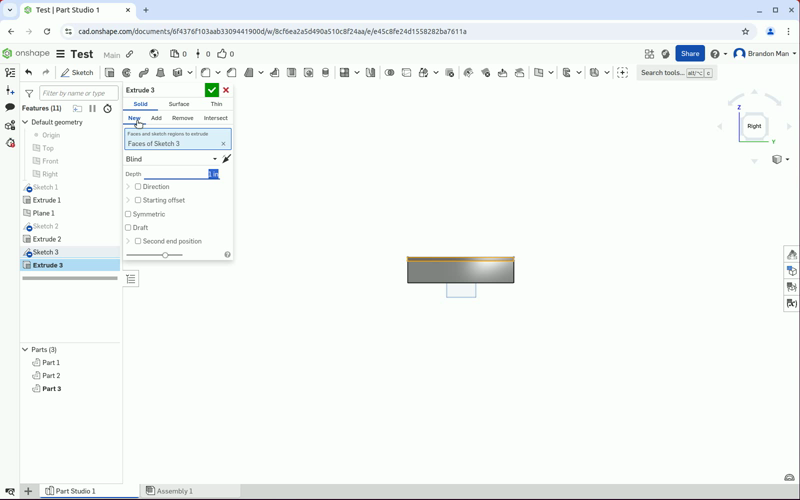
text(0.722)
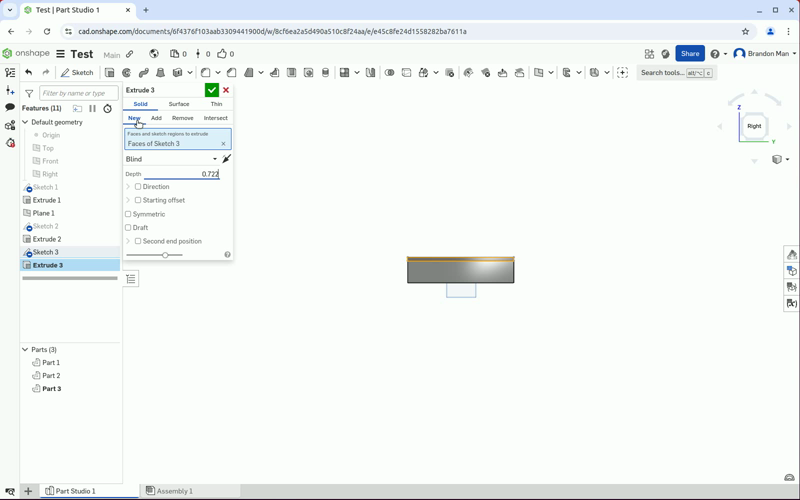
key(enter)
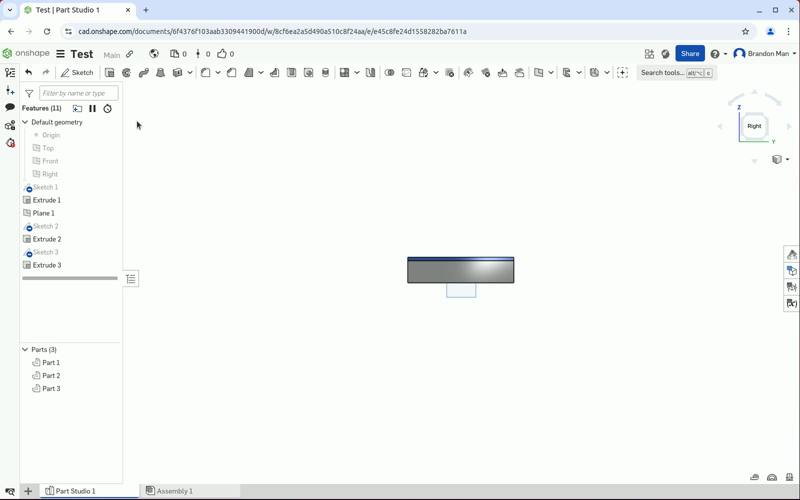
key(shift+h)
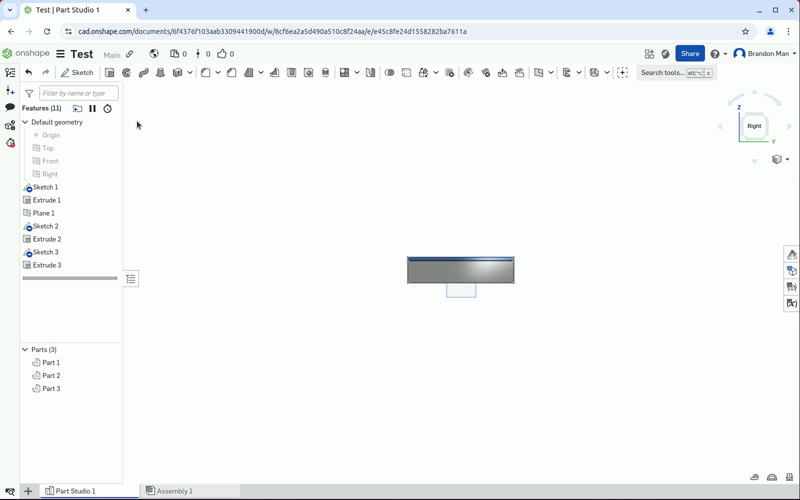
key(shift+h)
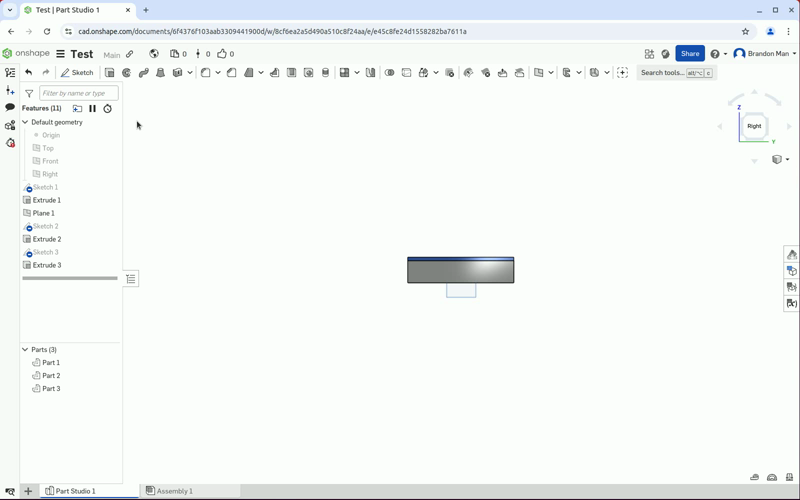
mouse_move(73, 189)
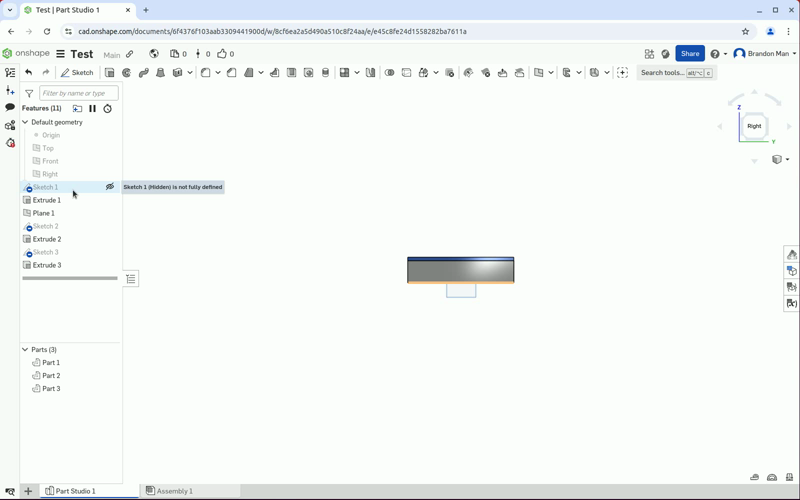
click(73, 189)
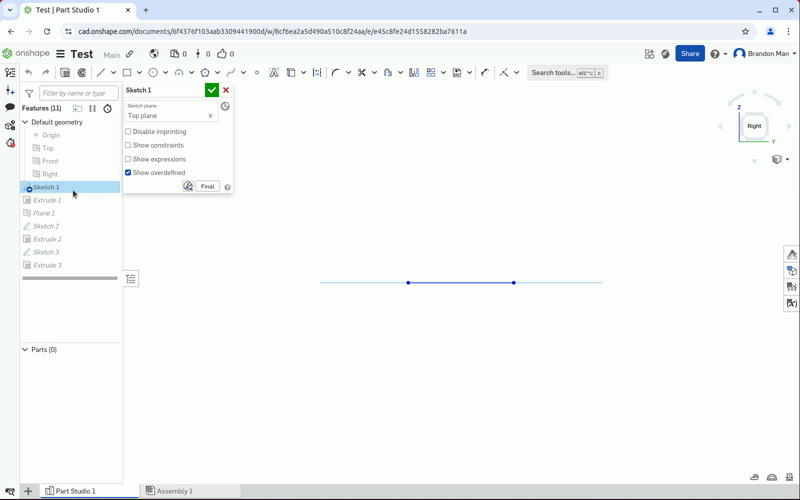
mouse_move(229, 92)
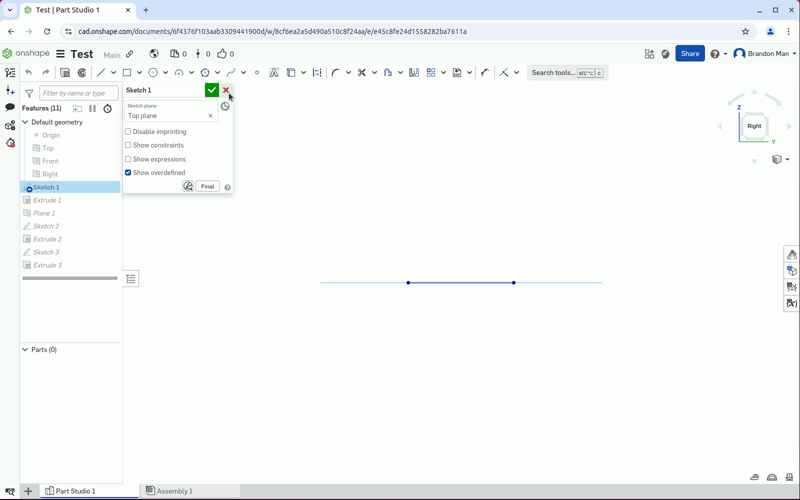
click(229, 92)
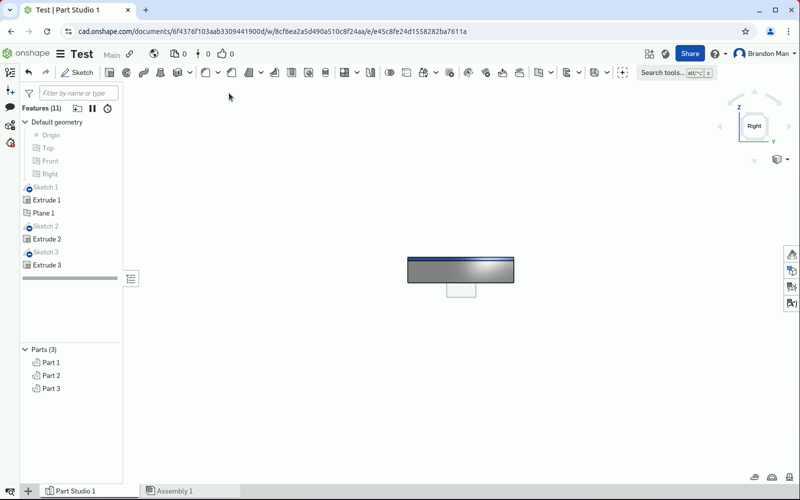
mouse_move(73, 352)
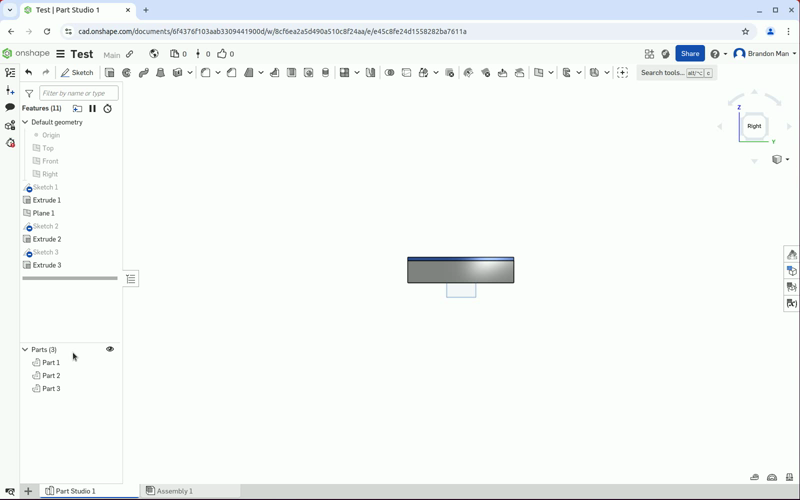
key(y)
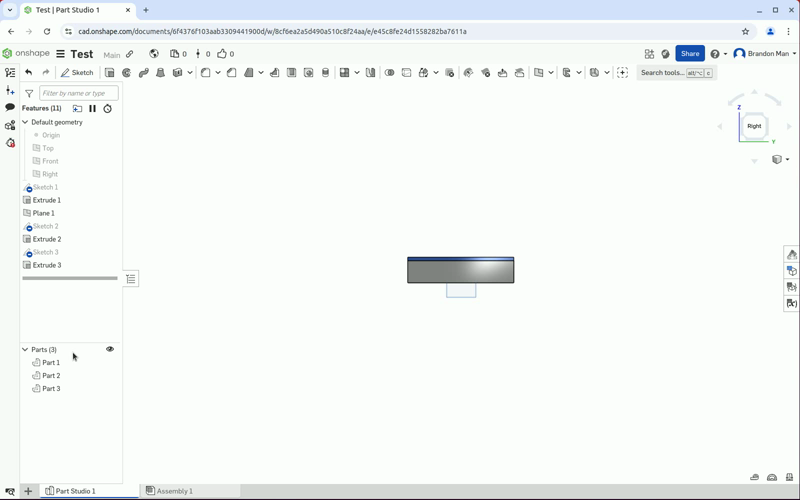
key(shift+p)
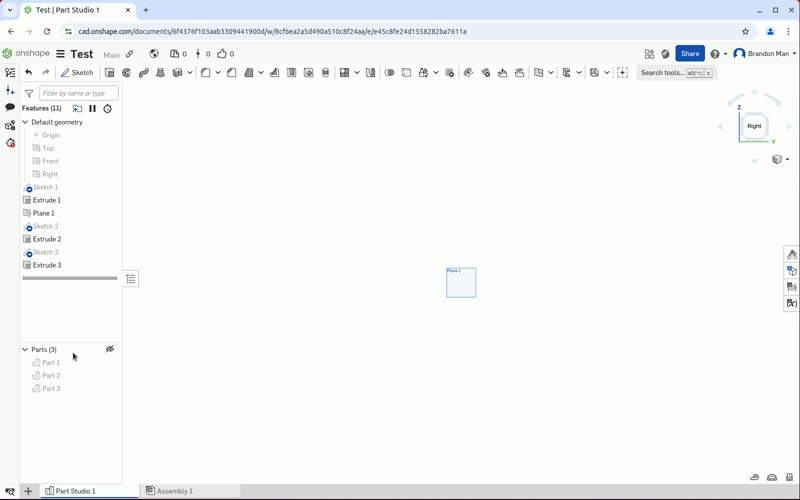
key(space)
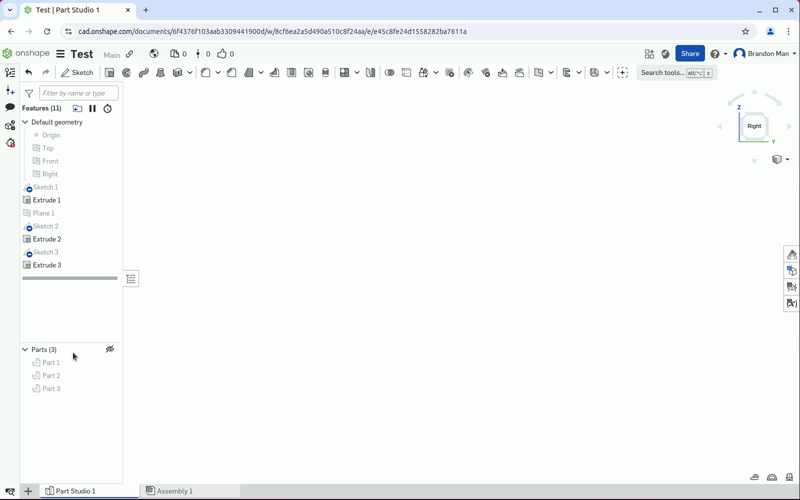
key_down(shift)
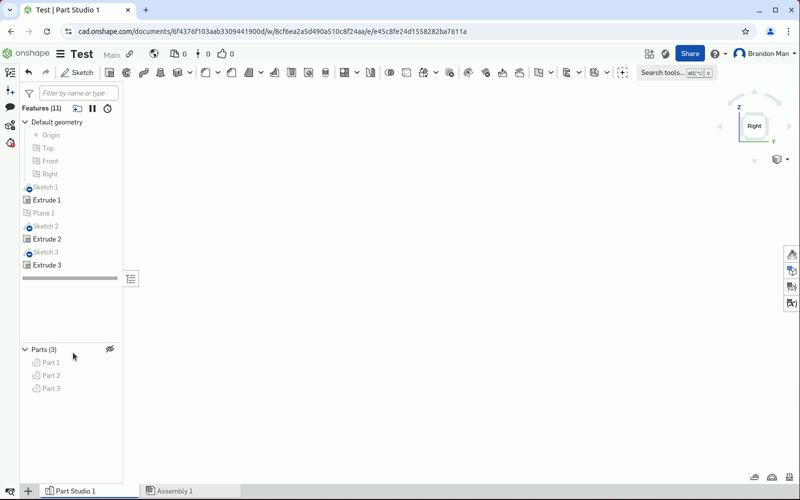
key(right)
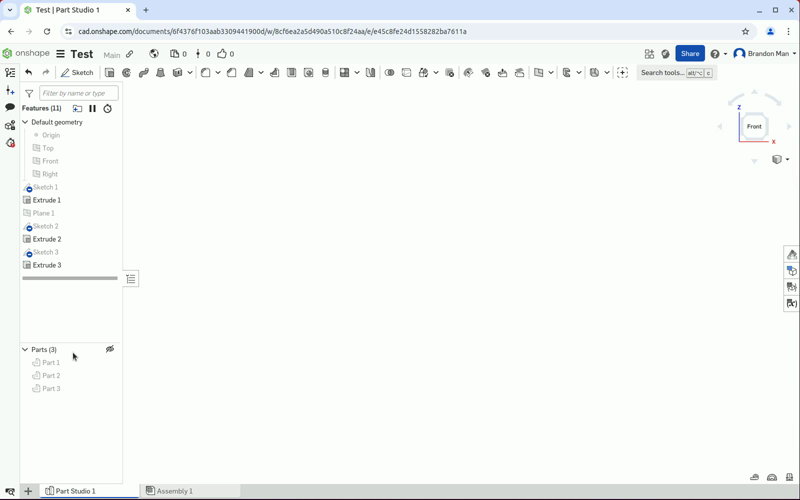
key_up(shift)
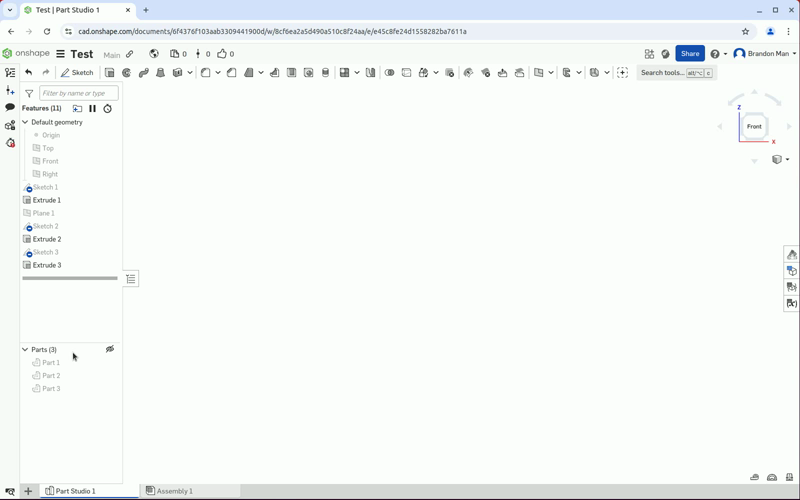
mouse_move(73, 352)
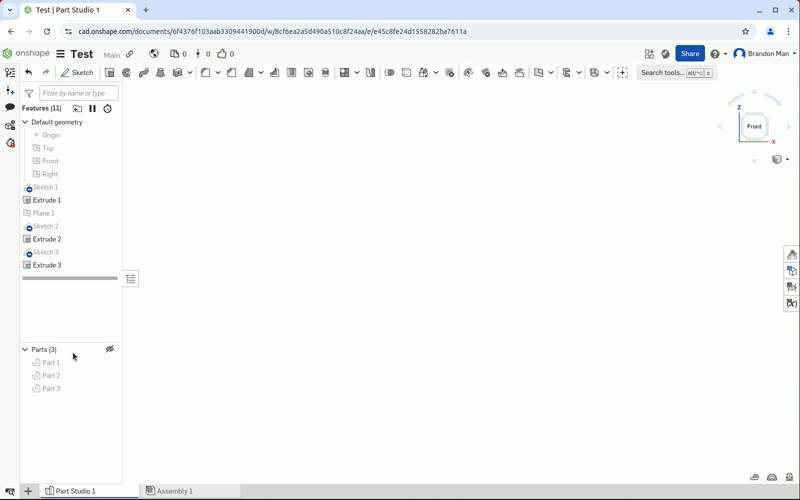
key(shift+y)
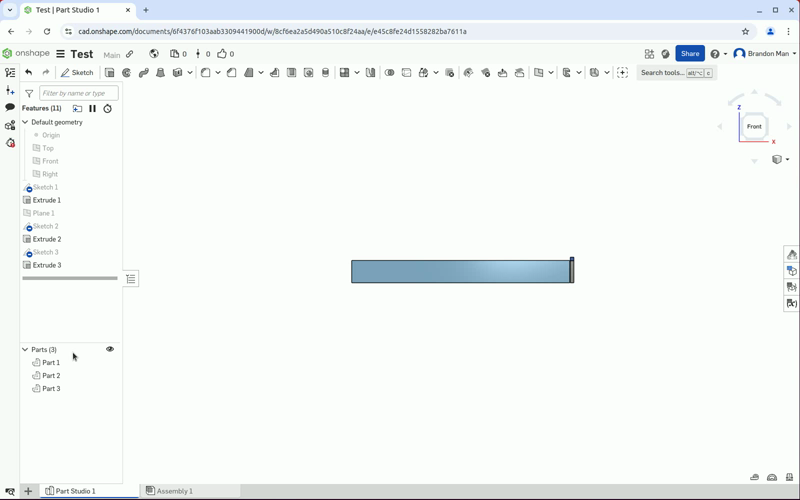
mouse_move(541, 75)
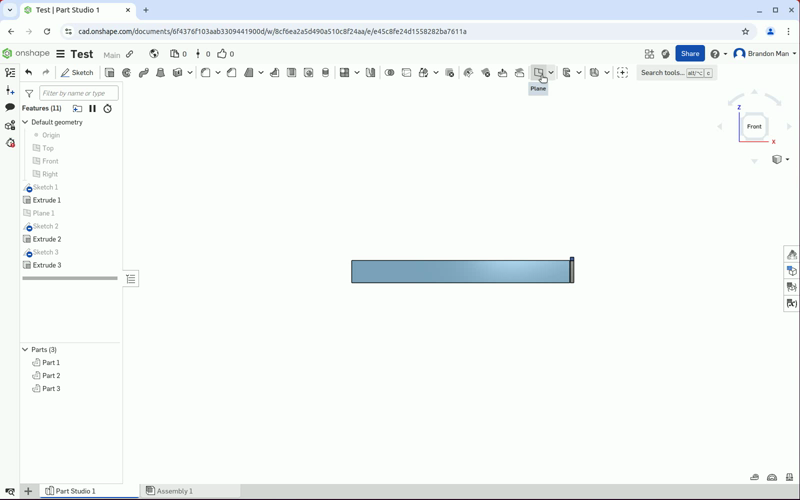
click(541, 75)
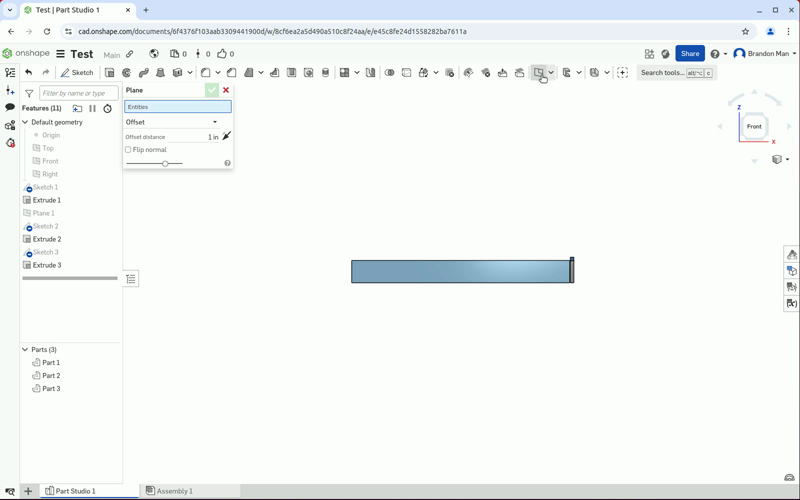
mouse_move(73, 163)
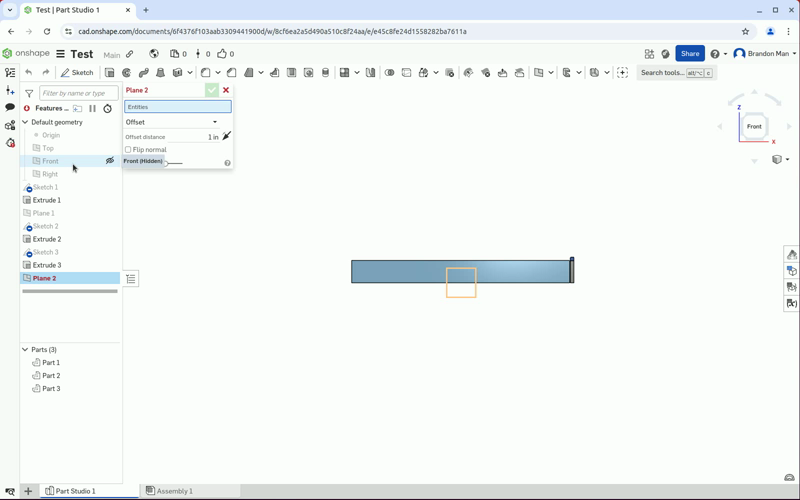
click(73, 163)
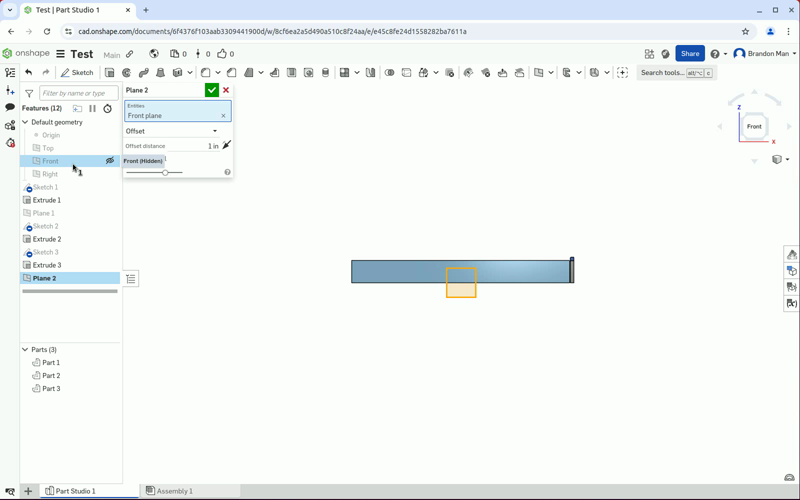
key(tab, 2)
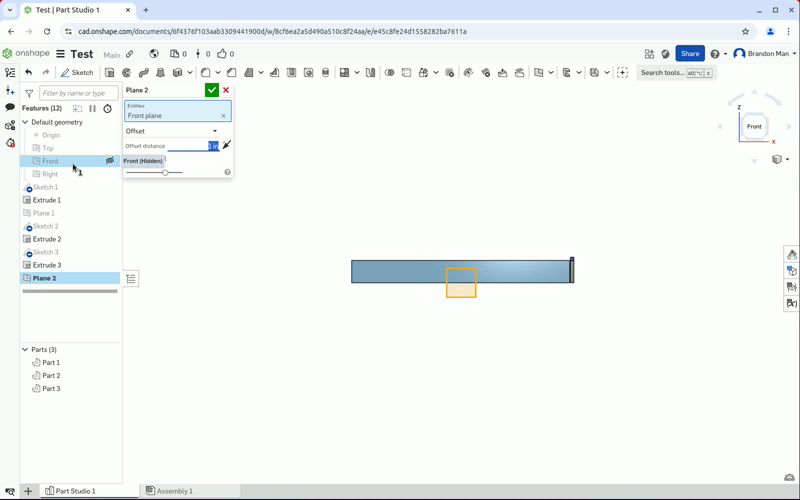
text(10.845)
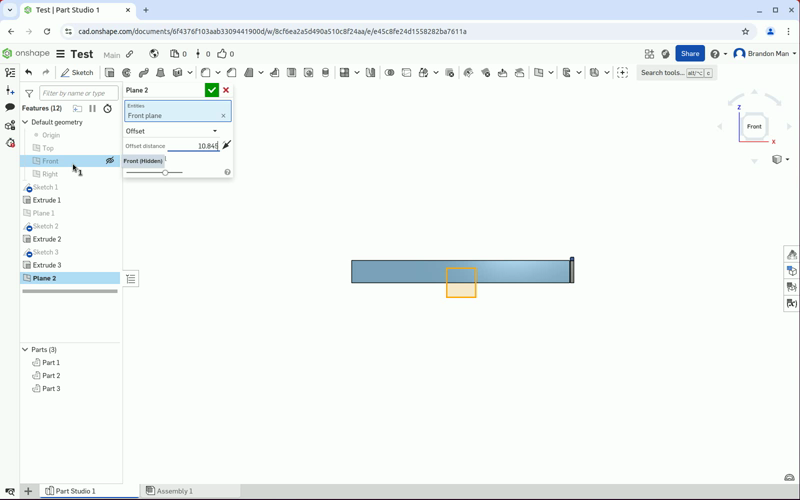
key(enter, 2)
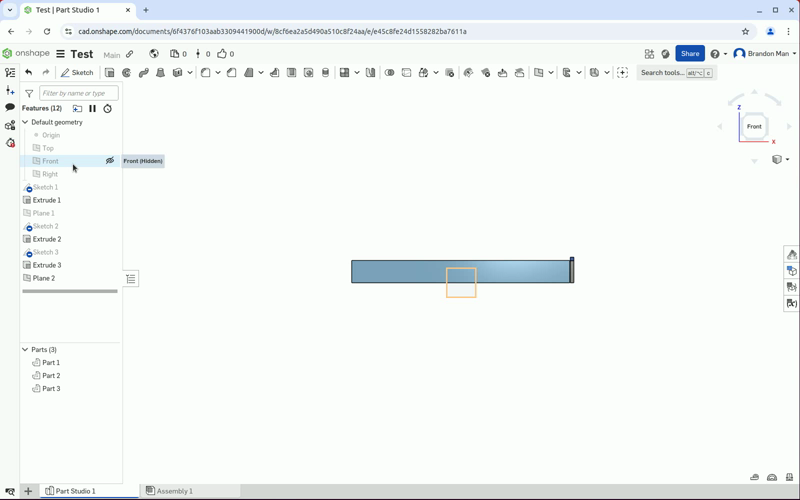
key(shift+s)
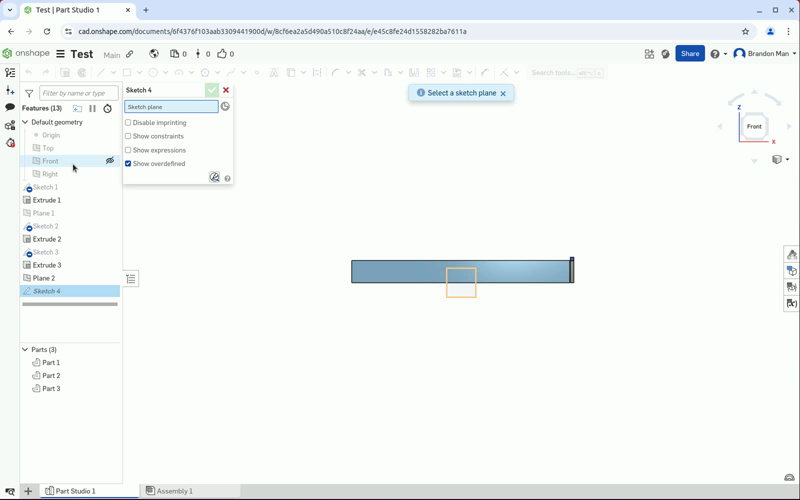
mouse_move(73, 280)
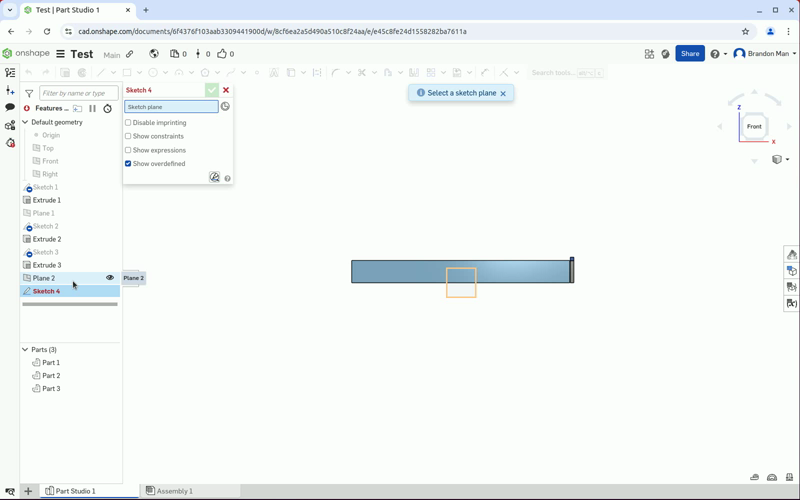
click(73, 280)
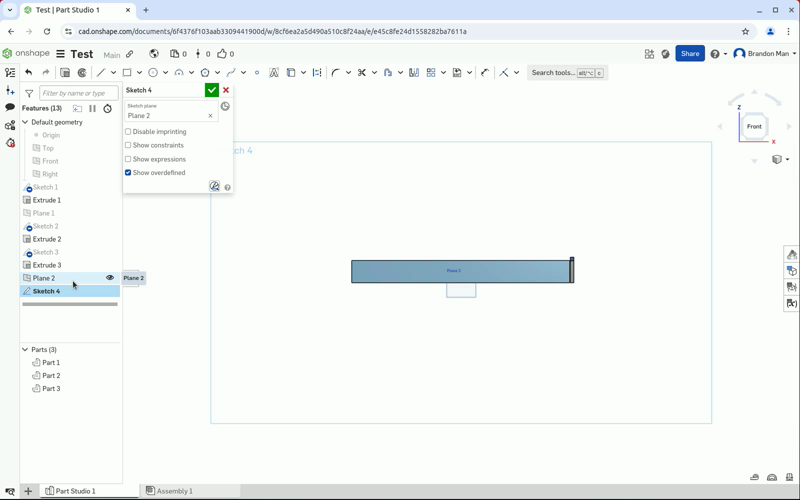
mouse_move(73, 352)
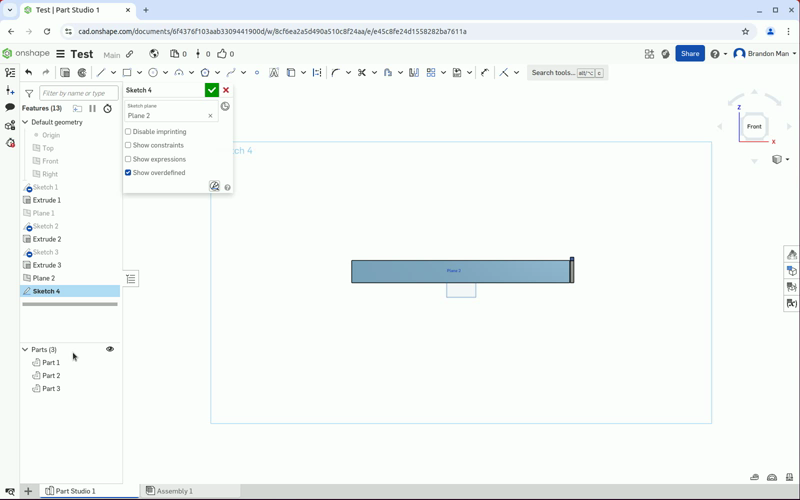
key(y)
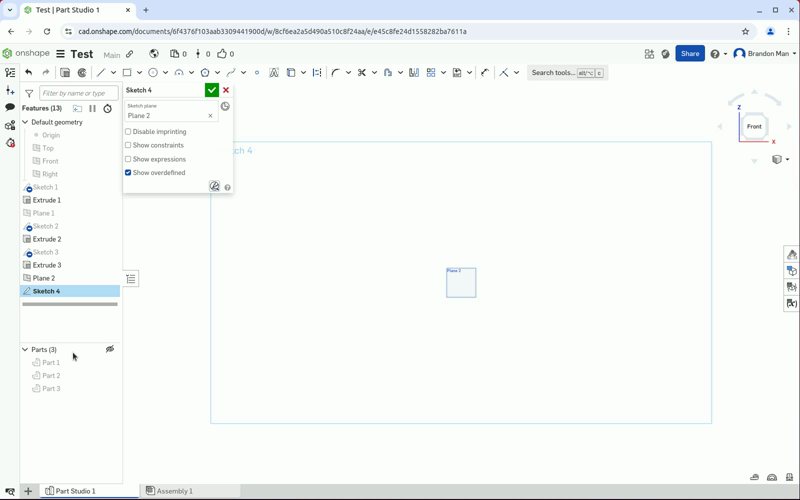
key(l)
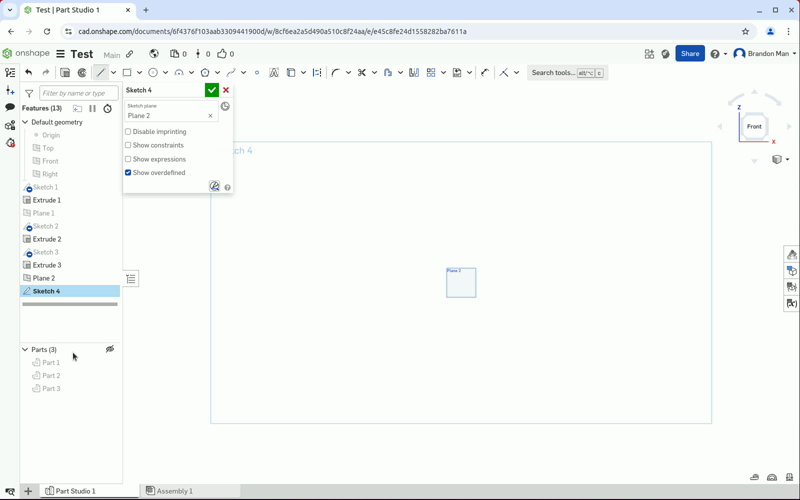
key_down(shift)
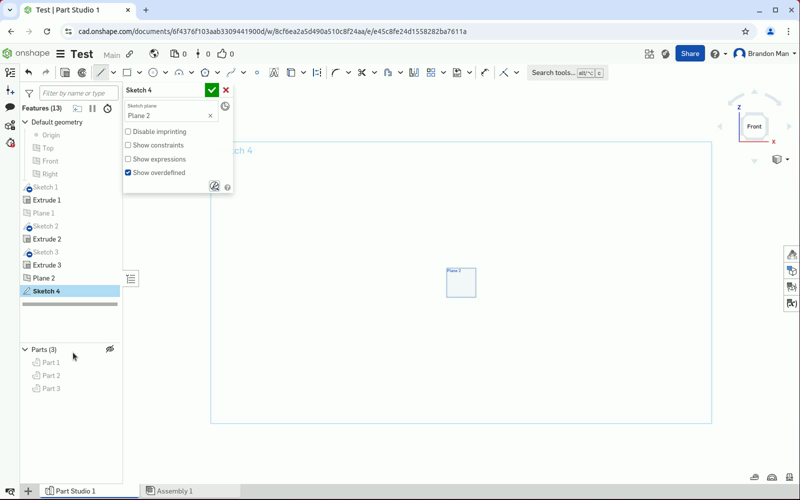
mouse_move(348, 282)
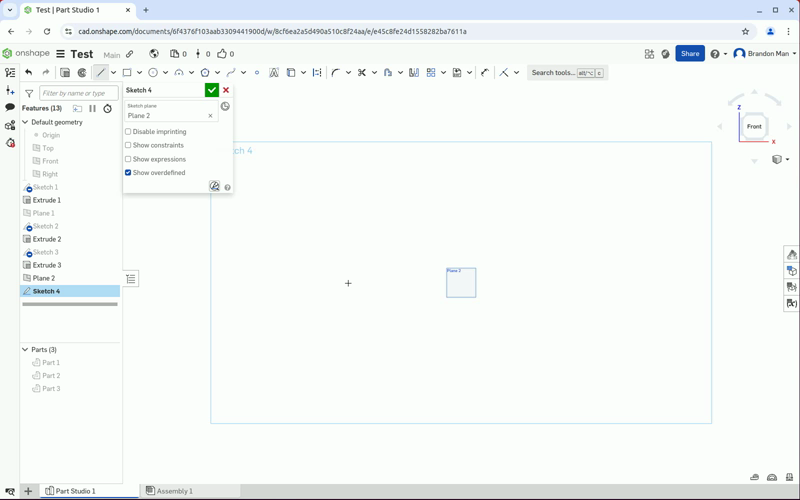
click(348, 282)
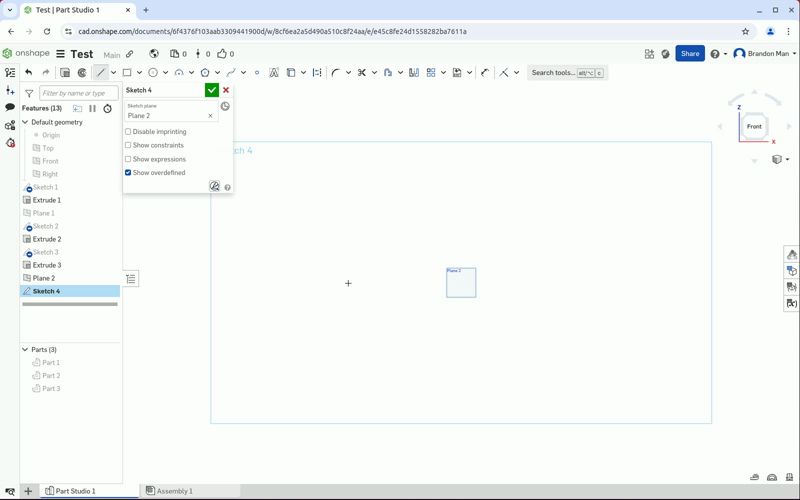
key_up(shift)
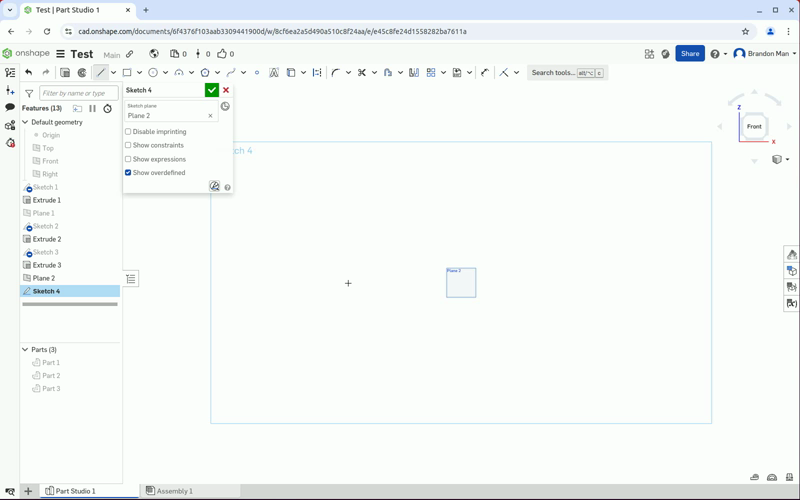
key_down(shift)
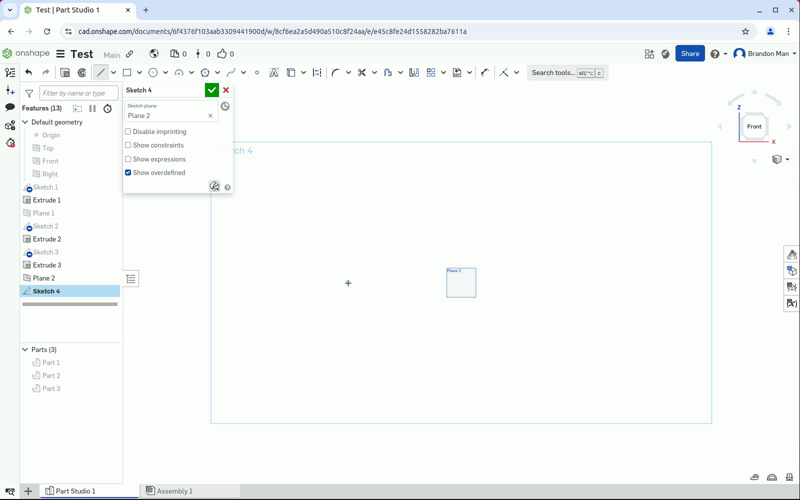
mouse_move(378, 282)
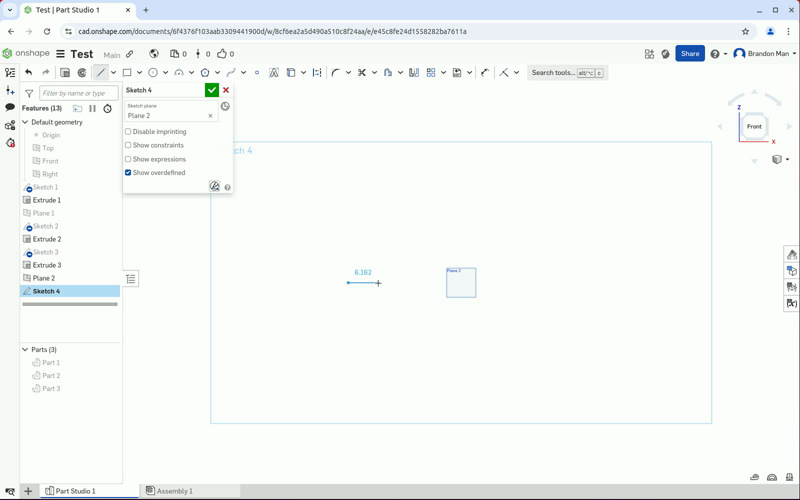
mouse_move(350, 282)
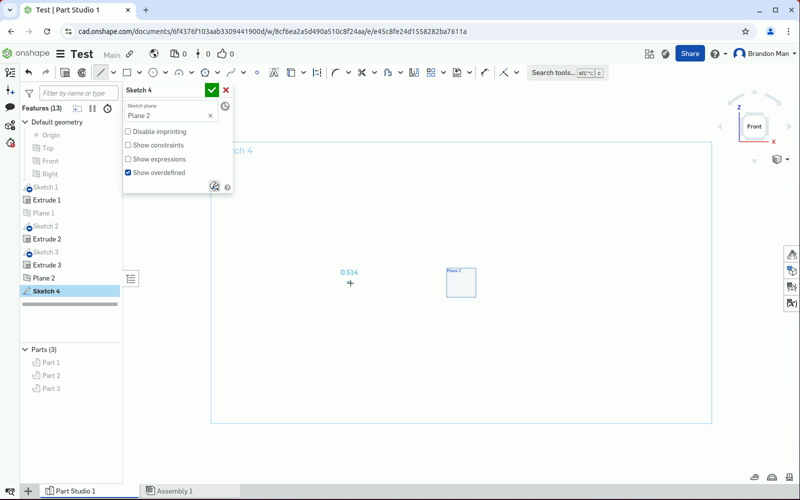
scroll(6)
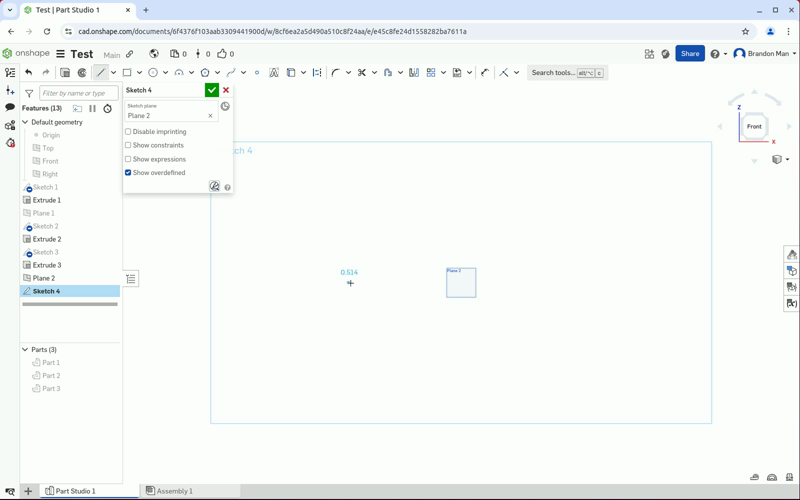
scroll(6)
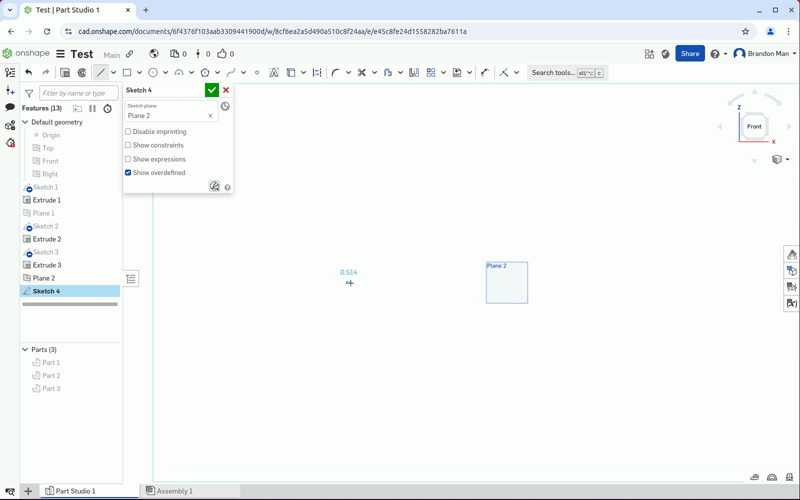
scroll(6)
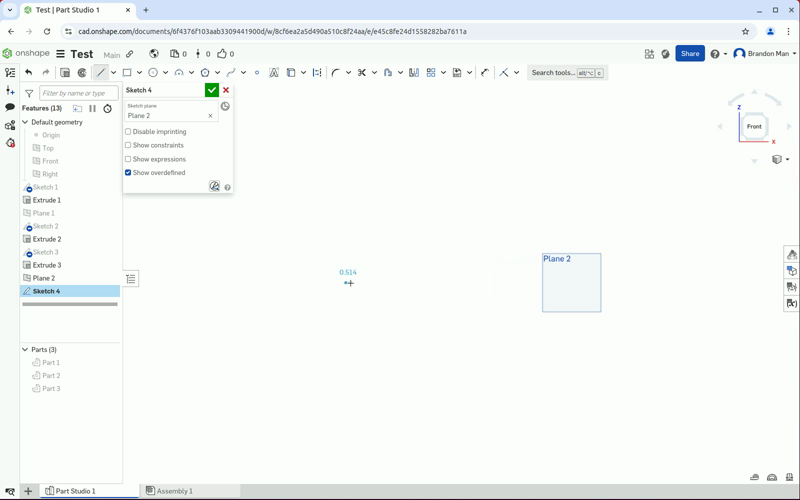
scroll(6)
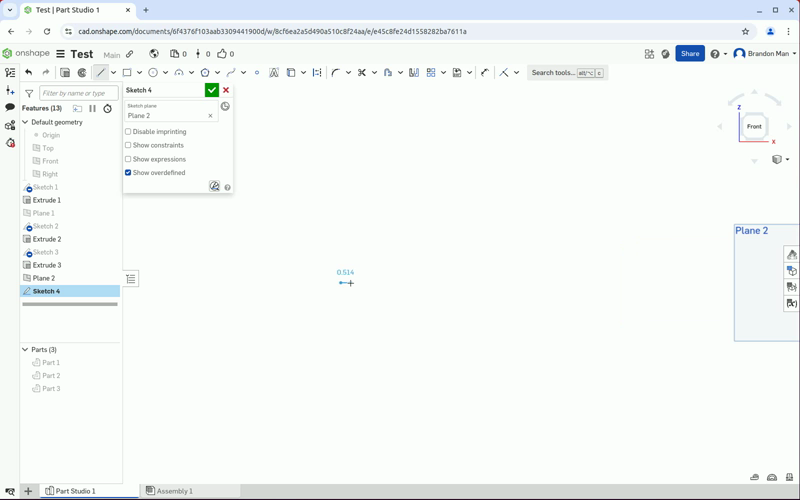
scroll(6)
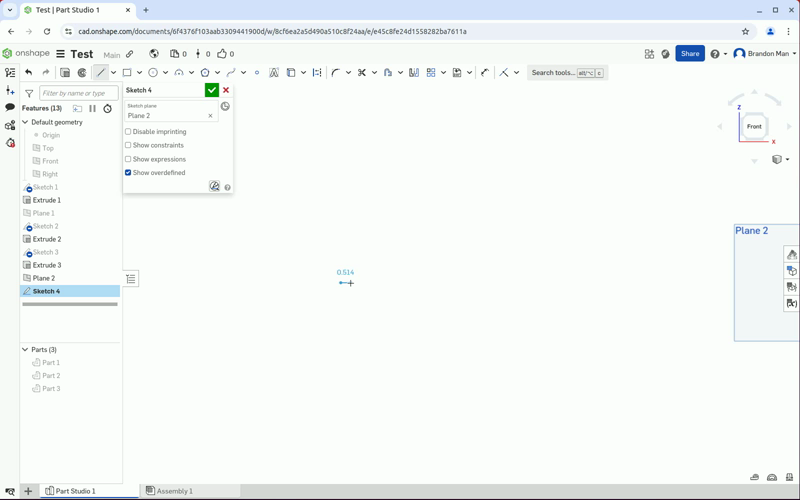
scroll(6)
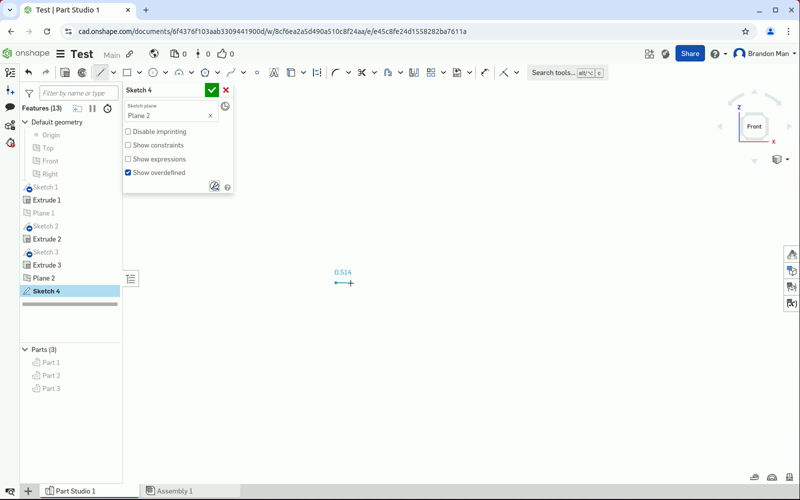
scroll(6)
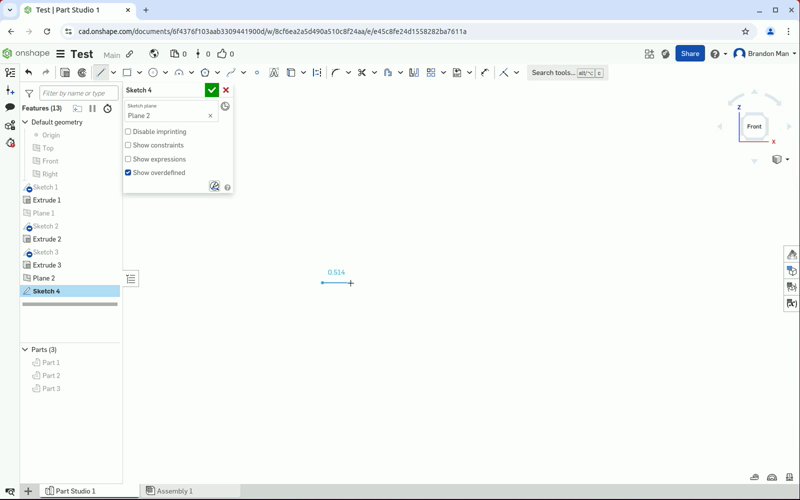
click(350, 282)
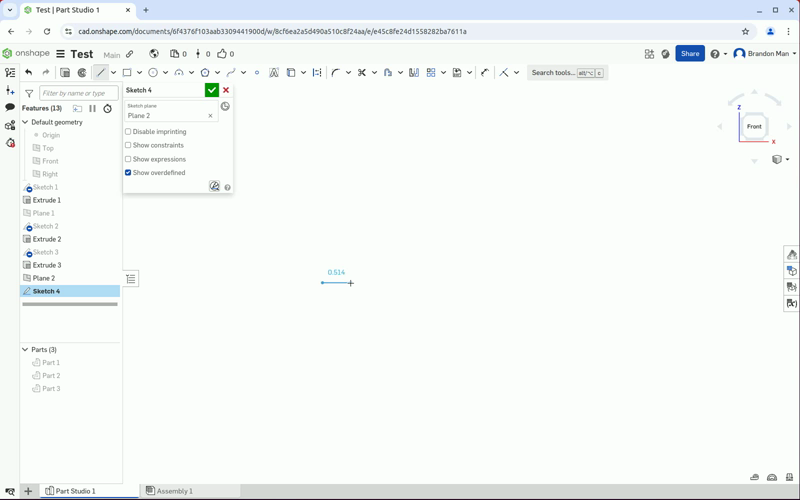
scroll(-6)
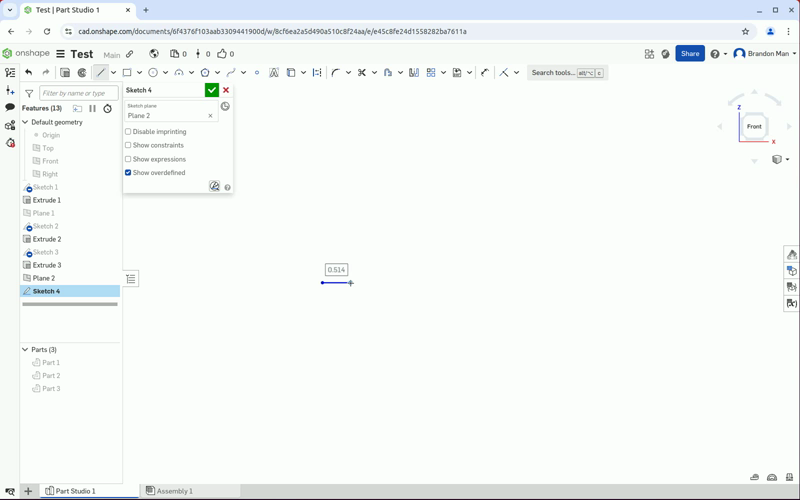
scroll(-6)
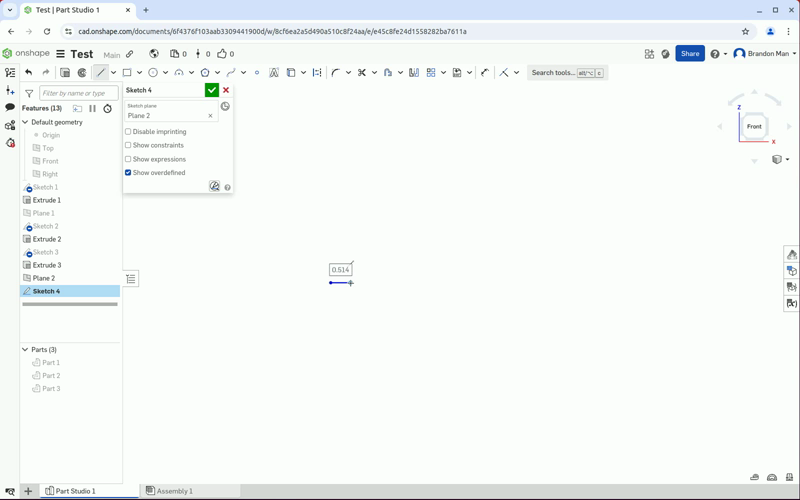
scroll(-6)
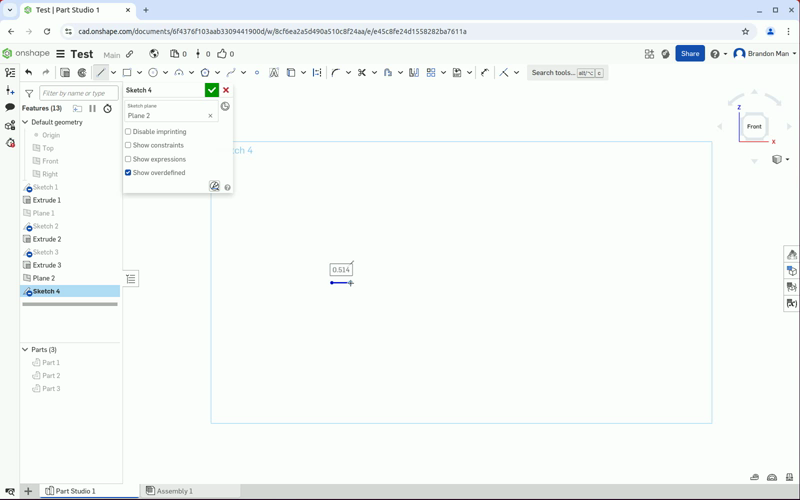
scroll(-6)
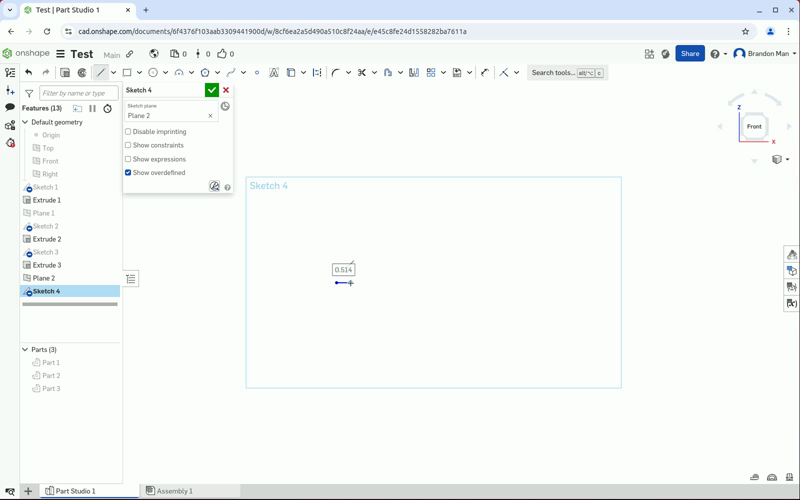
scroll(-6)
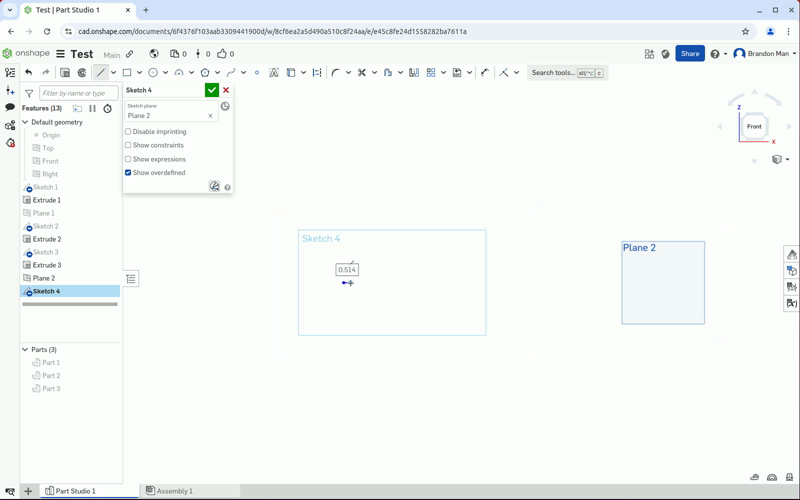
scroll(-6)
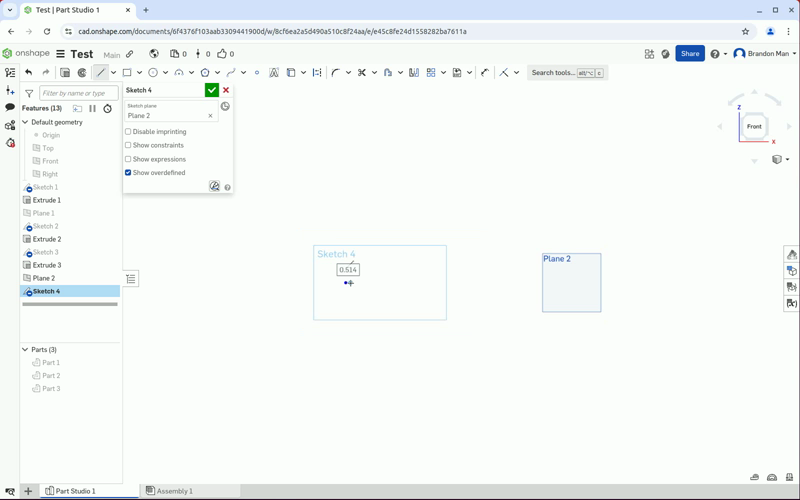
scroll(-6)
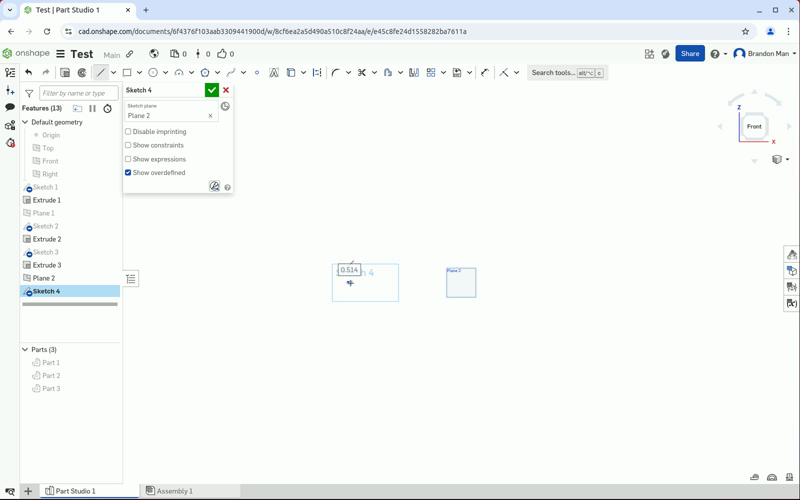
key_up(shift)
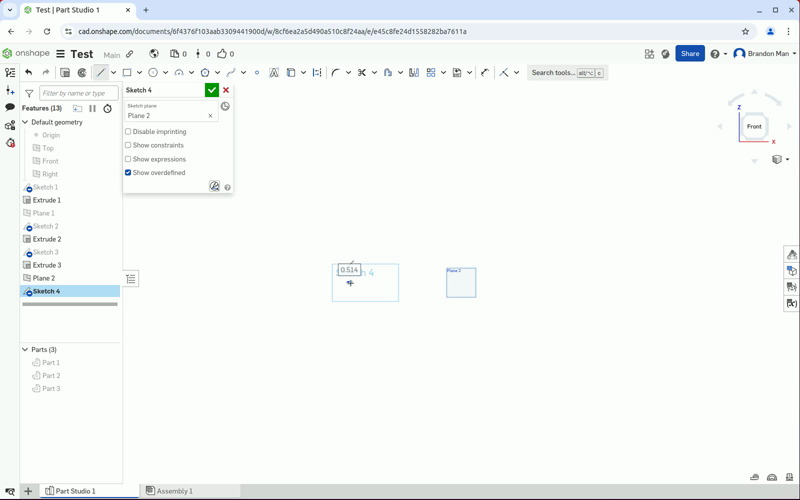
key_down(shift)
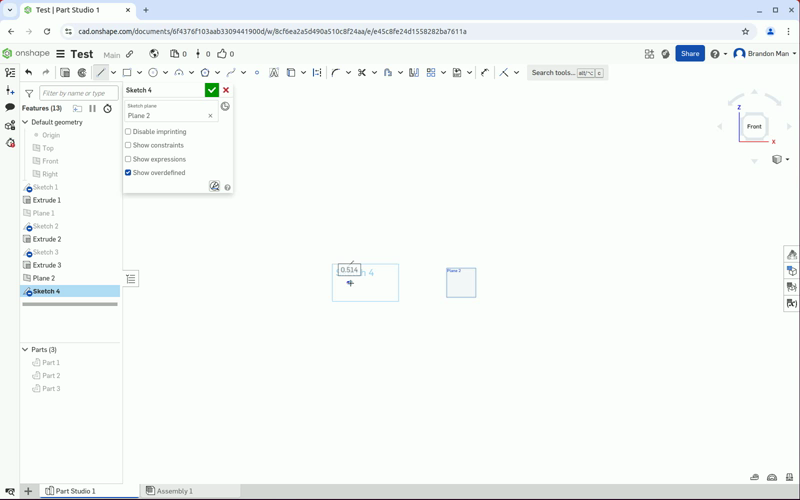
mouse_move(380, 282)
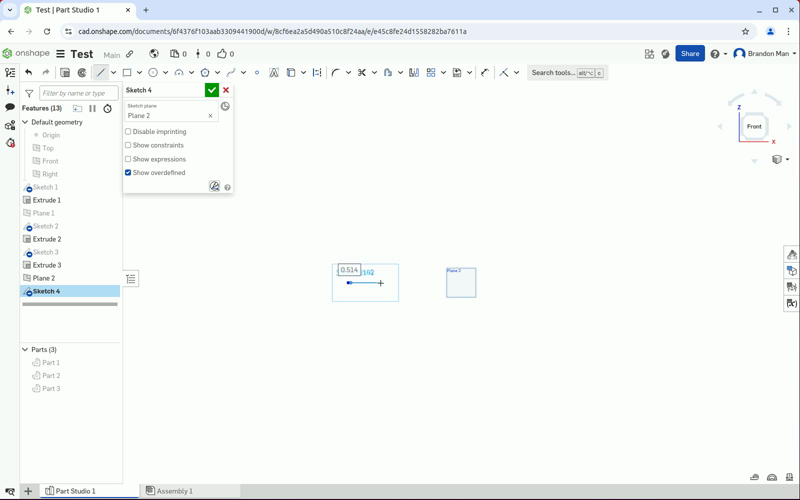
mouse_move(350, 259)
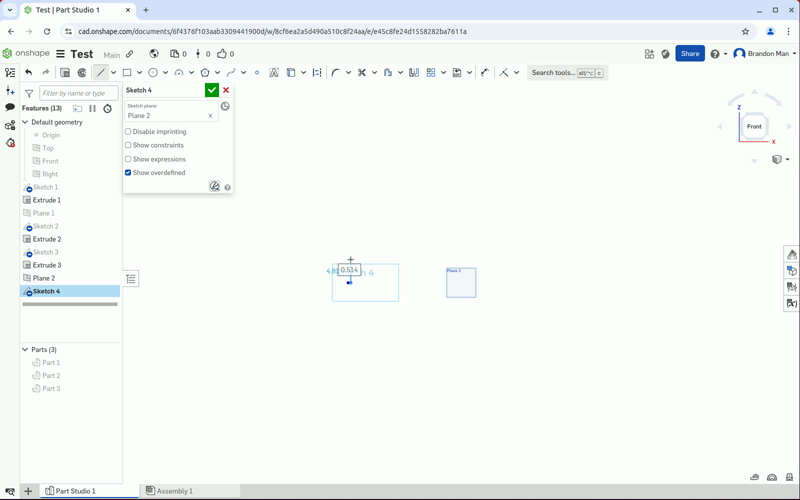
click(350, 259)
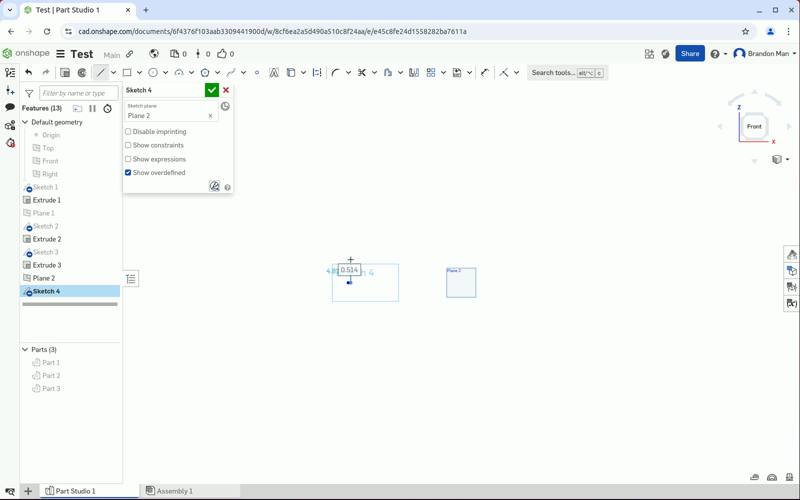
key_up(shift)
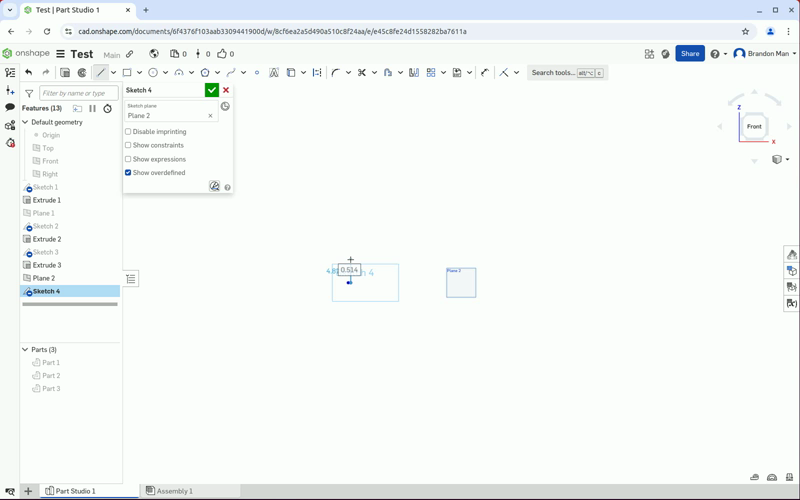
key_down(shift)
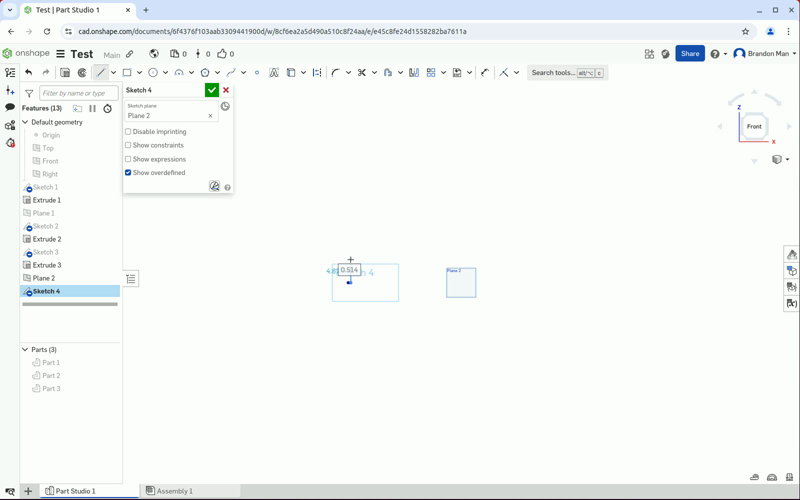
mouse_move(569, 259)
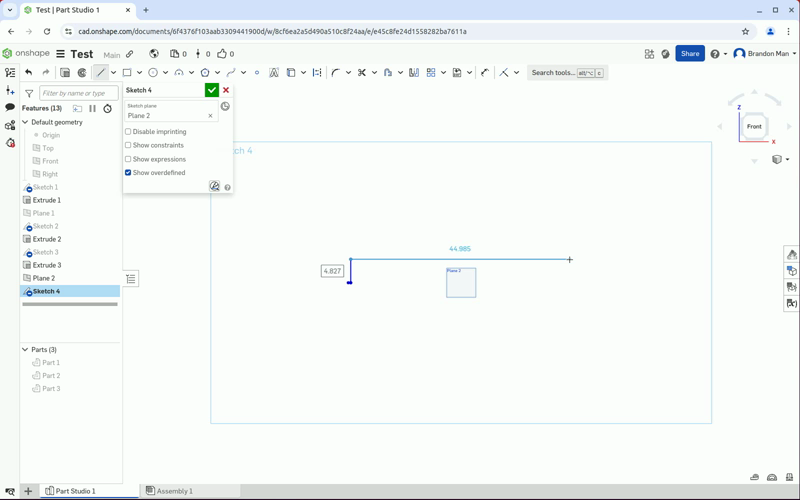
click(569, 259)
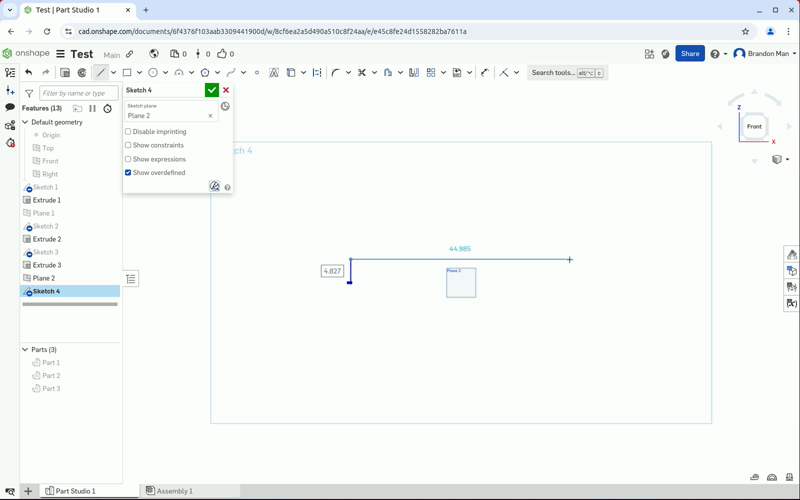
key_up(shift)
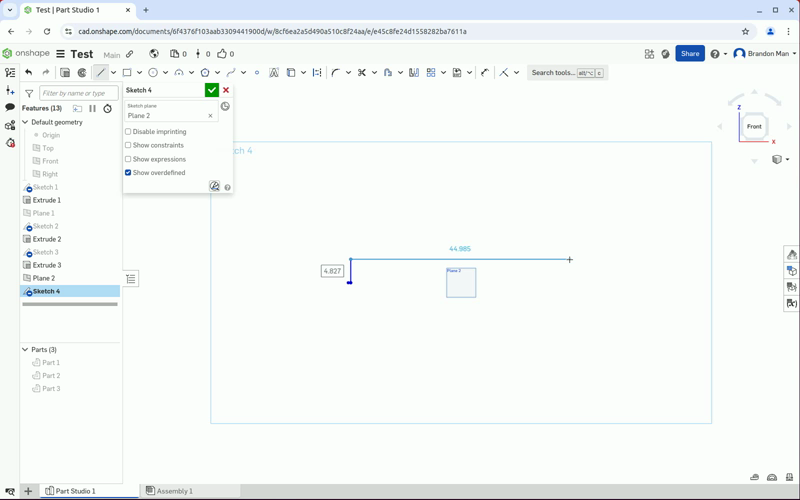
key_down(shift)
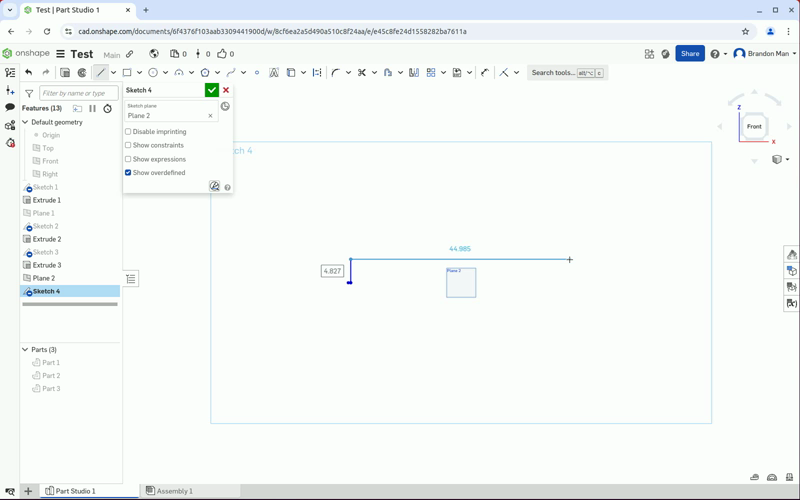
mouse_move(589, 259)
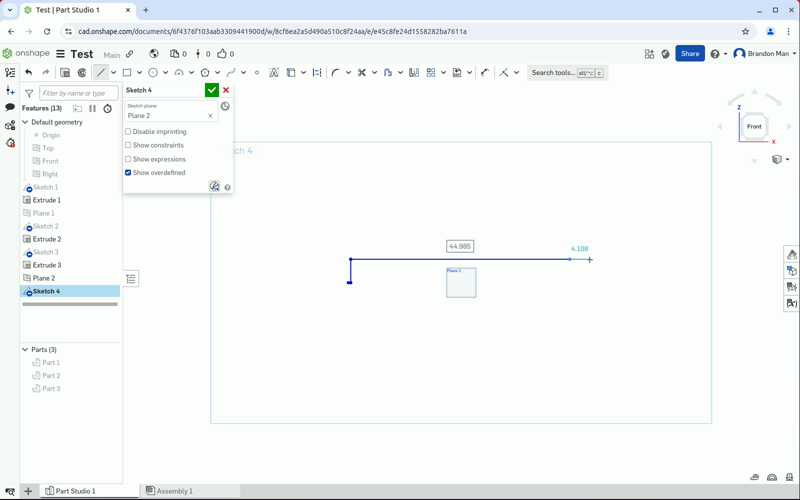
mouse_move(569, 282)
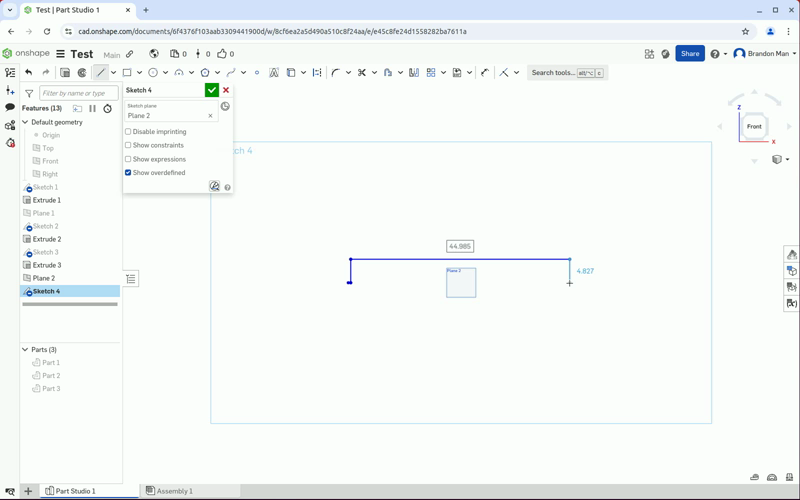
click(569, 282)
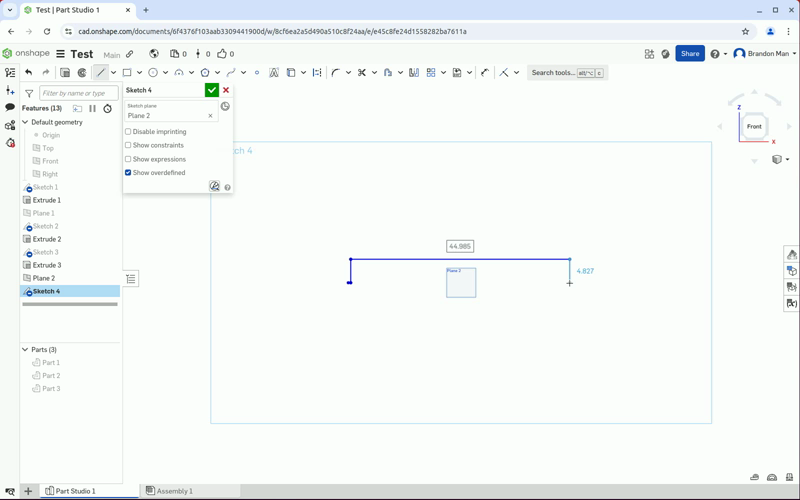
key_up(shift)
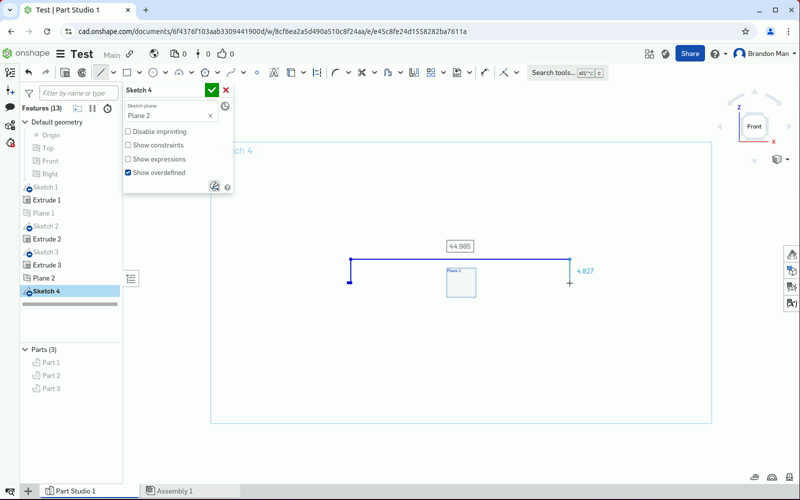
key_down(shift)
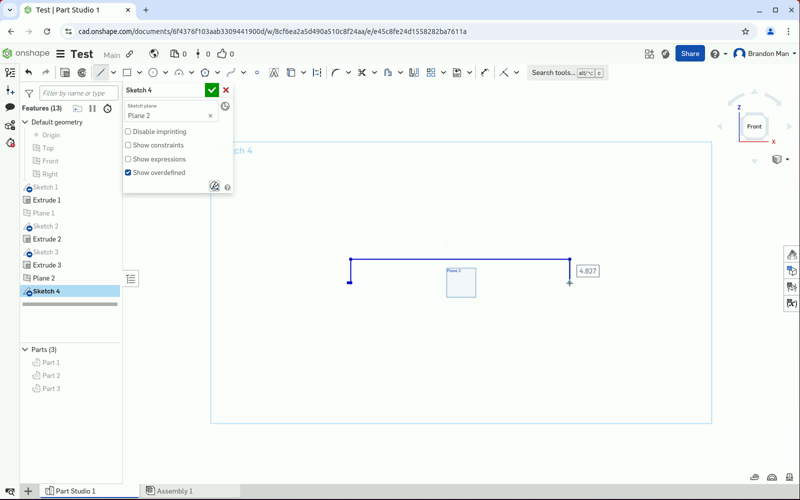
mouse_move(589, 282)
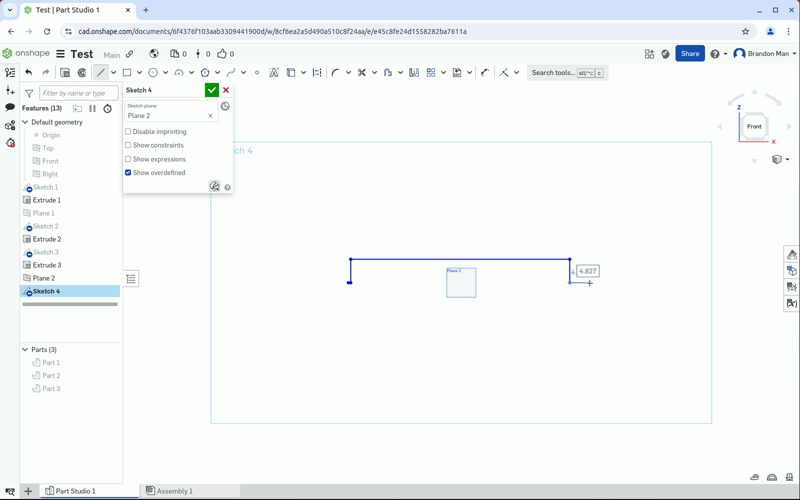
mouse_move(572, 282)
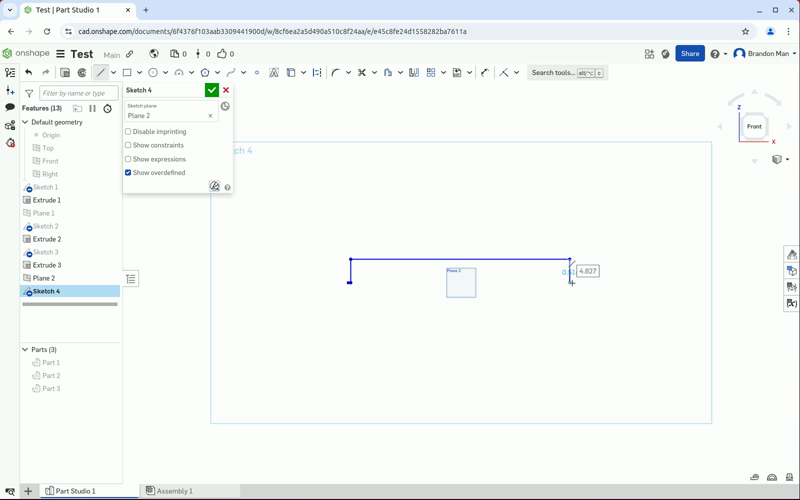
scroll(6)
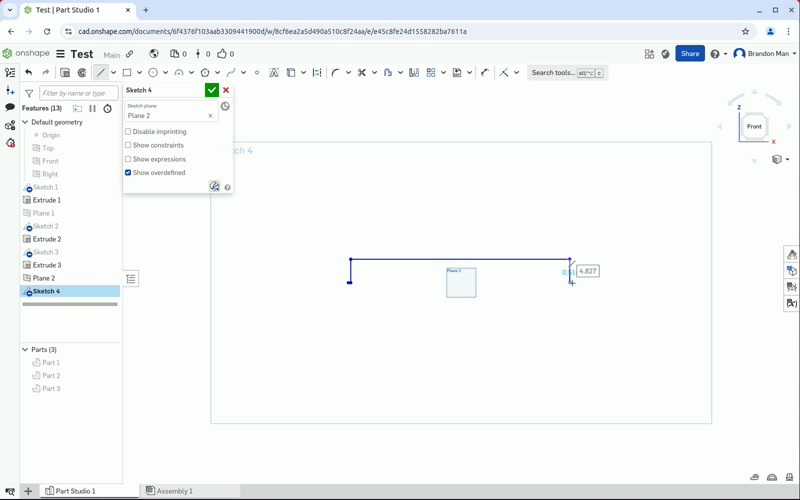
scroll(6)
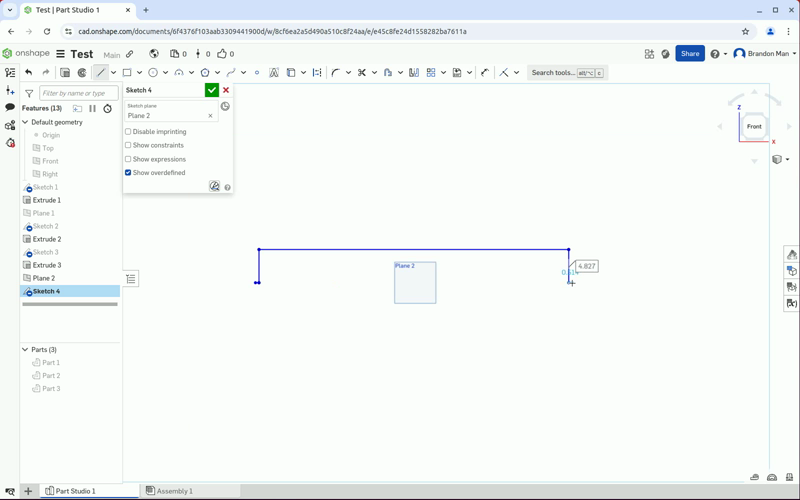
scroll(6)
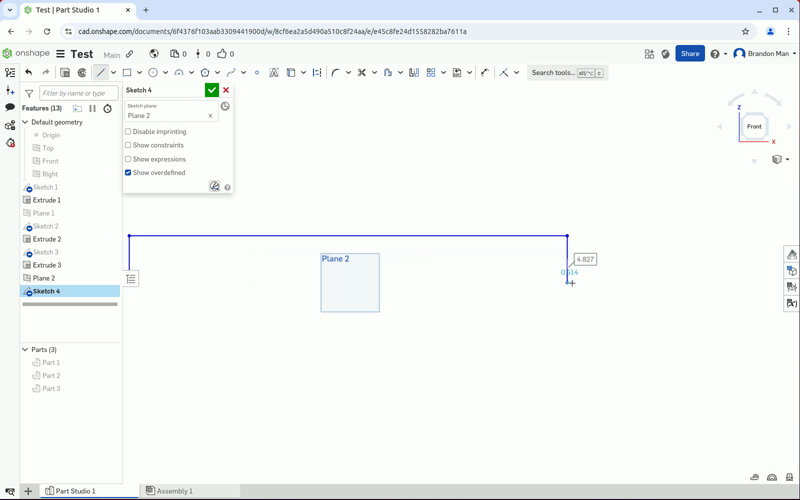
scroll(6)
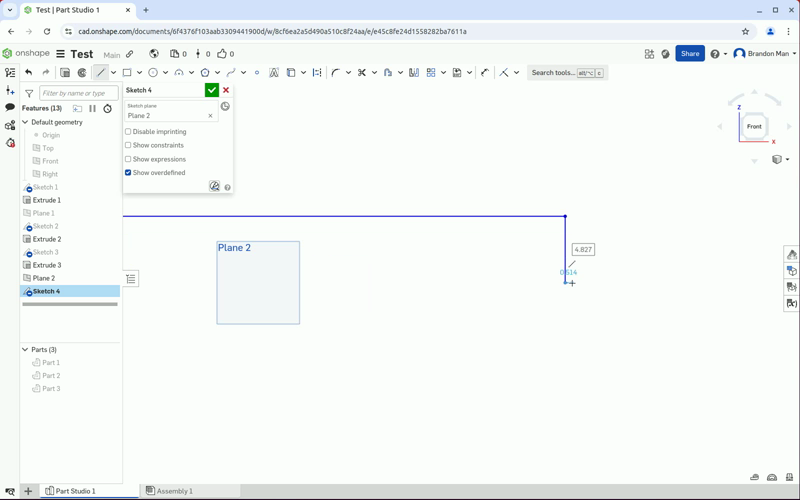
scroll(6)
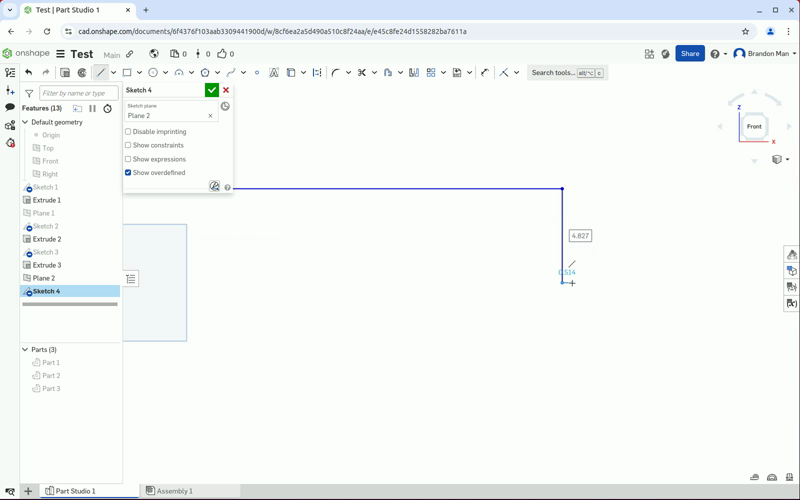
scroll(6)
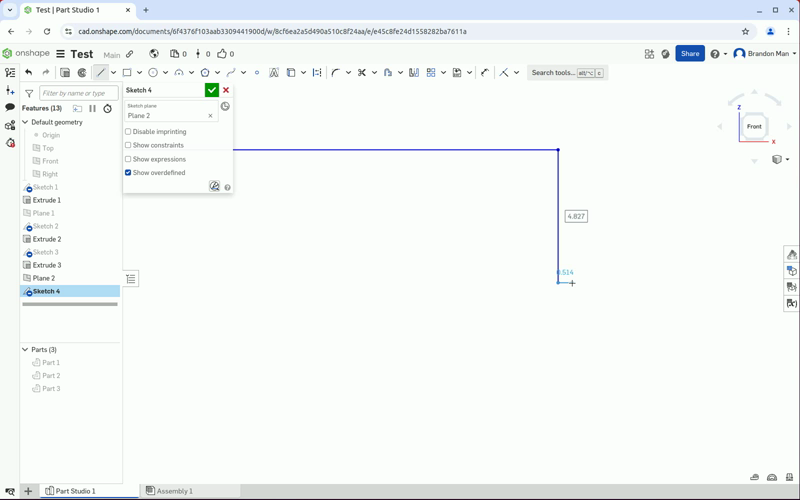
scroll(6)
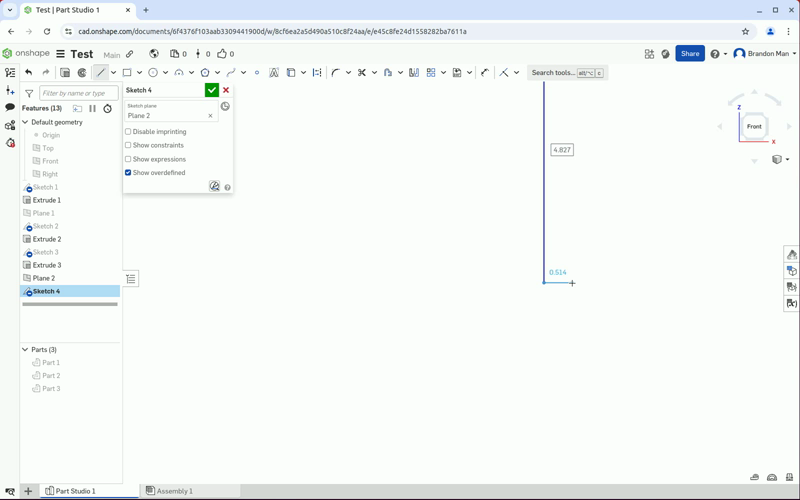
click(572, 282)
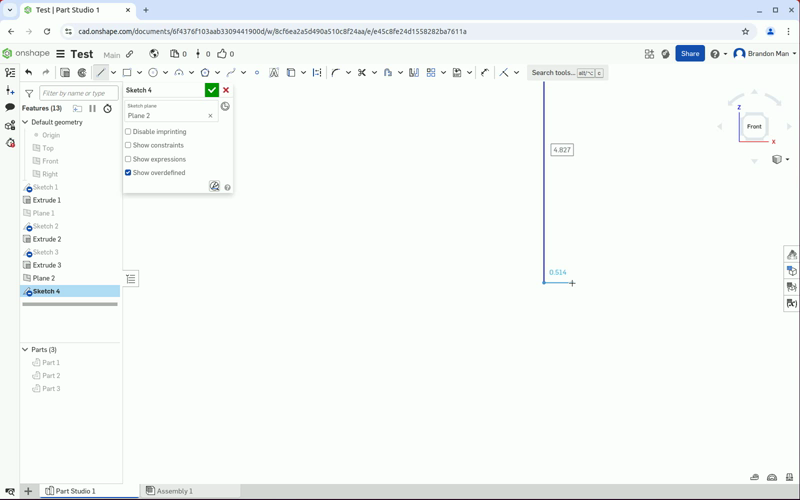
scroll(-6)
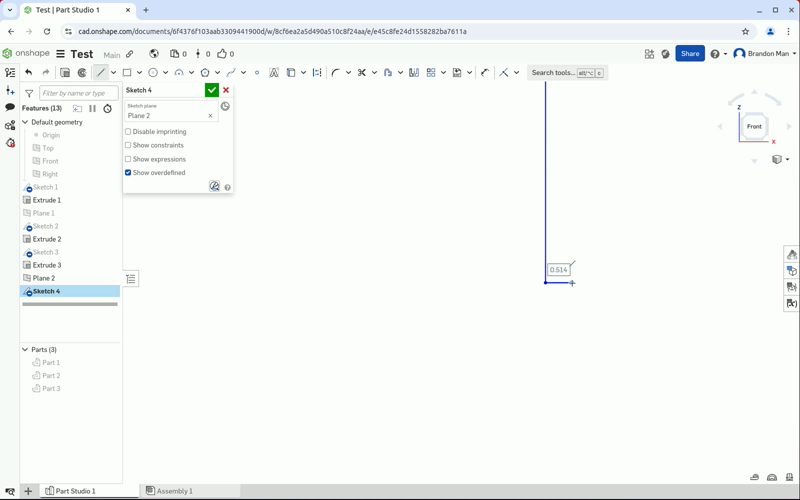
scroll(-6)
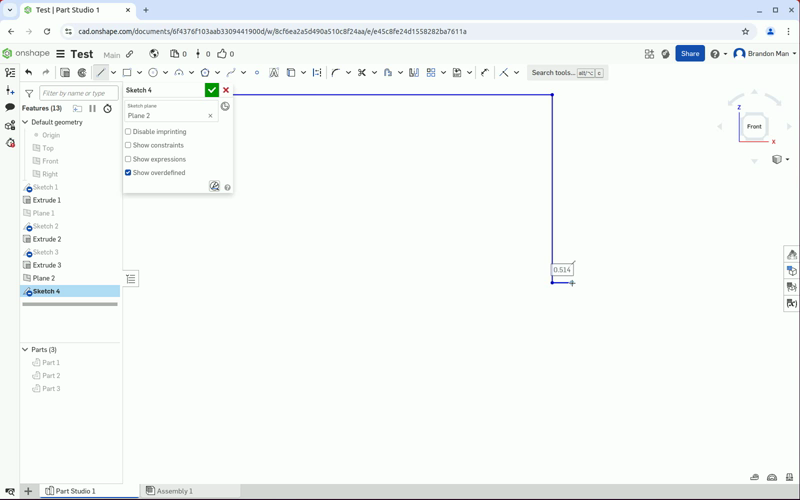
scroll(-6)
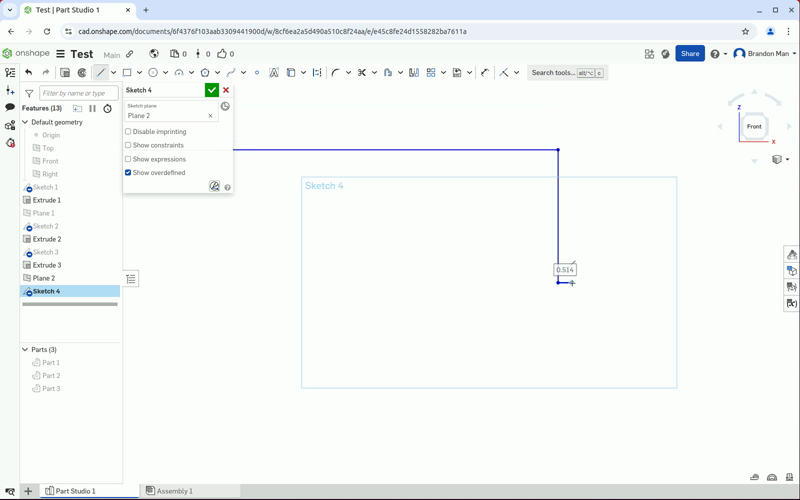
scroll(-6)
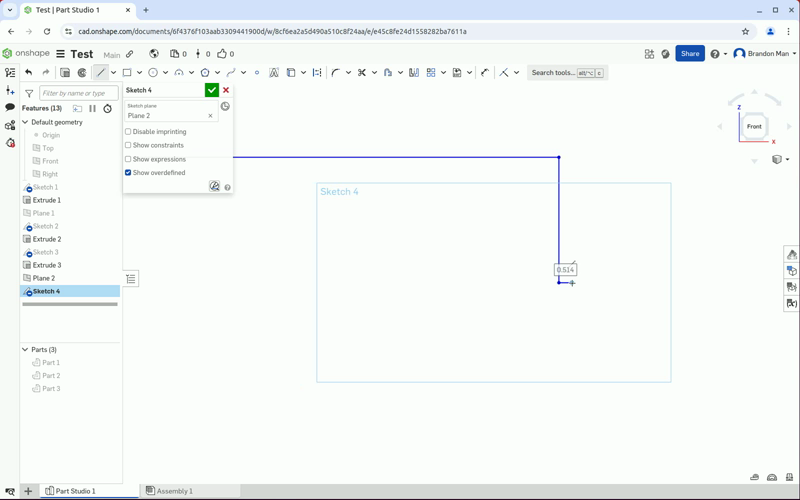
scroll(-6)
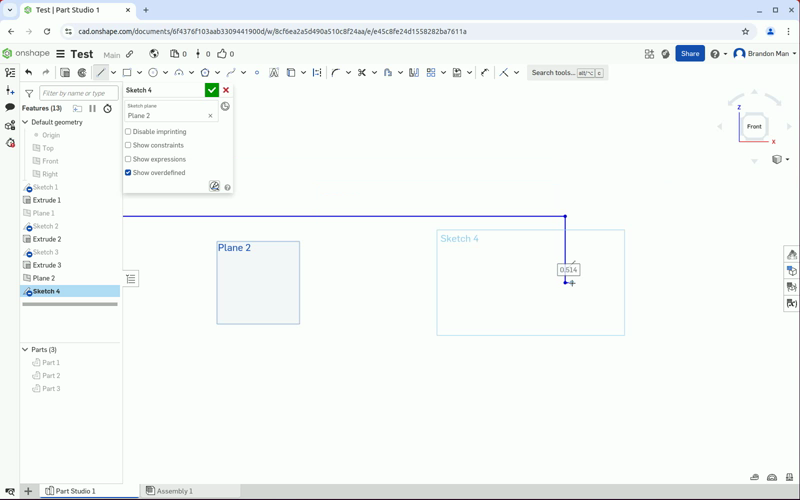
scroll(-6)
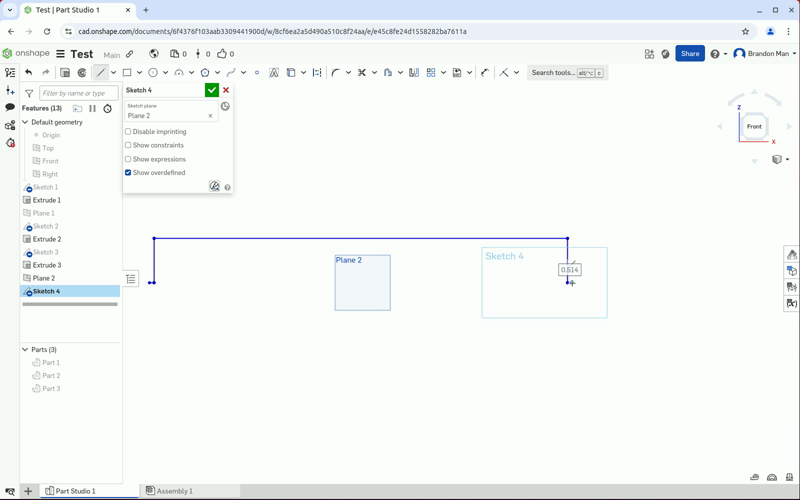
scroll(-6)
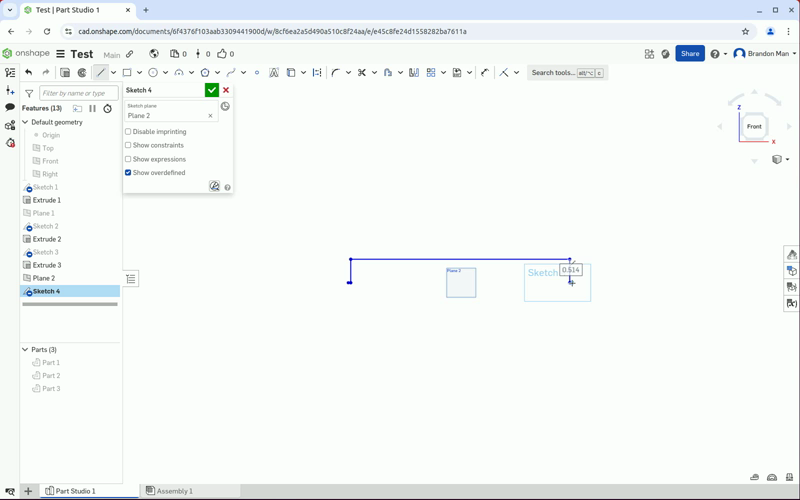
key_up(shift)
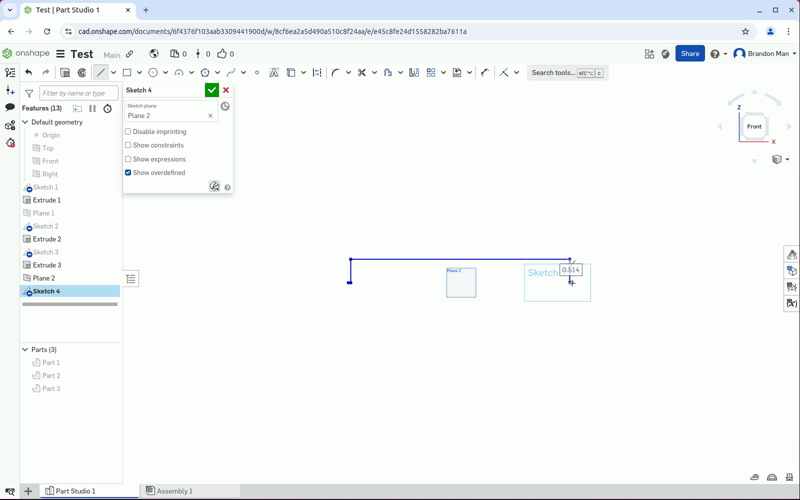
key_down(shift)
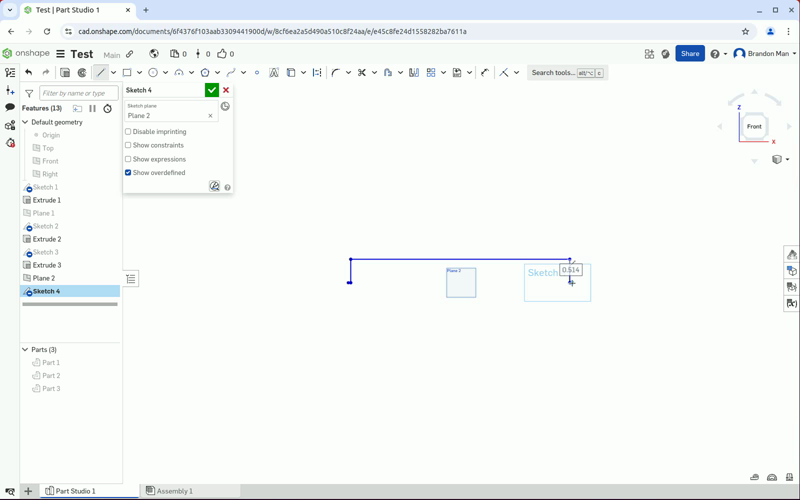
mouse_move(589, 282)
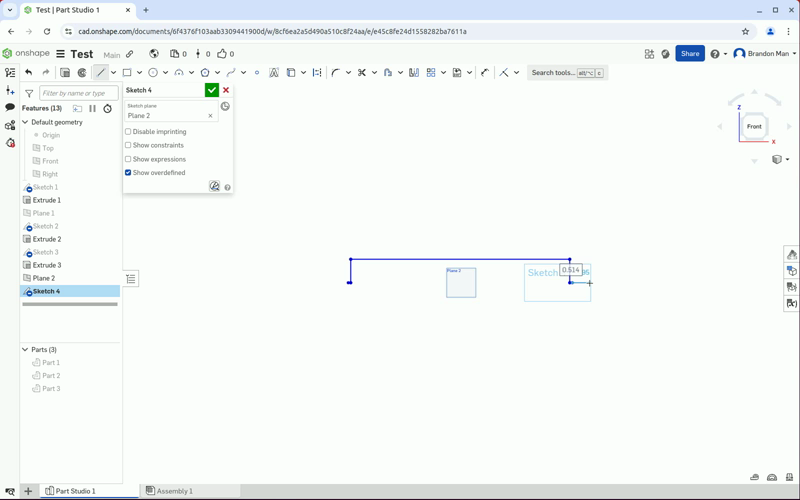
mouse_move(572, 257)
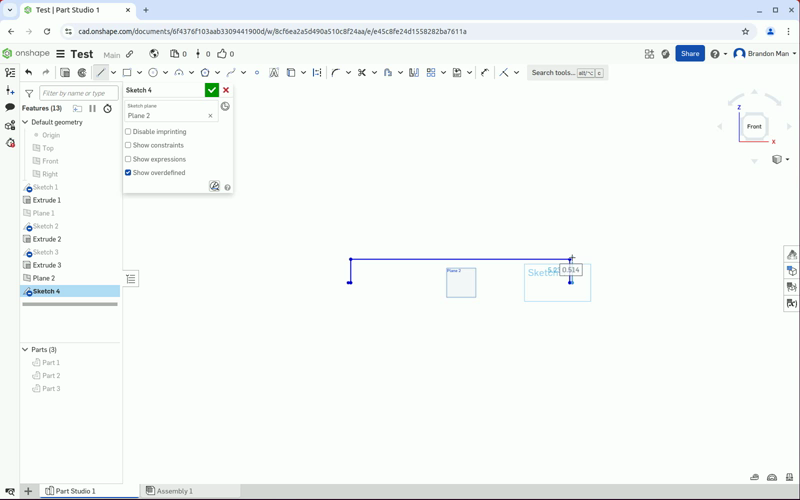
scroll(6)
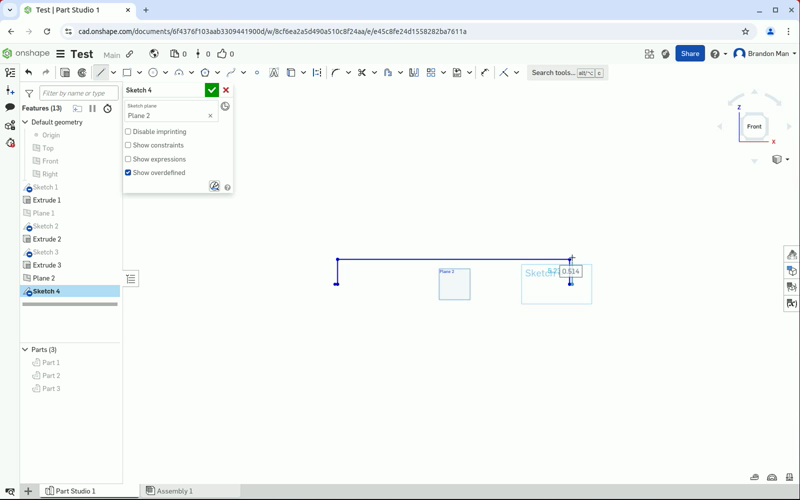
scroll(6)
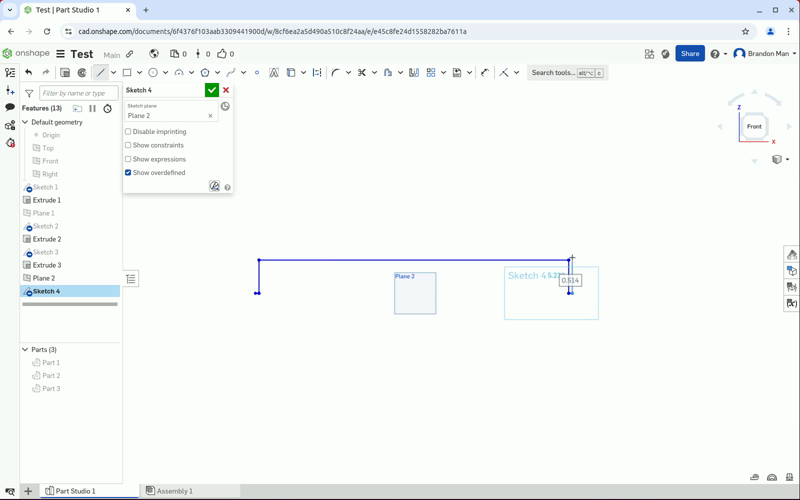
scroll(6)
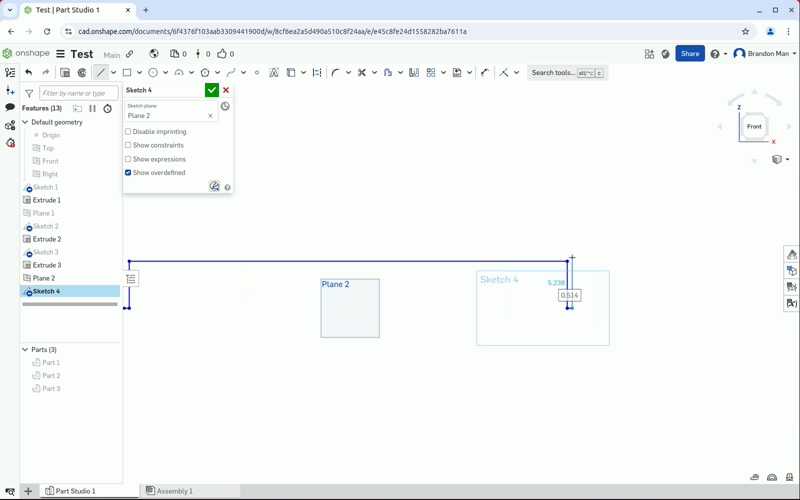
scroll(6)
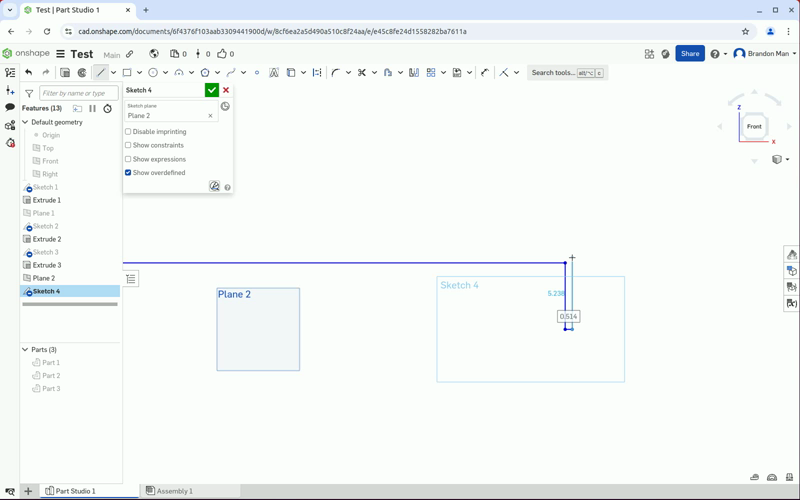
scroll(6)
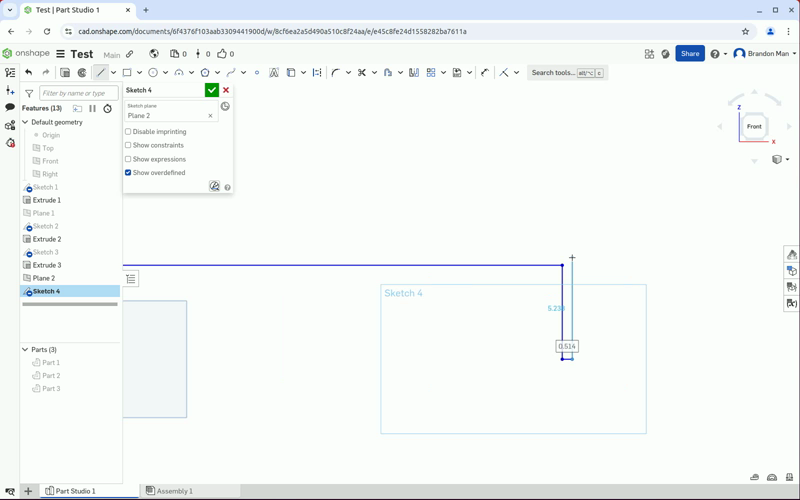
scroll(6)
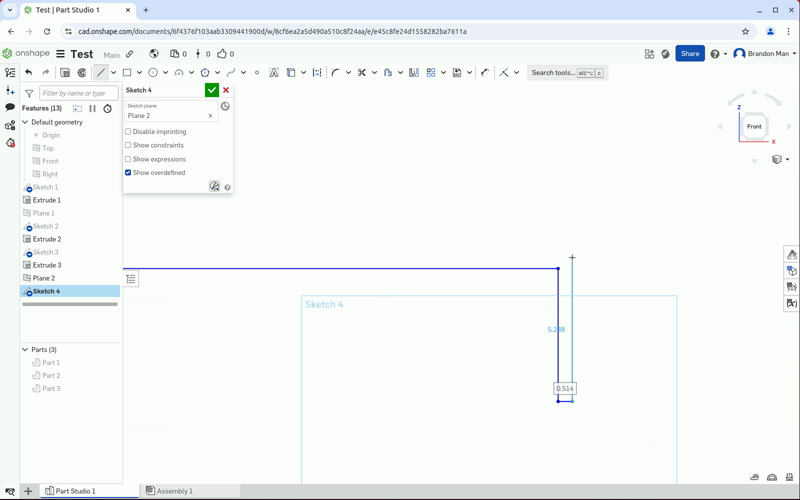
scroll(6)
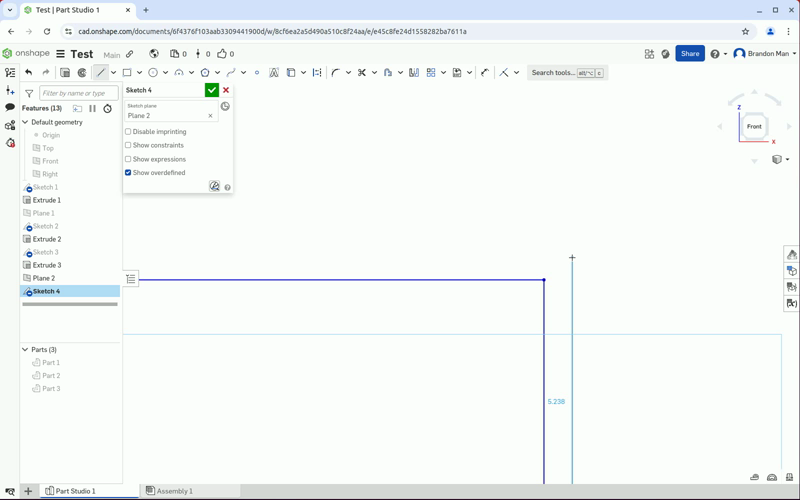
click(572, 257)
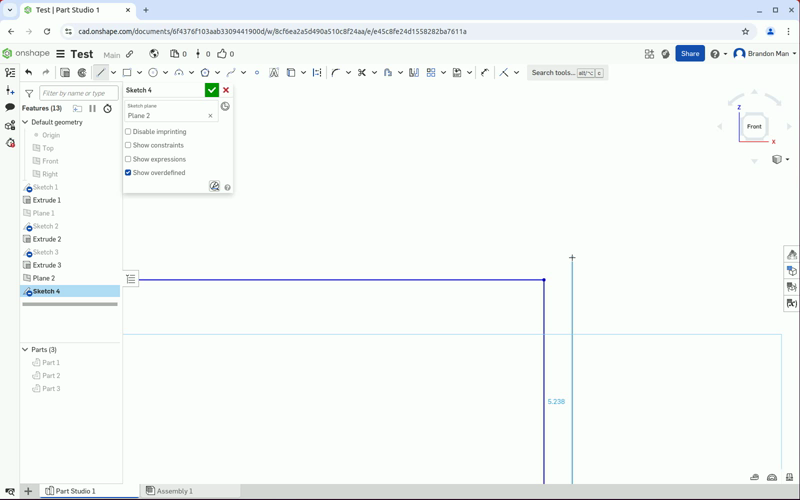
scroll(-6)
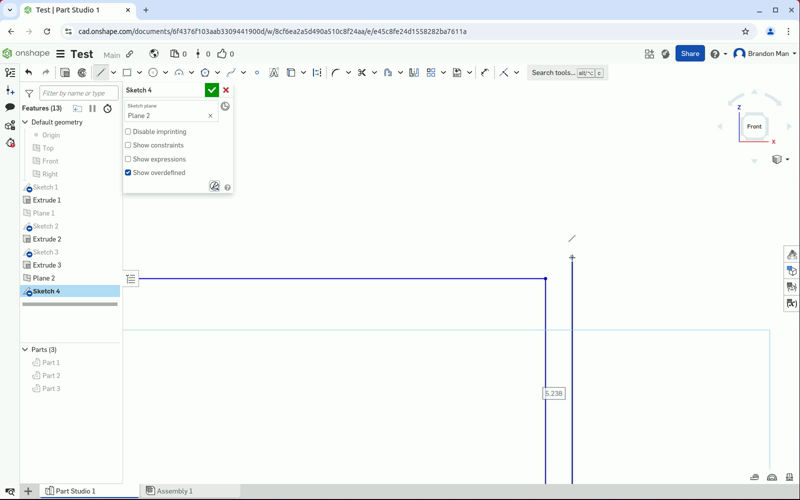
scroll(-6)
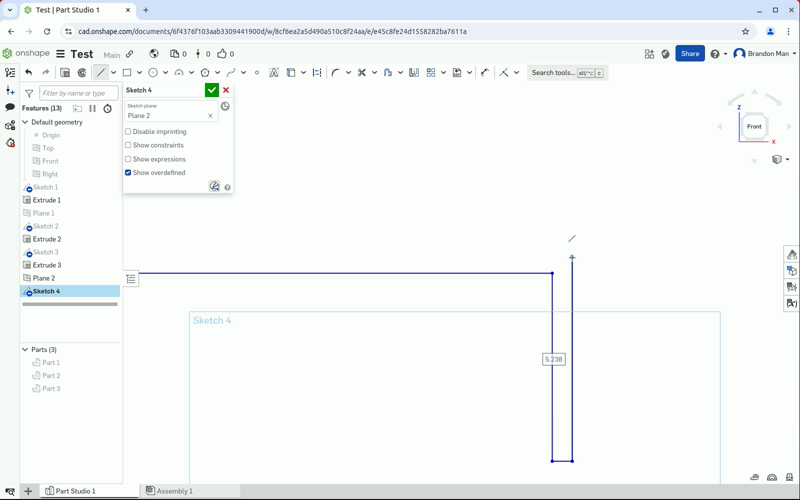
scroll(-6)
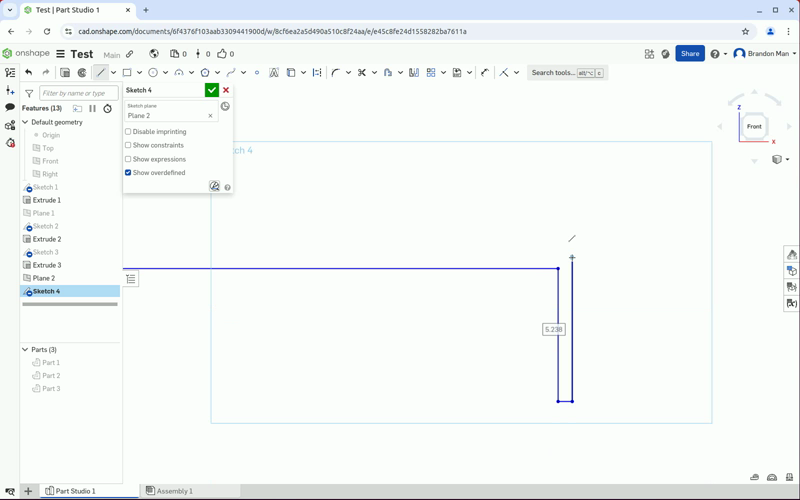
scroll(-6)
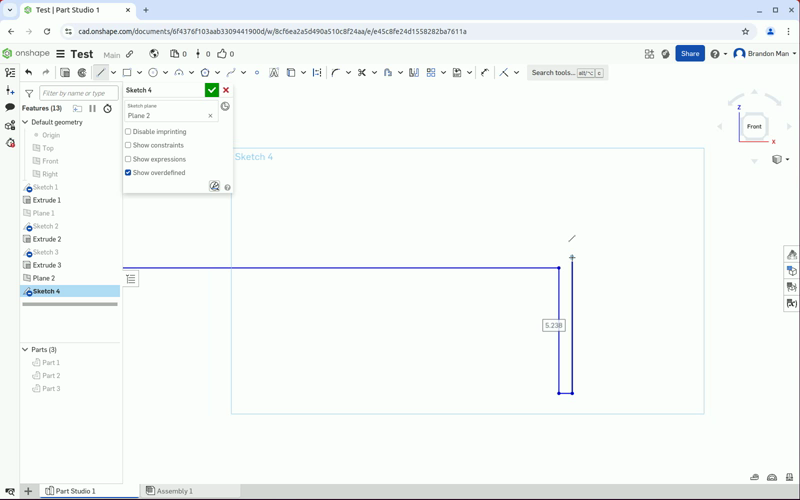
scroll(-6)
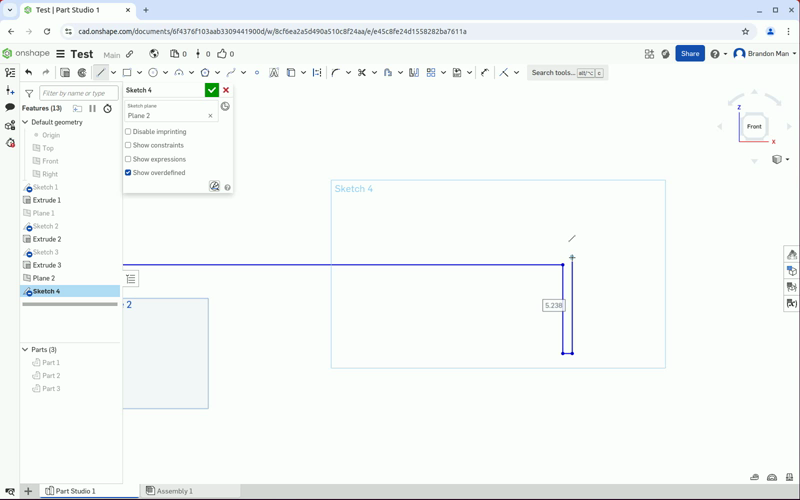
scroll(-6)
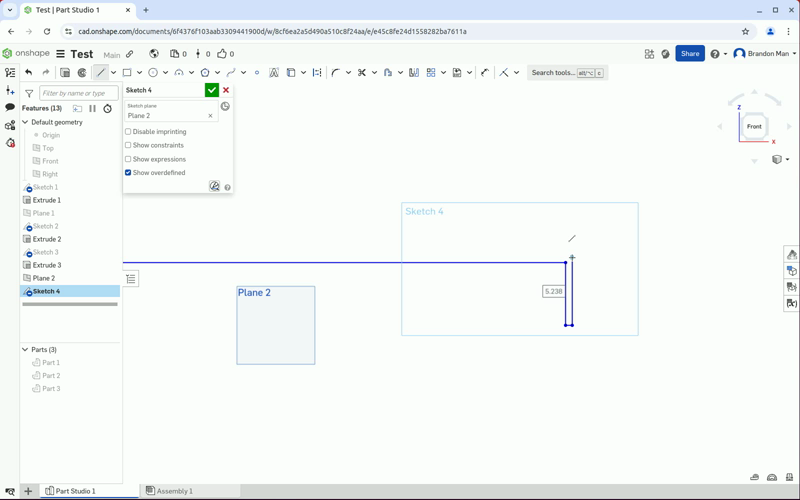
scroll(-6)
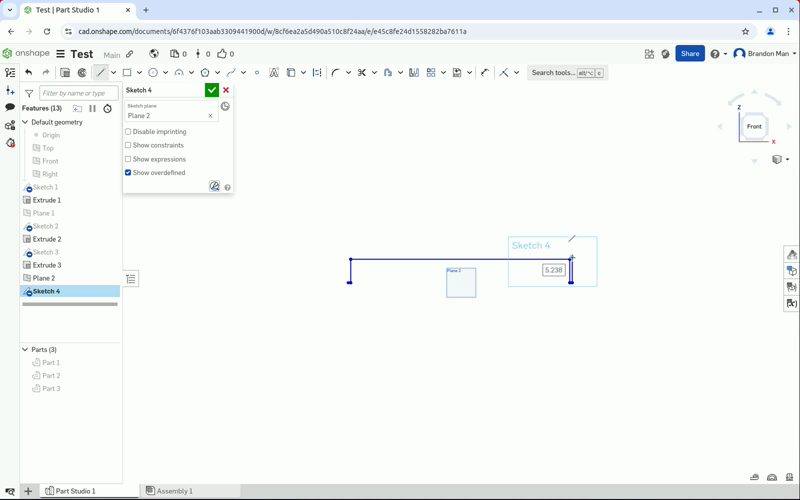
key_up(shift)
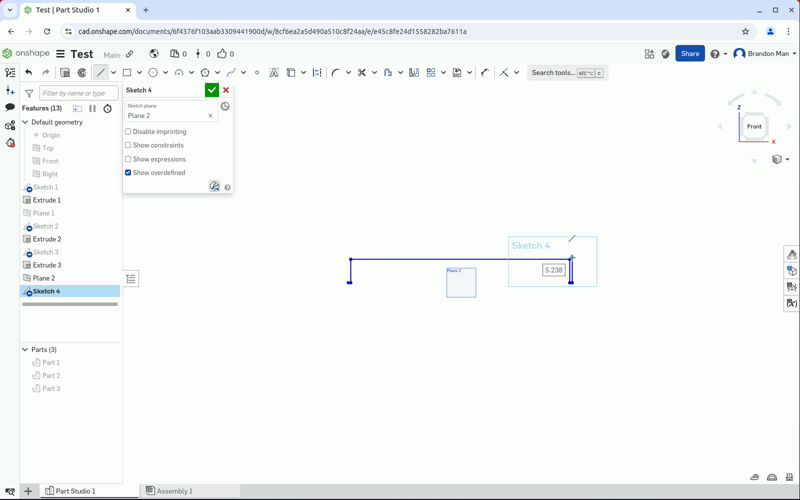
key_down(shift)
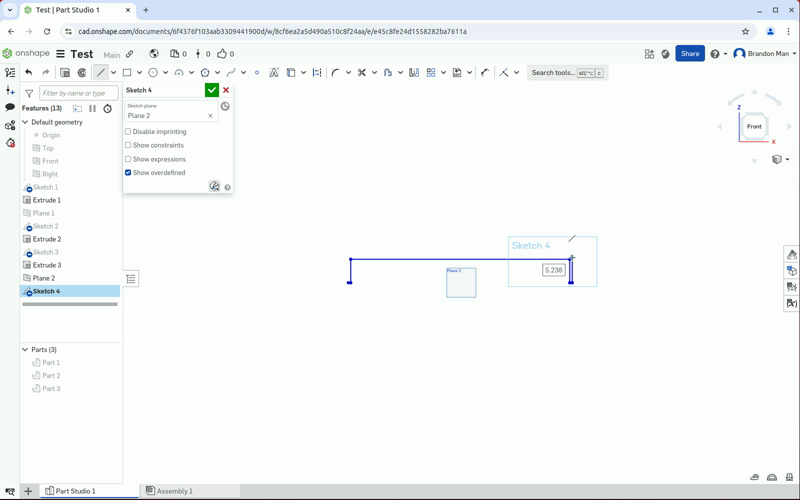
mouse_move(348, 257)
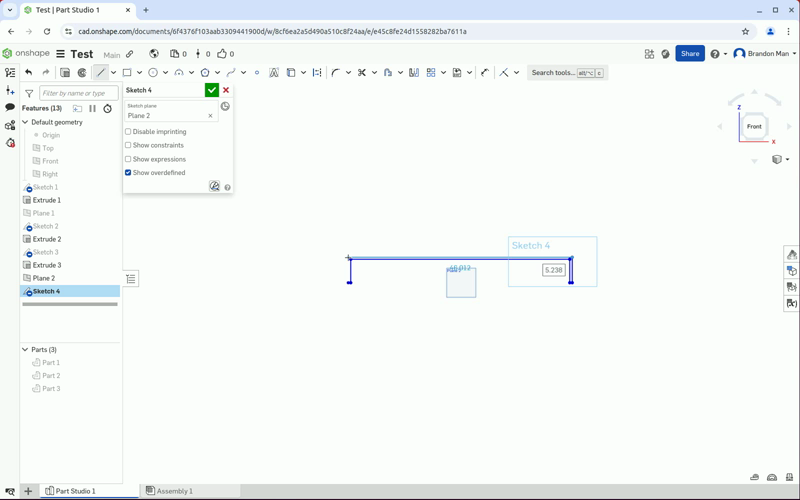
scroll(6)
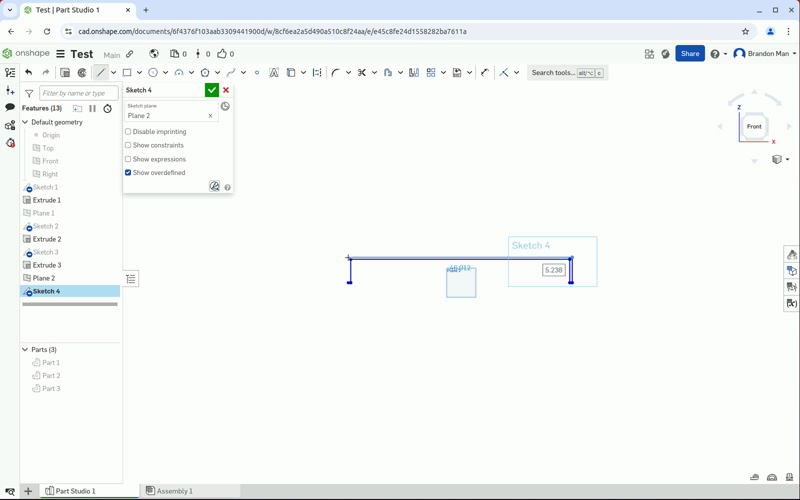
scroll(6)
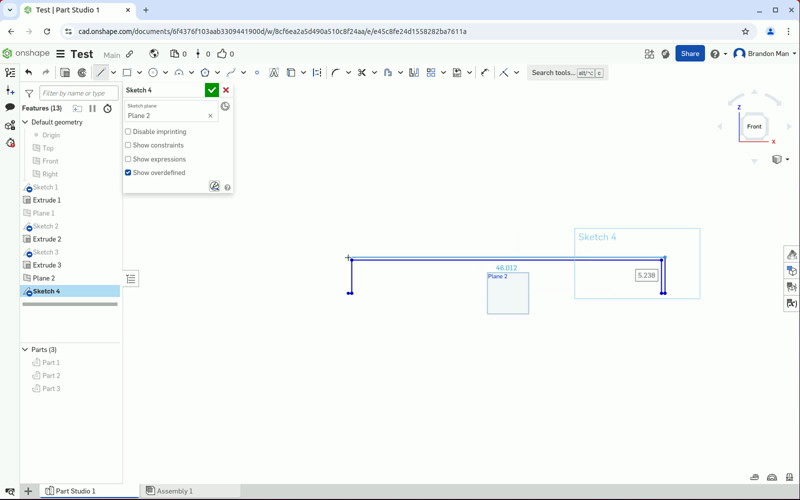
scroll(6)
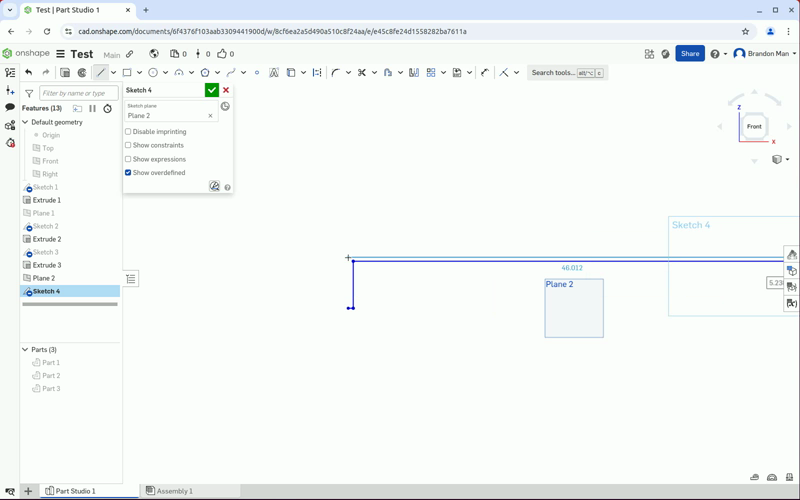
scroll(6)
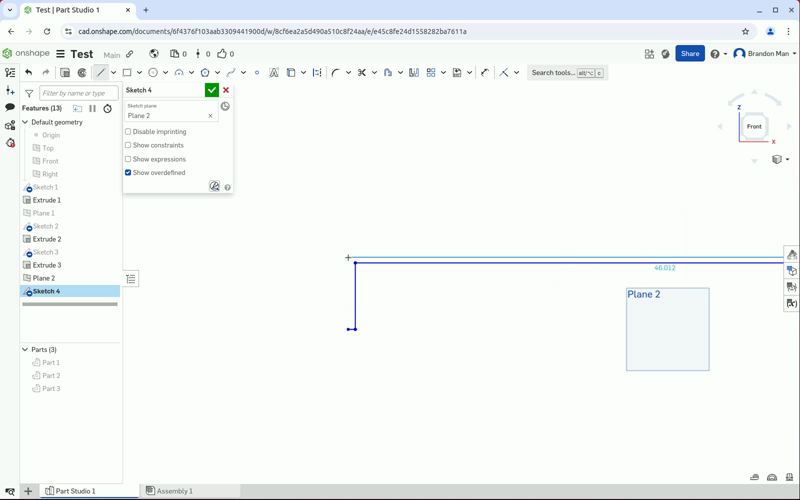
scroll(6)
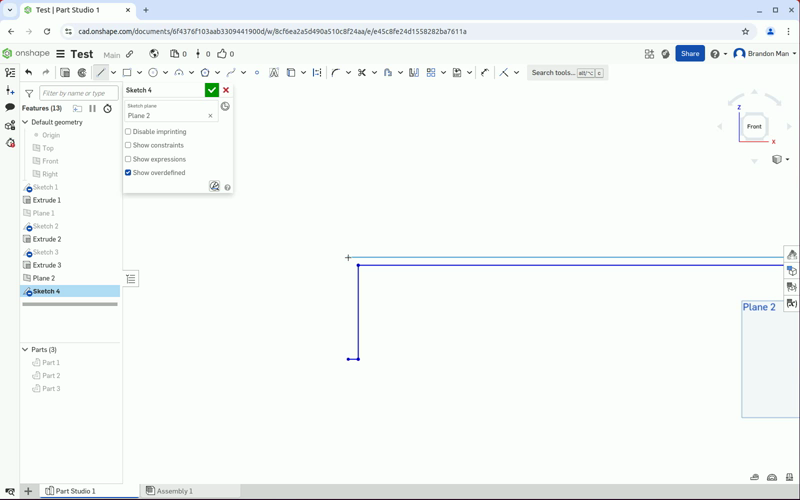
scroll(6)
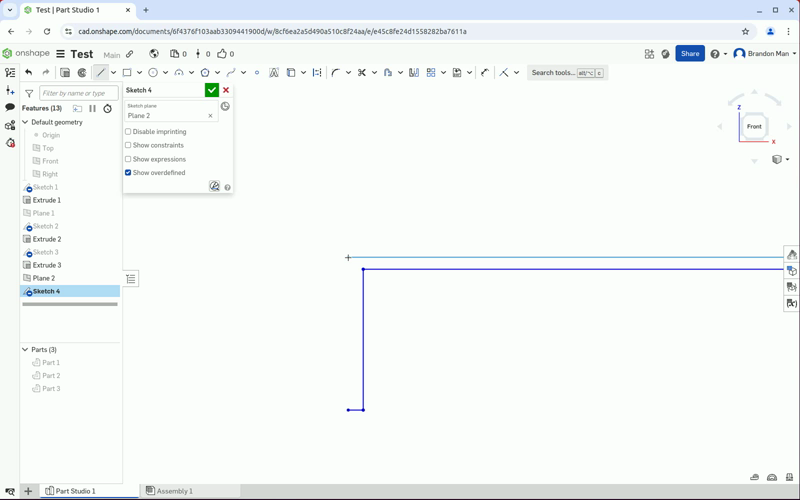
scroll(6)
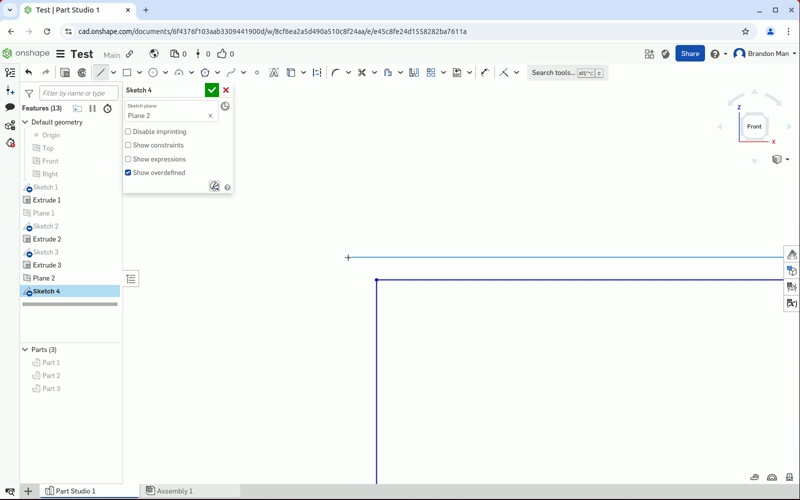
click(348, 257)
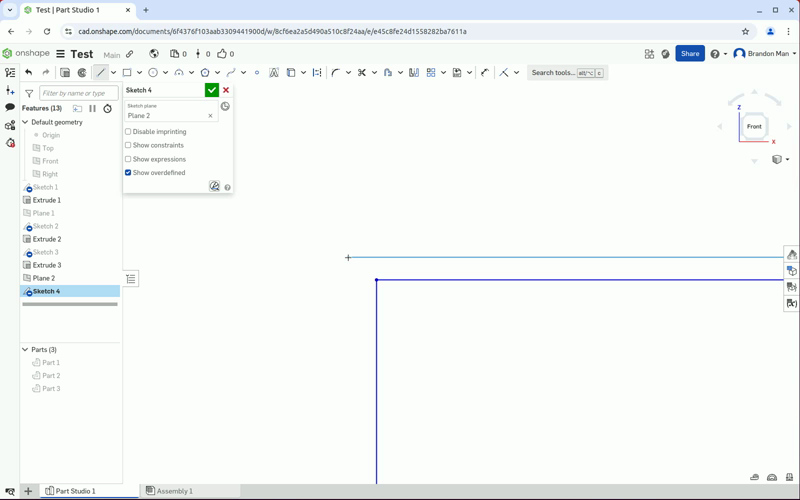
scroll(-6)
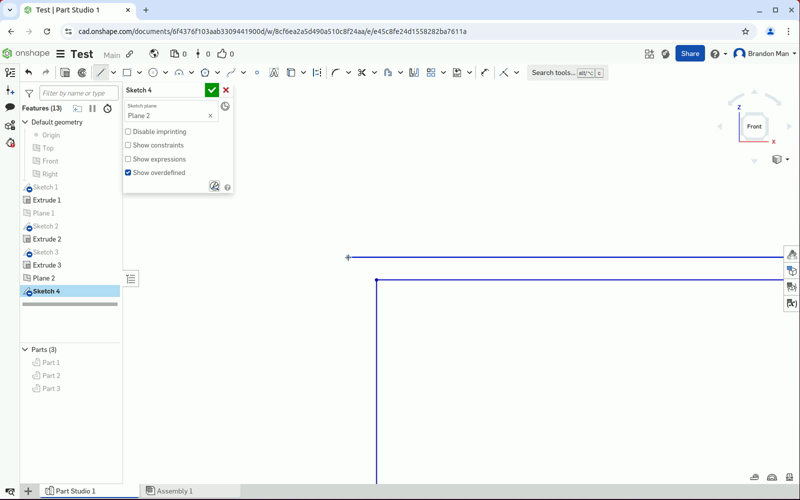
scroll(-6)
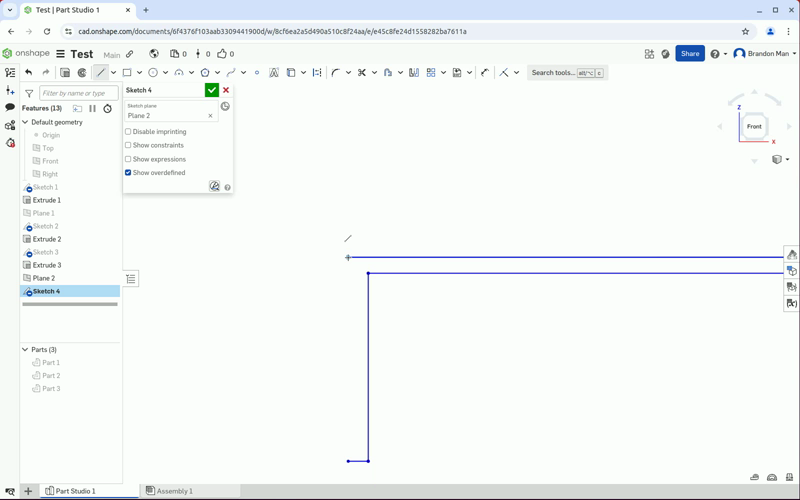
scroll(-6)
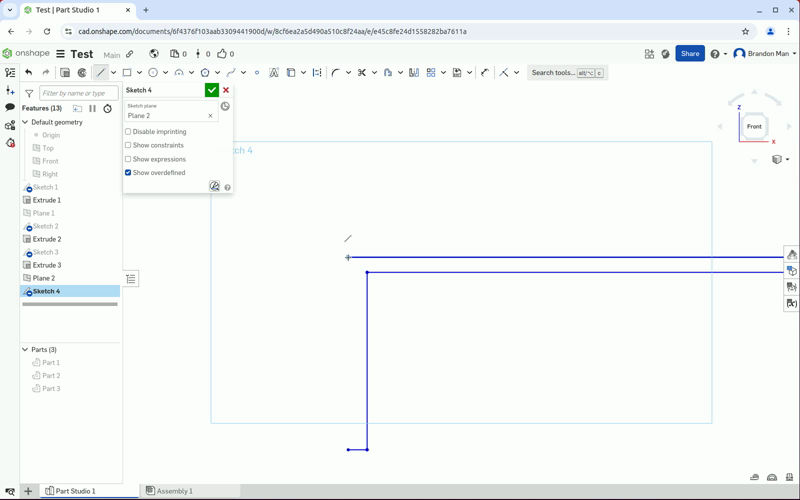
scroll(-6)
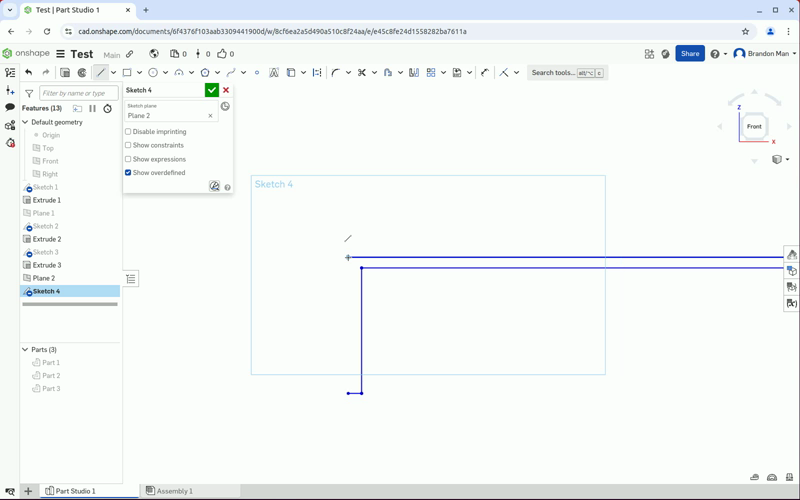
scroll(-6)
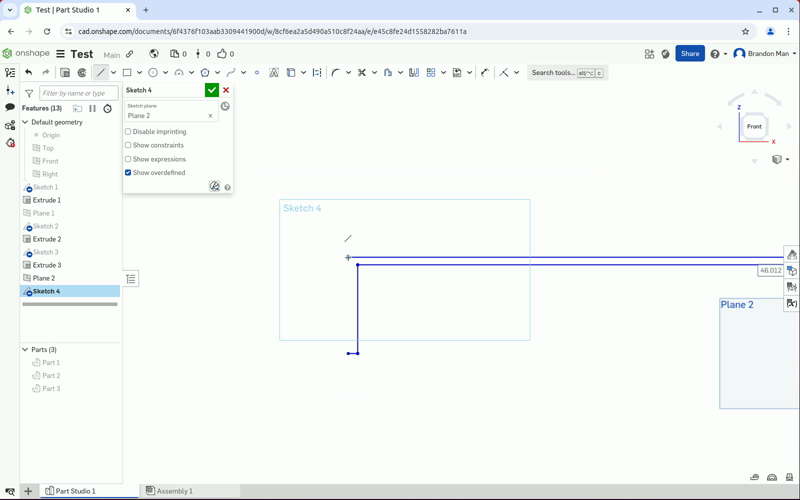
scroll(-6)
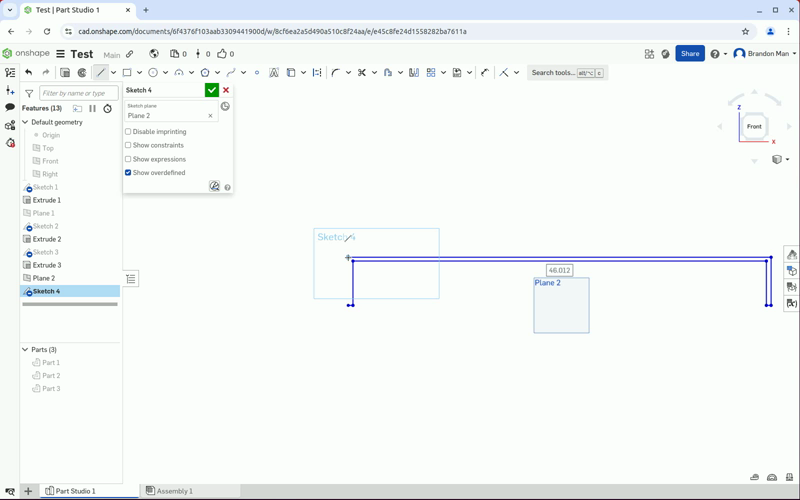
scroll(-6)
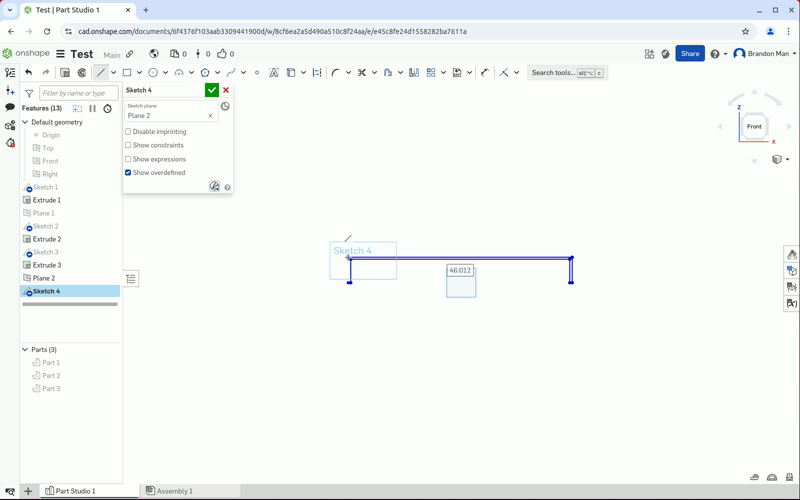
key_up(shift)
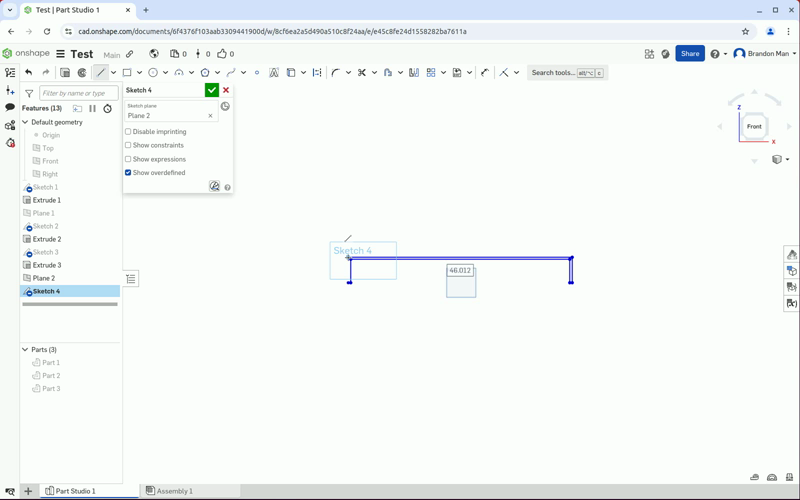
mouse_move(378, 257)
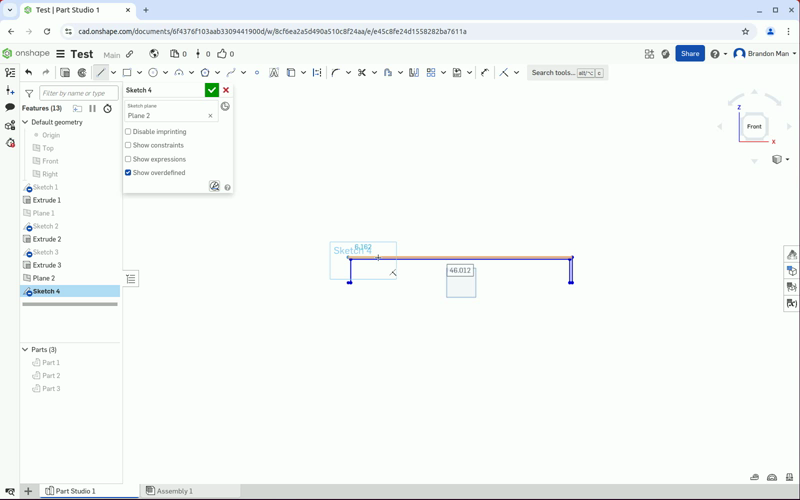
key_down(shift)
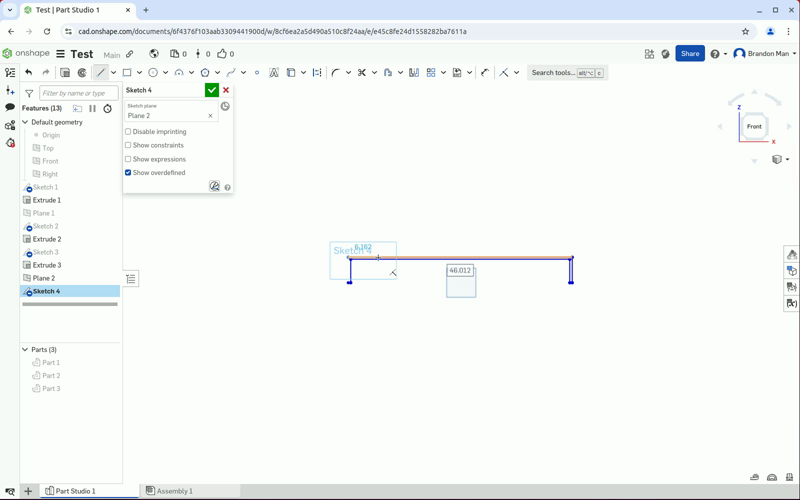
mouse_move(348, 282)
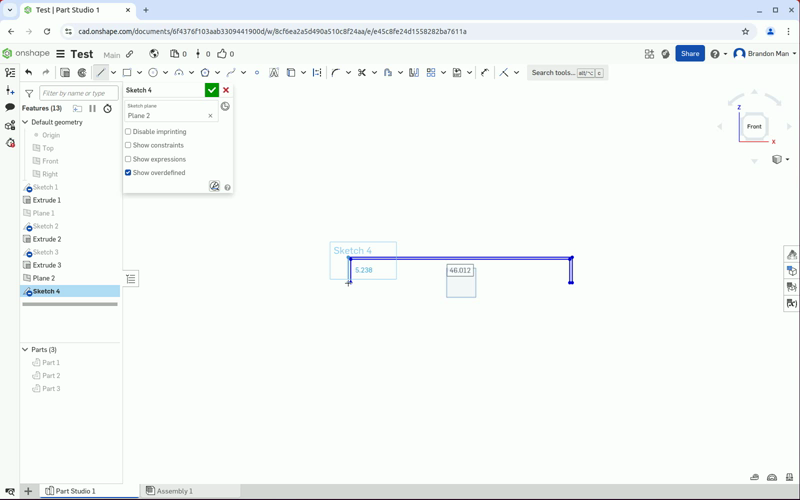
scroll(6)
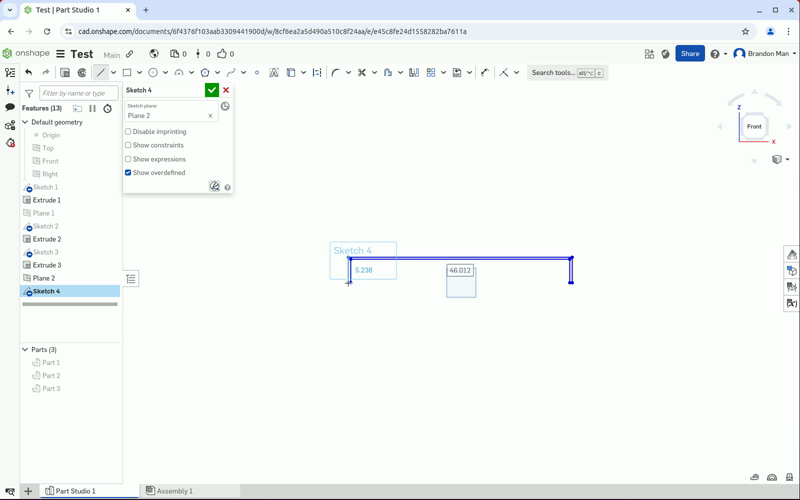
scroll(6)
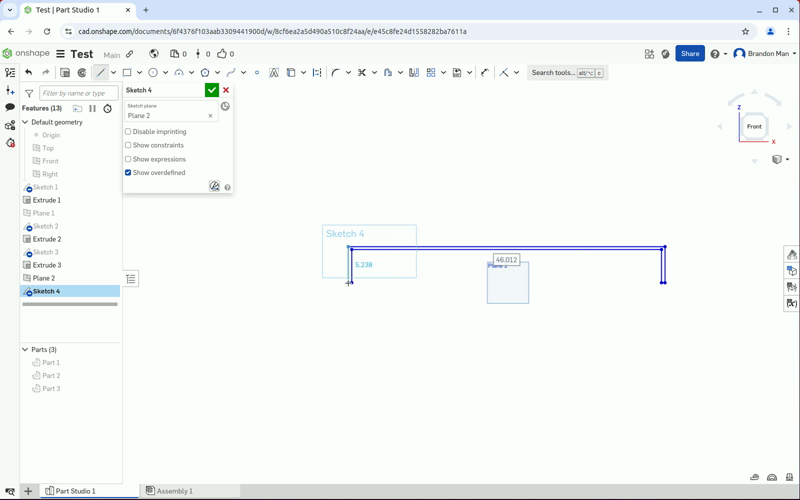
scroll(6)
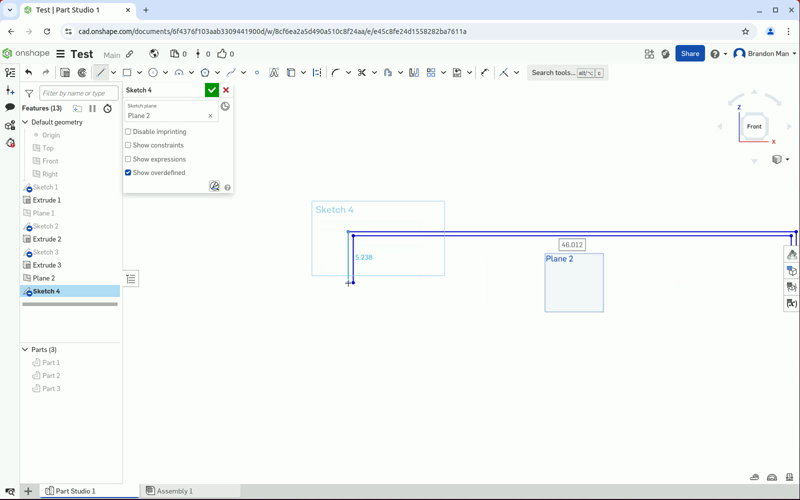
scroll(6)
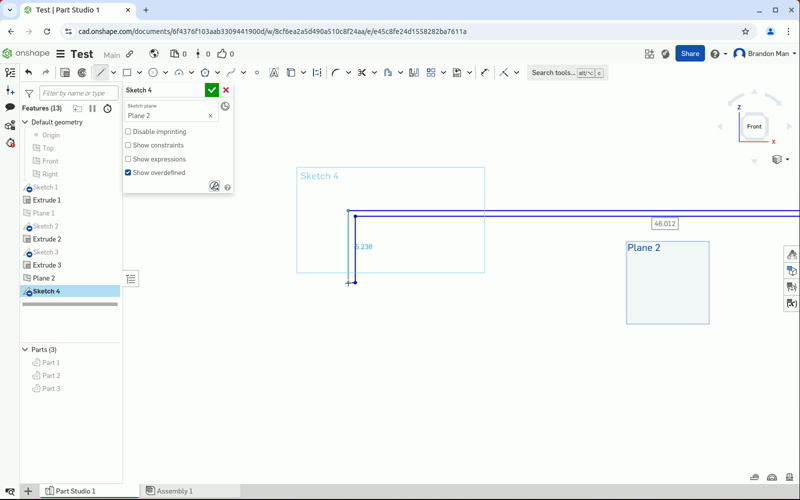
scroll(6)
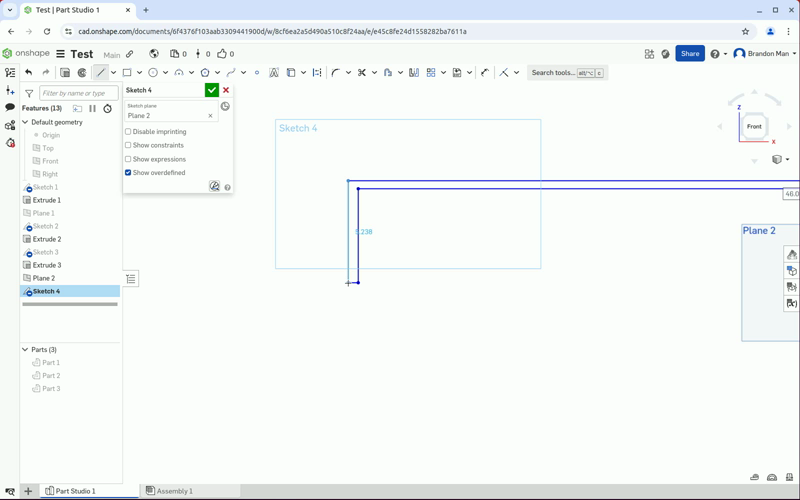
scroll(6)
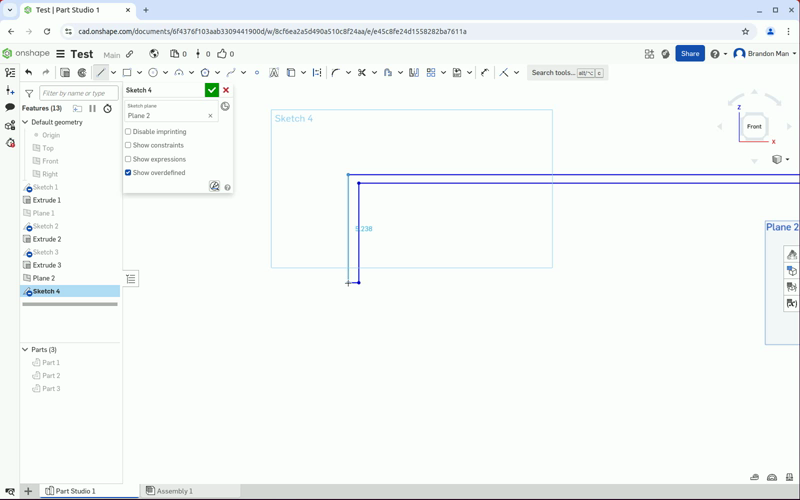
scroll(6)
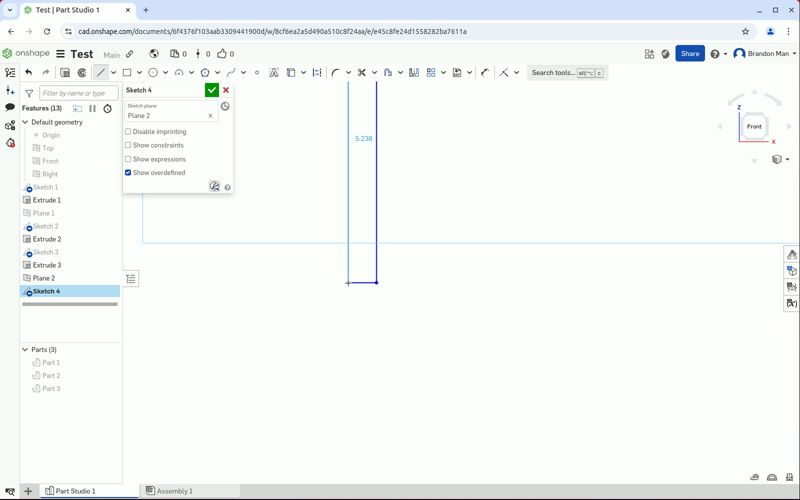
key_up(shift)
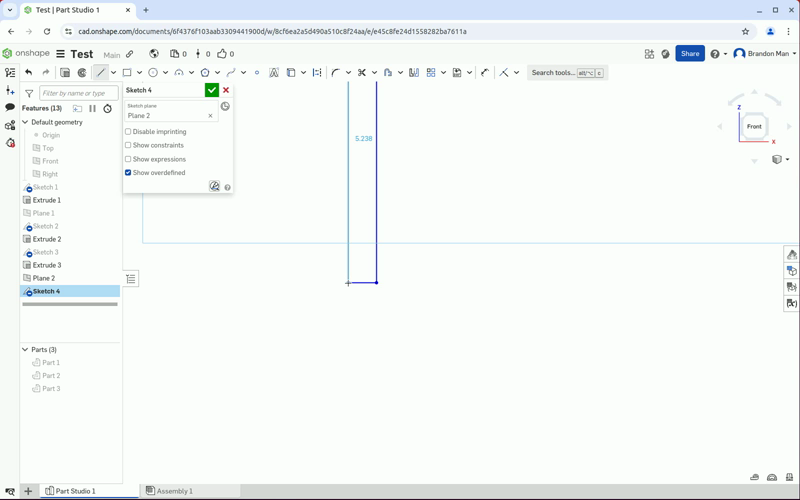
click(348, 282)
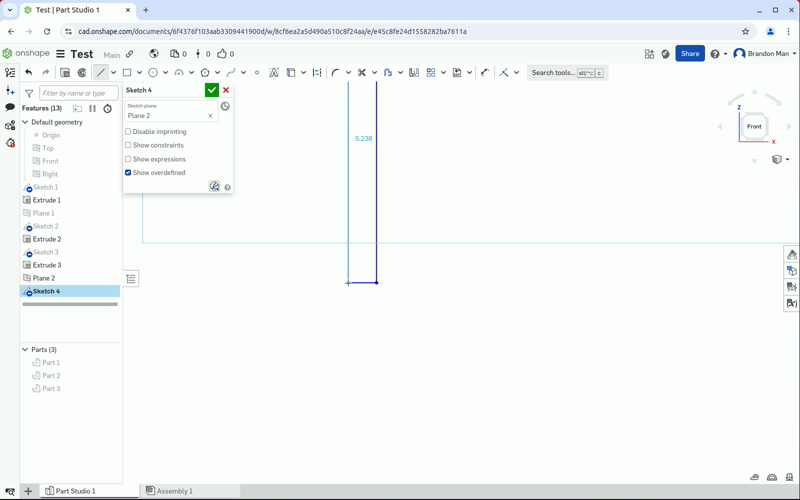
scroll(-6)
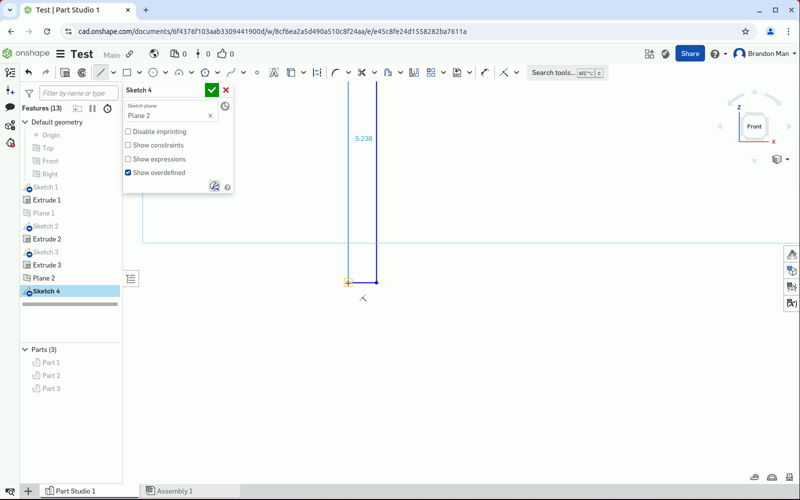
scroll(-6)
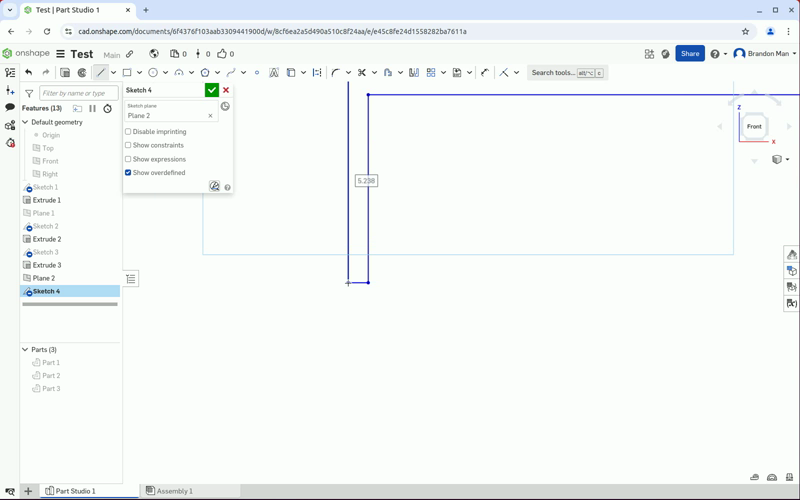
scroll(-6)
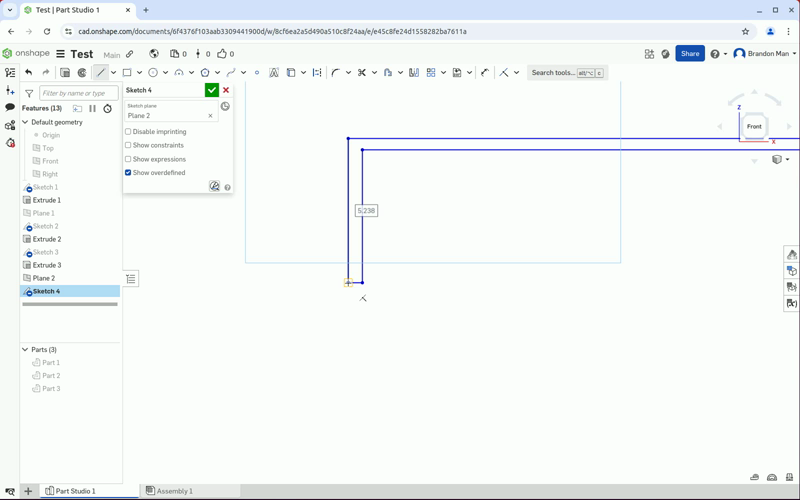
scroll(-6)
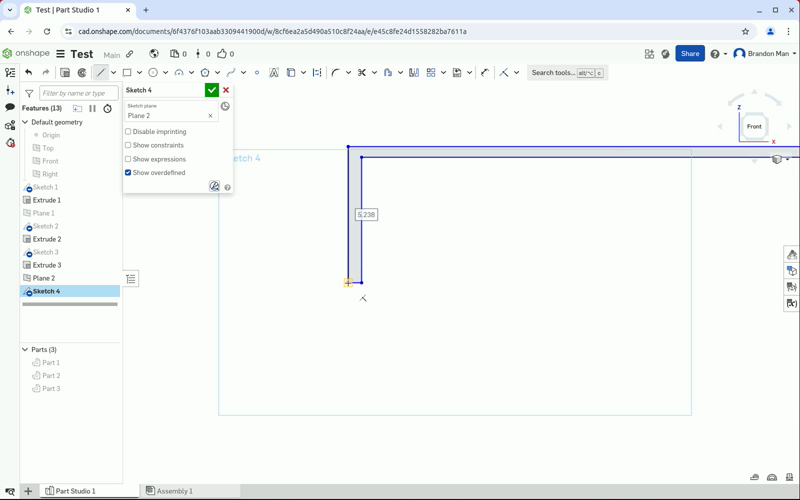
scroll(-6)
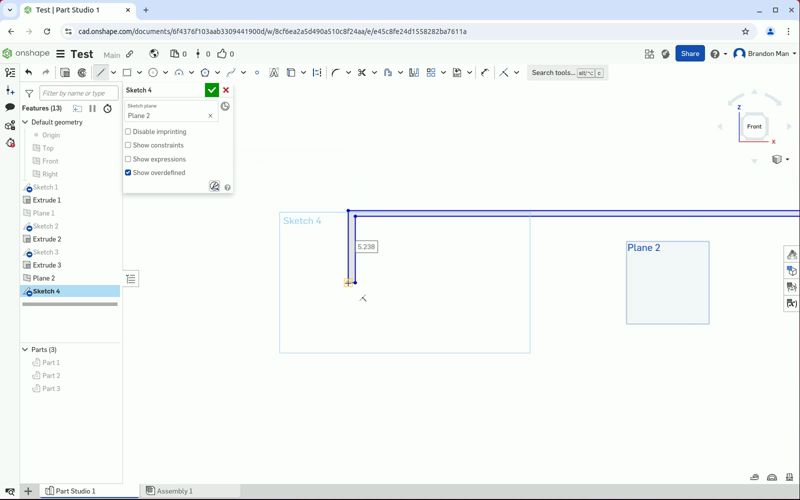
scroll(-6)
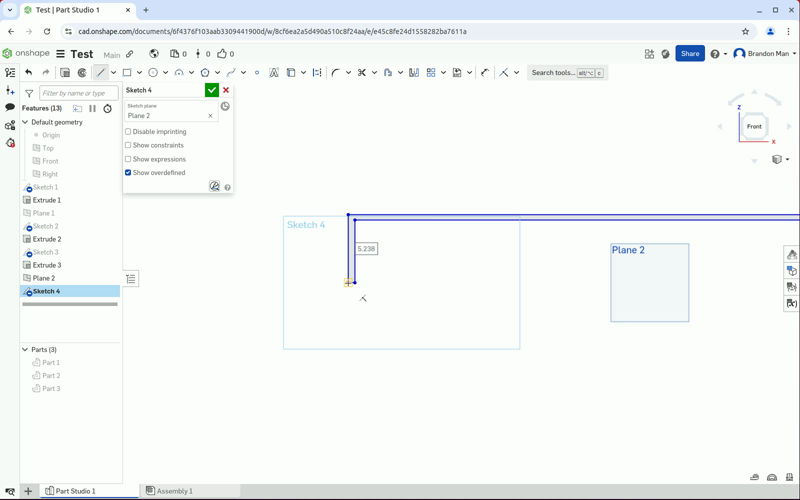
scroll(-6)
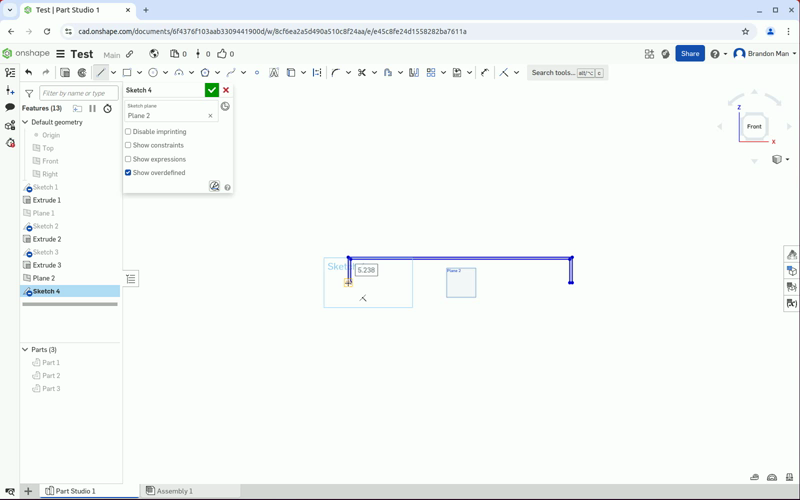
key(esc)
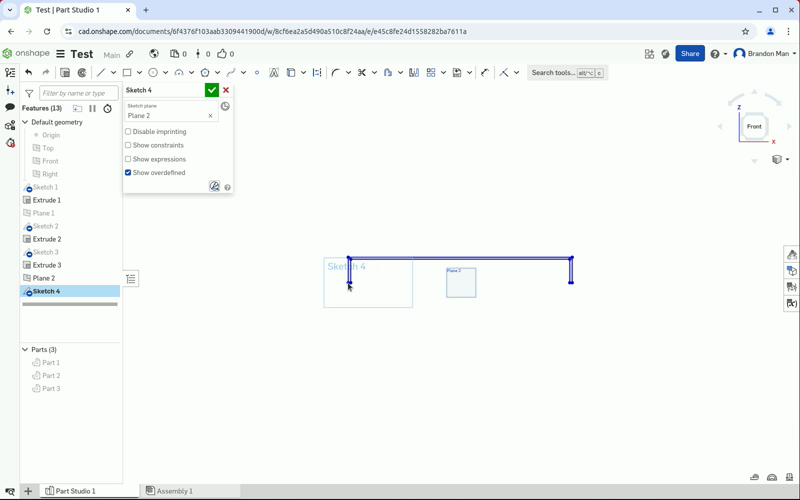
mouse_move(504, 257)
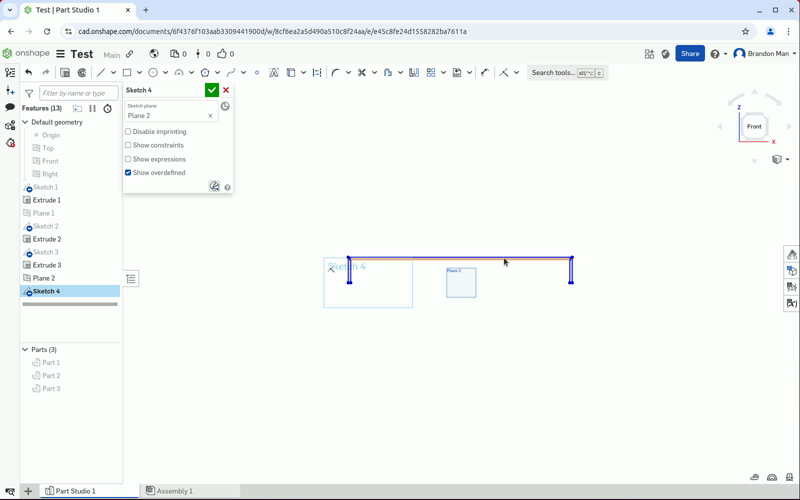
scroll(6)
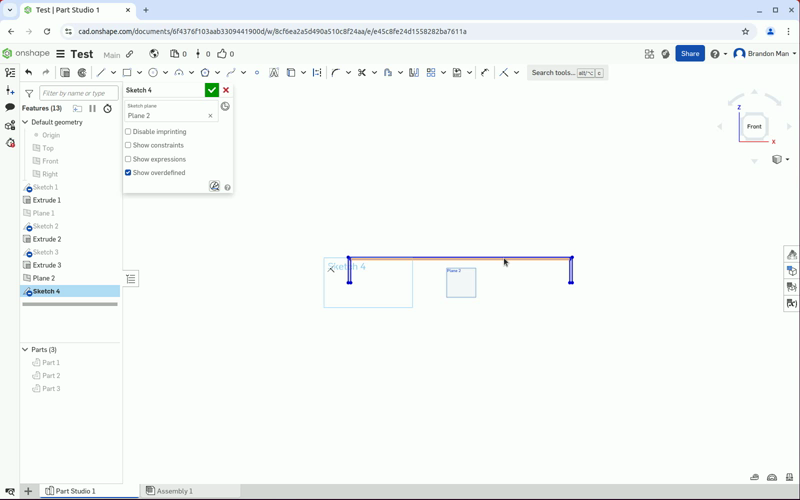
scroll(6)
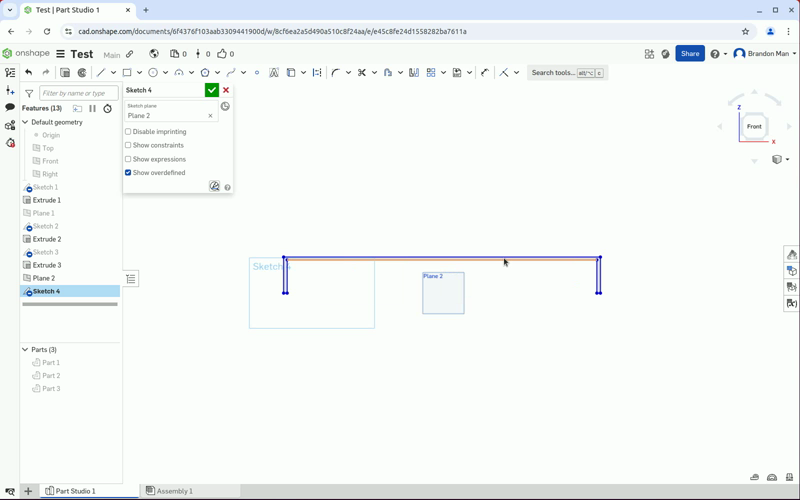
scroll(6)
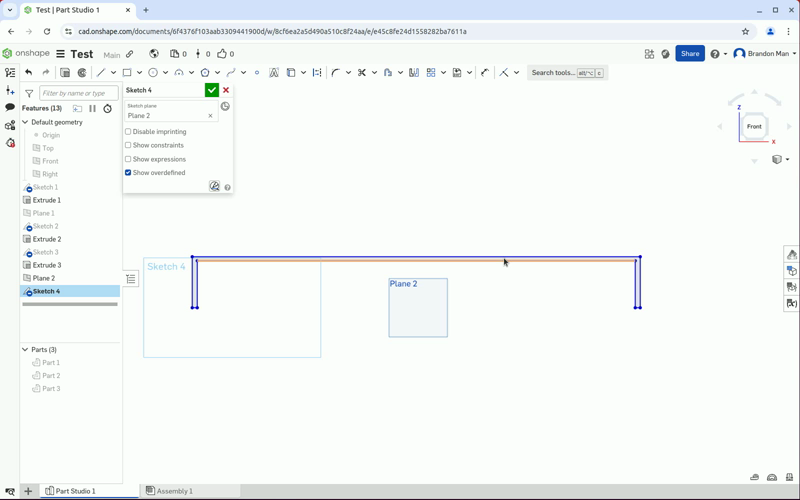
scroll(6)
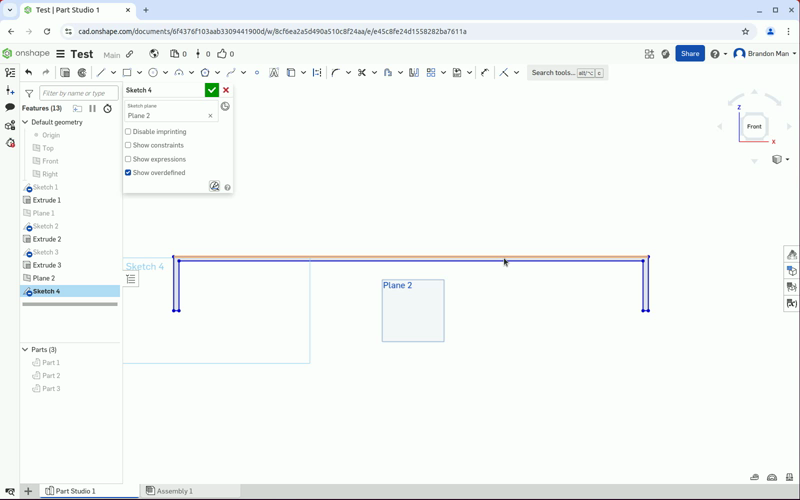
scroll(6)
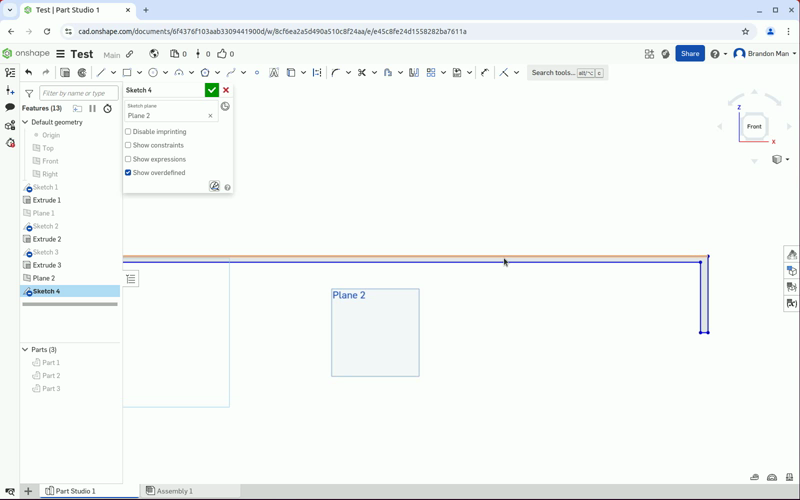
scroll(6)
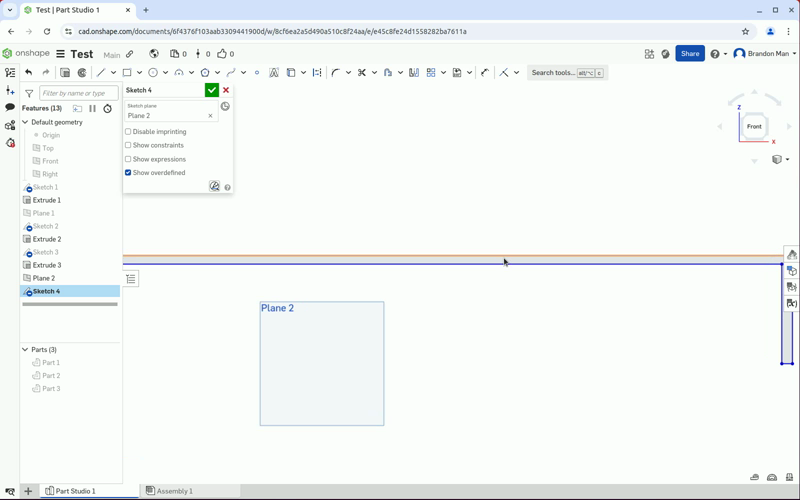
scroll(6)
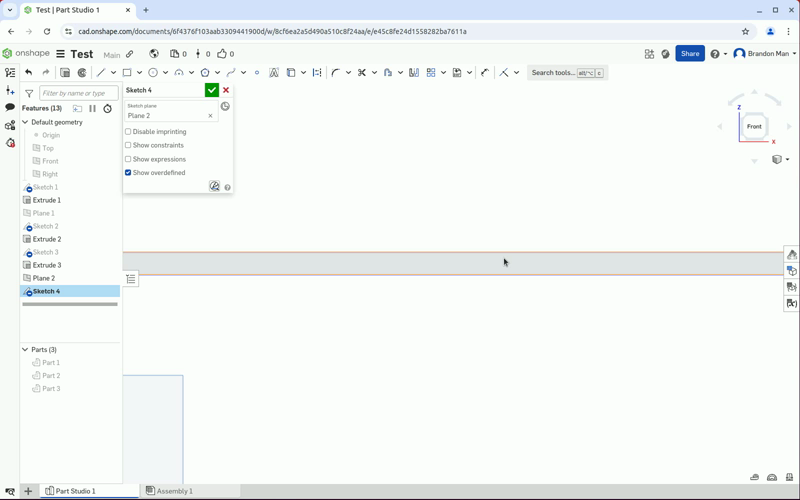
click(504, 257)
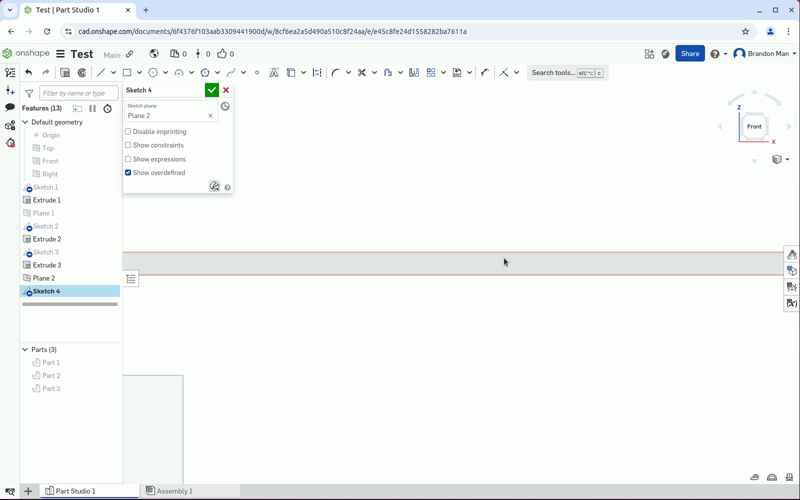
scroll(-6)
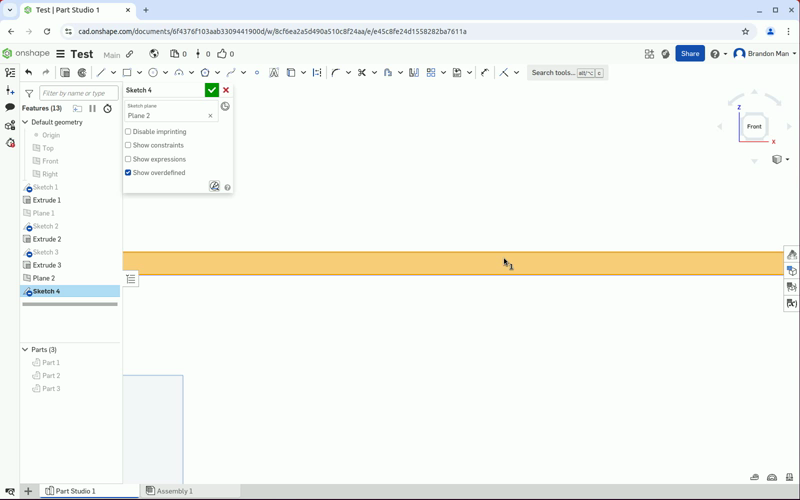
scroll(-6)
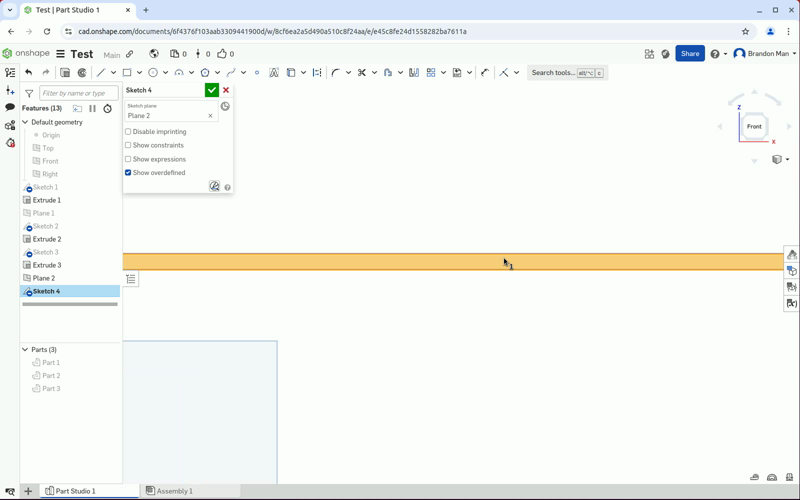
scroll(-6)
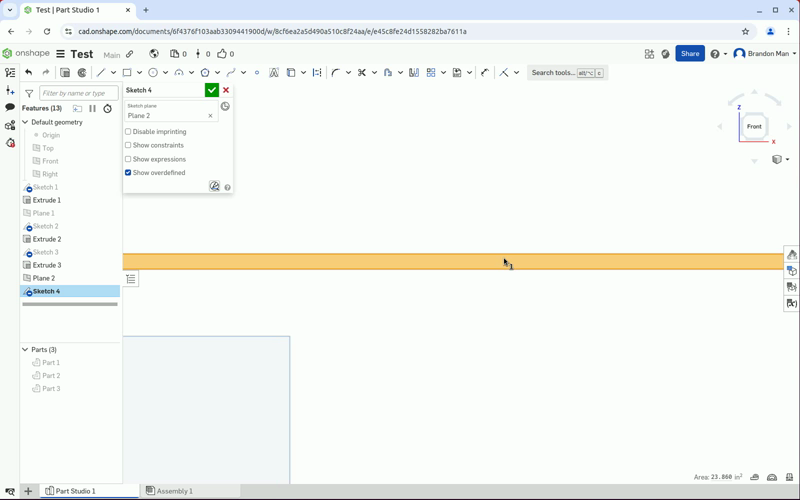
scroll(-6)
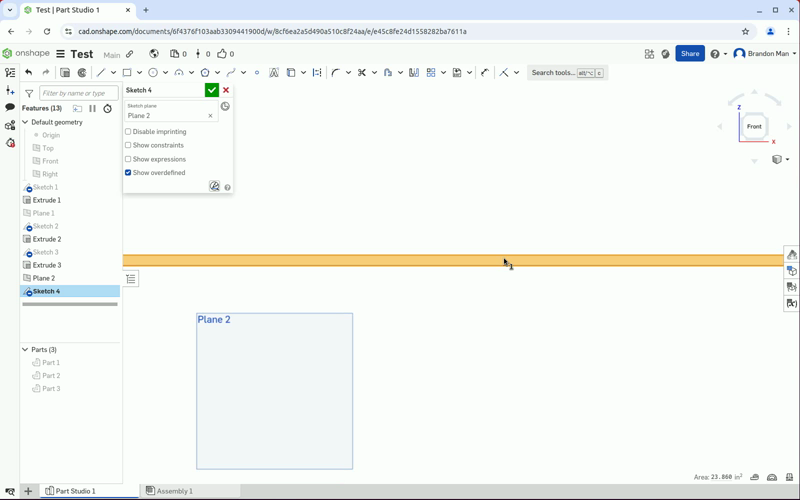
scroll(-6)
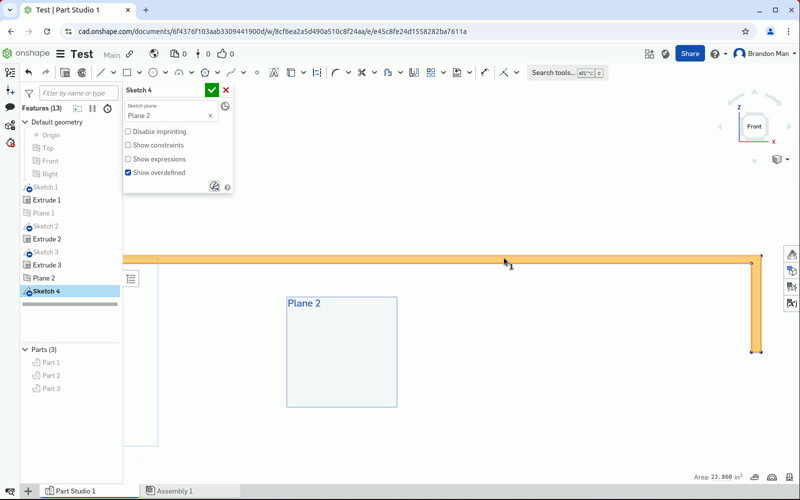
scroll(-6)
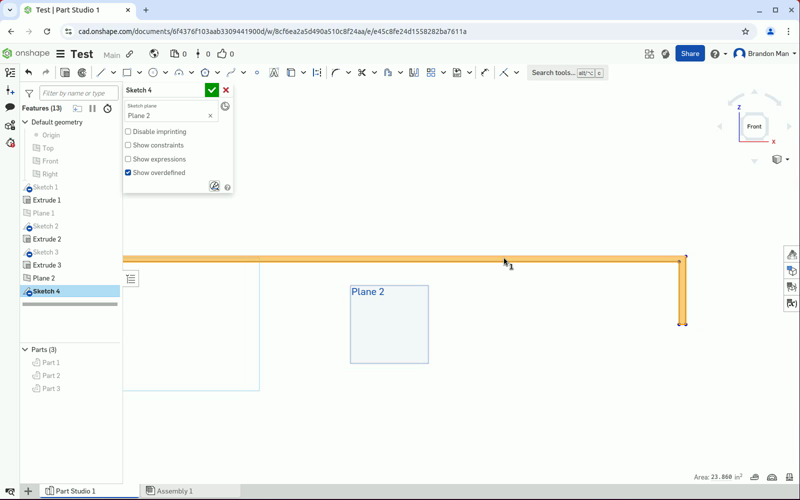
scroll(-6)
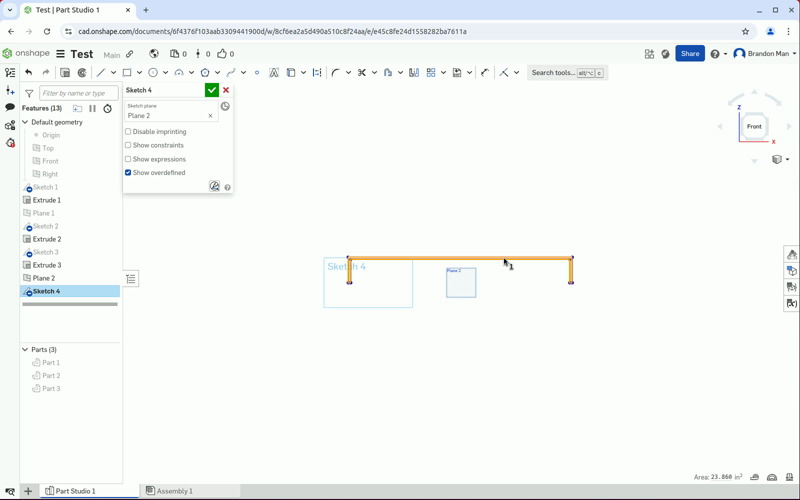
mouse_move(73, 352)
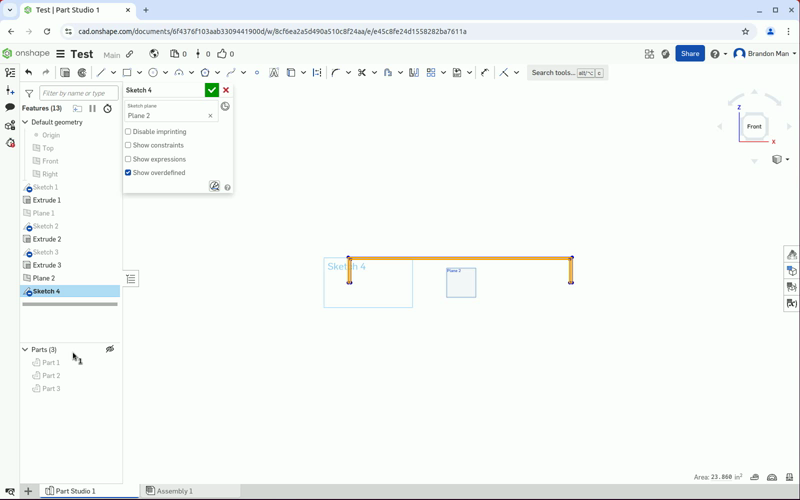
key(shift+y)
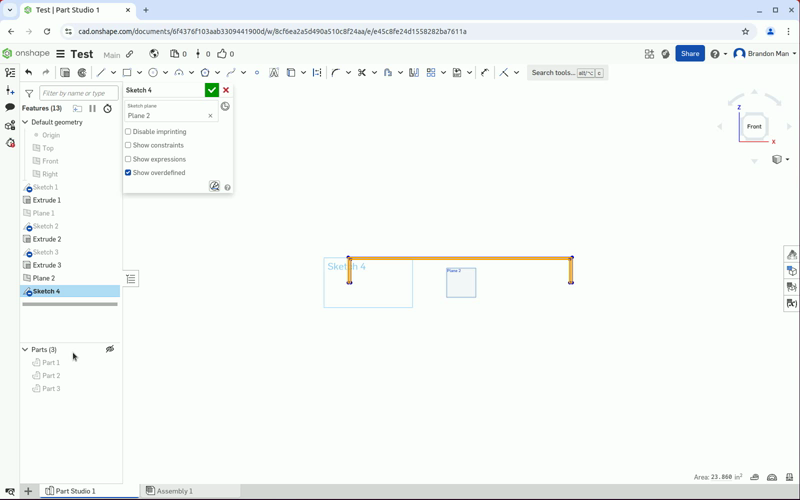
key(shift+e)
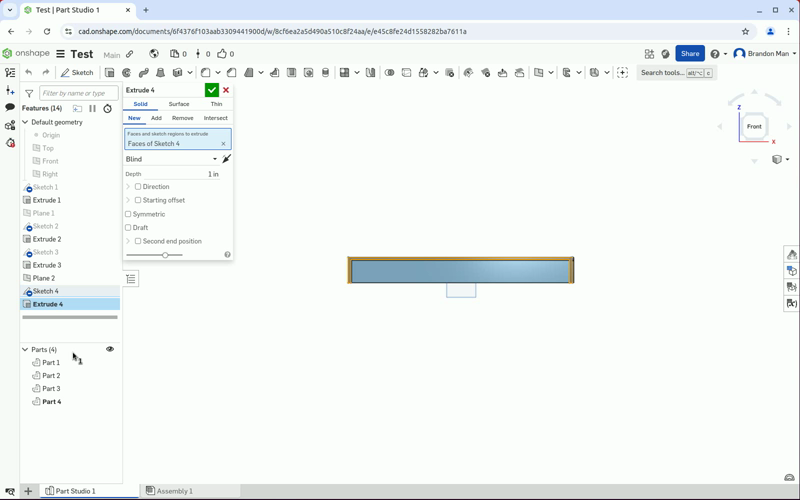
mouse_move(143, 106)
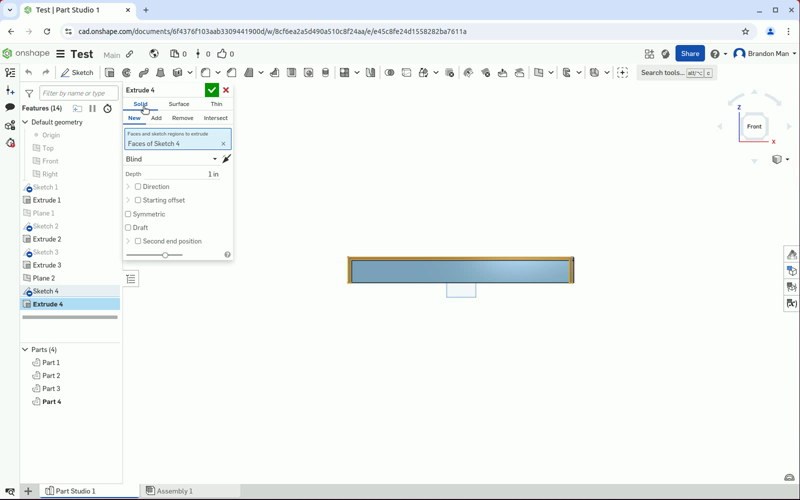
click(143, 106)
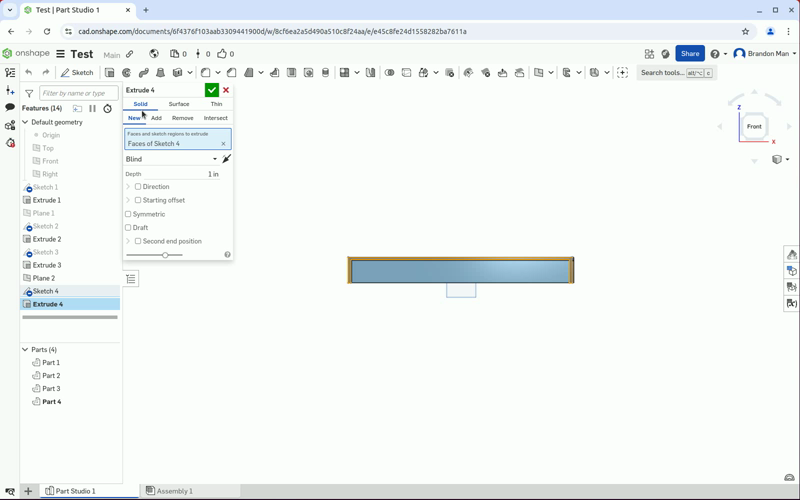
mouse_move(137, 120)
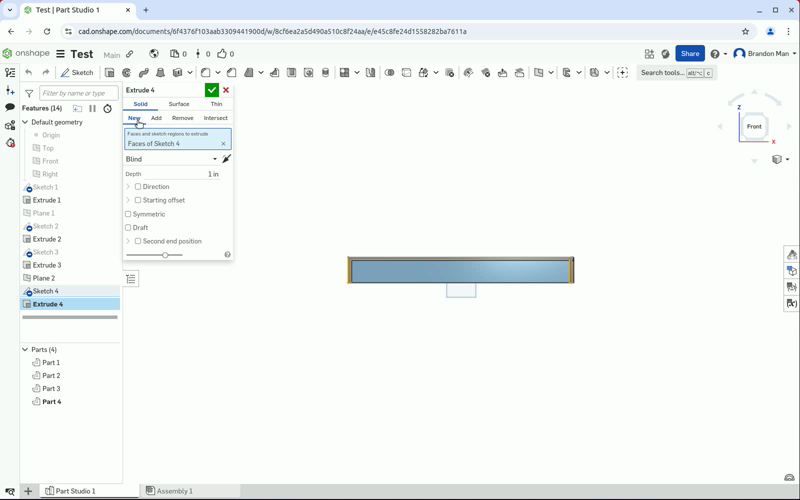
click(137, 120)
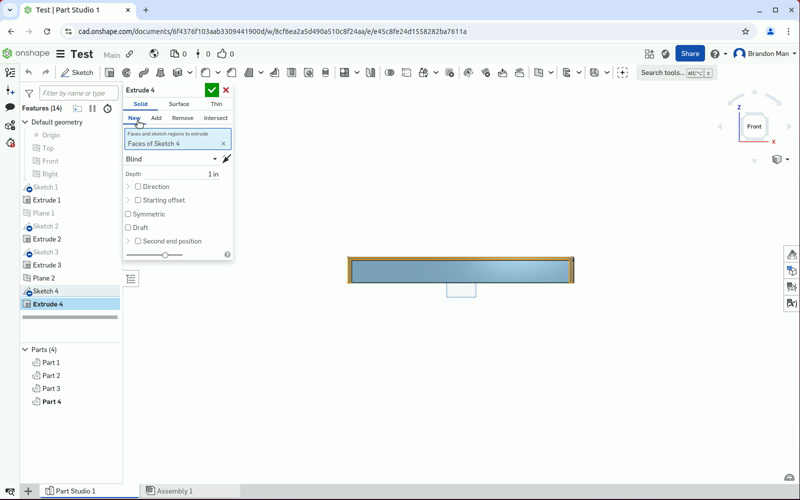
key(tab, 4)
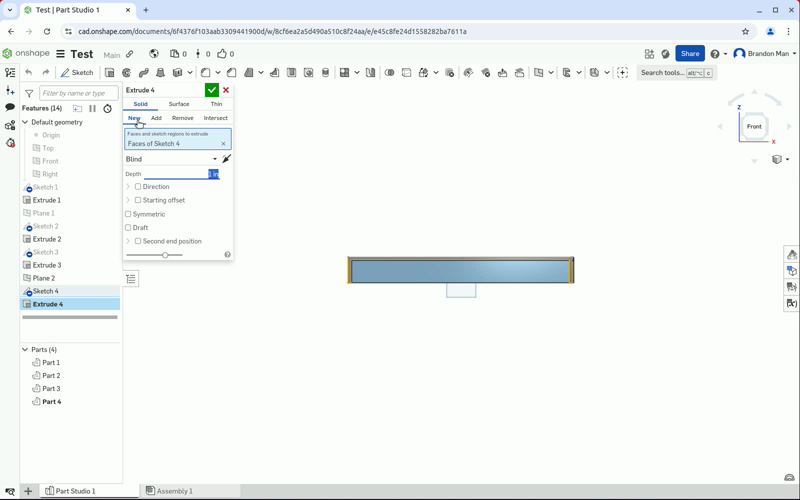
text(0.722)
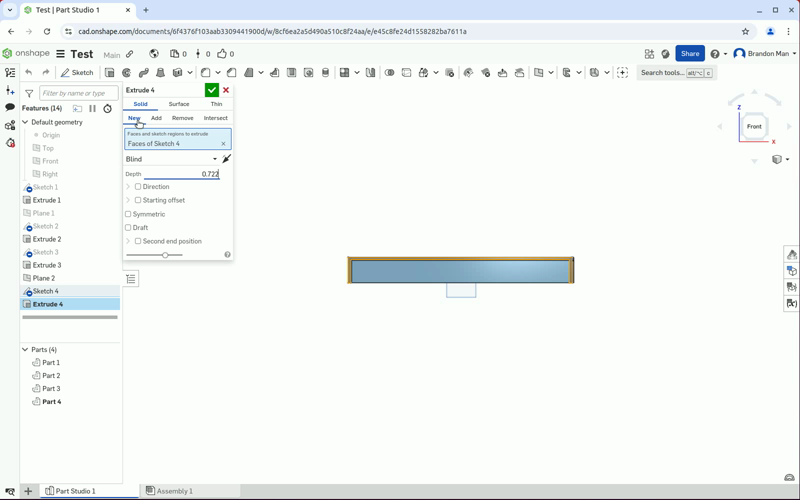
key(enter)
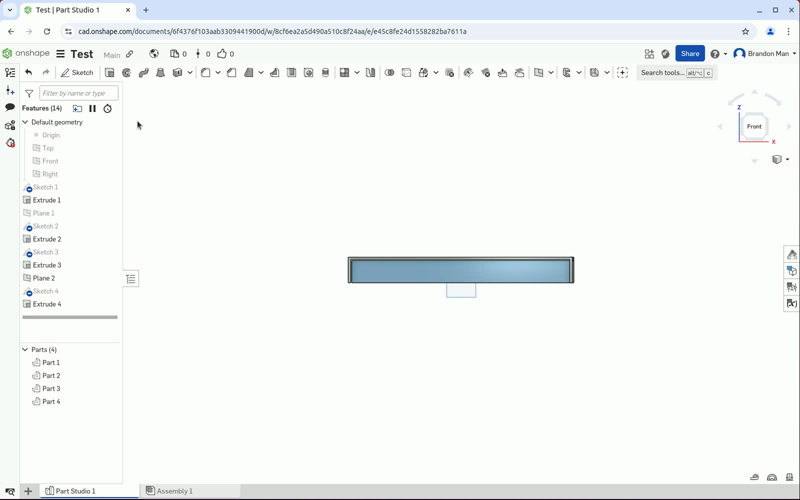
key(shift+h)
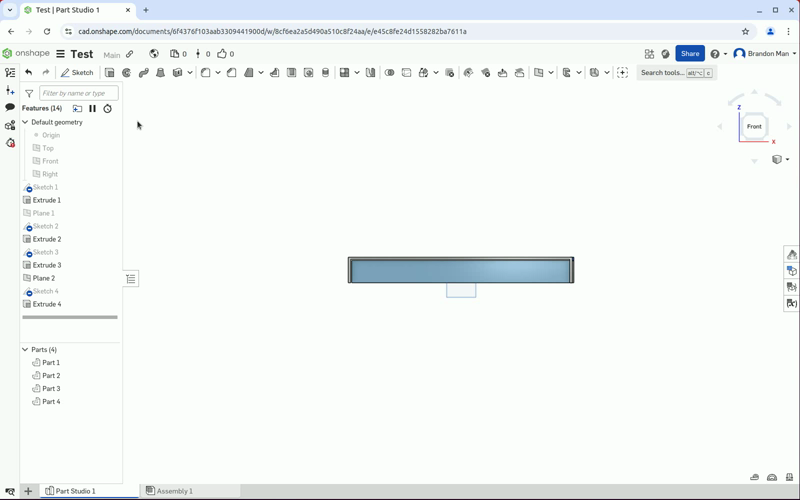
key(shift+h)
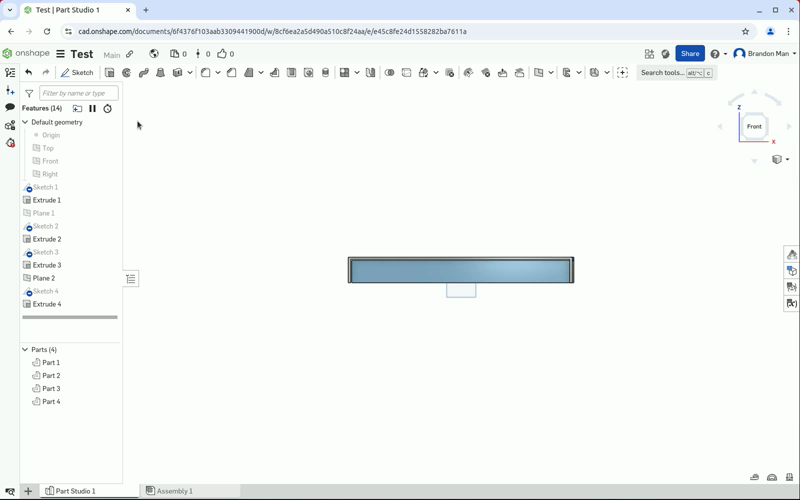
mouse_move(73, 189)
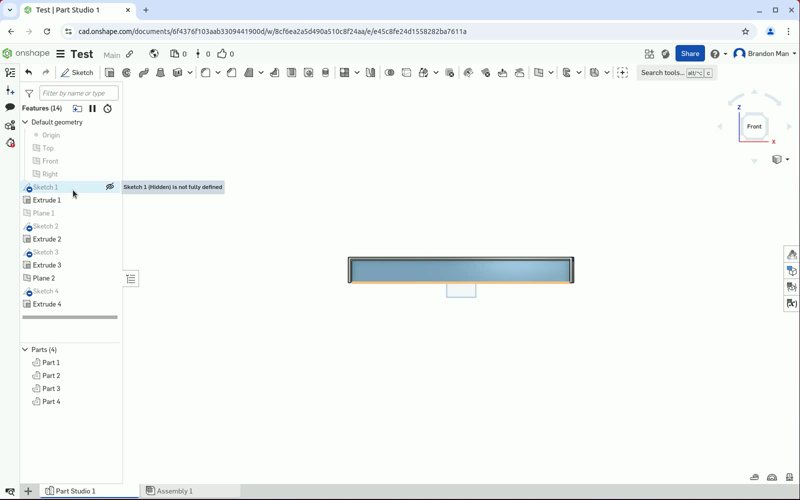
click(73, 189)
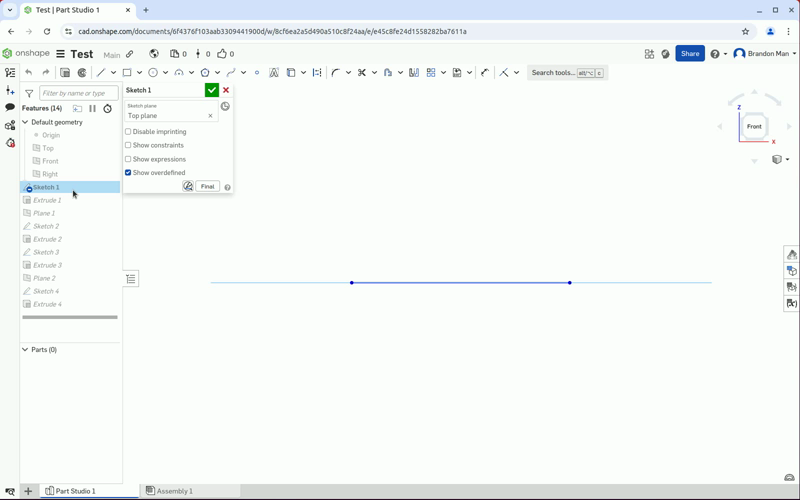
mouse_move(229, 92)
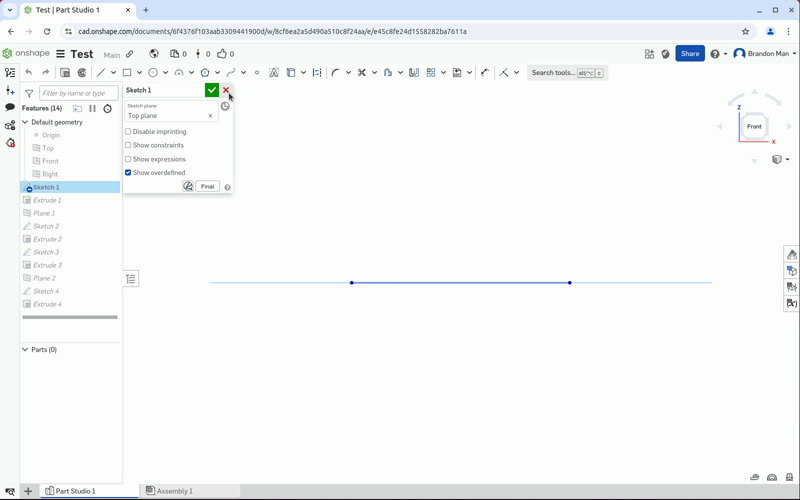
click(229, 92)
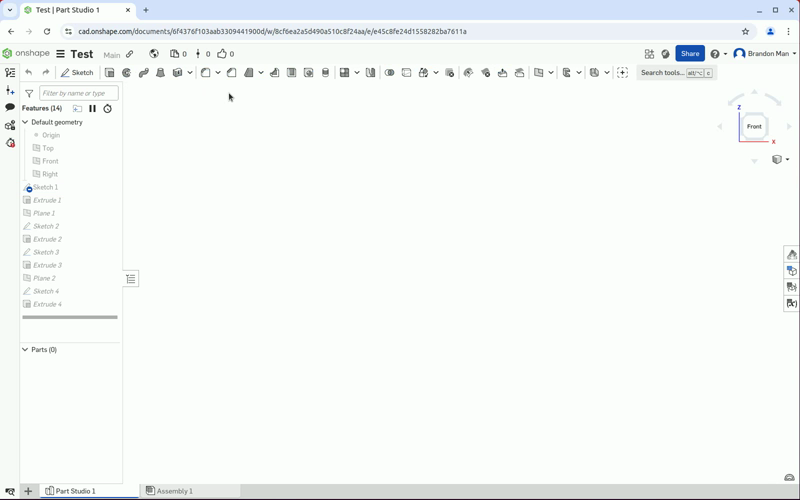
key(shift+s)
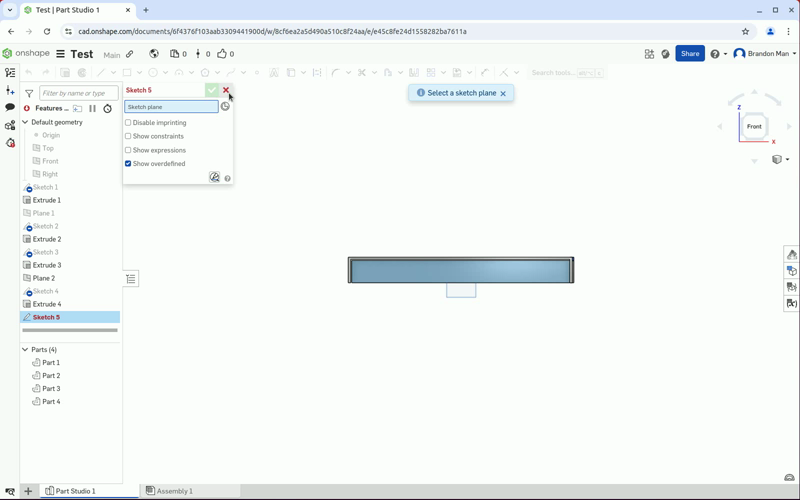
mouse_move(73, 280)
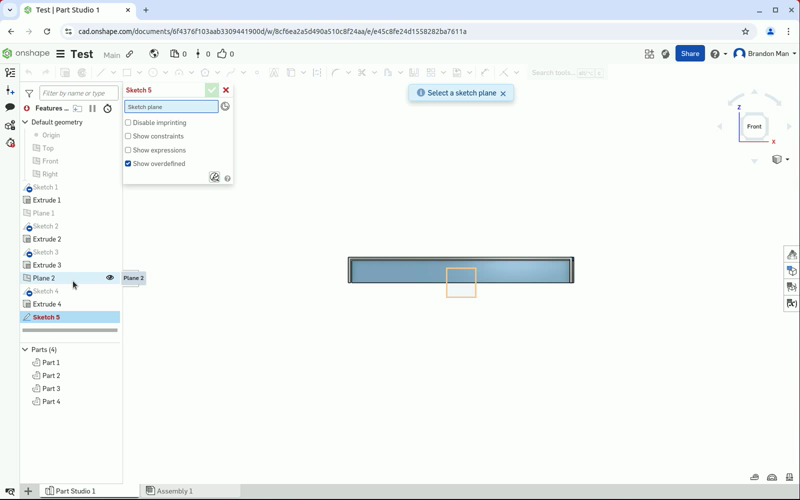
click(73, 280)
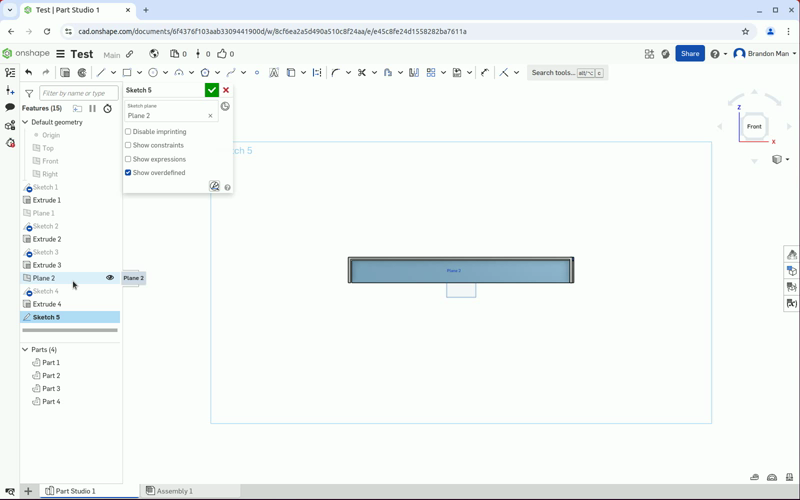
mouse_move(73, 352)
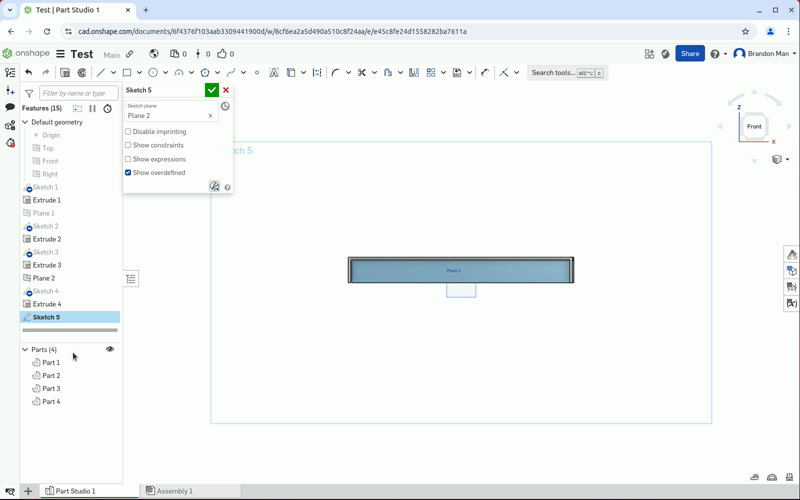
key(y)
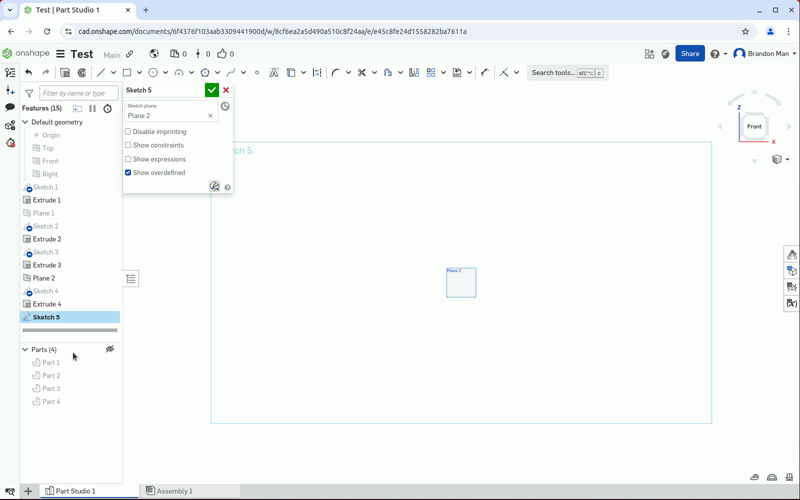
key(l)
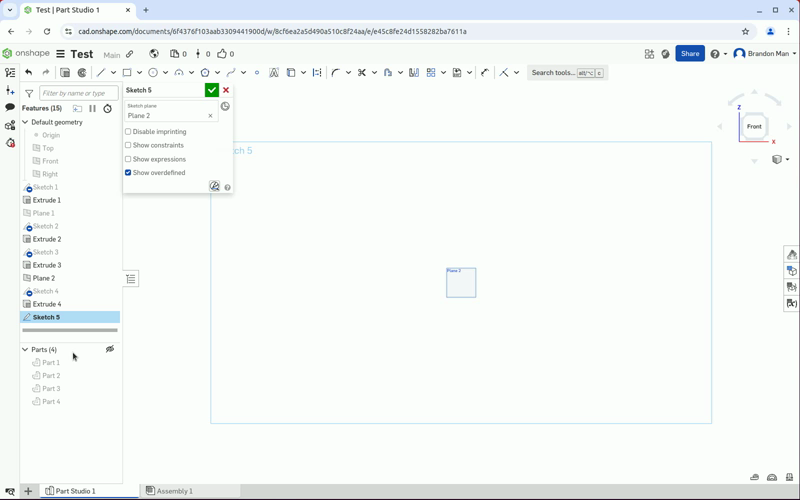
key_down(shift)
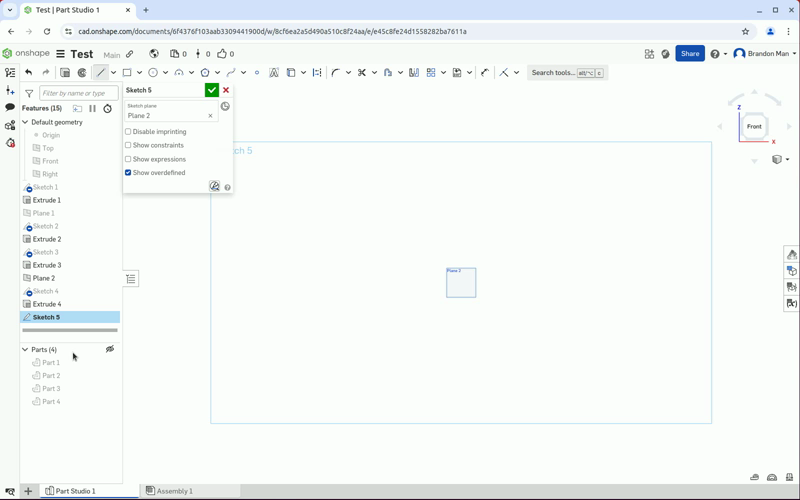
mouse_move(351, 282)
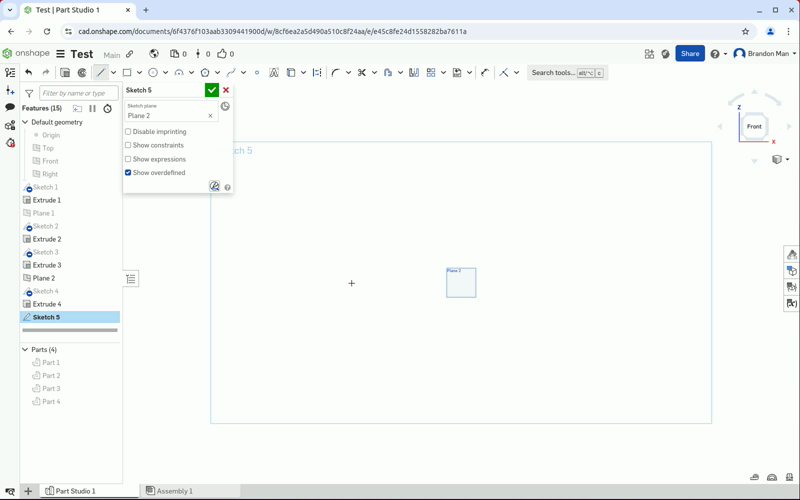
click(351, 282)
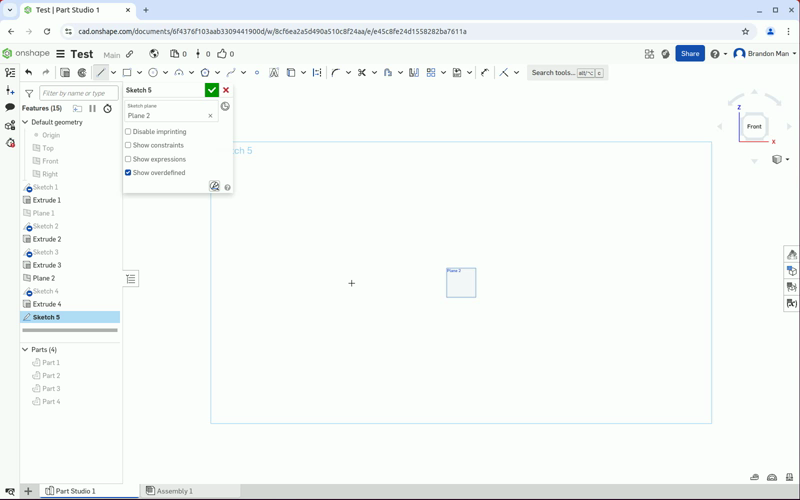
key_up(shift)
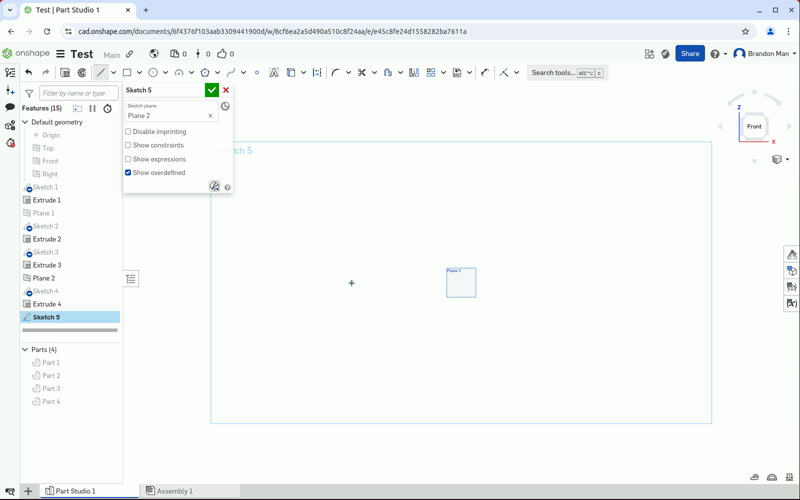
key_down(shift)
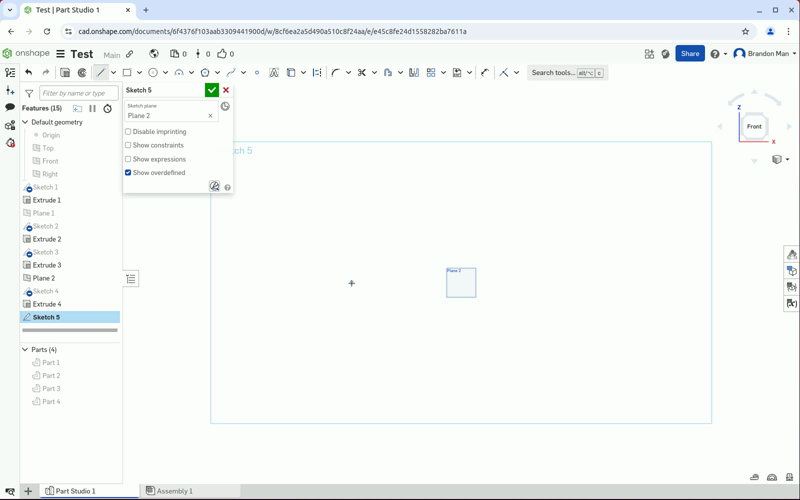
mouse_move(569, 282)
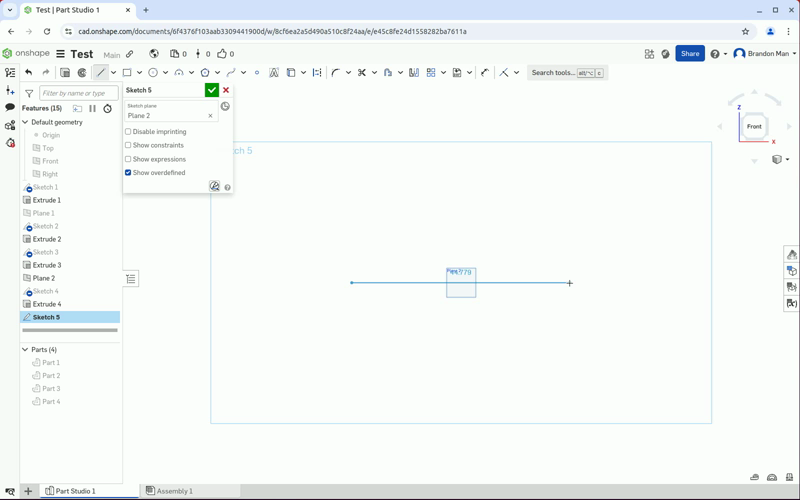
click(569, 282)
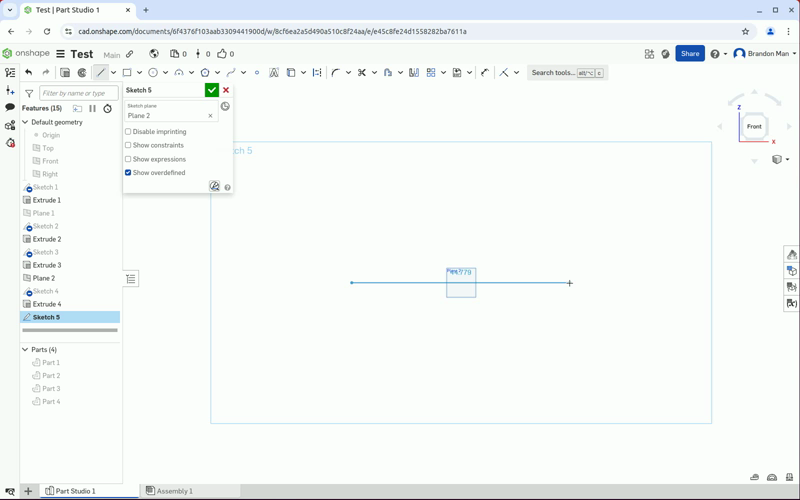
key_up(shift)
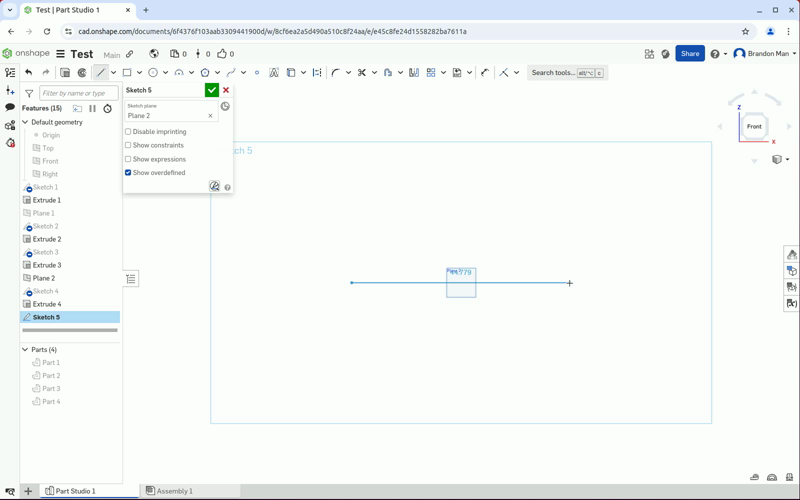
key_down(shift)
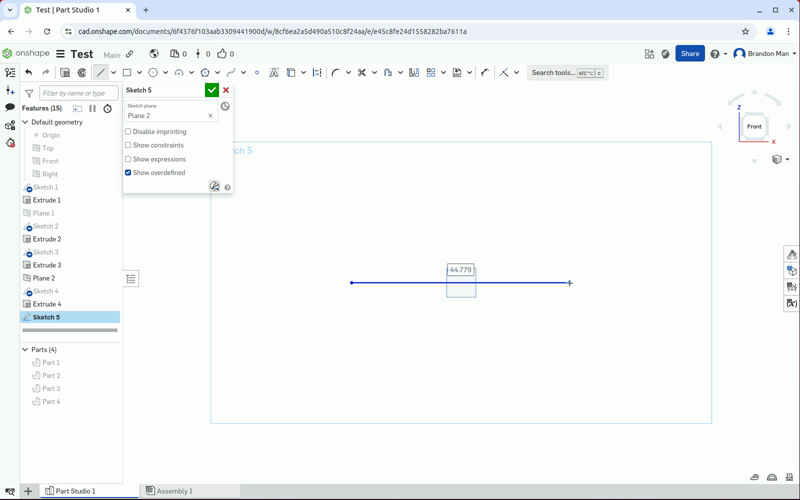
mouse_move(589, 282)
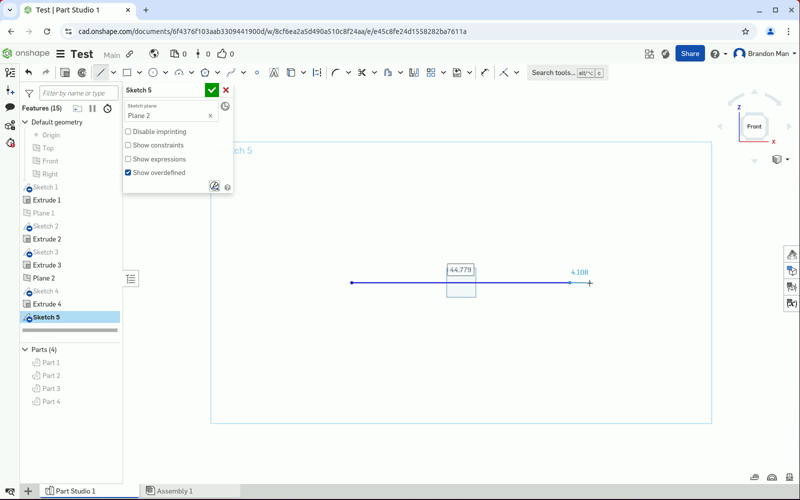
mouse_move(569, 260)
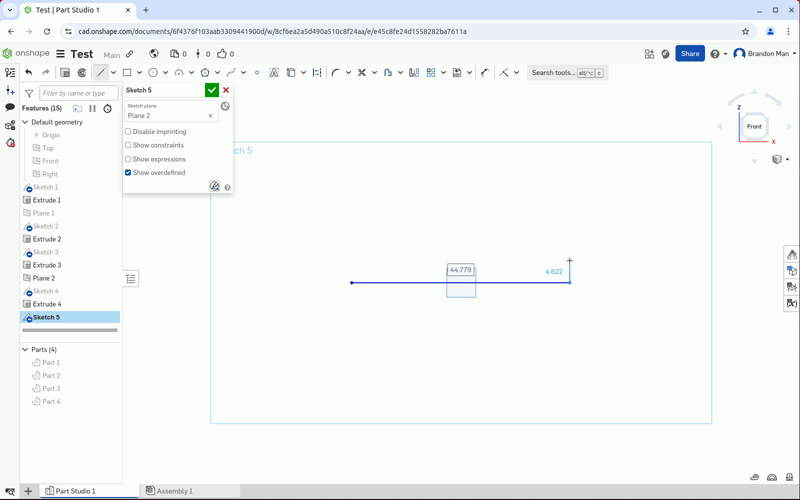
click(569, 260)
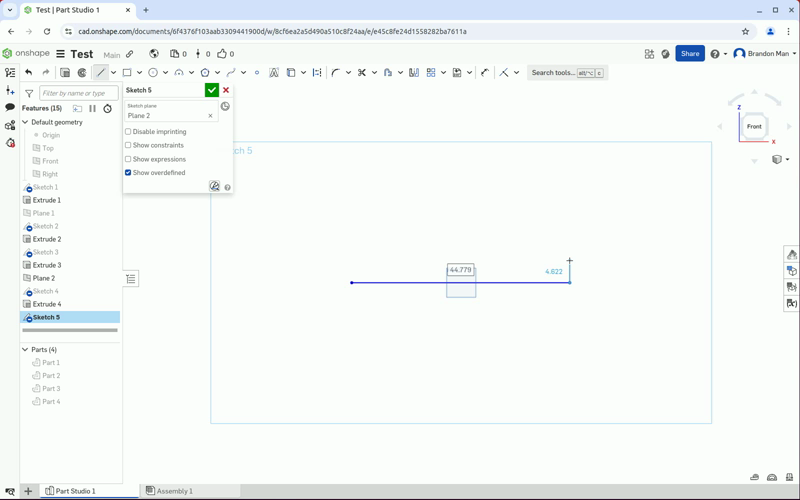
key_up(shift)
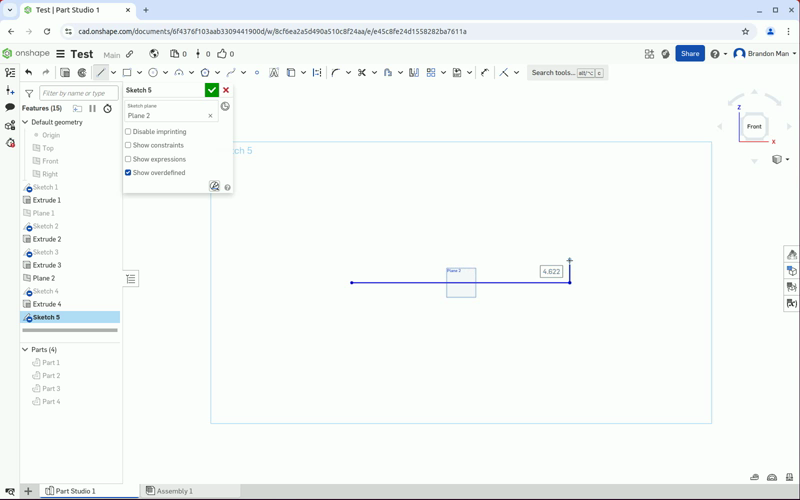
key_down(shift)
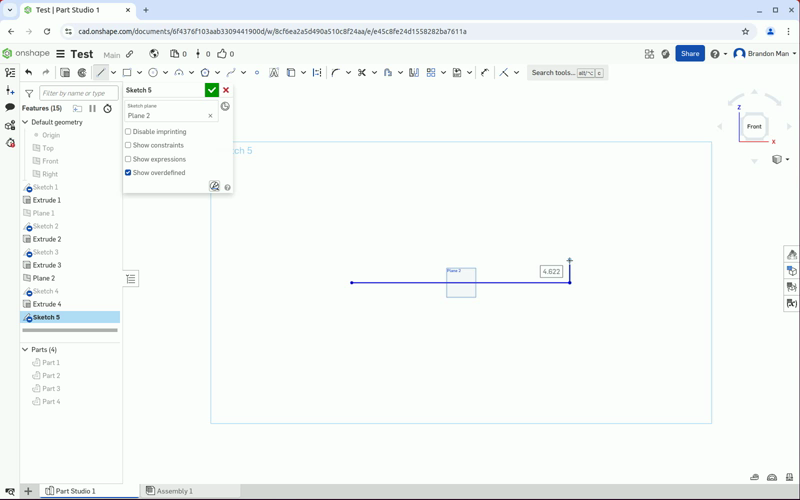
mouse_move(351, 260)
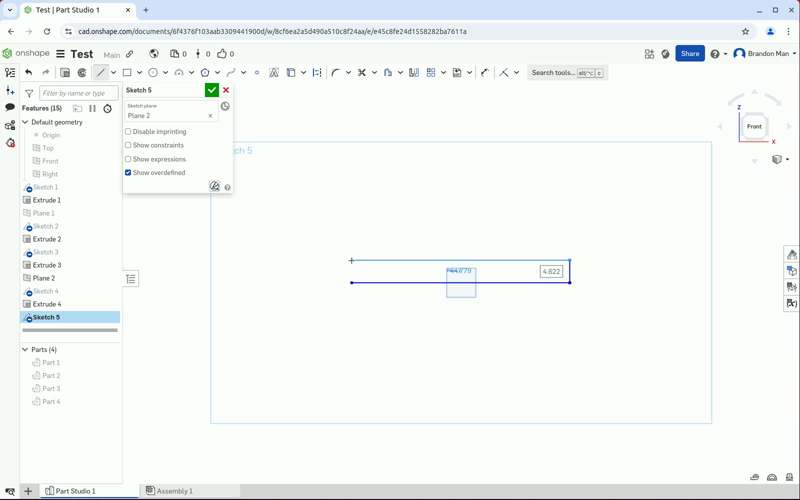
click(351, 260)
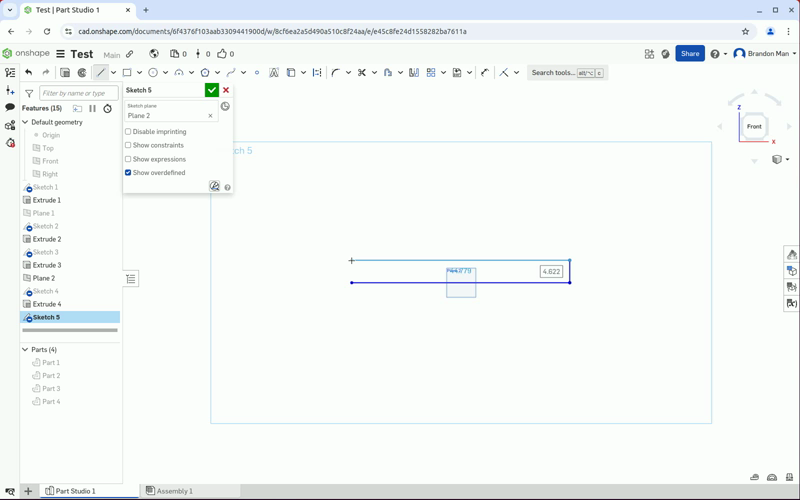
key_up(shift)
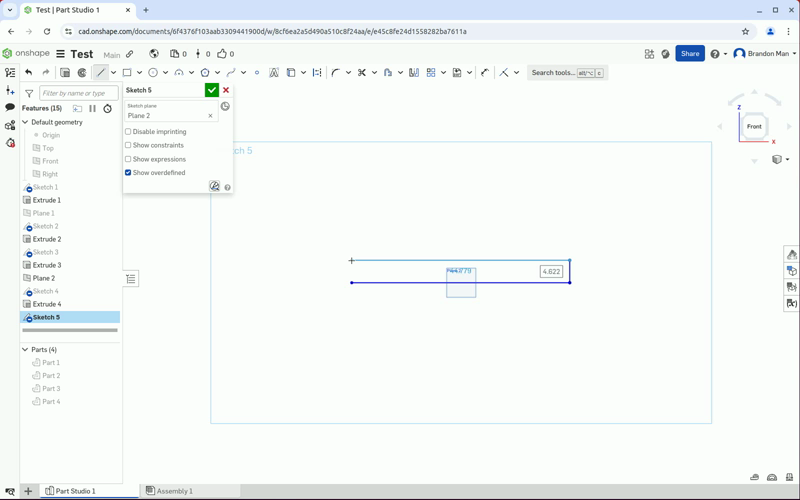
mouse_move(381, 260)
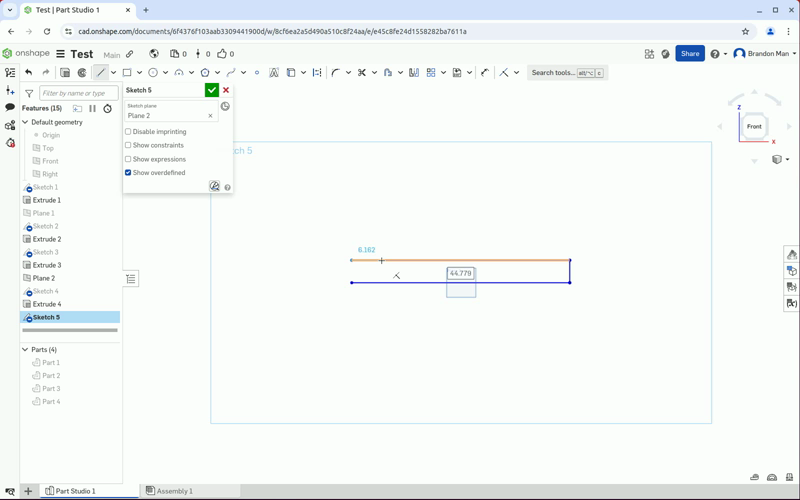
key_down(shift)
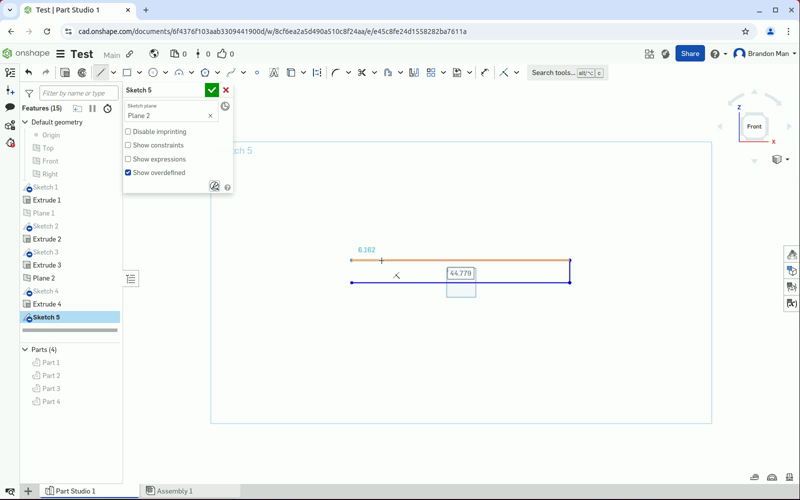
mouse_move(351, 282)
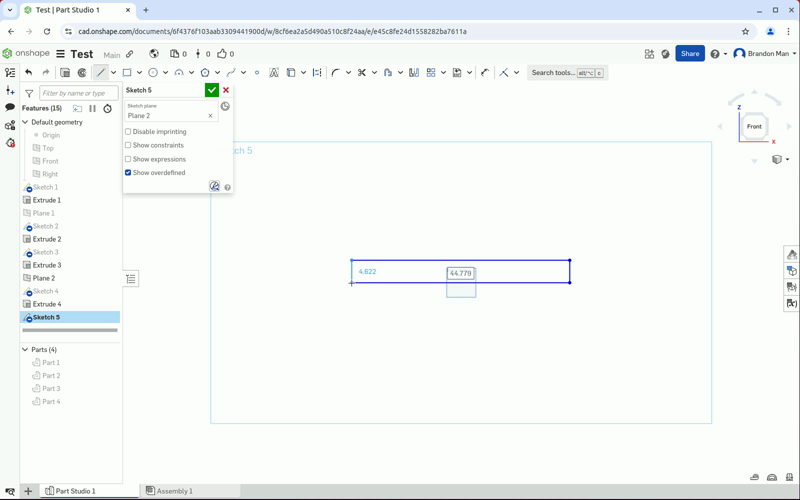
key_up(shift)
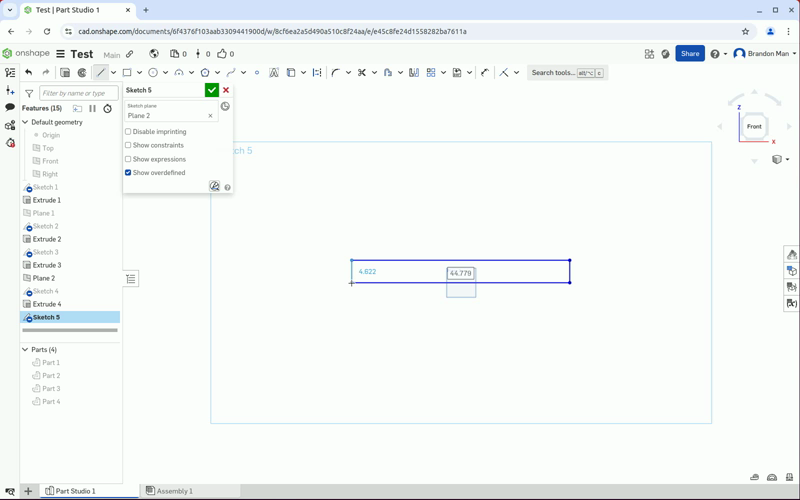
click(351, 282)
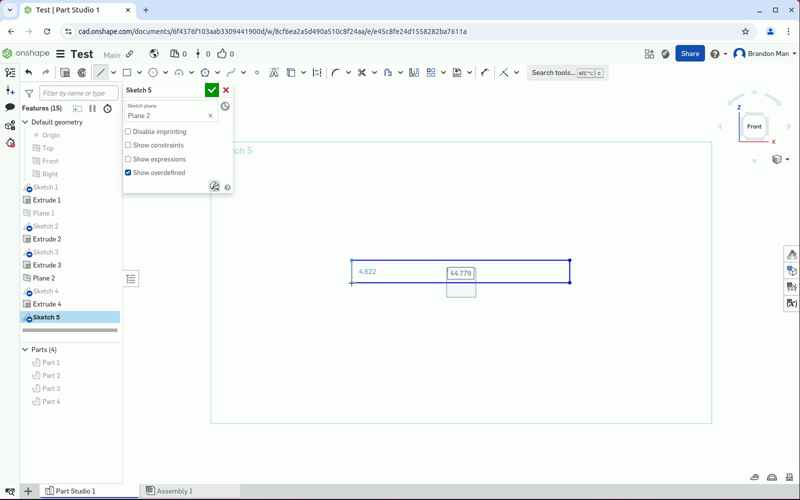
key(esc)
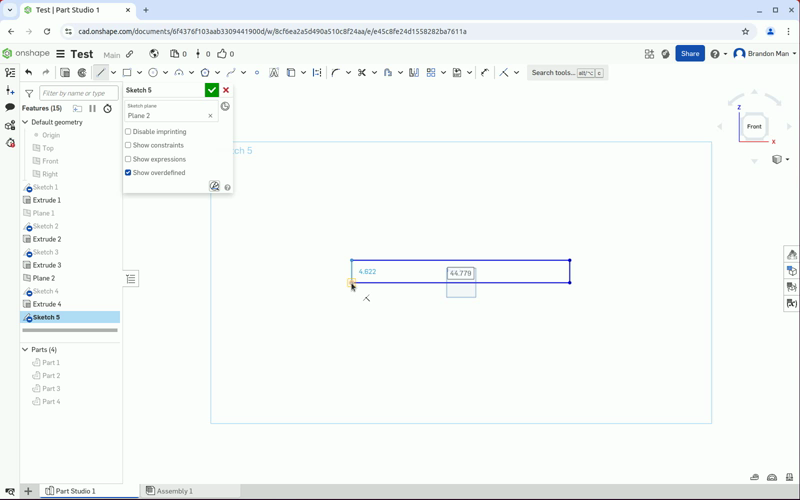
mouse_move(502, 277)
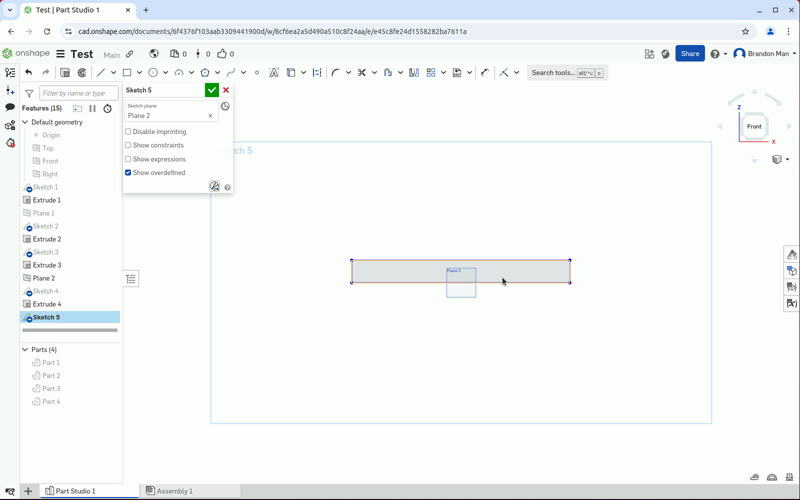
click(502, 277)
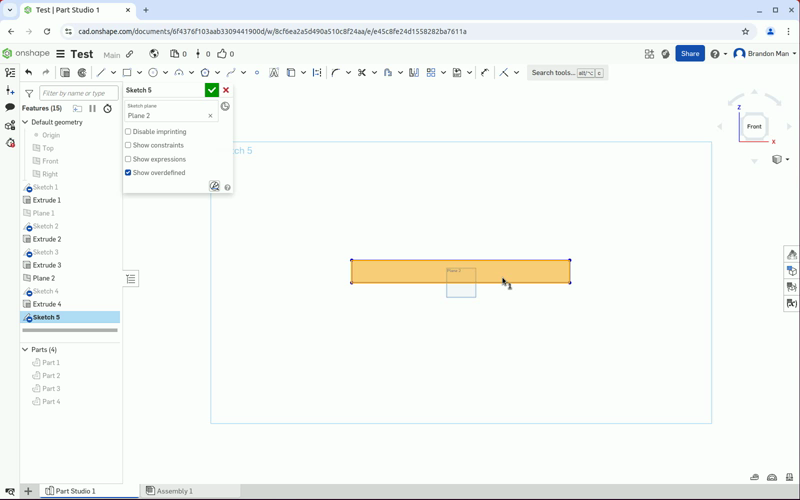
mouse_move(73, 352)
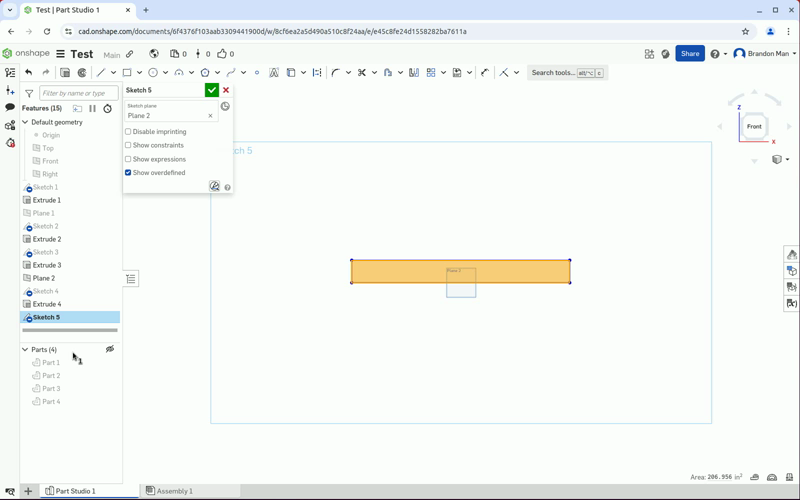
key(shift+y)
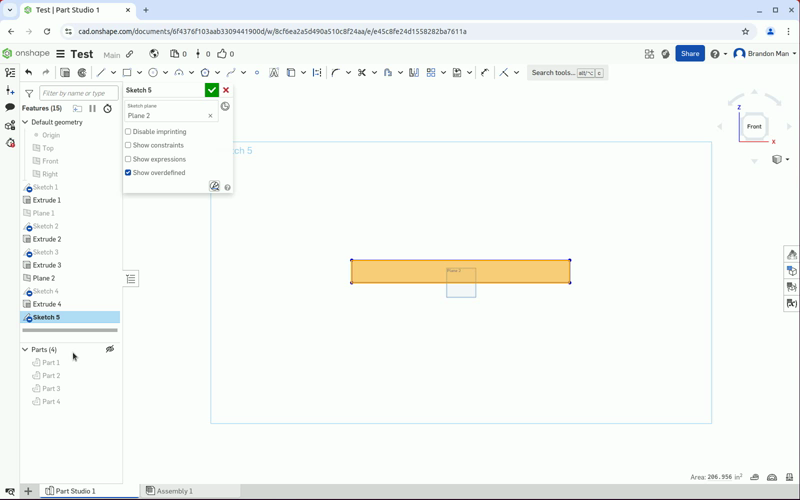
key(shift+e)
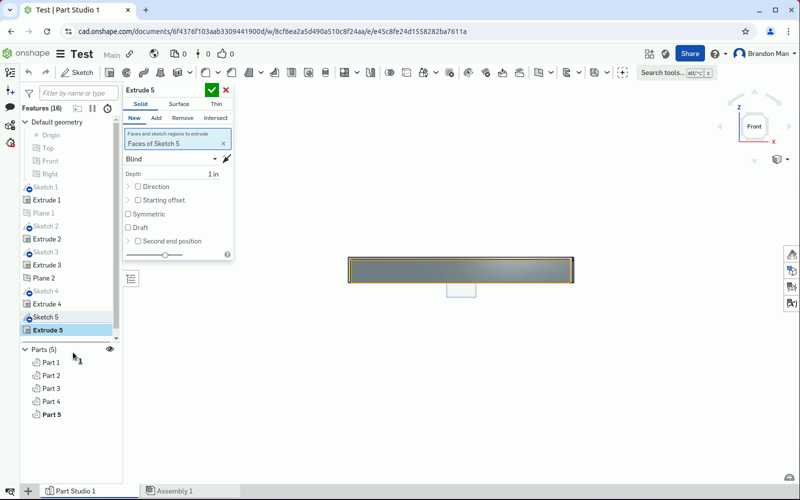
mouse_move(143, 106)
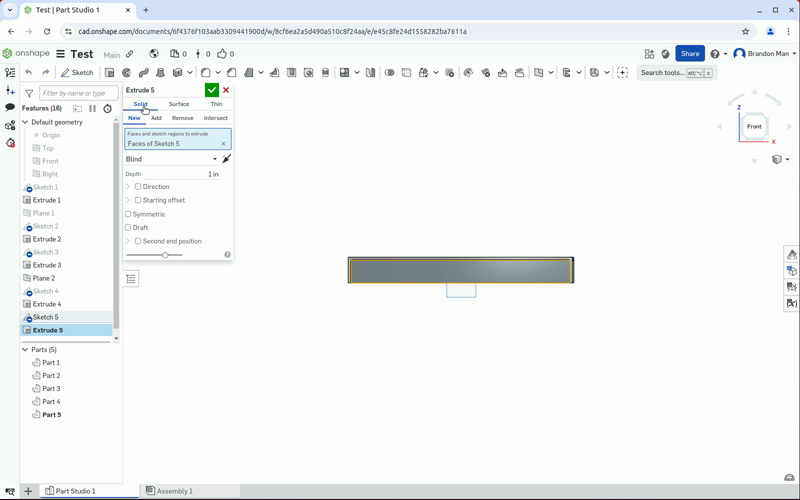
click(143, 106)
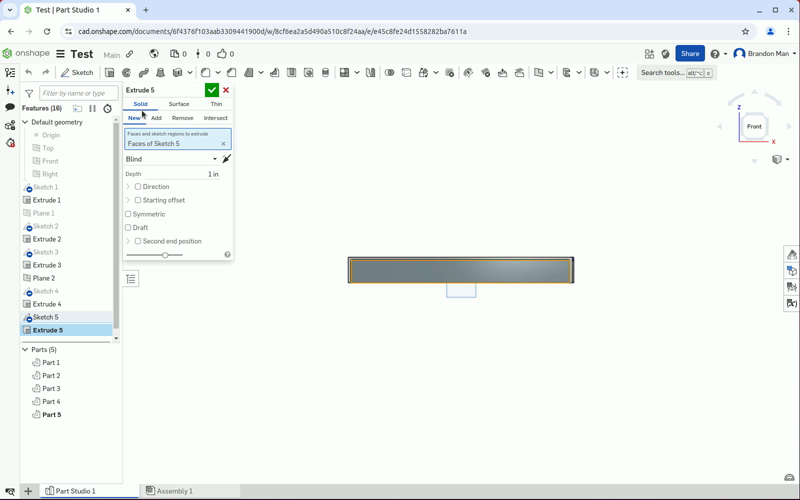
mouse_move(137, 120)
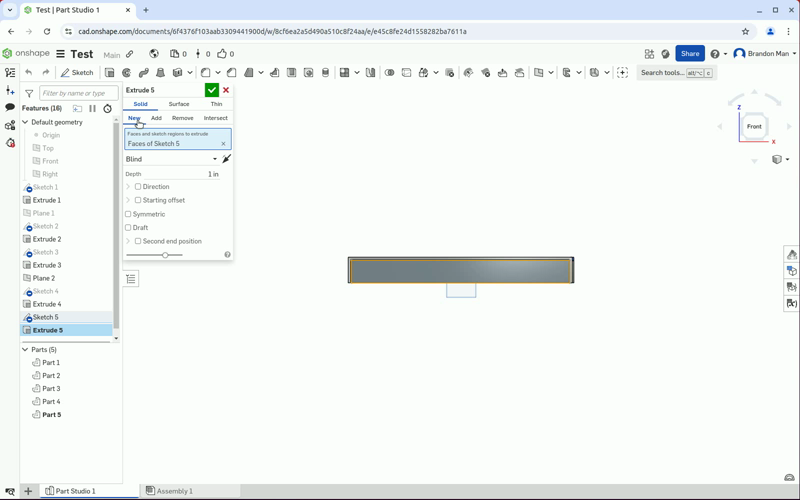
click(137, 120)
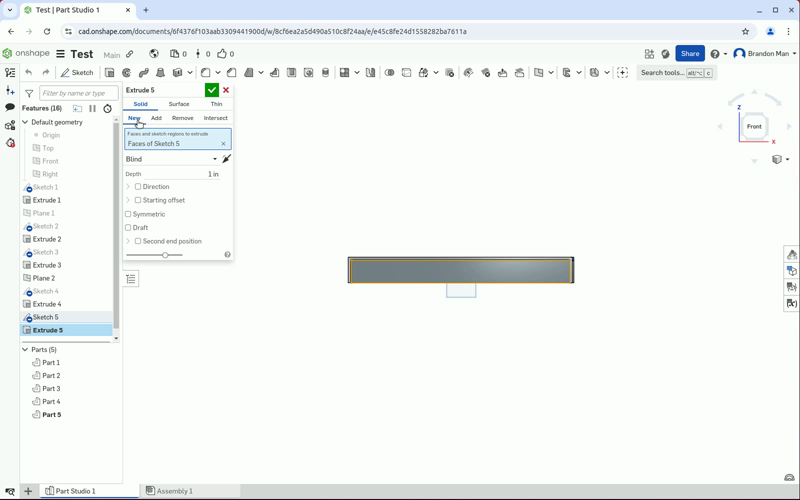
key(tab, 4)
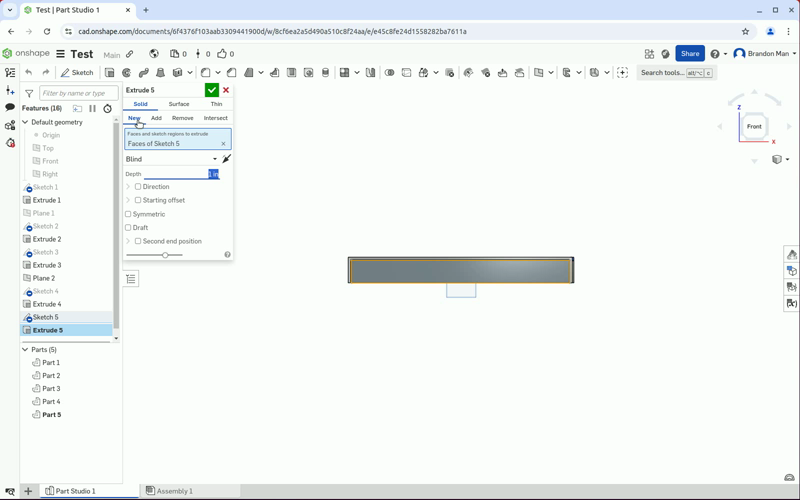
text(0.722)
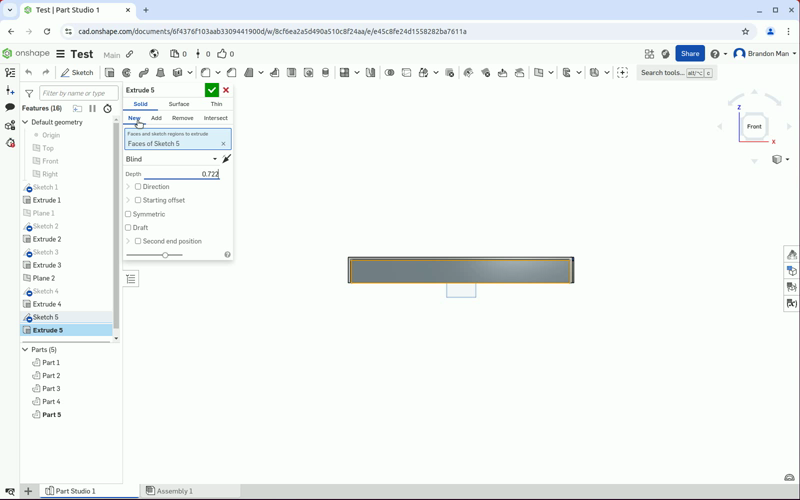
key(enter)
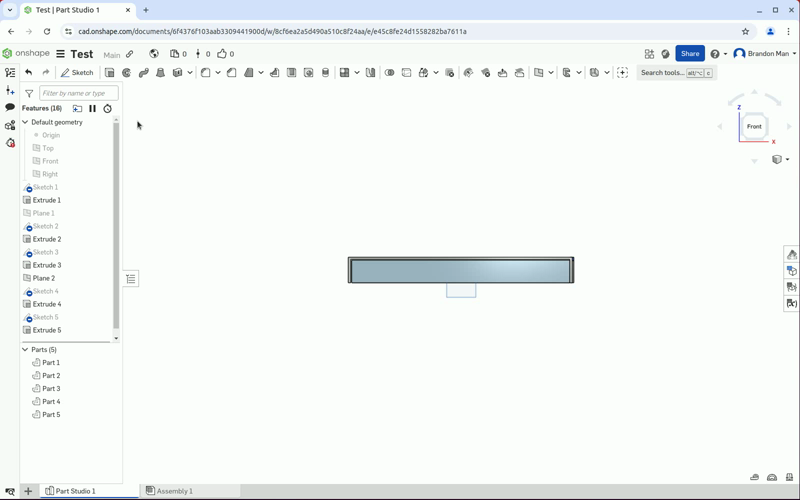
key(shift+h)
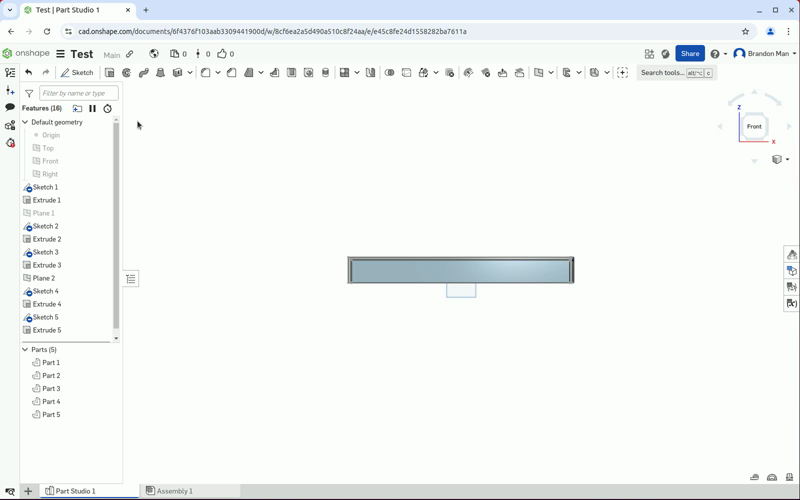
key(shift+h)
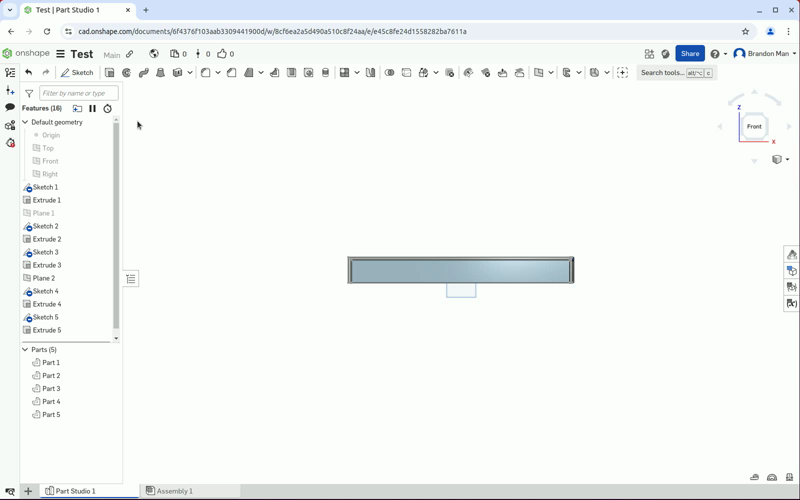
key(shift+7)
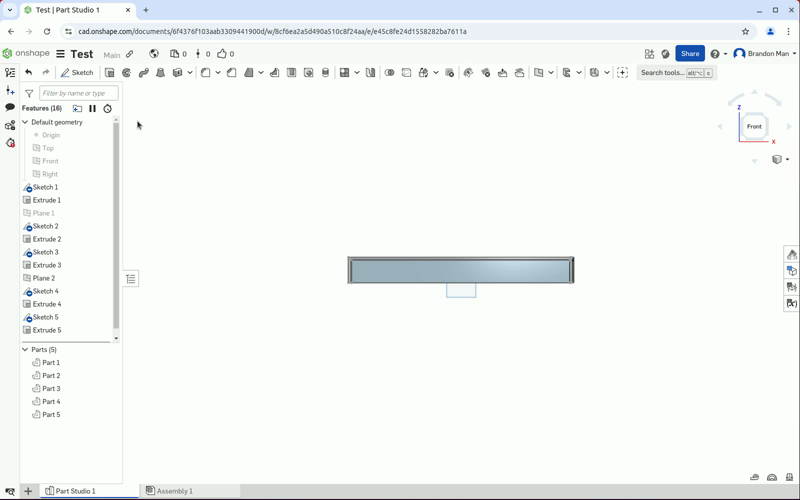
key(left, 2)
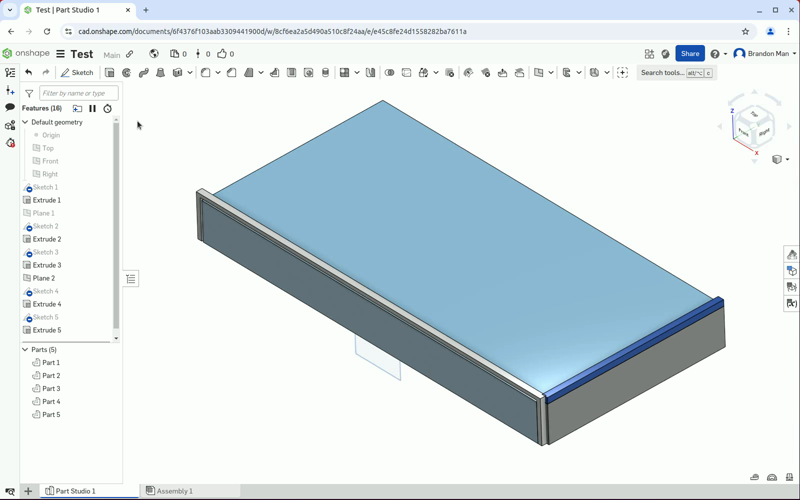
key(down, 2)
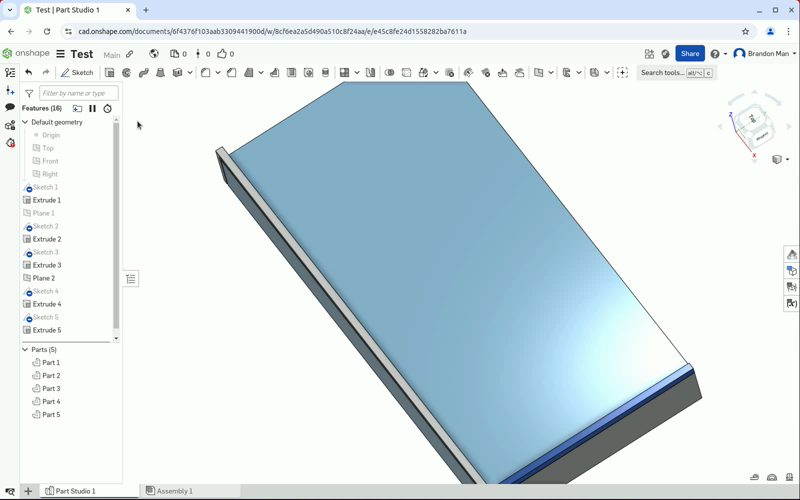
key(up, 2)
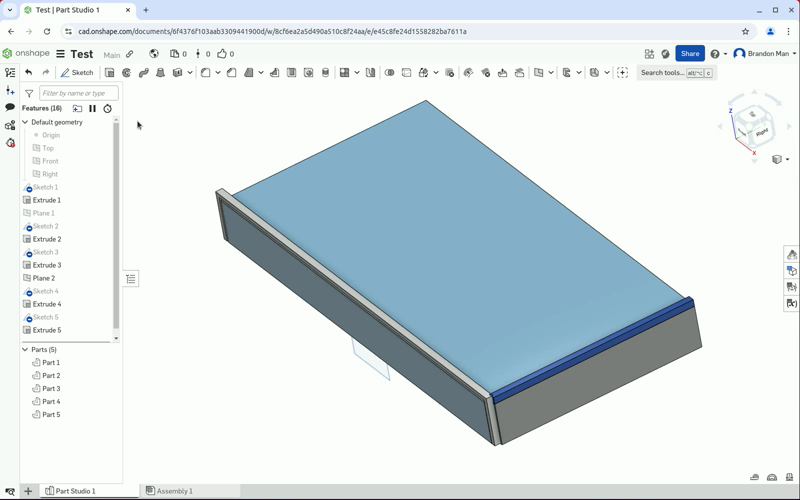
key(right, 2)
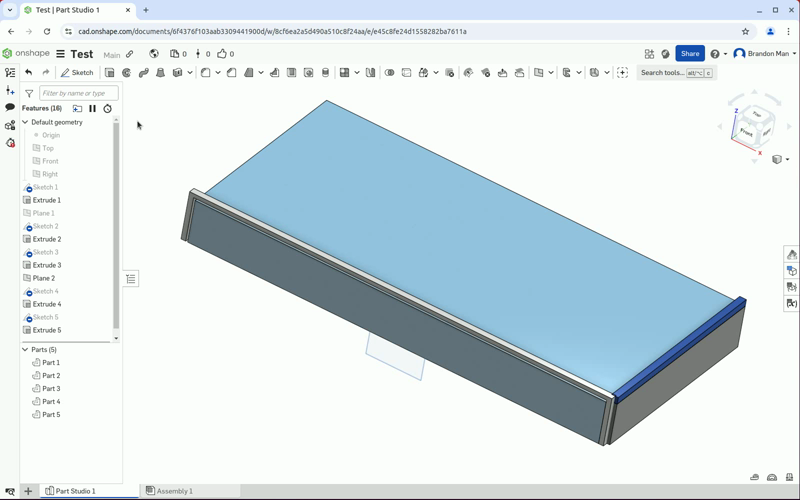
mouse_move(69, 189)
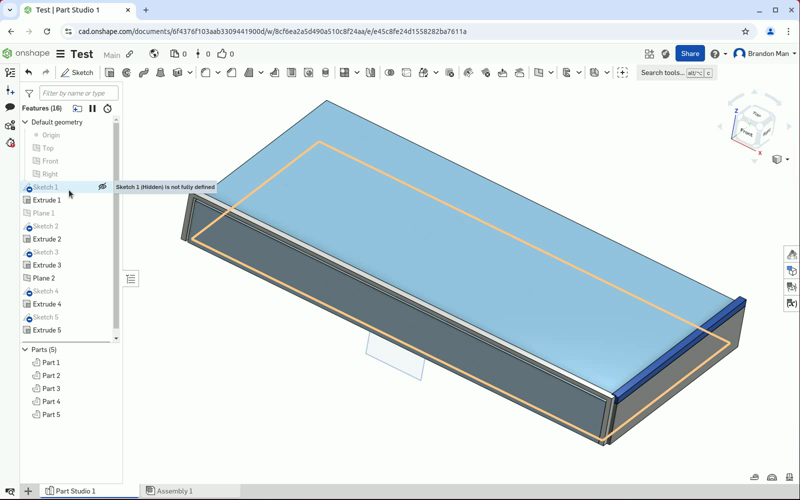
click(69, 189)